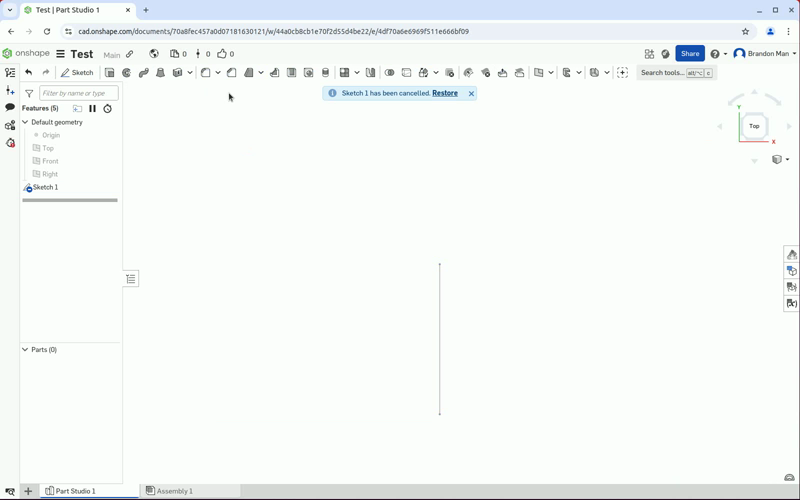
key(shift+h)
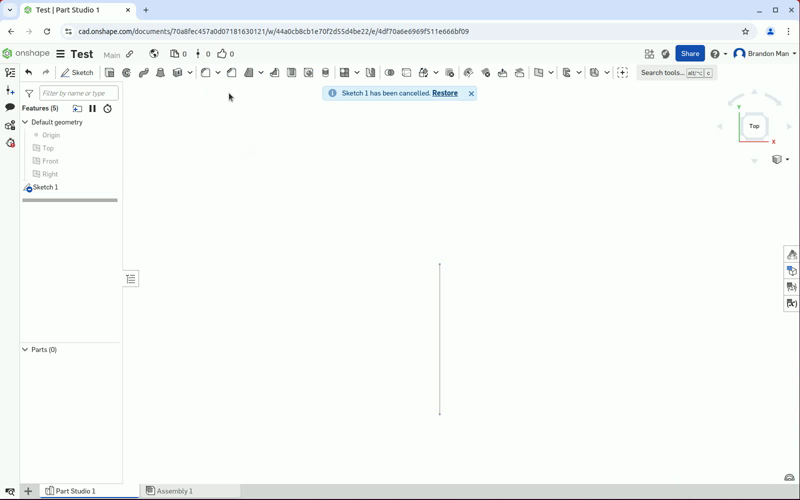
key(shift+s)
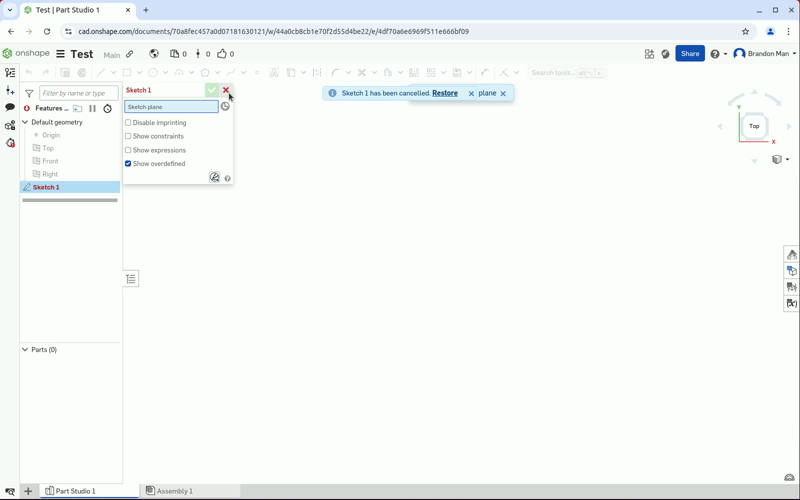
mouse_move(73, 150)
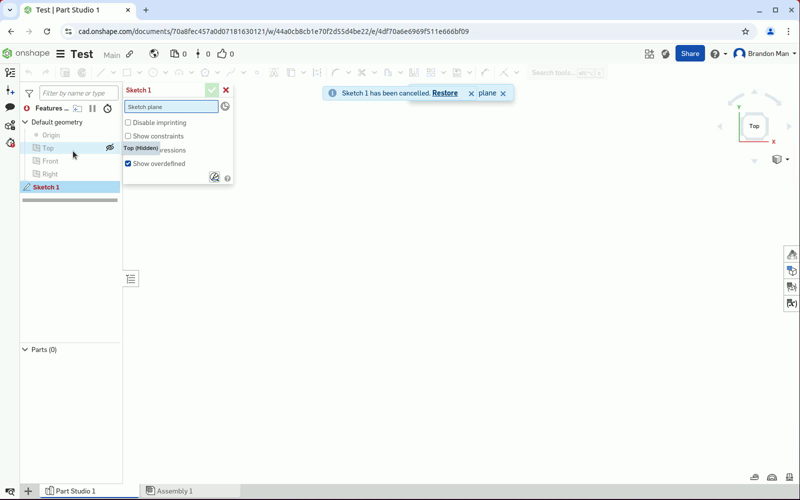
click(73, 150)
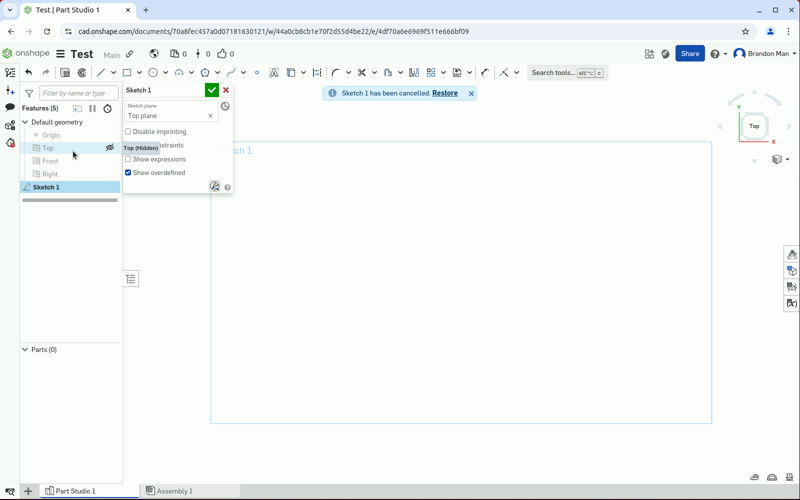
mouse_move(73, 352)
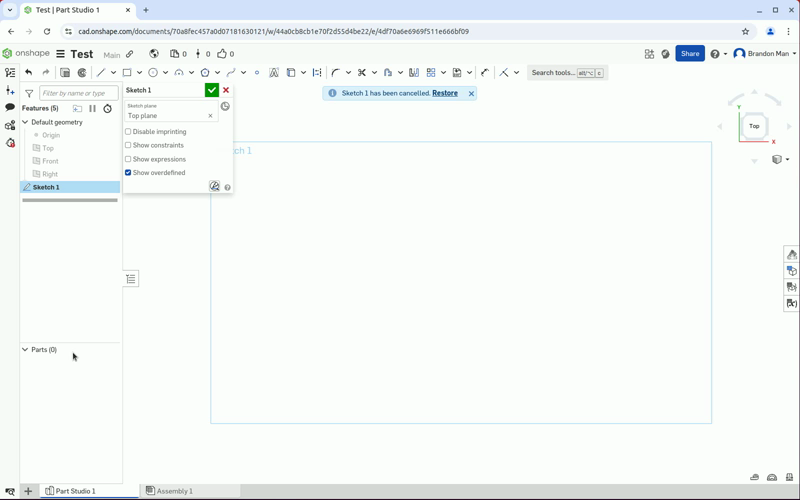
key(y)
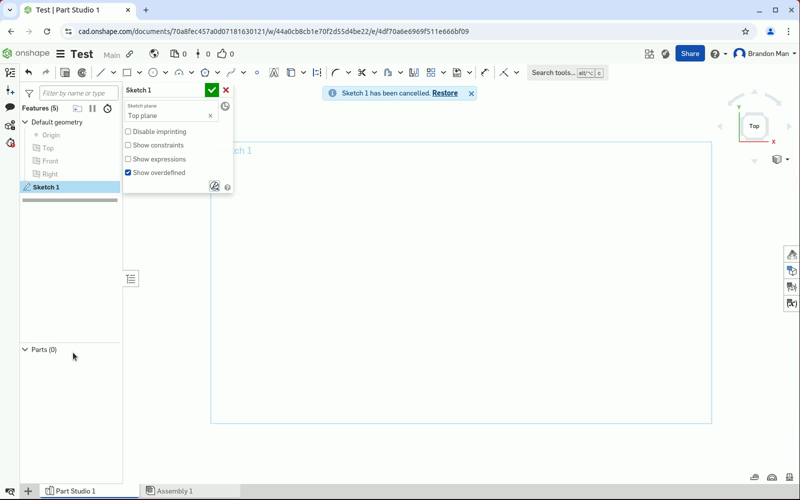
key(a)
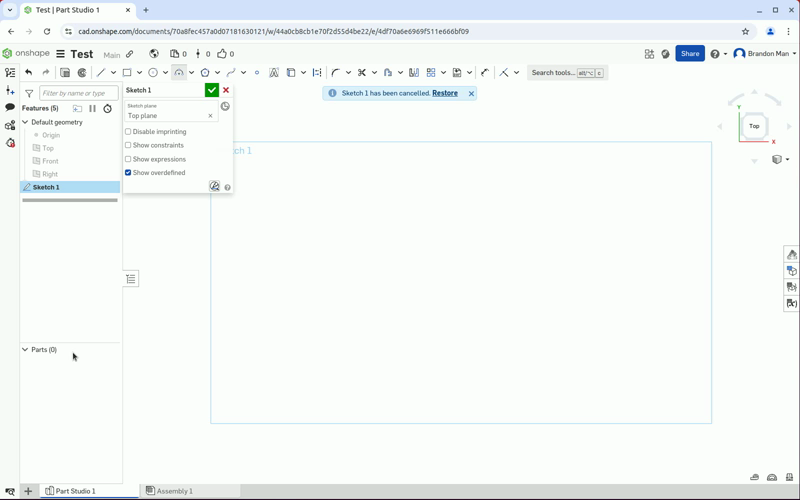
key_down(shift)
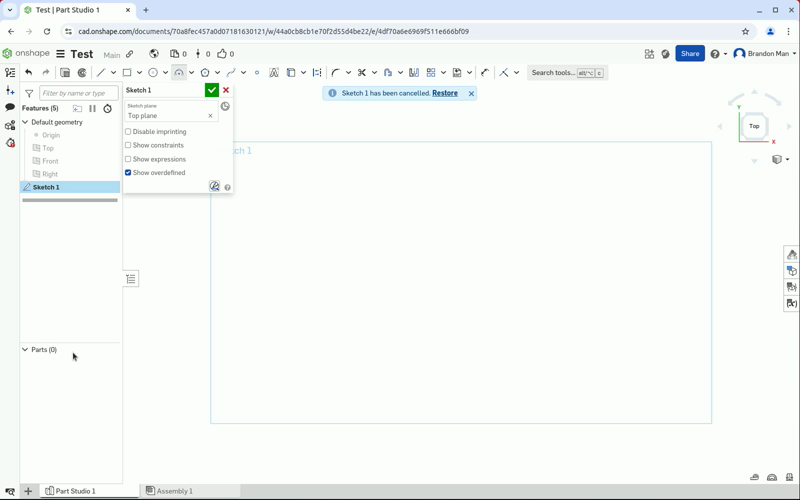
mouse_move(359, 351)
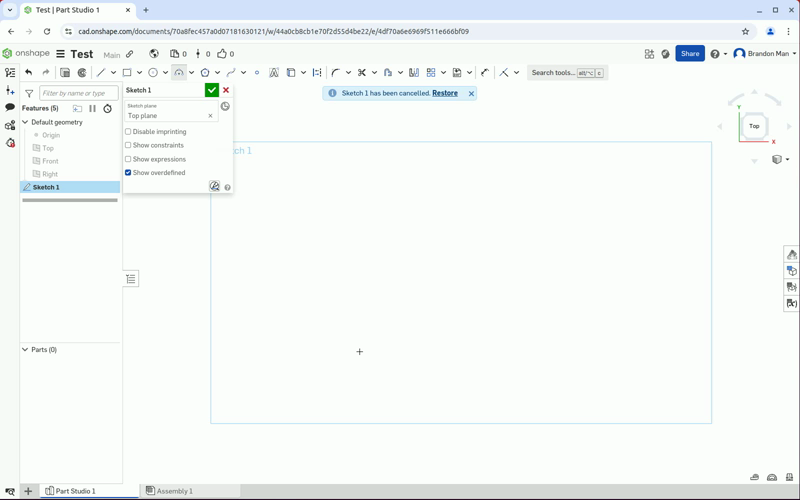
click(359, 351)
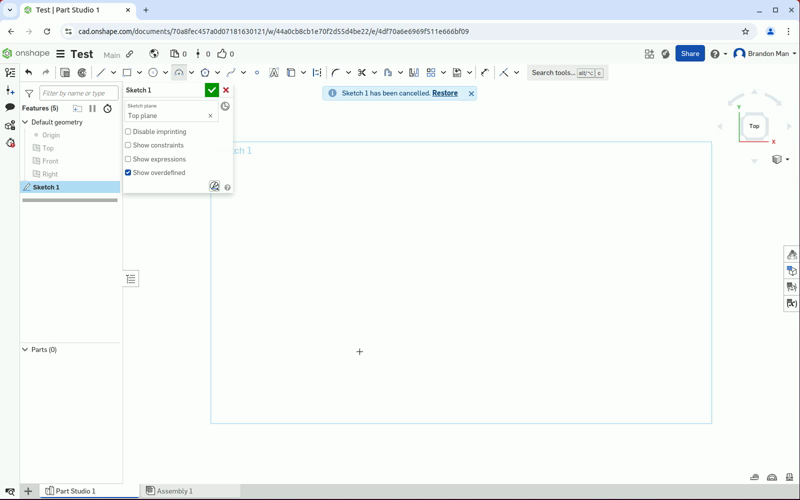
key_up(shift)
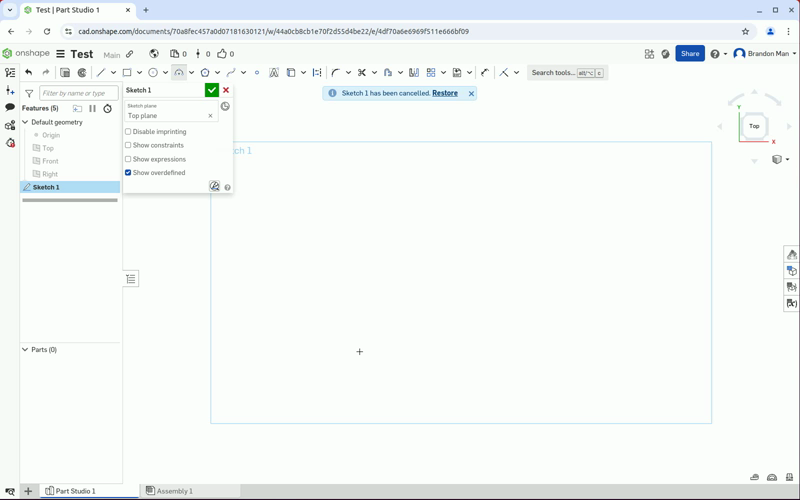
key_down(shift)
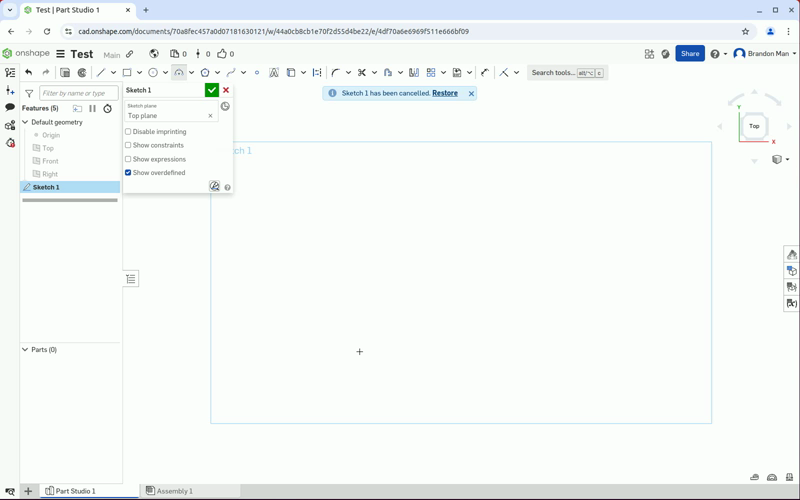
mouse_move(393, 384)
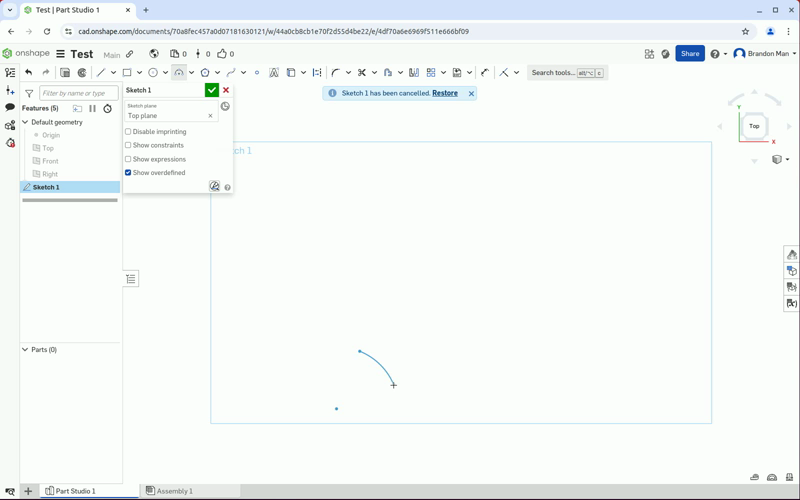
click(393, 384)
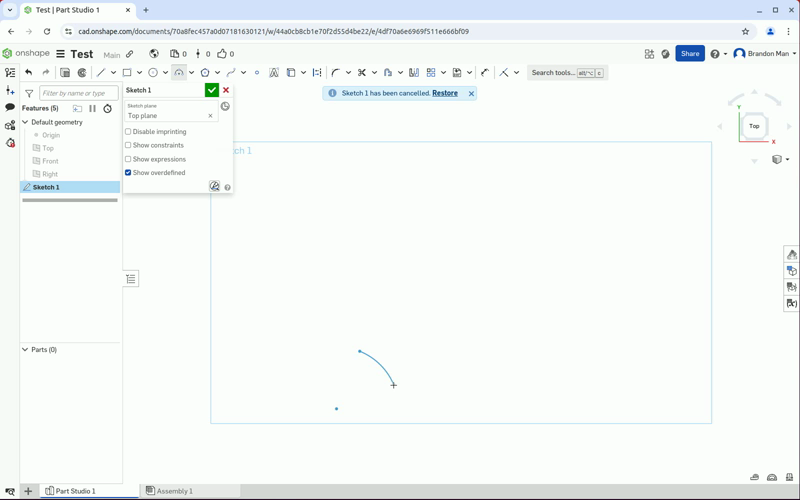
mouse_move(369, 375)
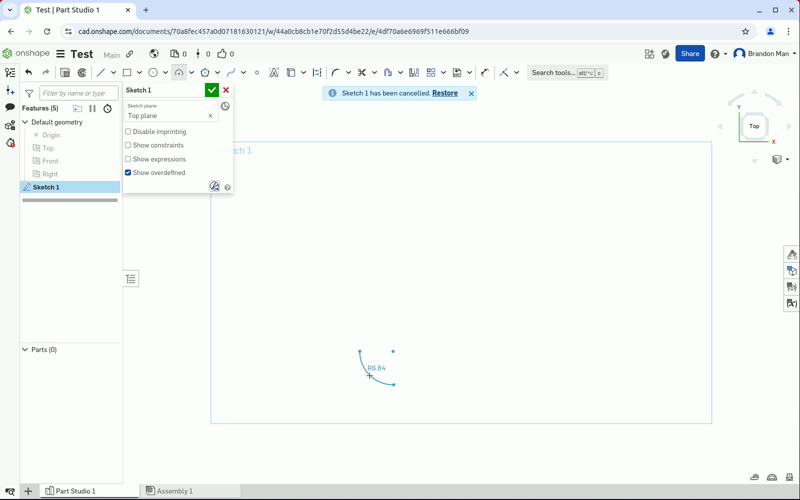
click(369, 375)
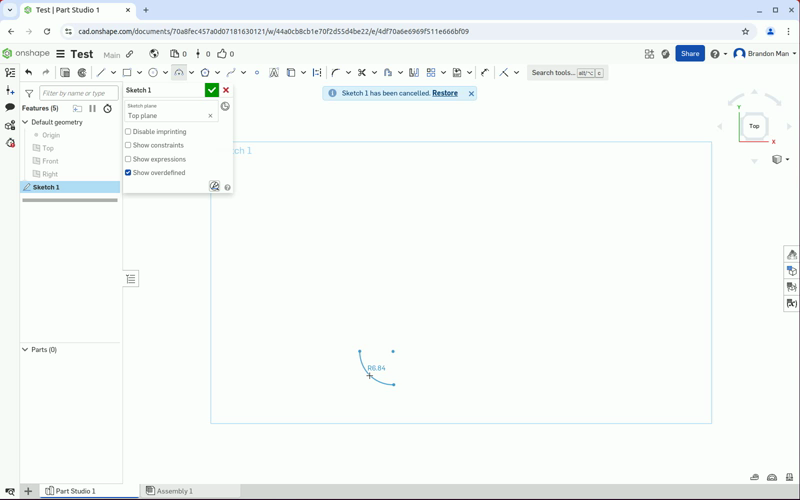
key_up(shift)
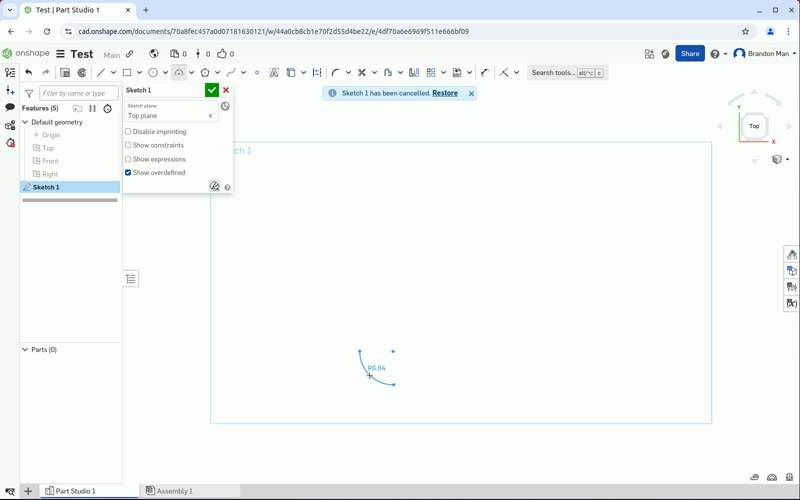
key(esc)
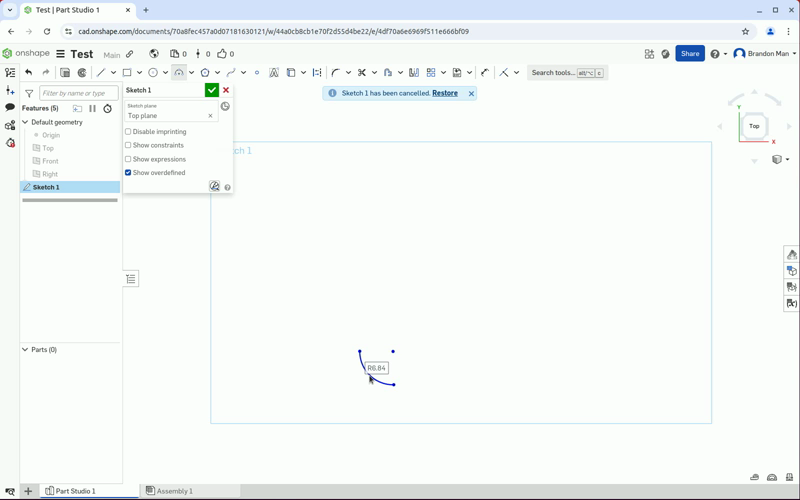
key(l)
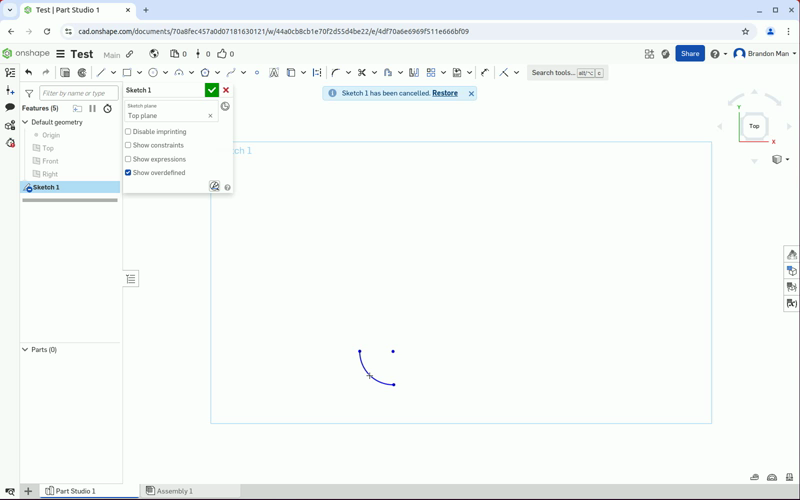
mouse_move(393, 384)
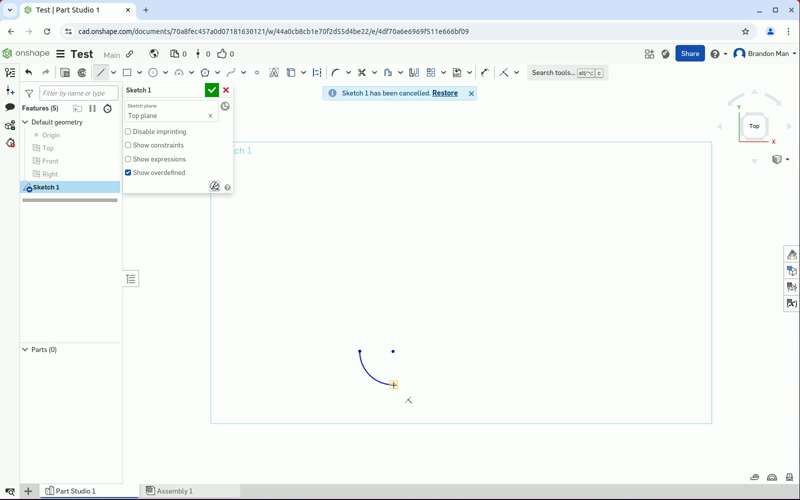
click(393, 384)
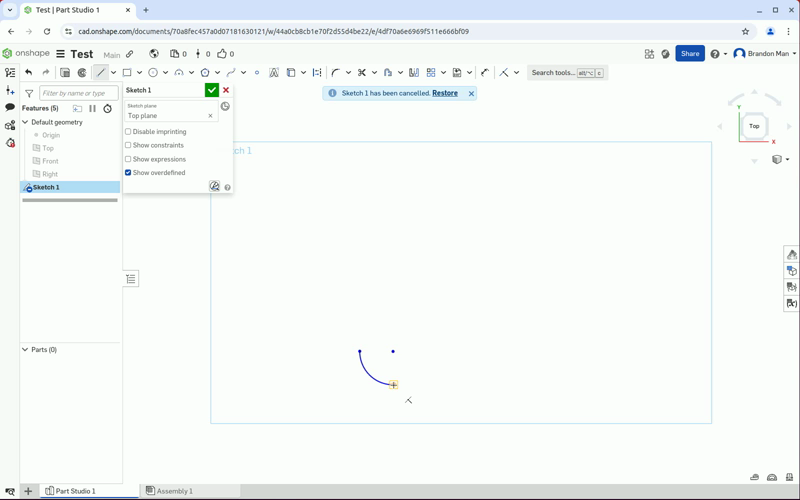
key_down(shift)
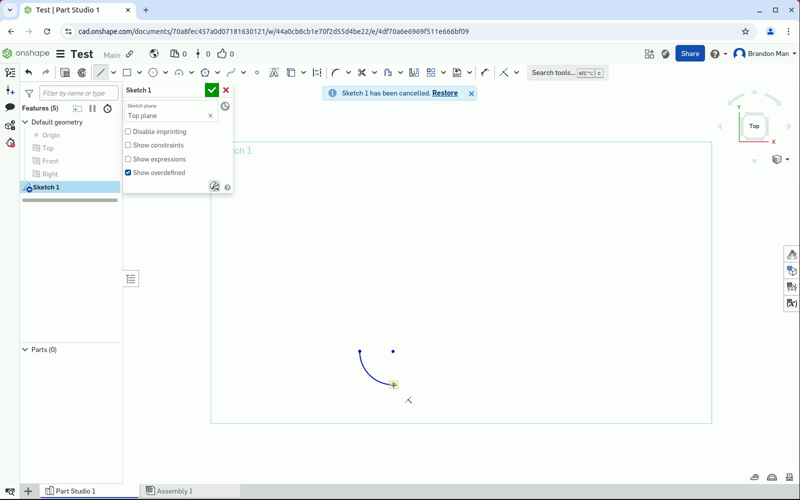
mouse_move(527, 384)
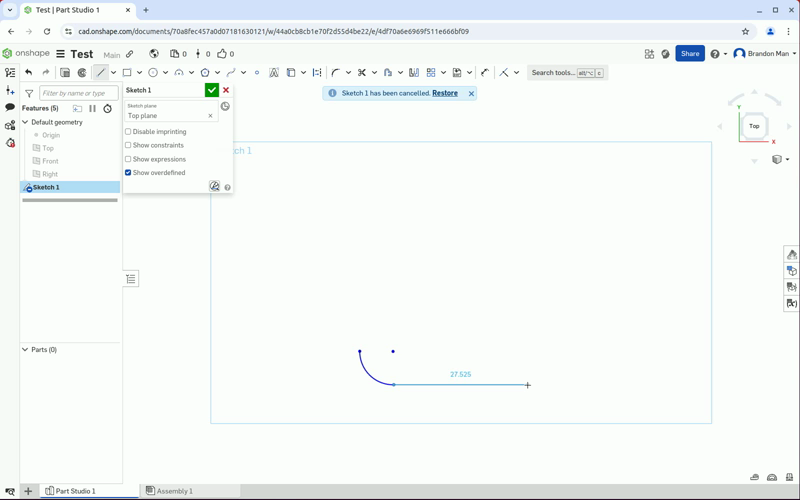
click(527, 384)
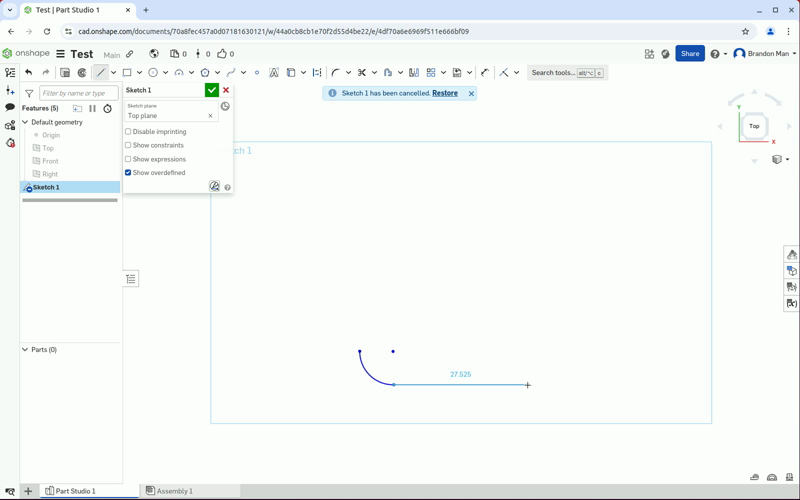
key_up(shift)
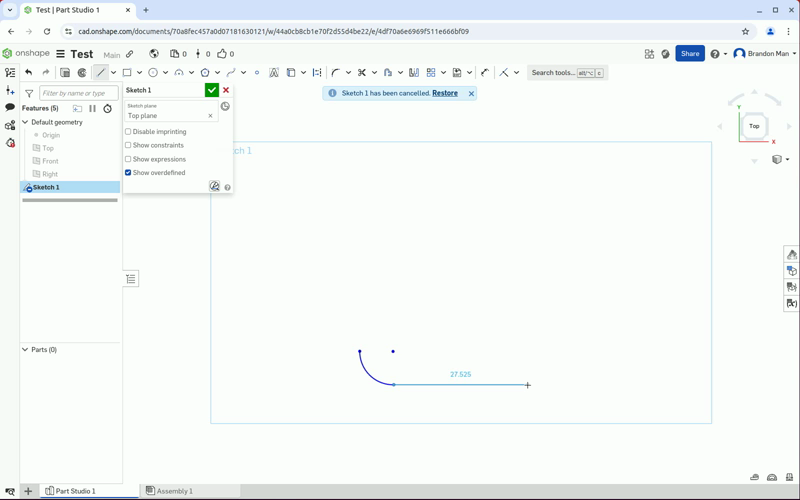
key(esc)
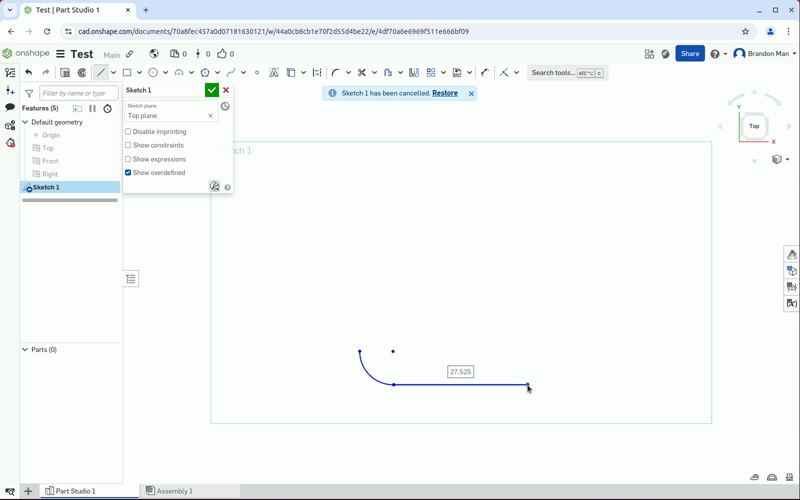
key(a)
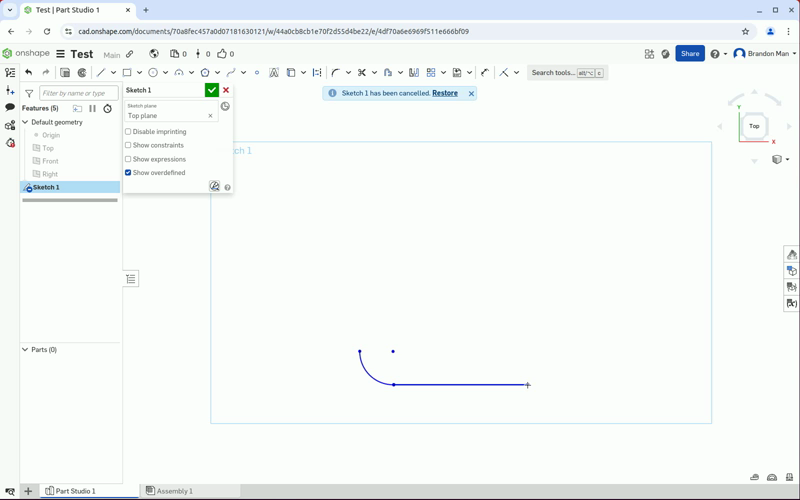
mouse_move(527, 384)
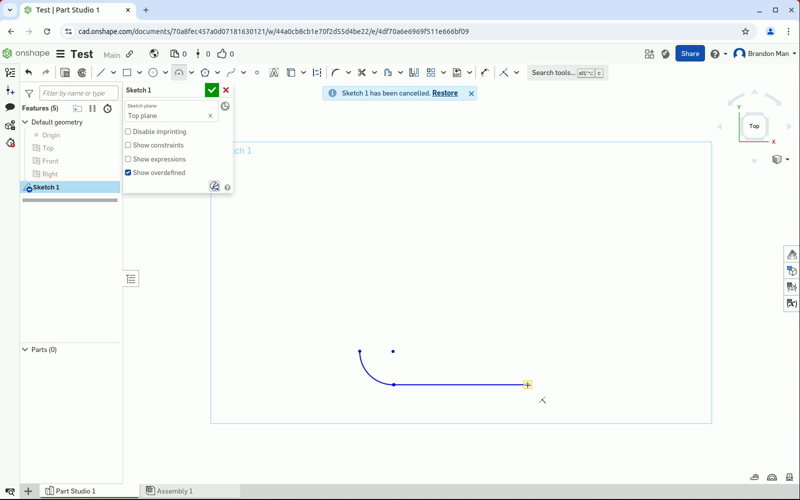
click(527, 384)
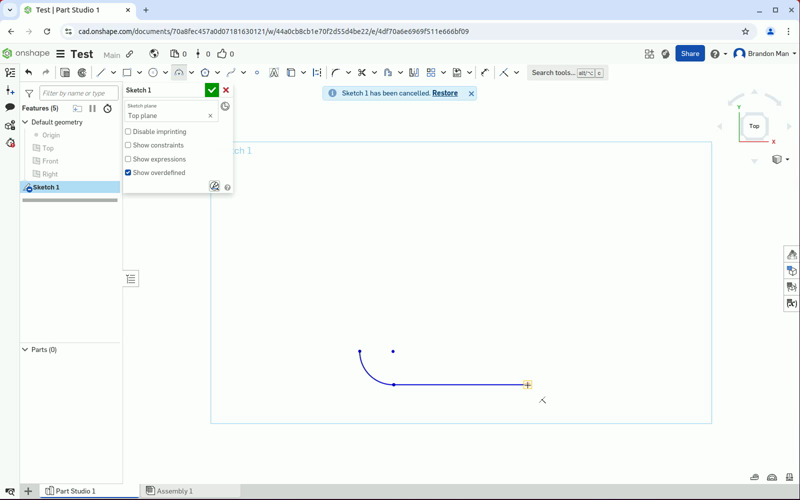
key_down(shift)
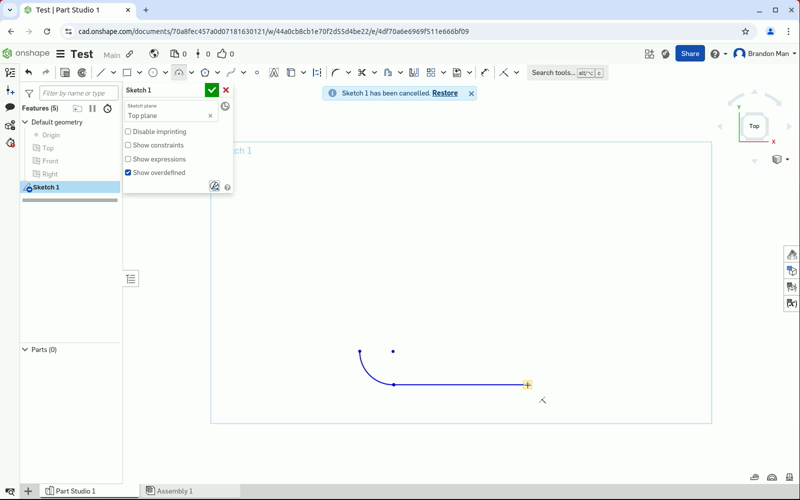
mouse_move(561, 351)
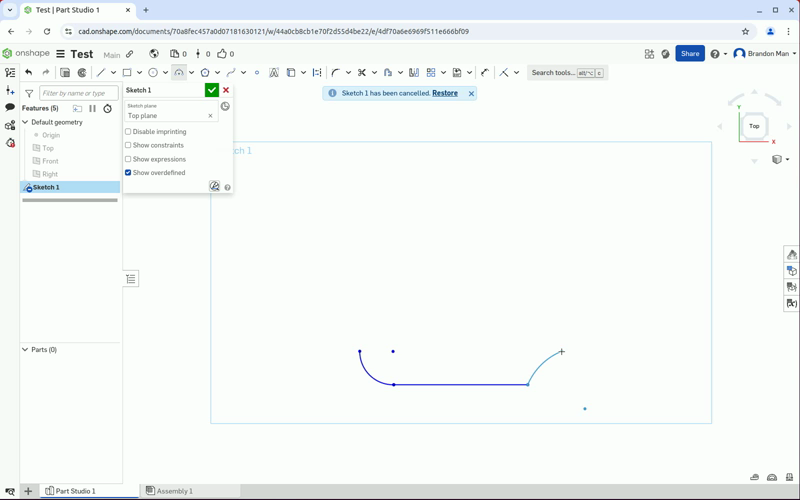
click(561, 351)
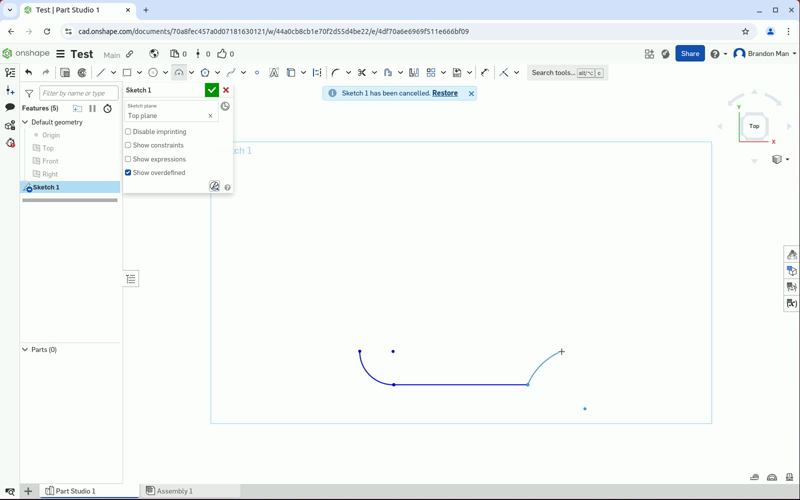
mouse_move(551, 375)
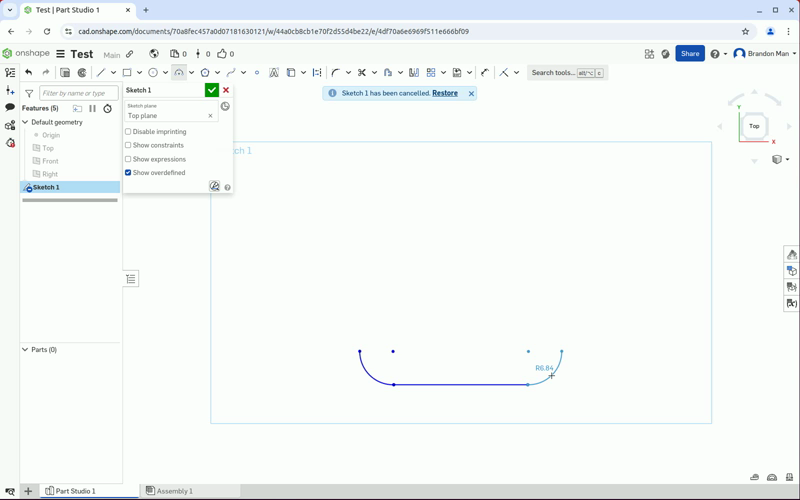
click(551, 375)
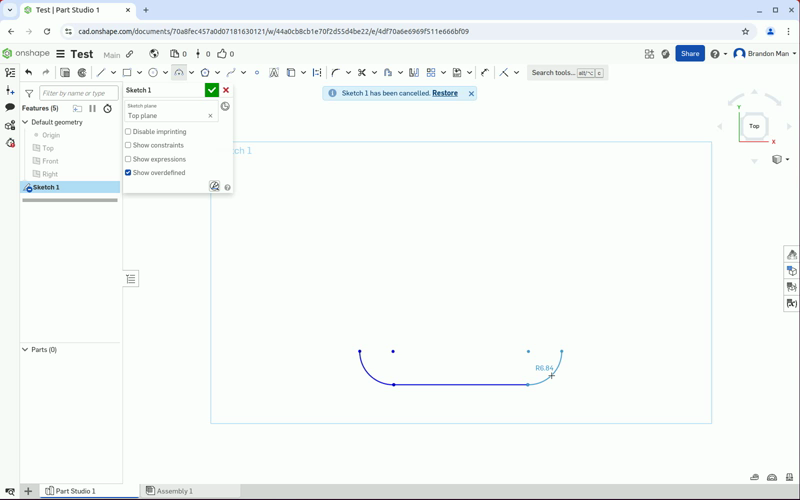
key_up(shift)
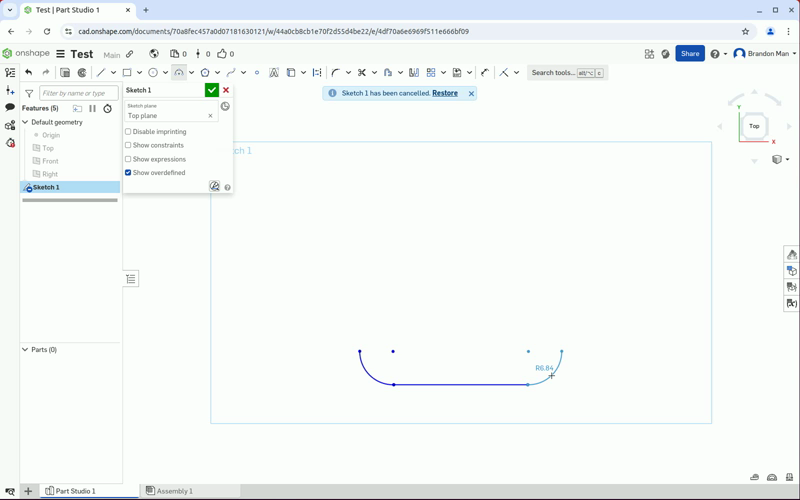
key(esc)
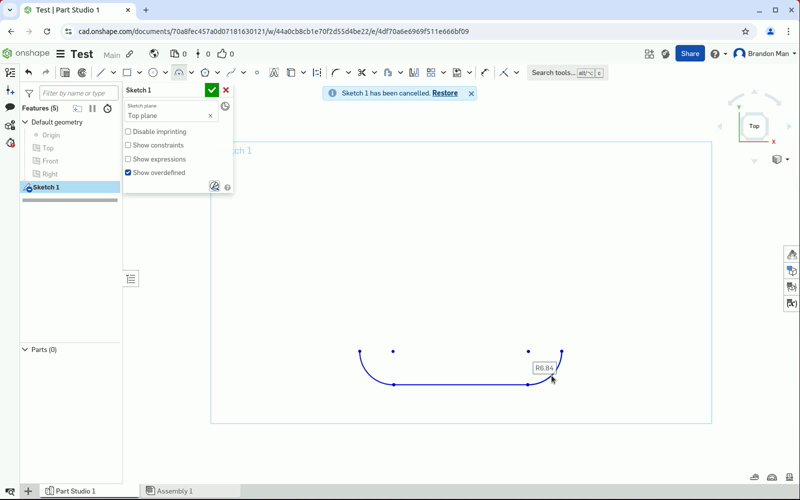
key(l)
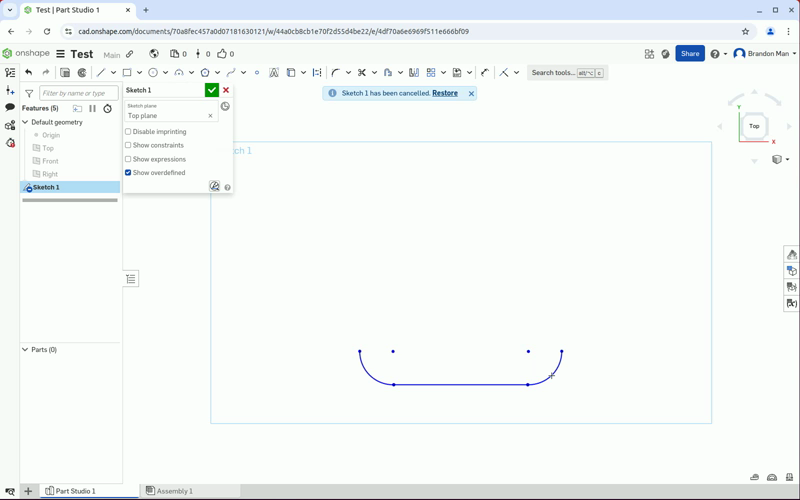
mouse_move(561, 351)
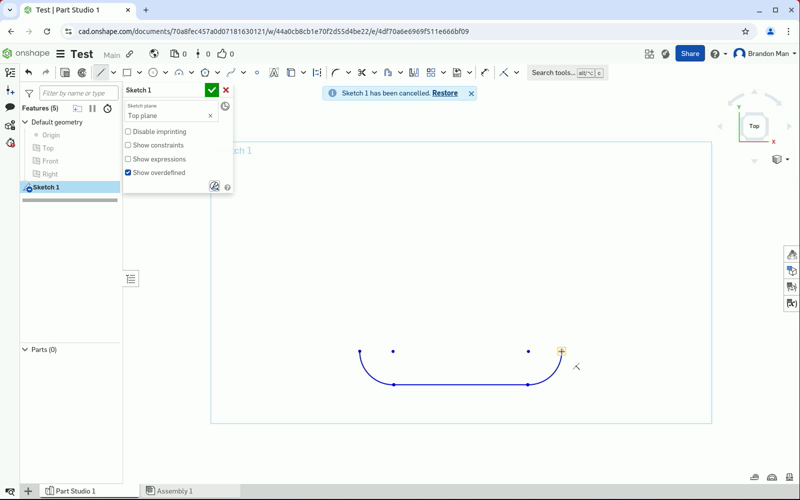
click(561, 351)
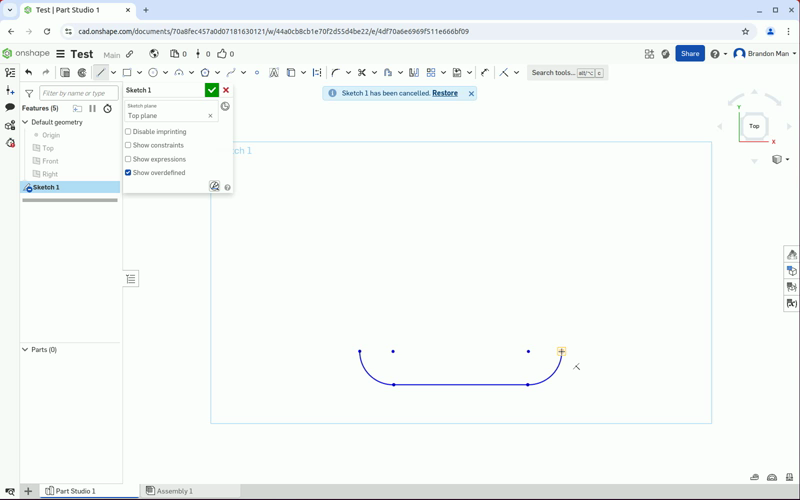
key_down(shift)
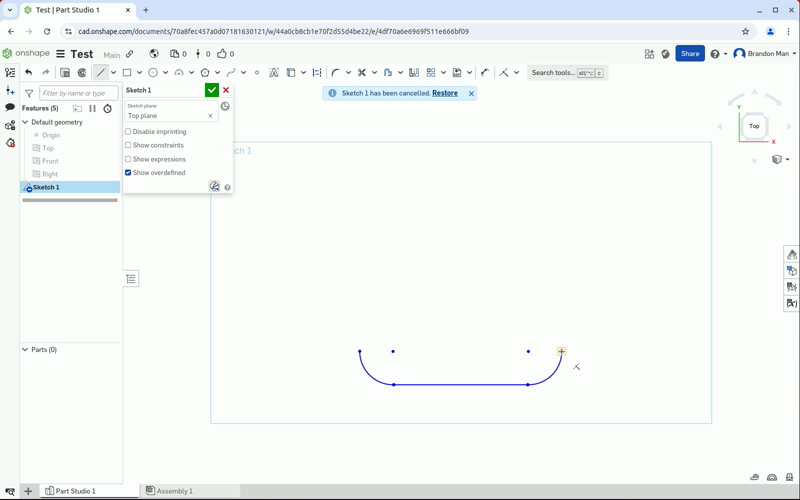
mouse_move(561, 214)
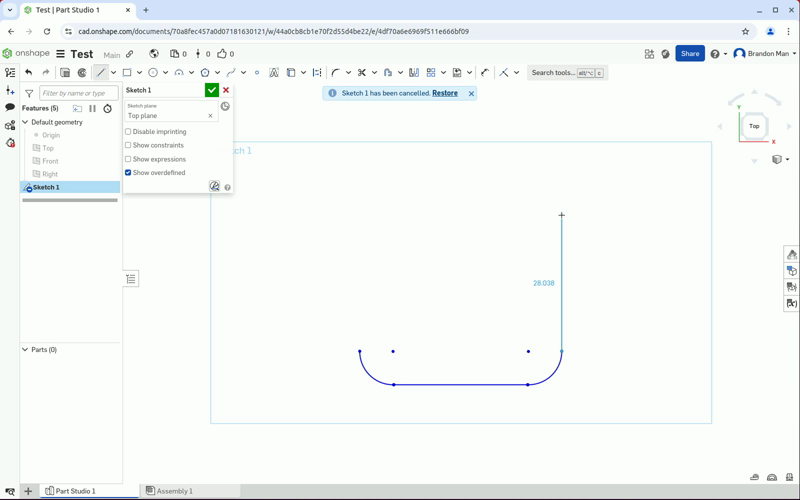
click(561, 214)
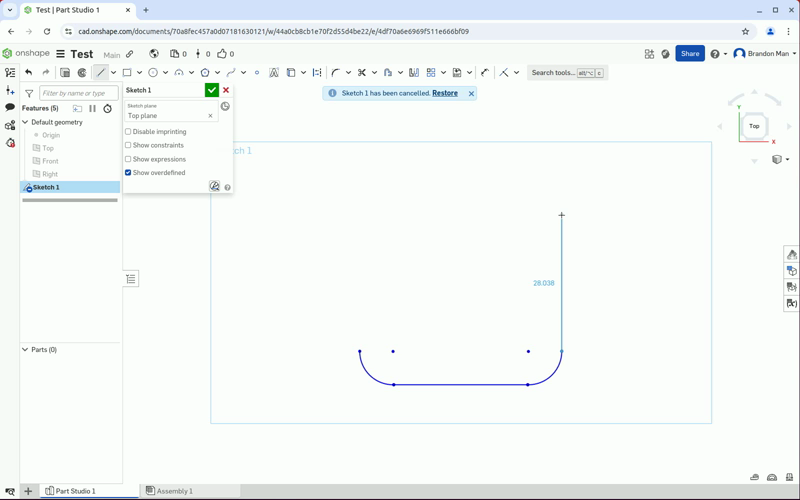
key_up(shift)
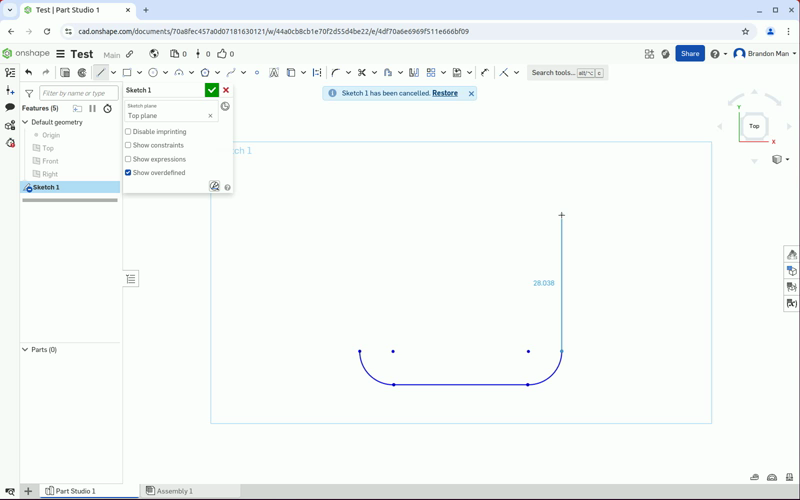
key(esc)
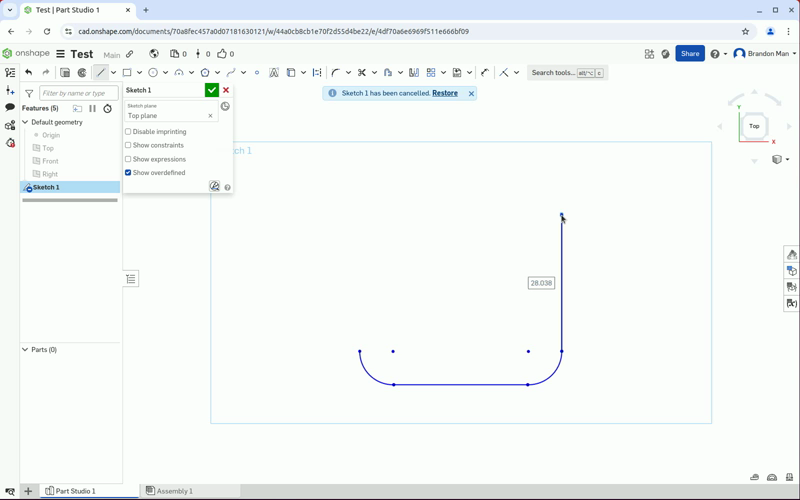
key(a)
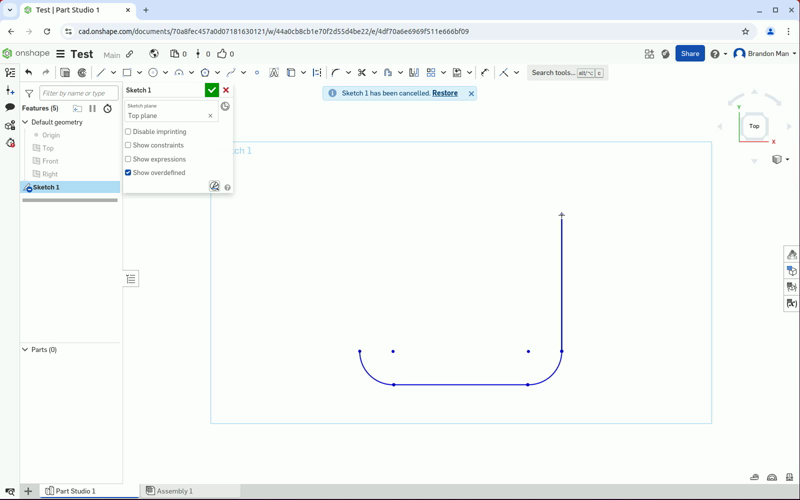
mouse_move(561, 214)
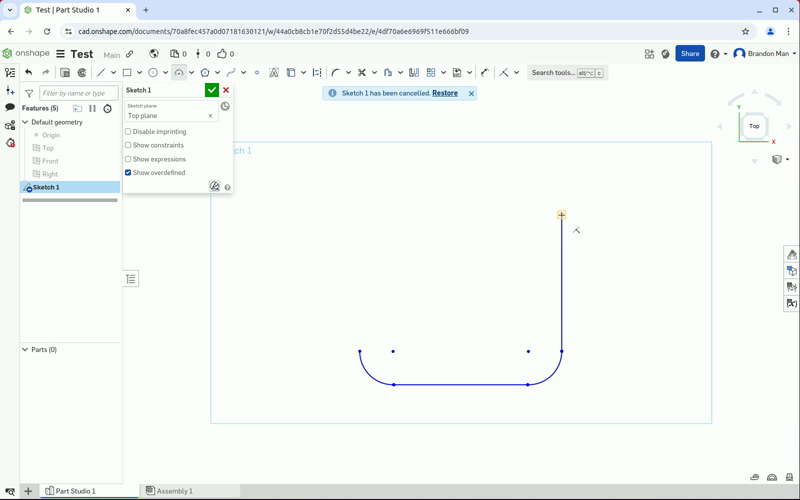
click(561, 214)
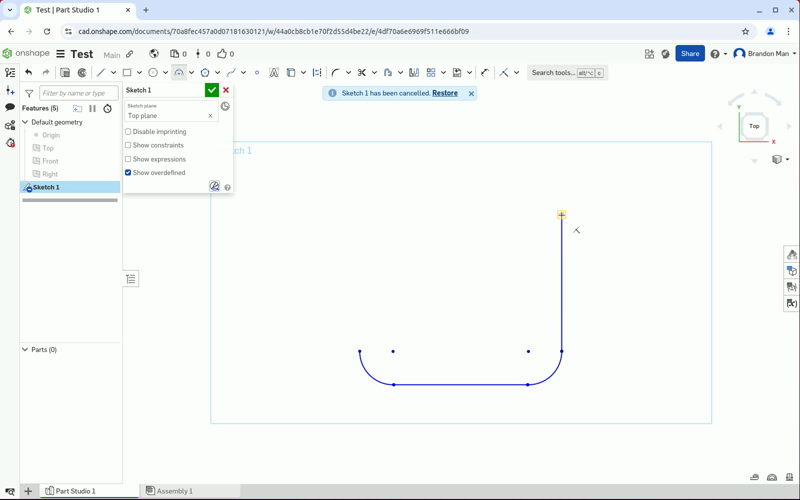
key_down(shift)
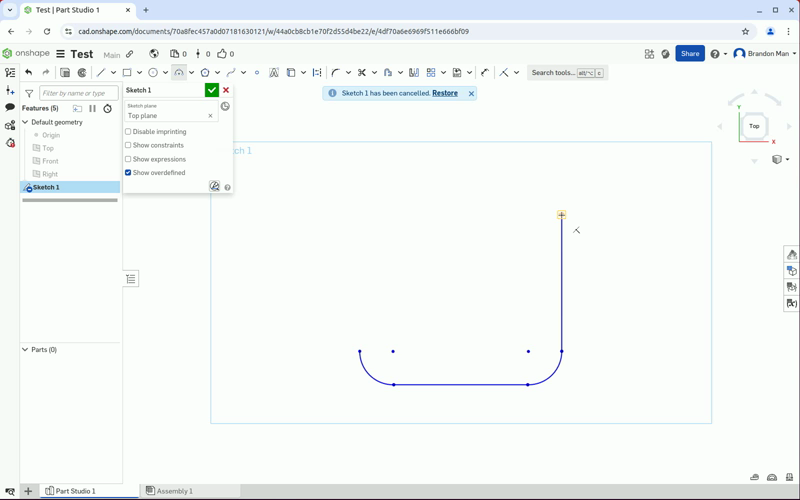
mouse_move(527, 183)
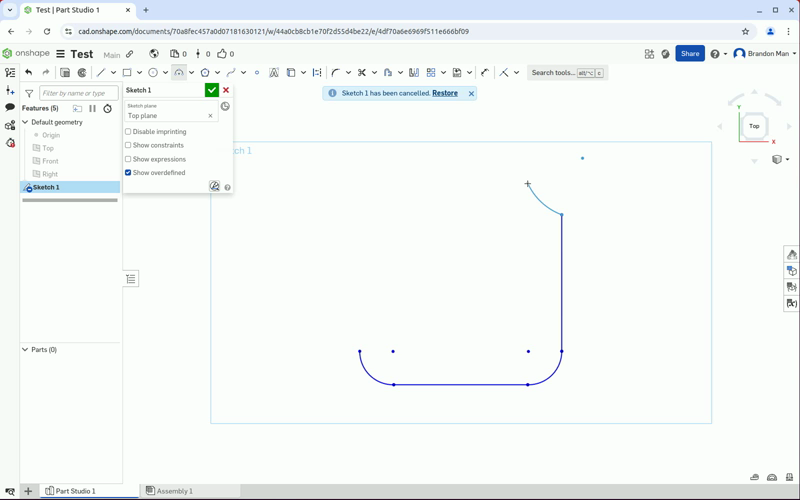
click(527, 183)
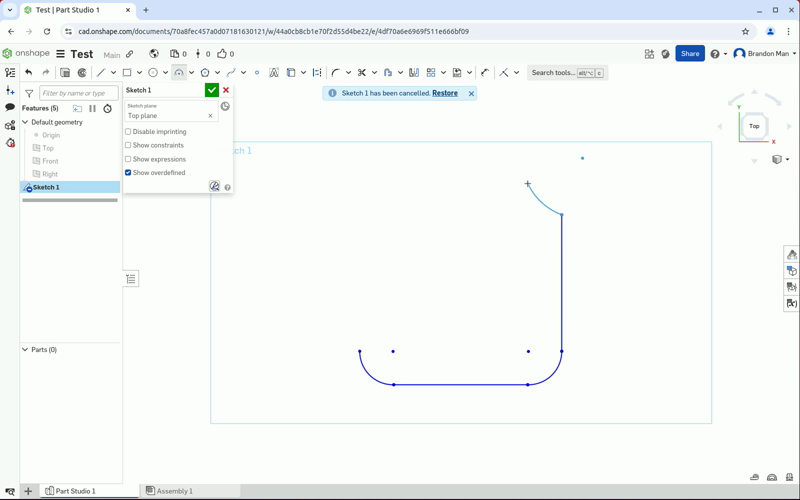
mouse_move(551, 192)
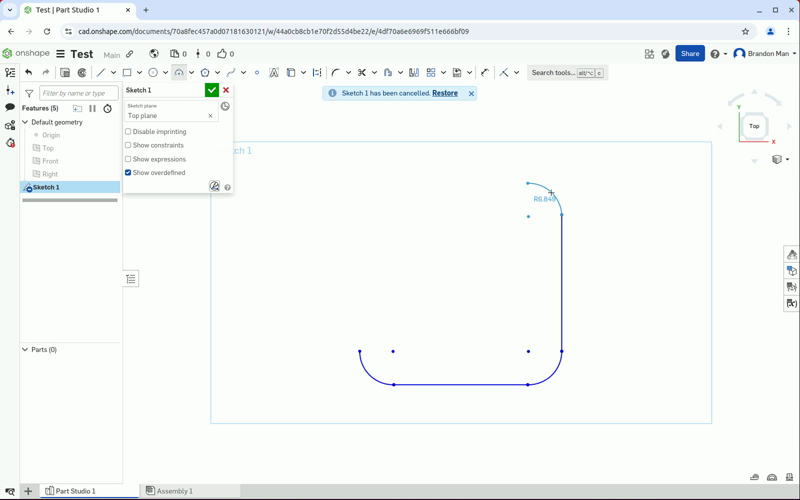
click(551, 192)
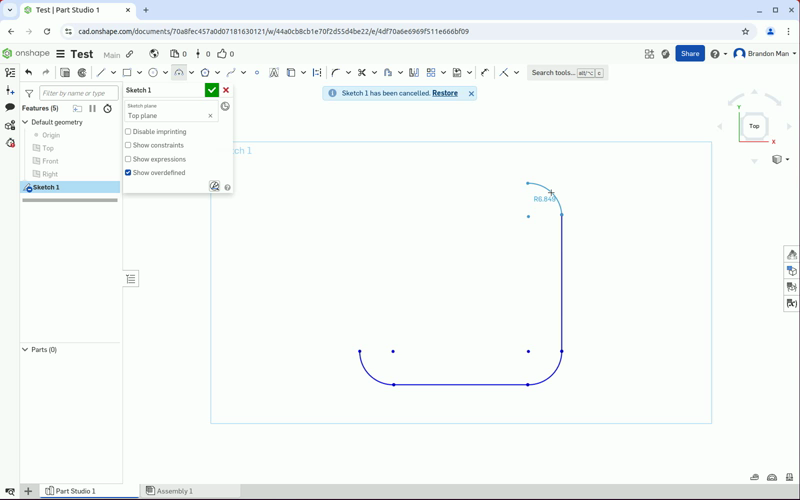
key_up(shift)
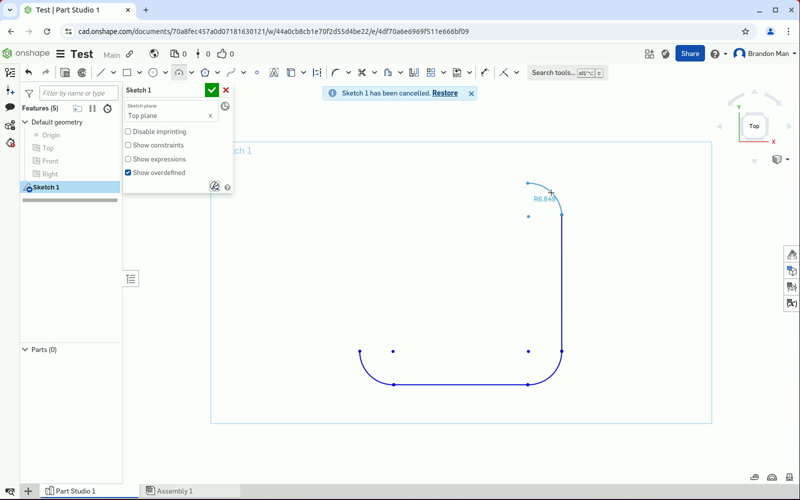
key(esc)
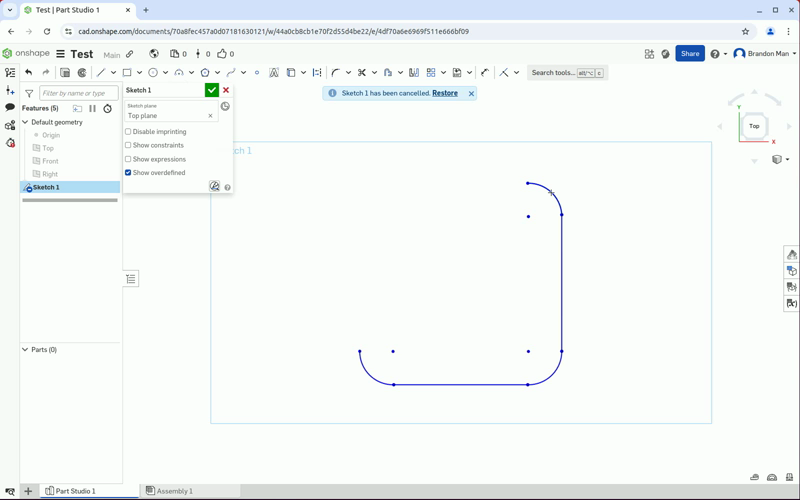
key(l)
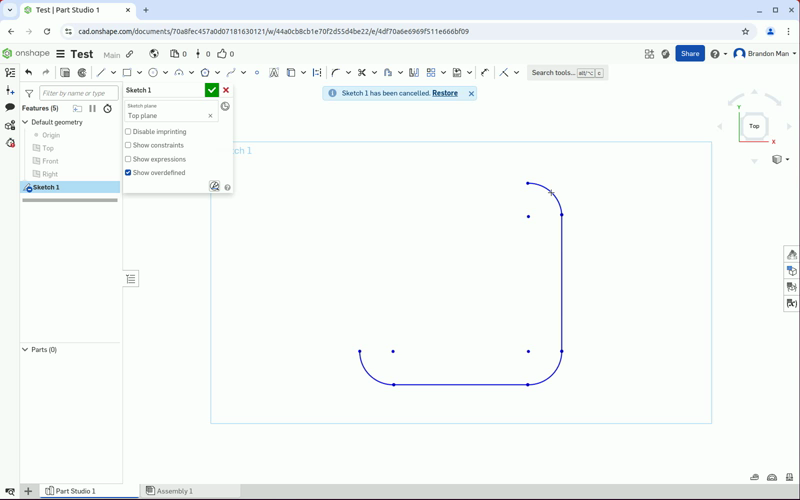
mouse_move(527, 183)
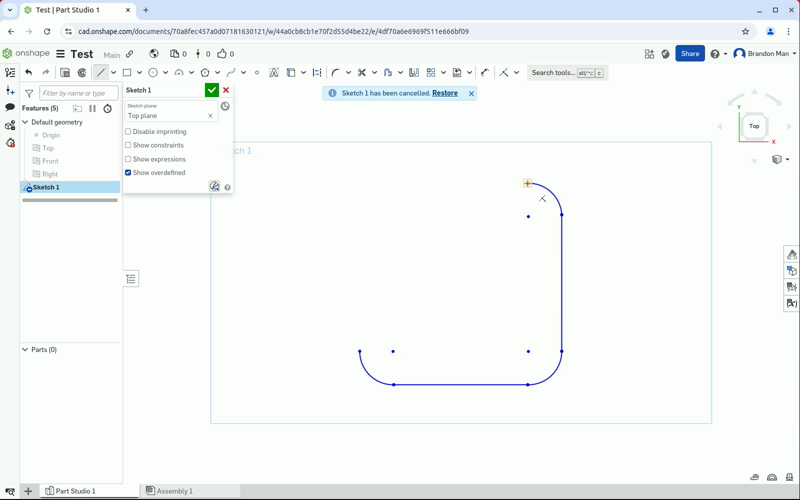
click(527, 183)
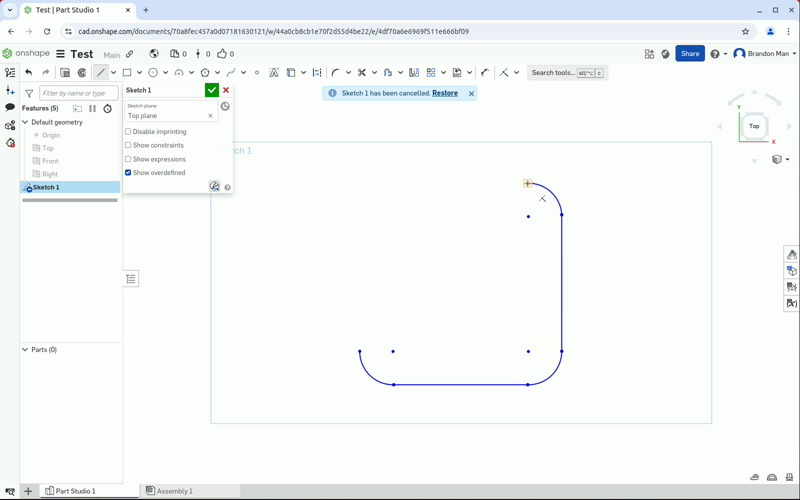
key_down(shift)
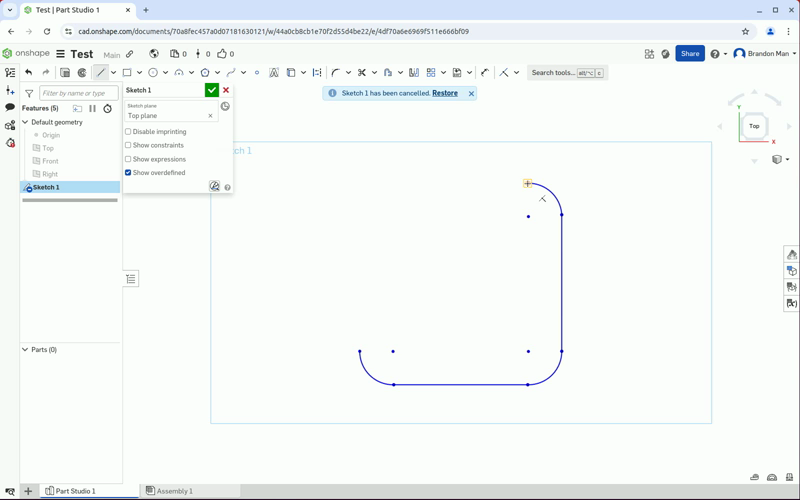
mouse_move(393, 183)
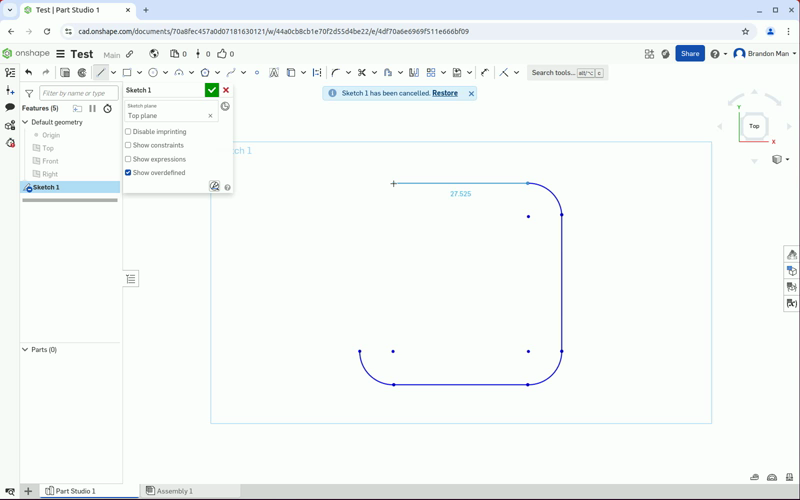
click(393, 183)
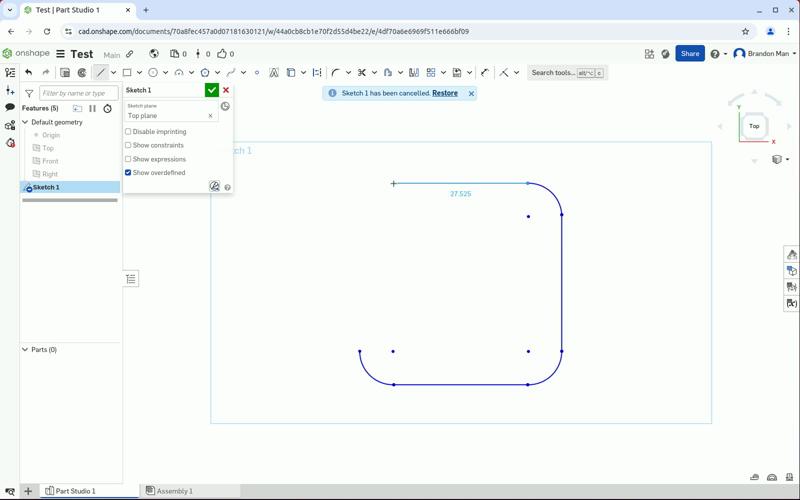
key_up(shift)
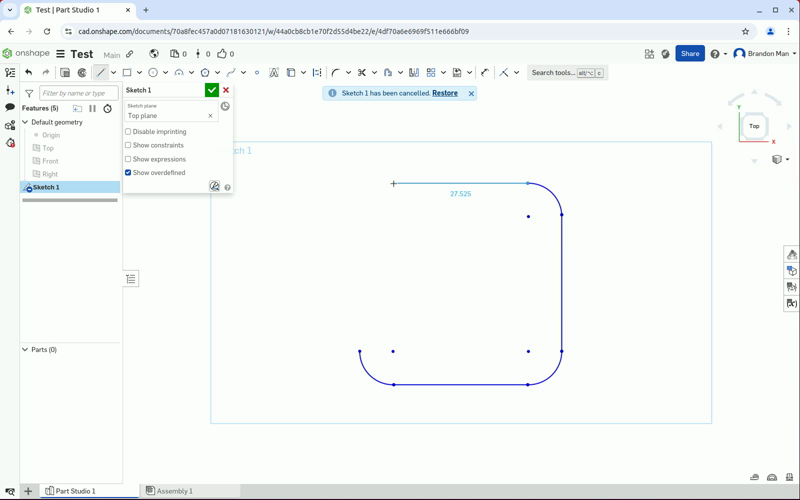
key(esc)
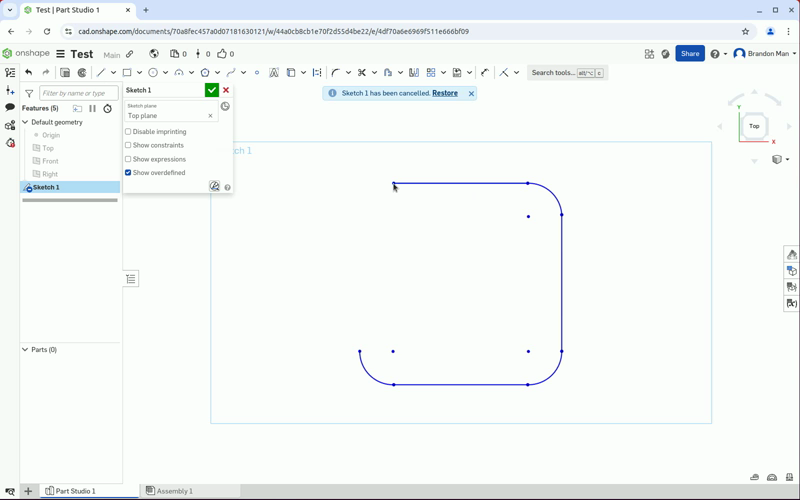
key(a)
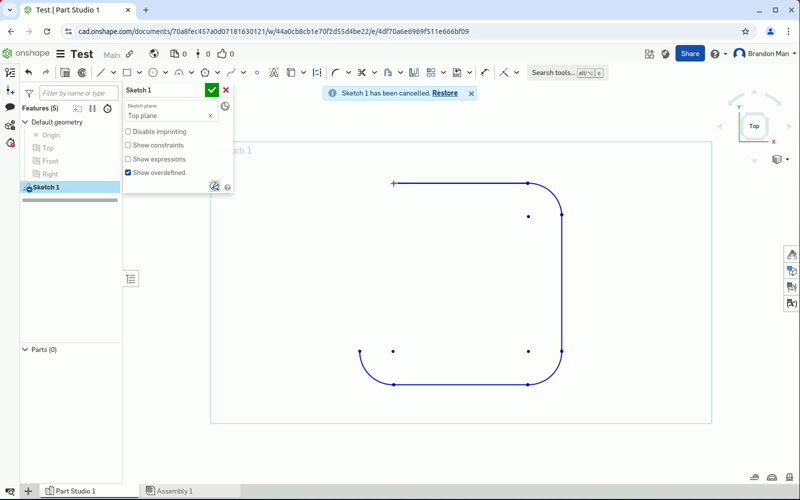
mouse_move(393, 183)
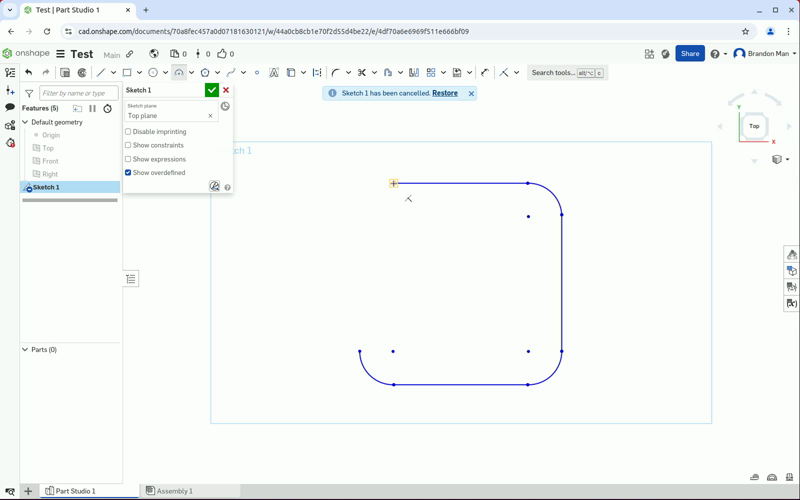
click(393, 183)
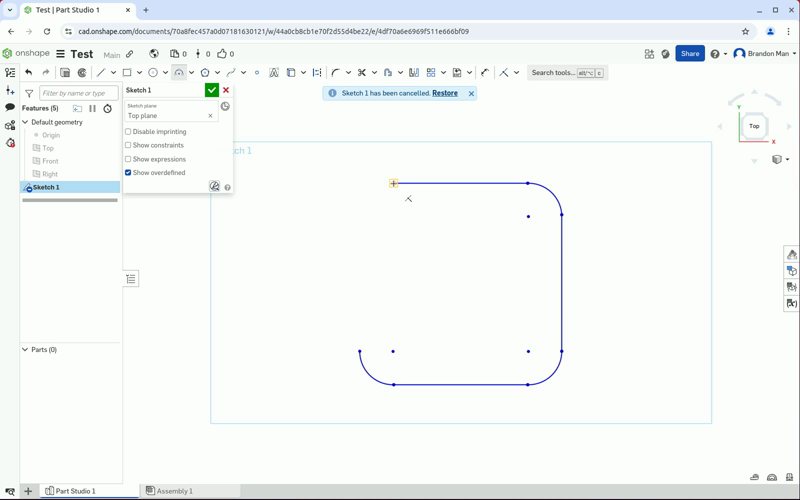
key_down(shift)
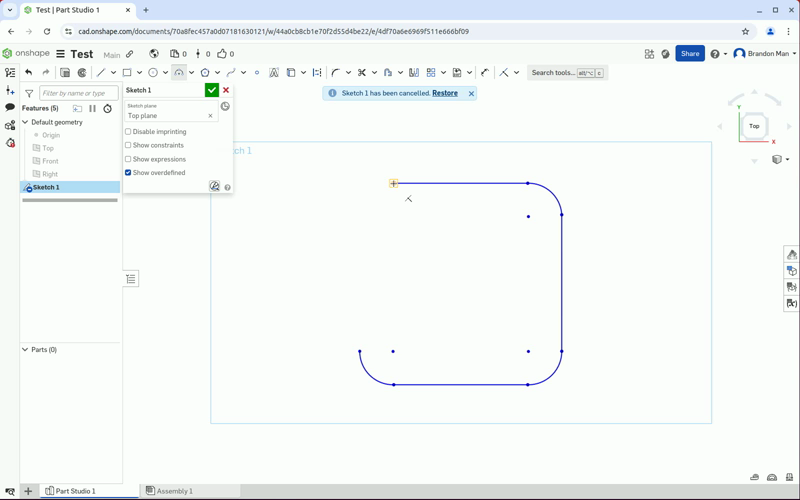
mouse_move(359, 214)
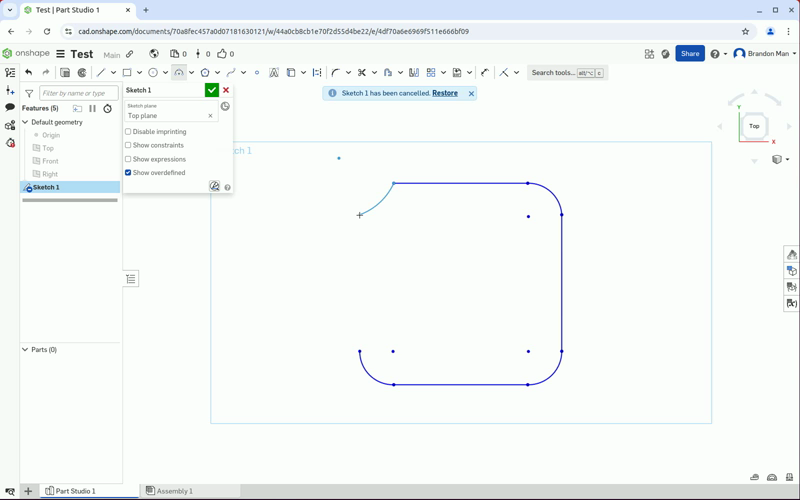
click(359, 214)
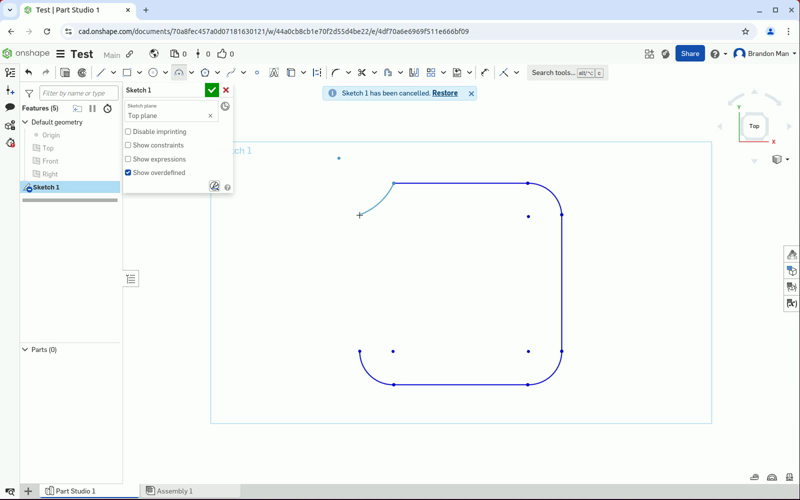
mouse_move(370, 192)
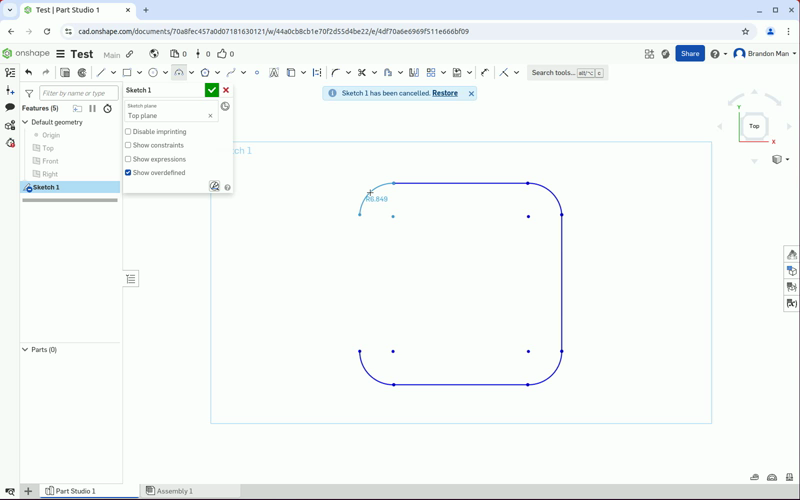
click(370, 192)
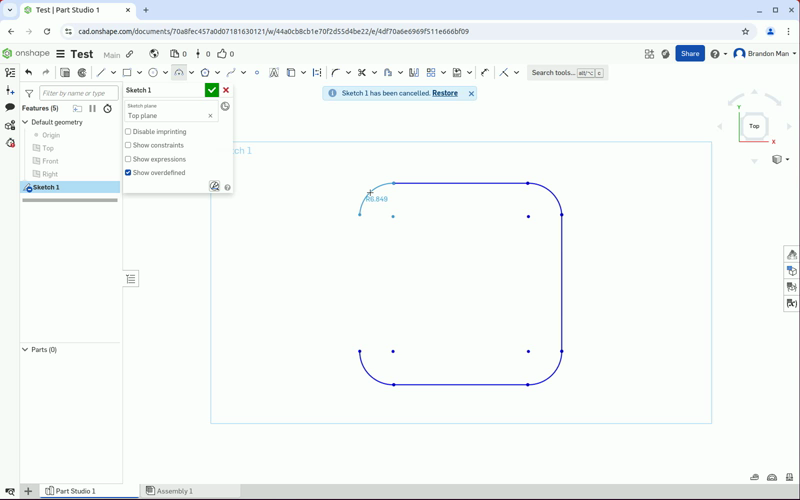
key_up(shift)
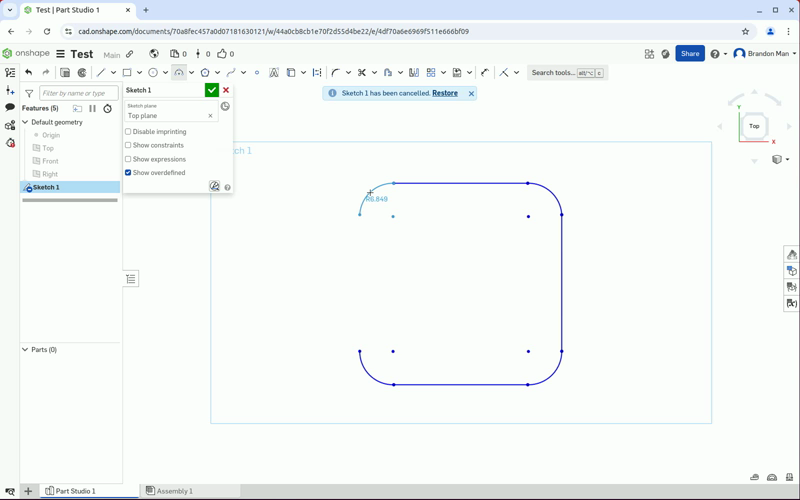
key(esc)
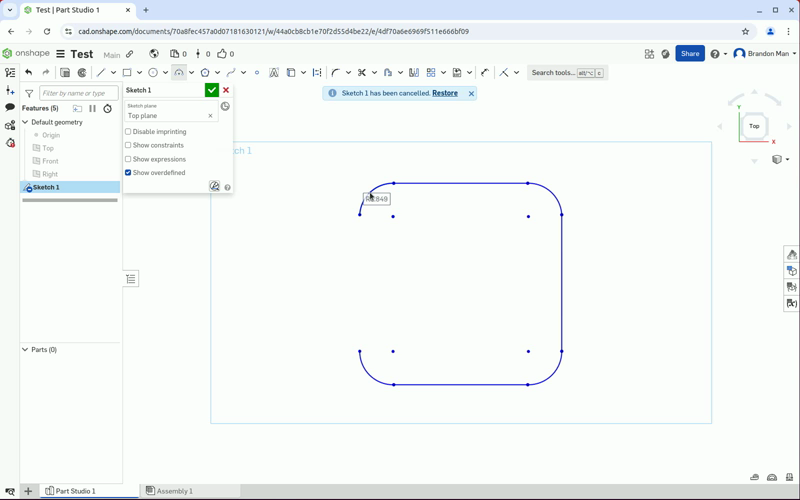
key(l)
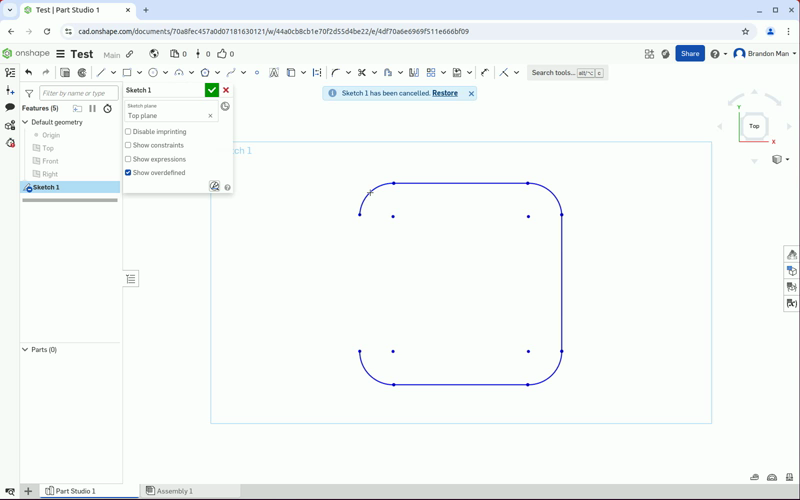
mouse_move(359, 214)
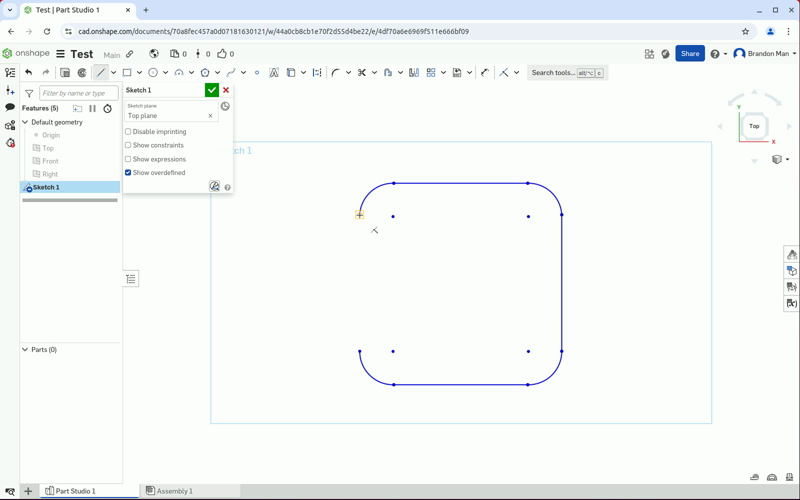
click(359, 214)
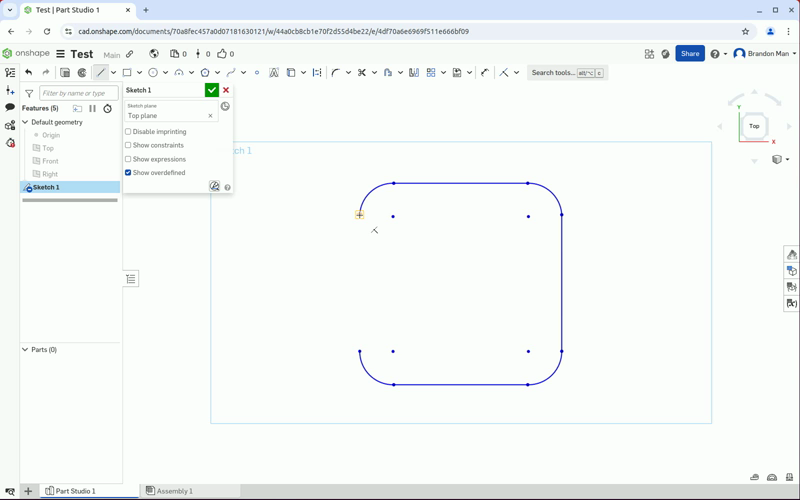
key_down(shift)
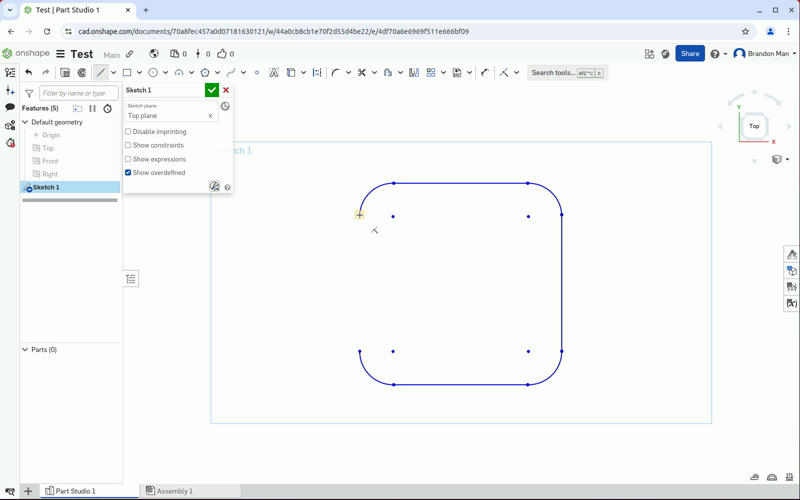
mouse_move(359, 351)
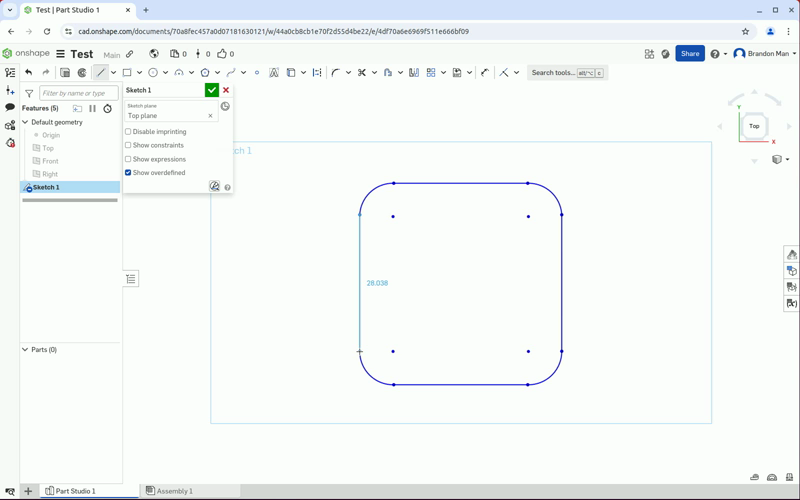
key_up(shift)
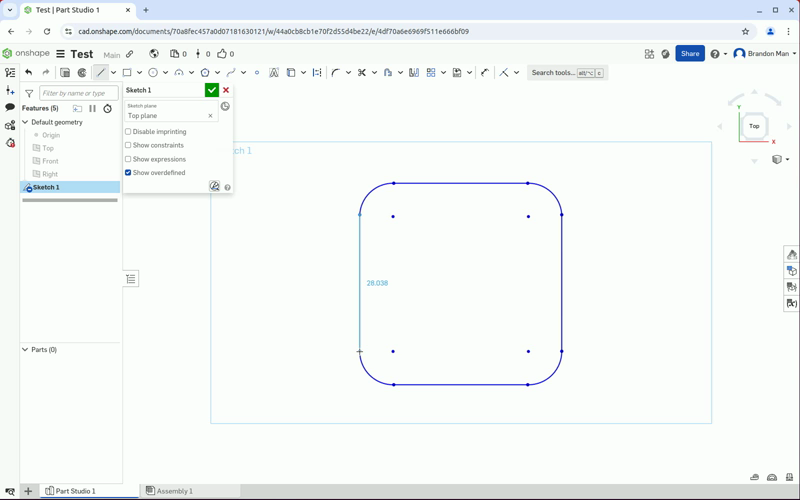
click(359, 351)
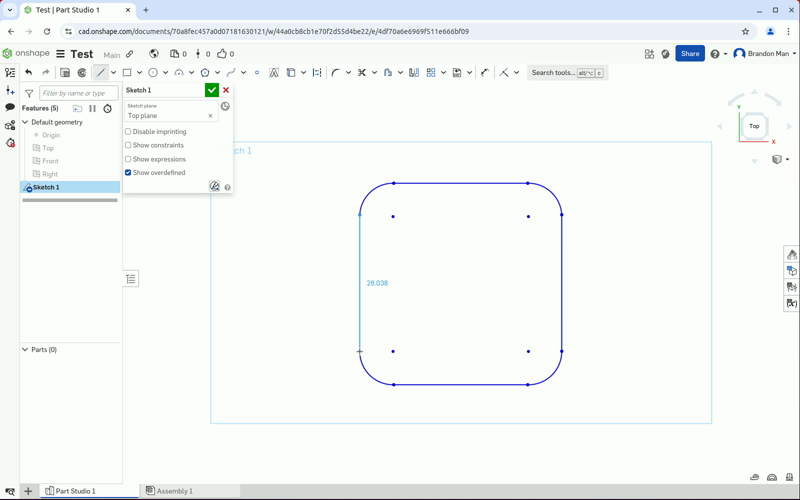
key(esc)
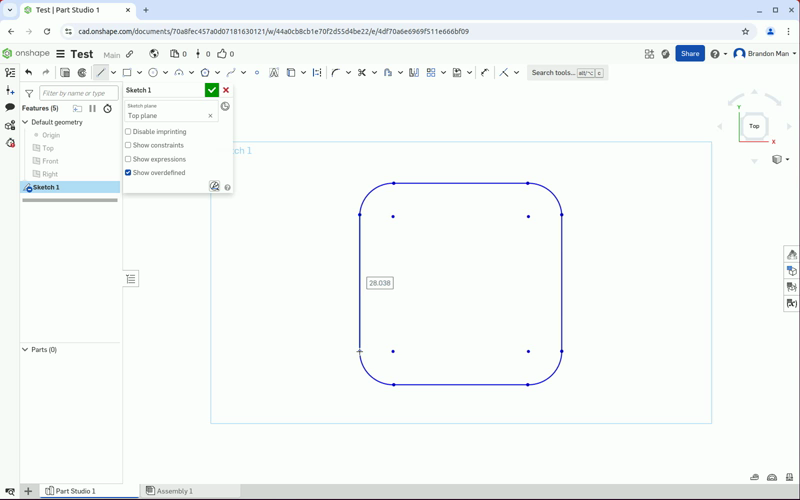
key(a)
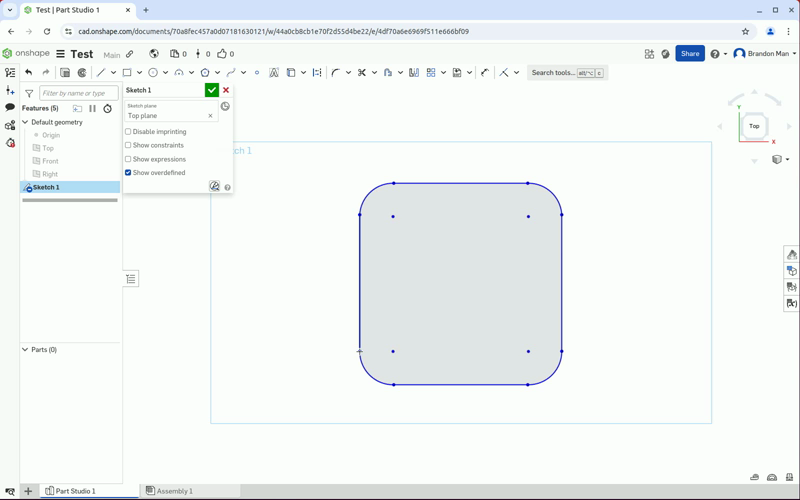
key_down(shift)
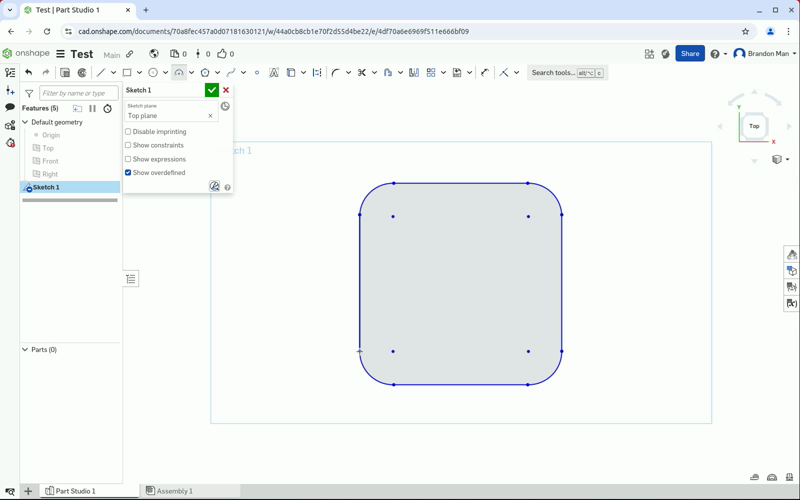
mouse_move(370, 351)
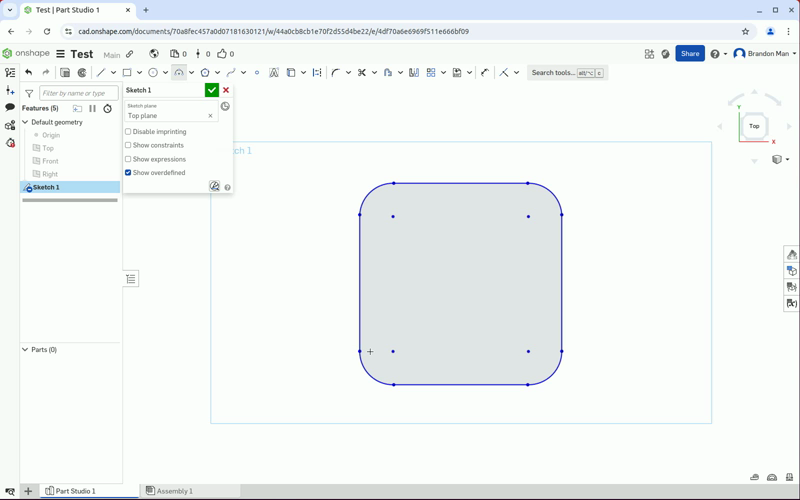
click(370, 351)
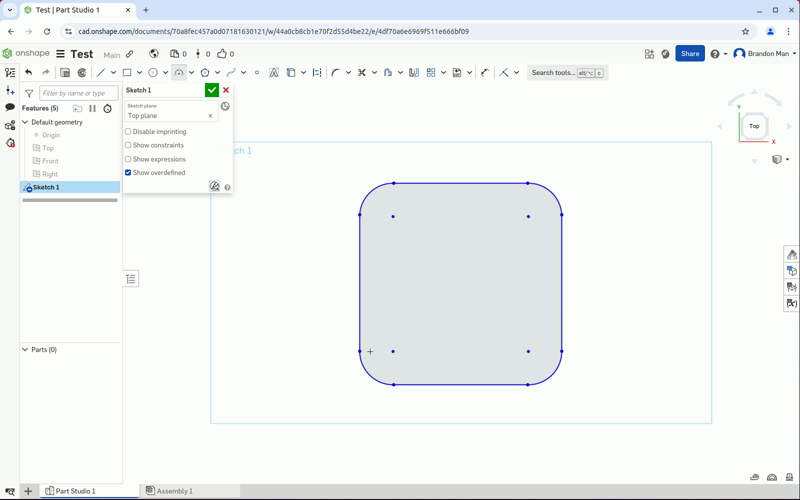
key_up(shift)
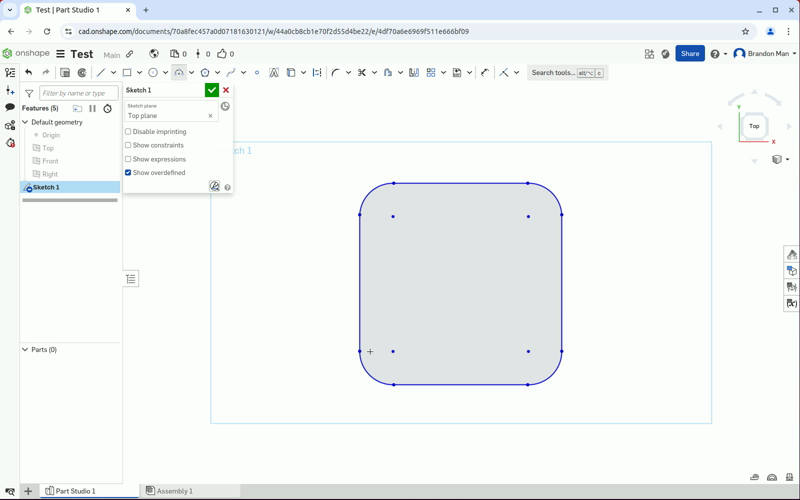
key_down(shift)
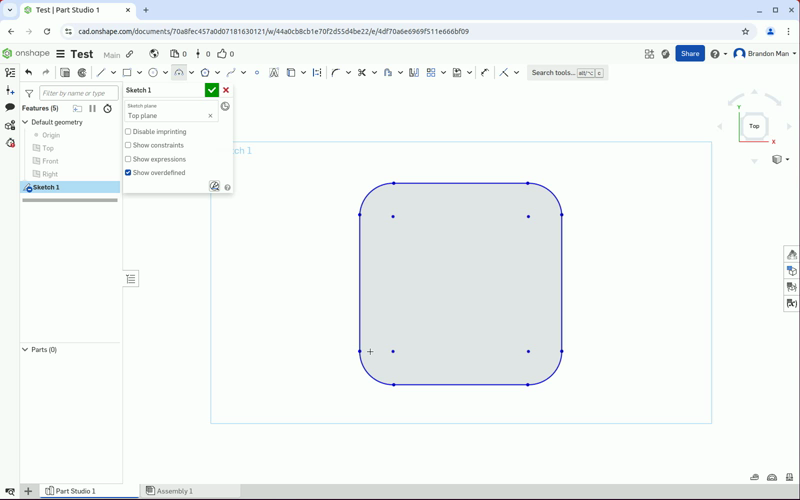
mouse_move(393, 374)
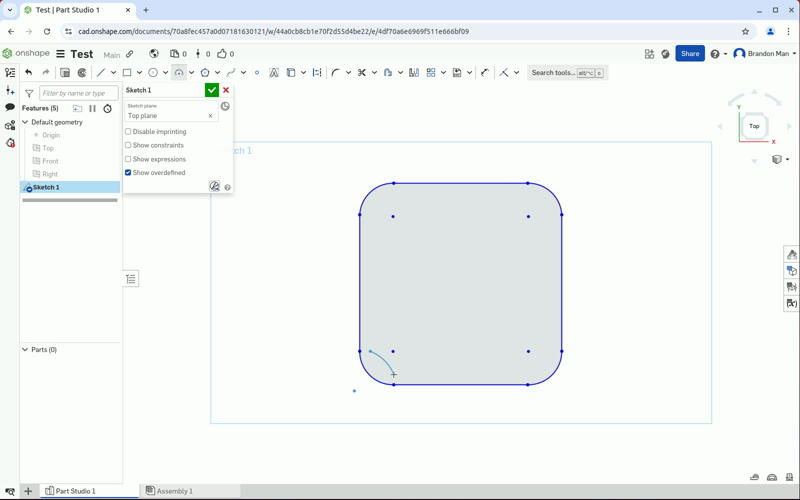
click(393, 374)
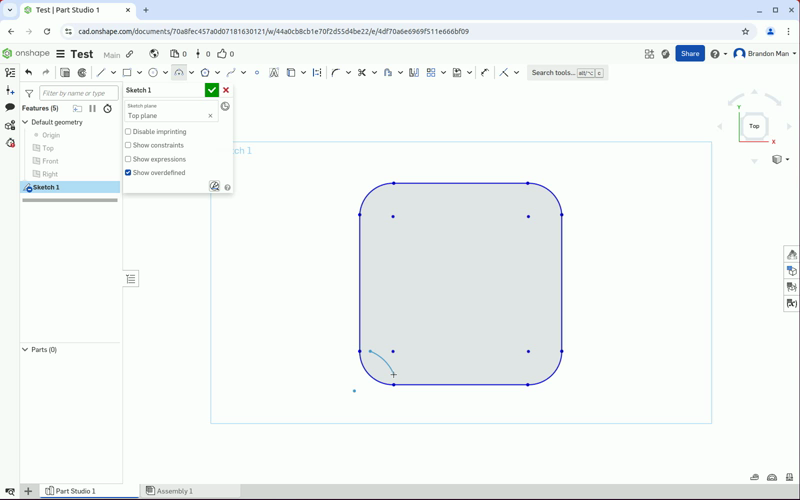
mouse_move(377, 367)
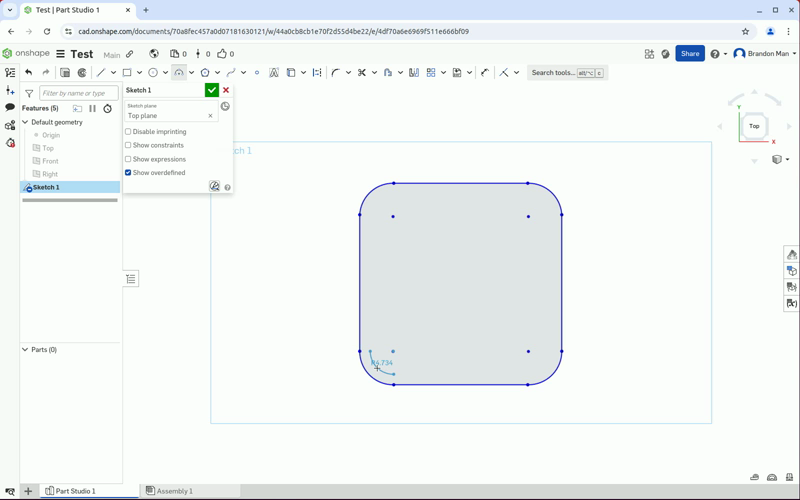
click(377, 367)
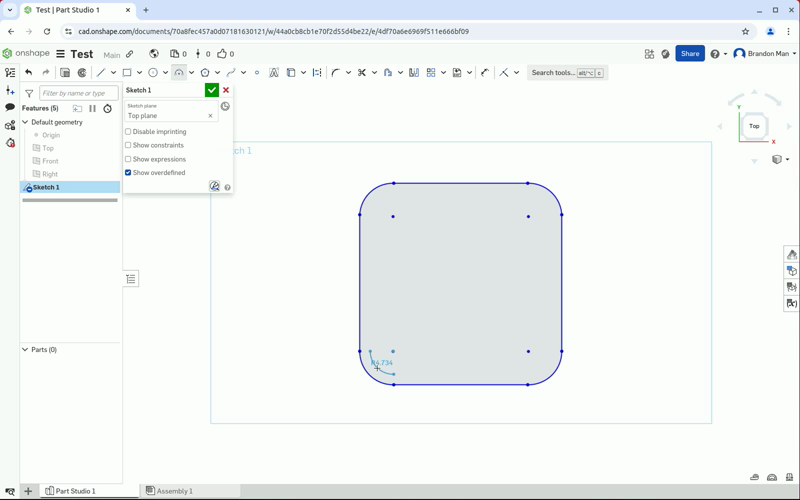
key_up(shift)
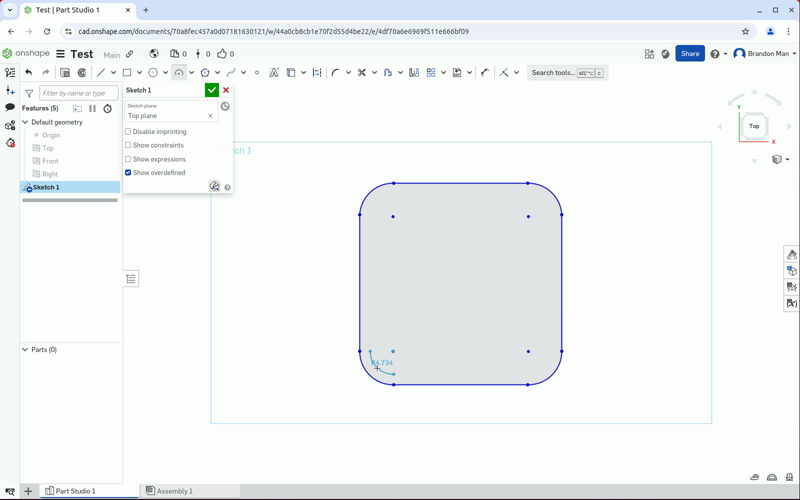
key(esc)
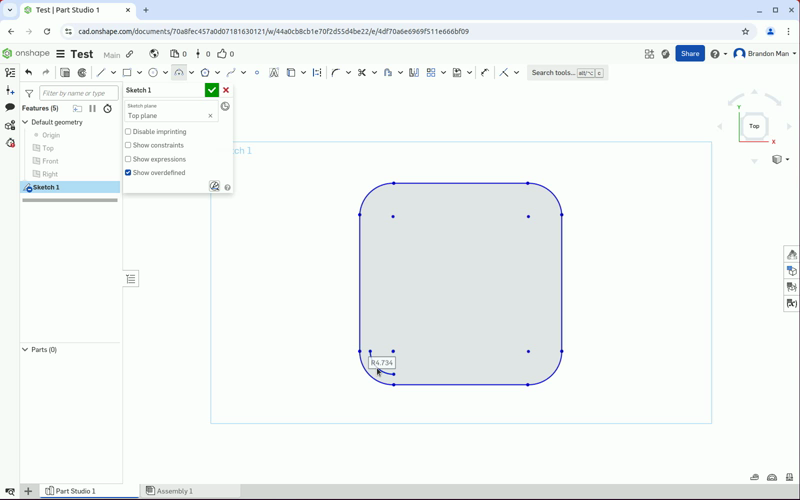
key(l)
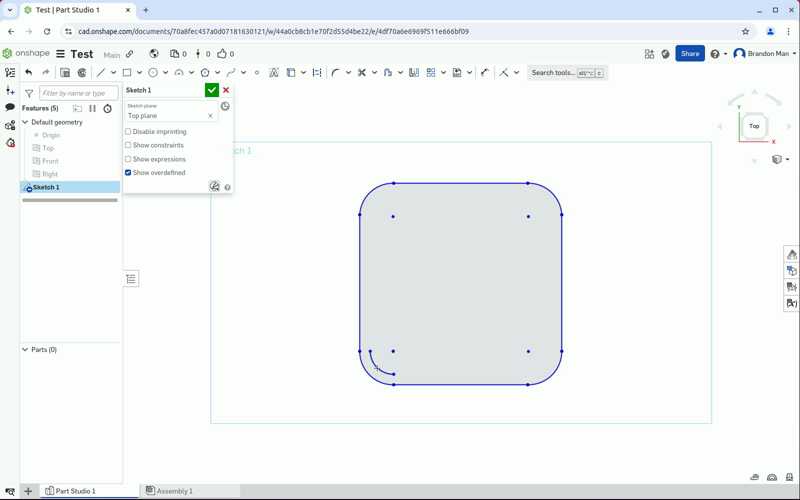
mouse_move(393, 374)
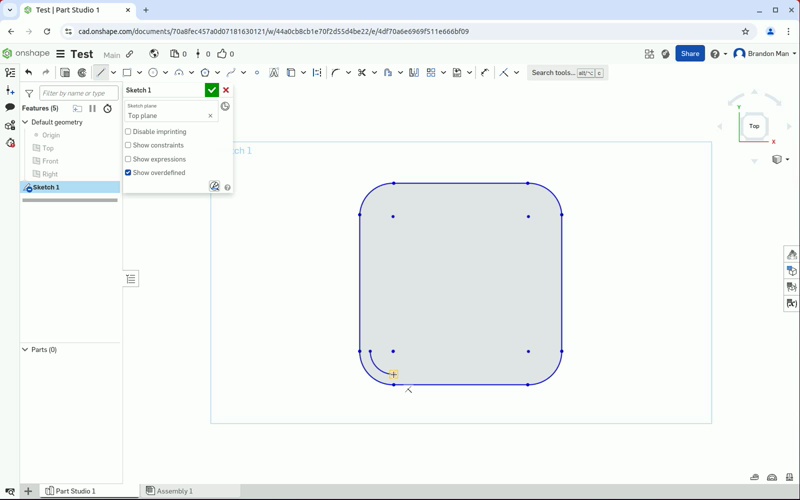
click(393, 374)
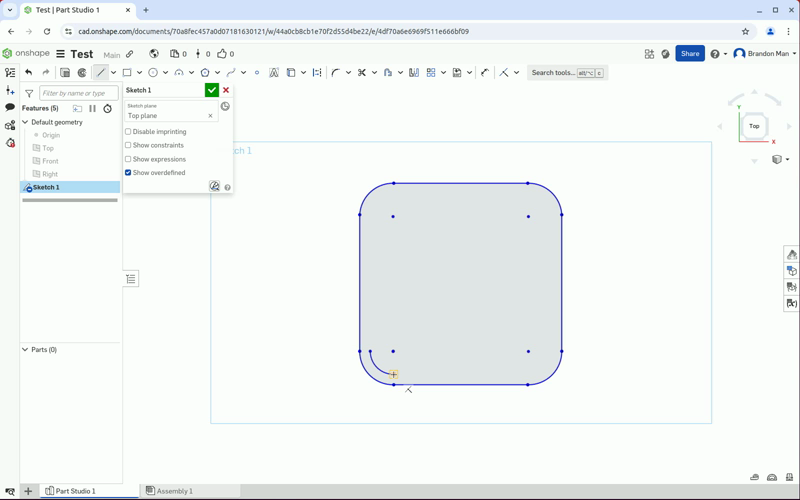
key_down(shift)
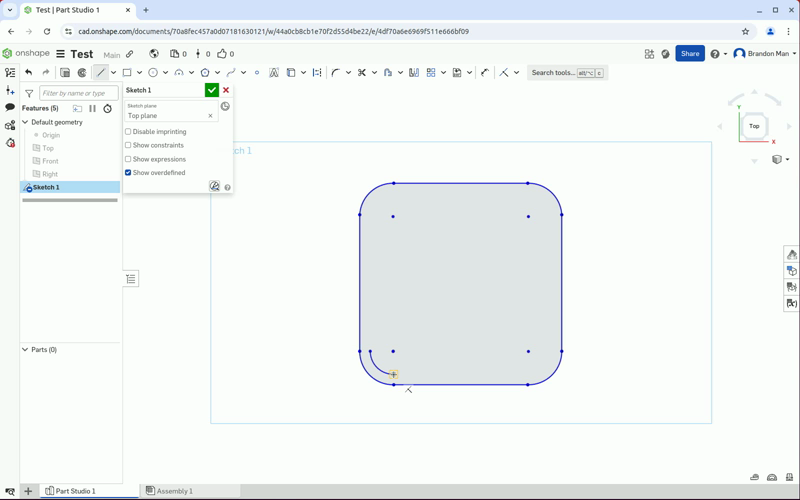
mouse_move(527, 374)
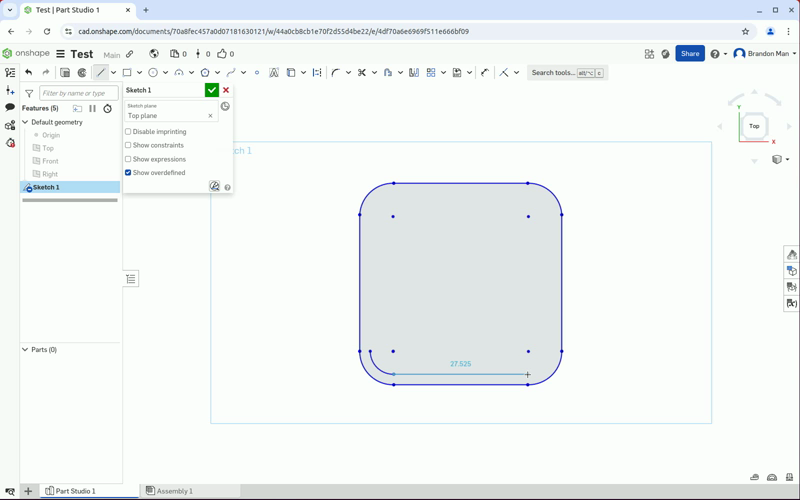
click(527, 374)
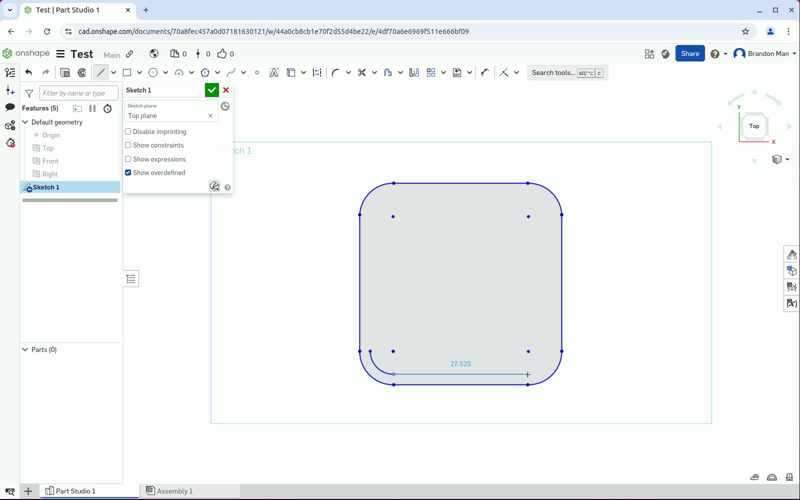
key_up(shift)
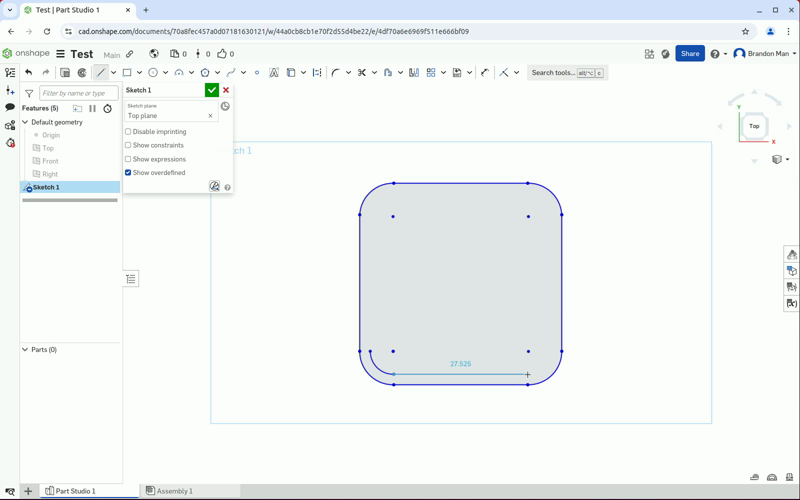
key(esc)
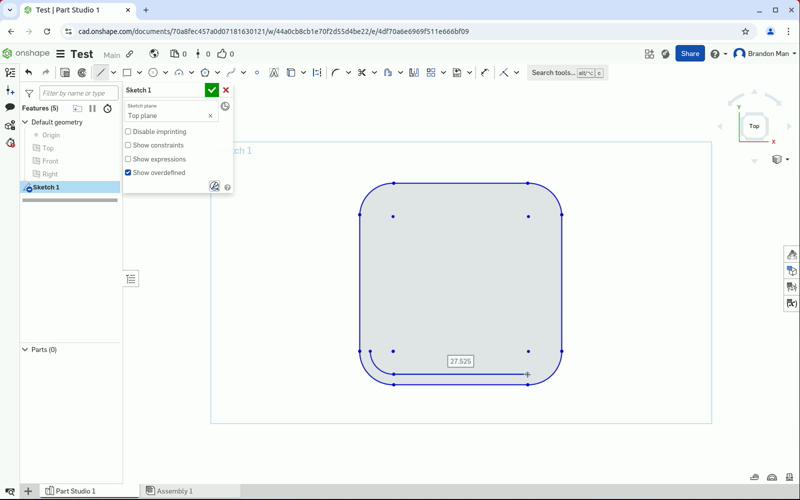
key(a)
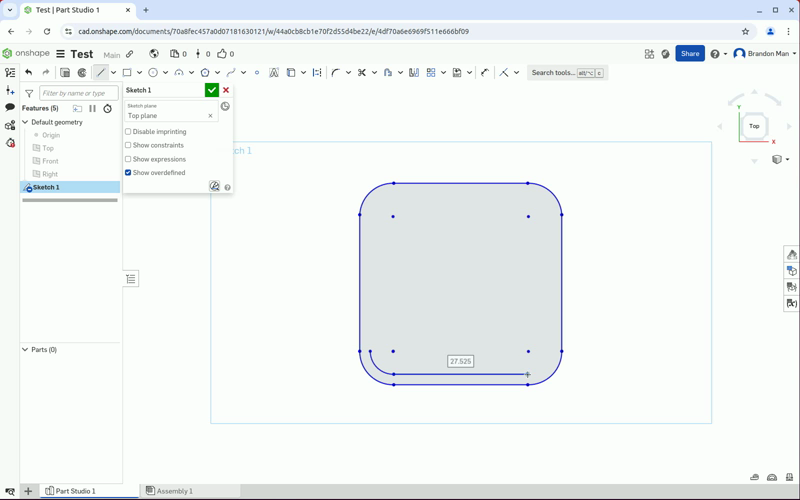
mouse_move(527, 374)
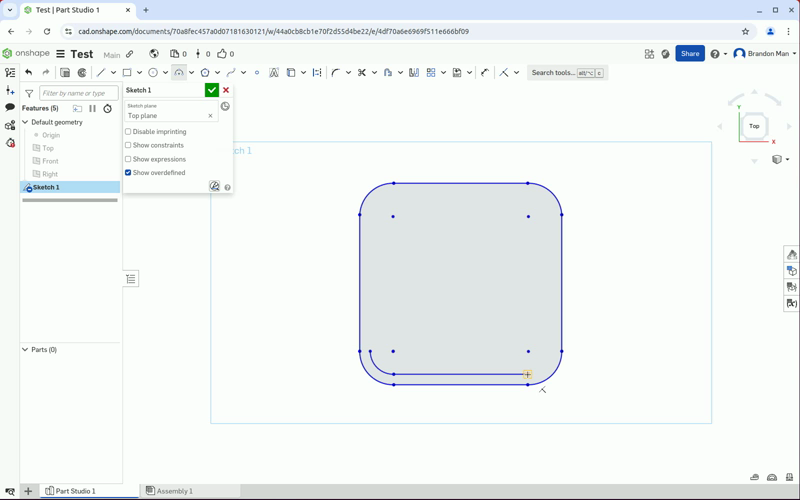
click(527, 374)
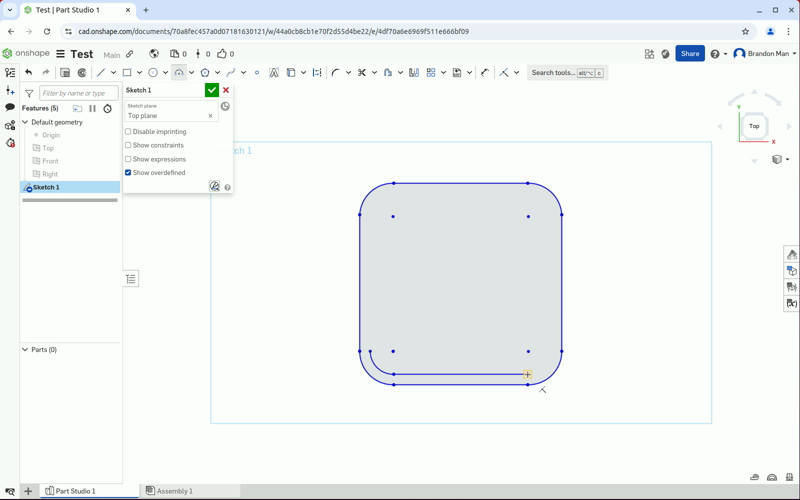
key_down(shift)
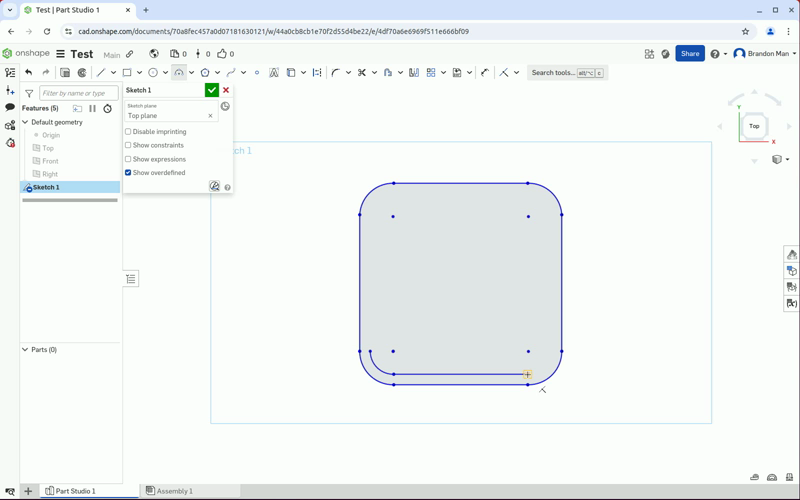
mouse_move(551, 351)
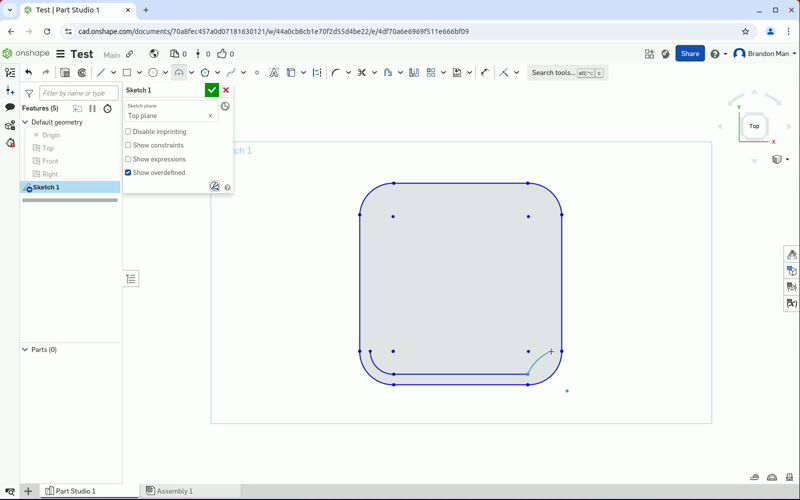
click(551, 351)
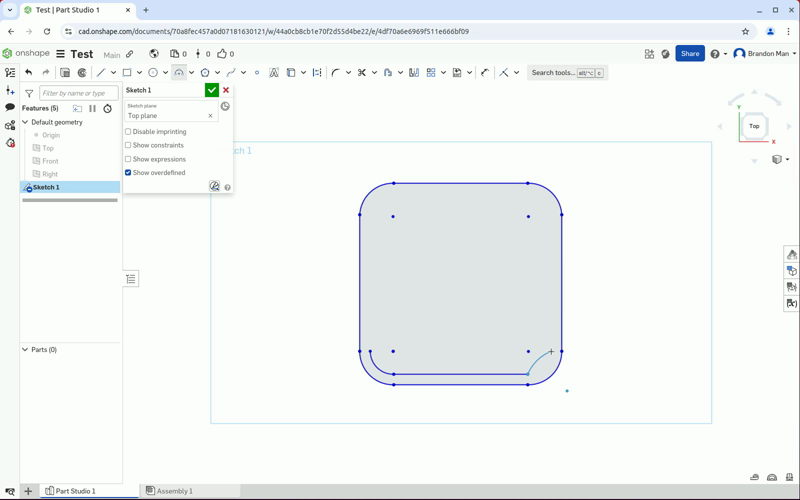
mouse_move(544, 367)
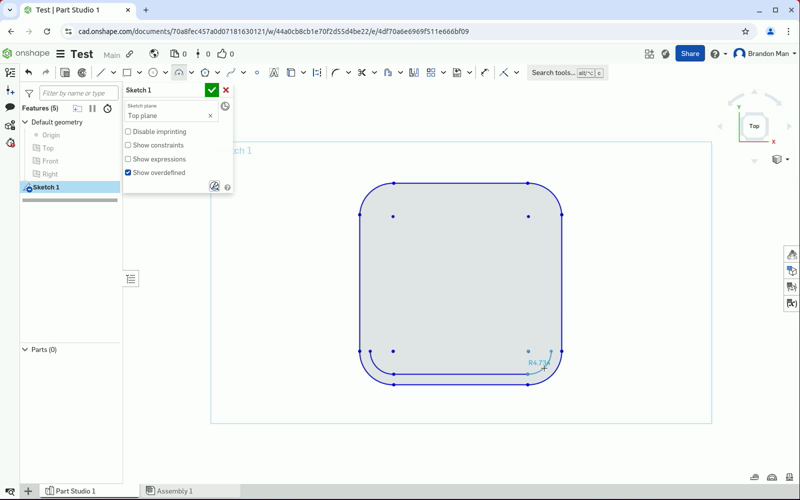
click(544, 367)
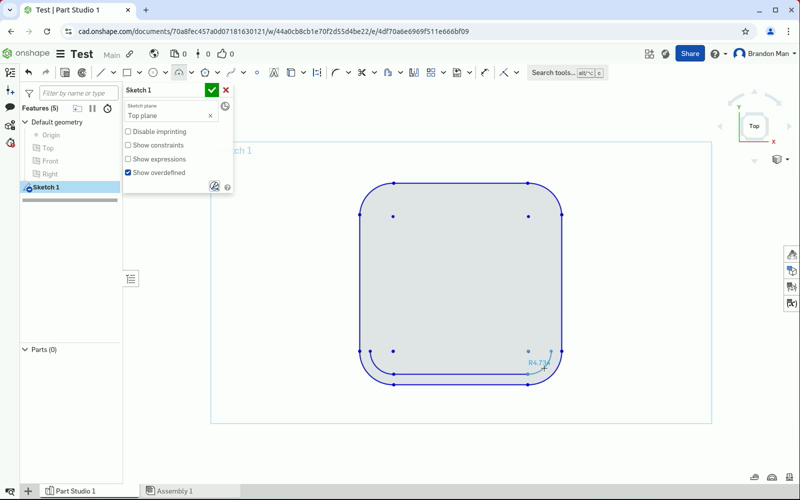
key_up(shift)
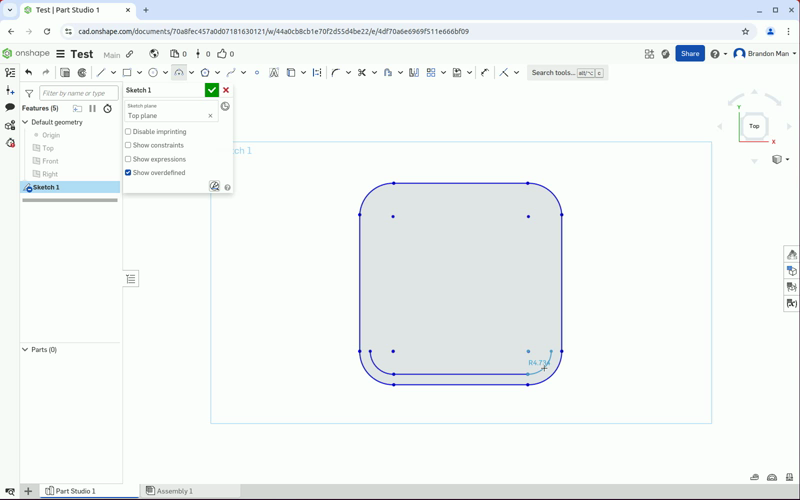
key(esc)
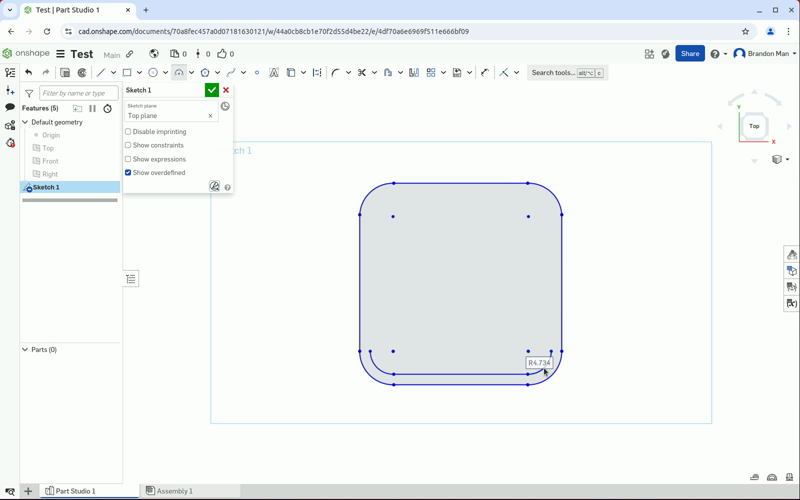
key(l)
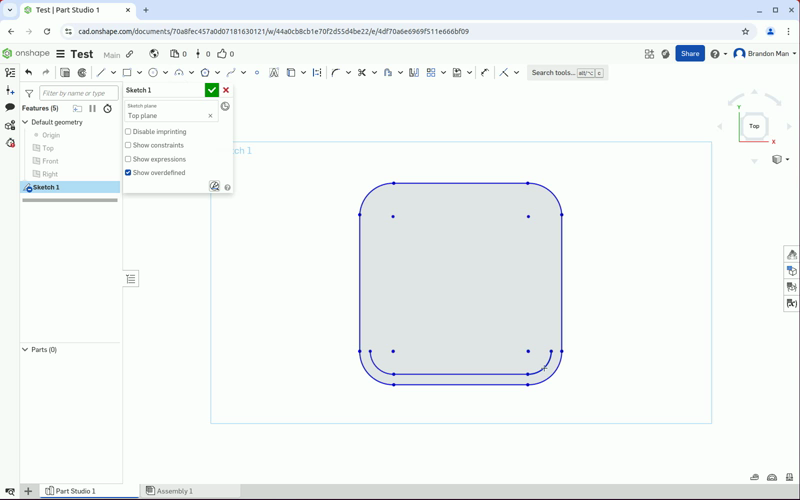
mouse_move(551, 351)
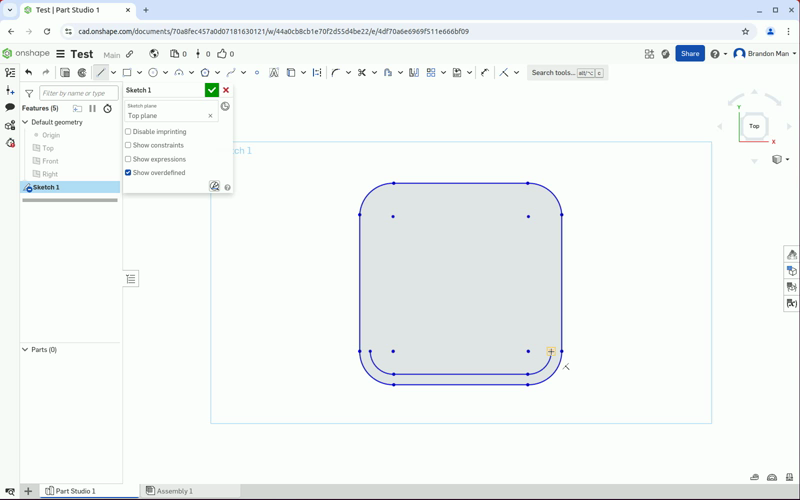
click(551, 351)
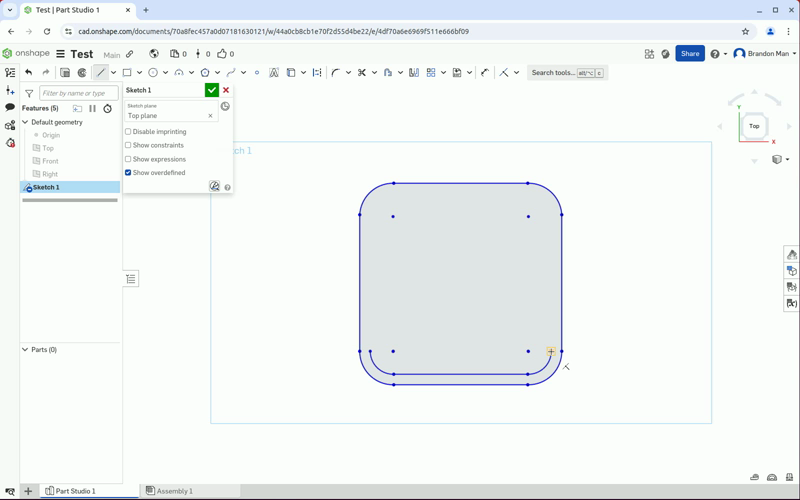
key_down(shift)
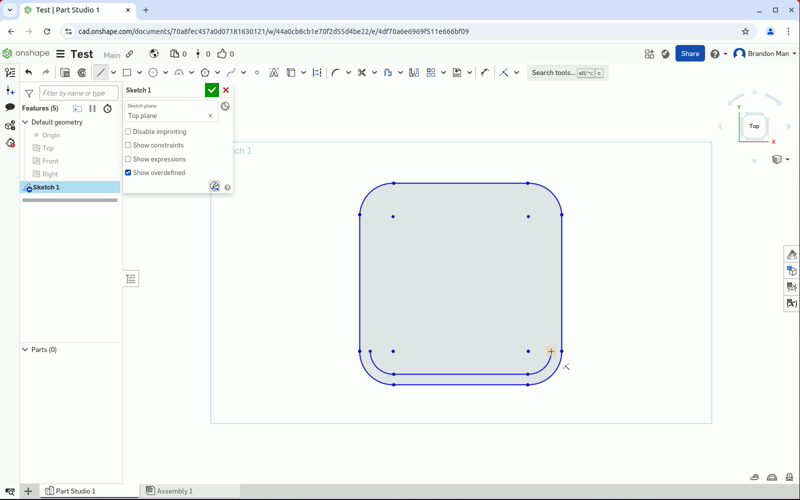
mouse_move(551, 214)
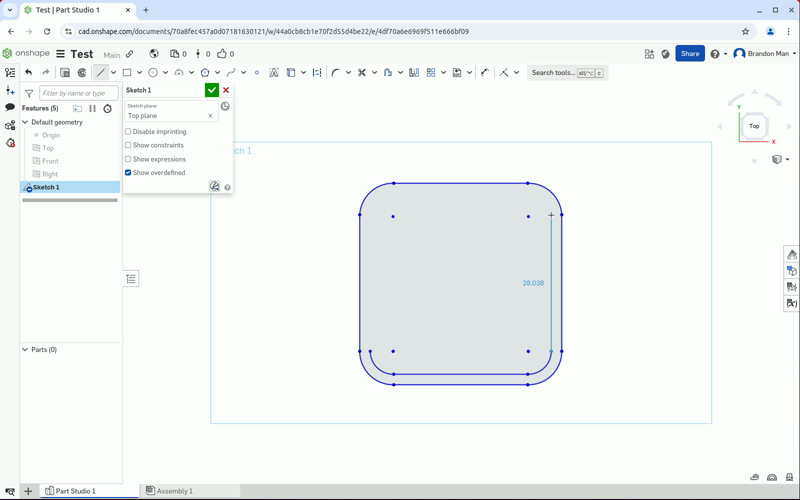
click(551, 214)
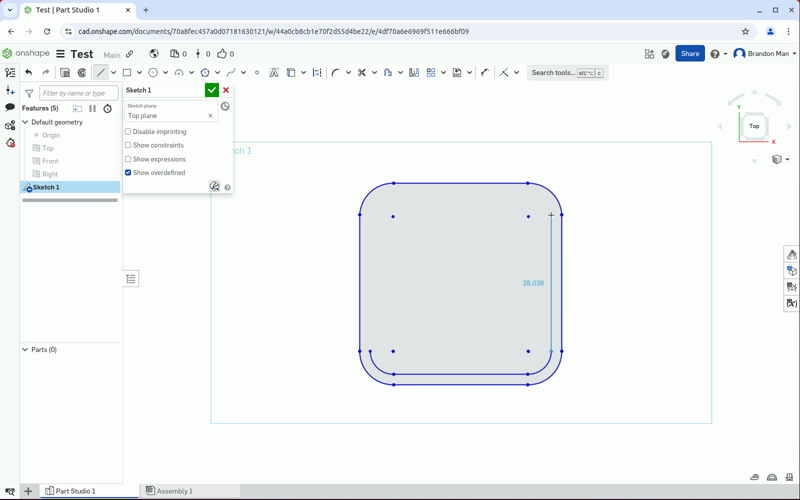
key_up(shift)
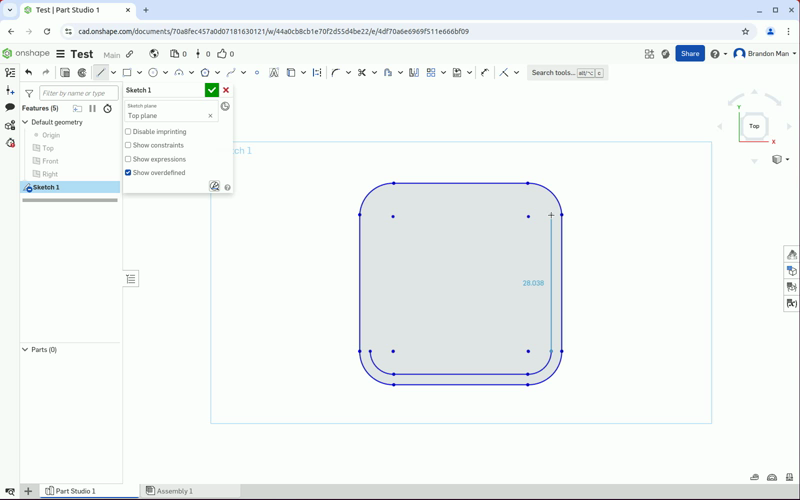
key(esc)
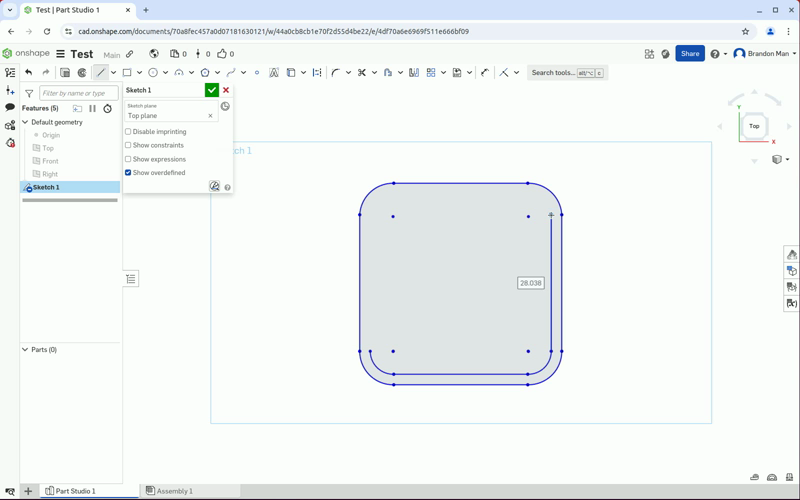
key(a)
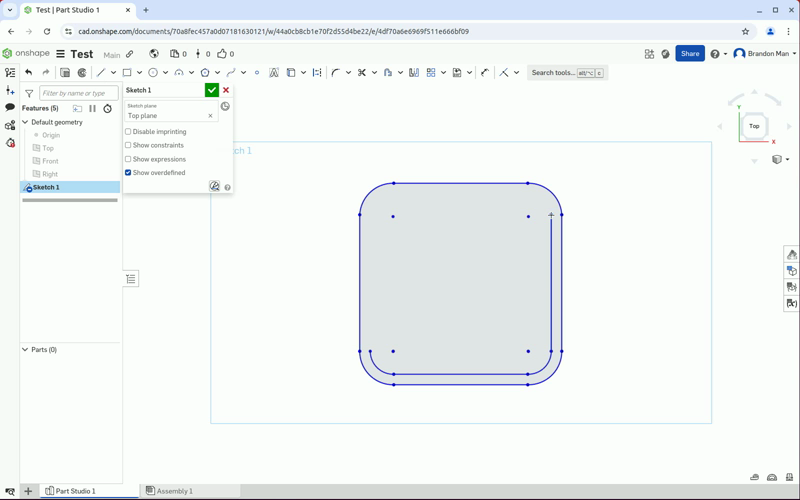
mouse_move(551, 214)
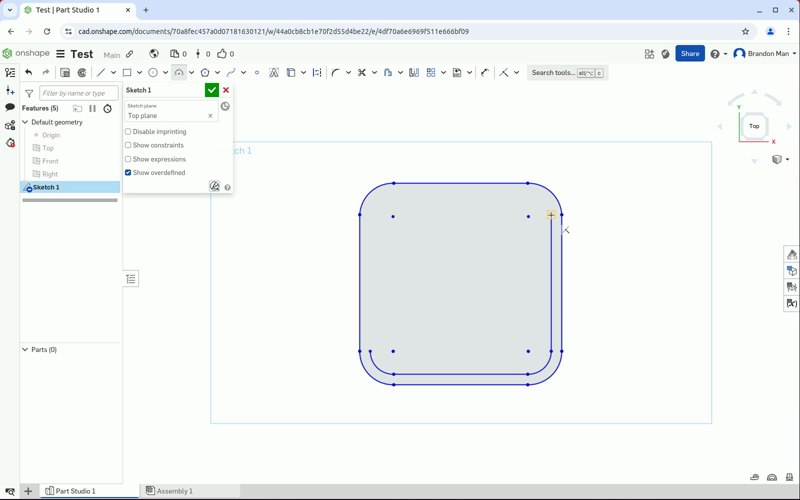
click(551, 214)
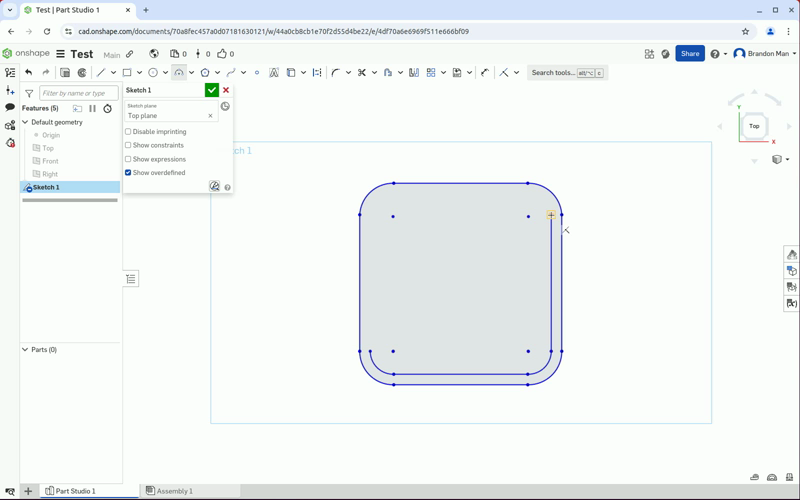
key_down(shift)
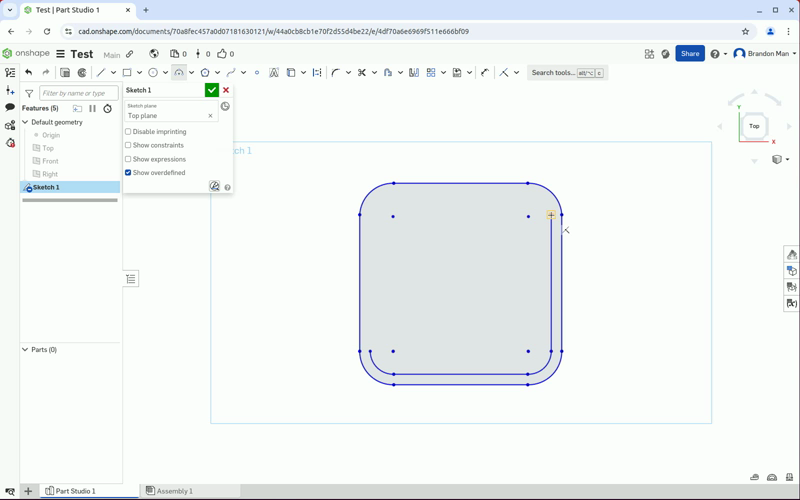
mouse_move(527, 191)
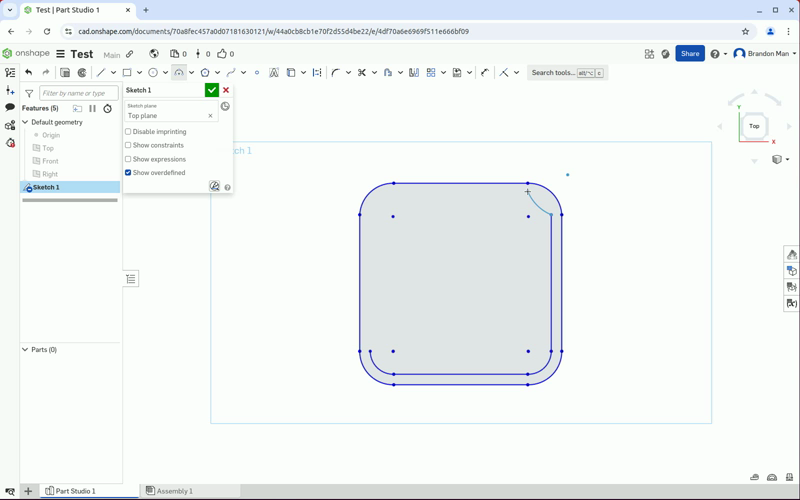
click(527, 191)
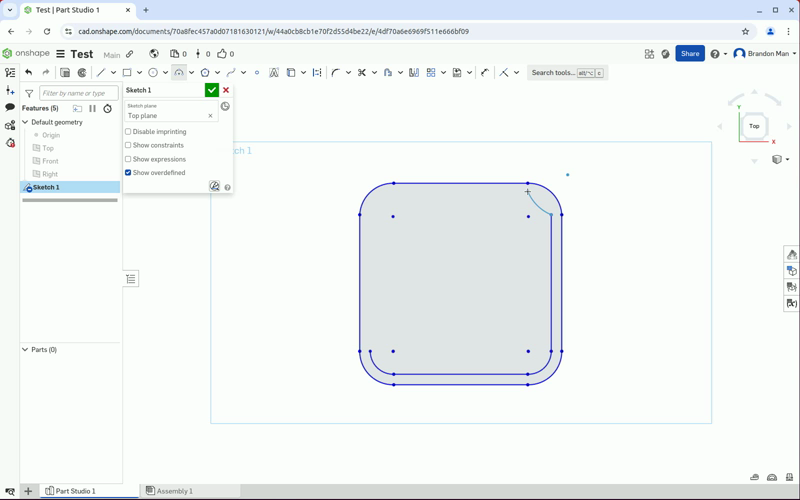
mouse_move(544, 198)
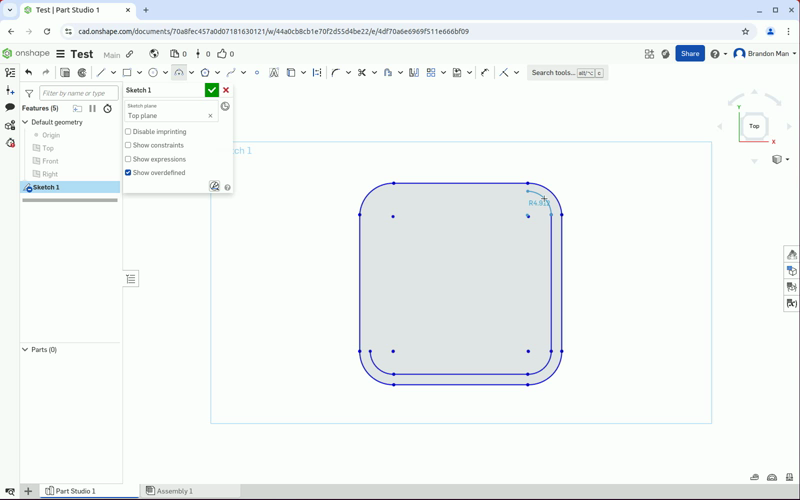
click(544, 198)
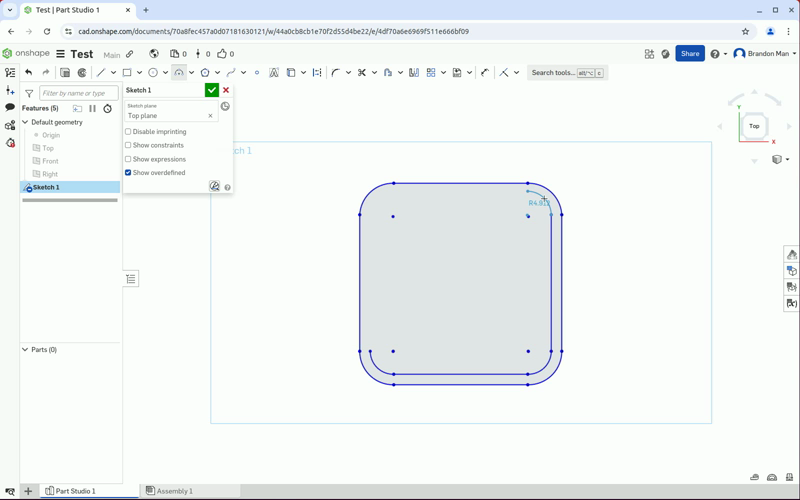
key_up(shift)
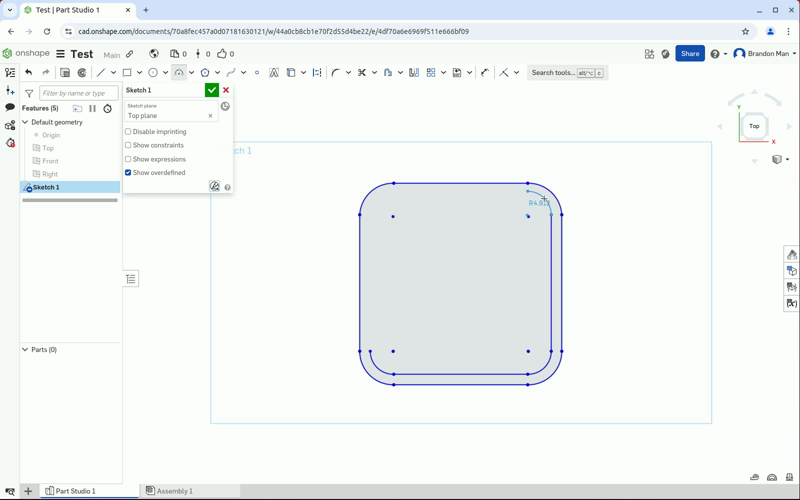
key(esc)
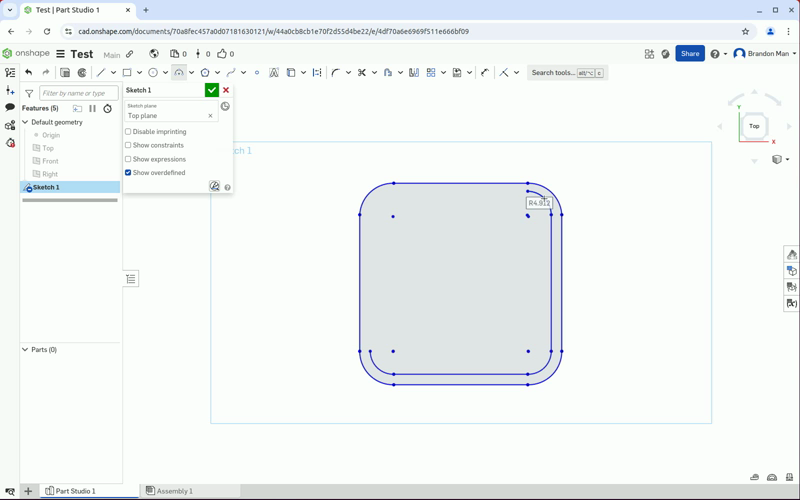
key(l)
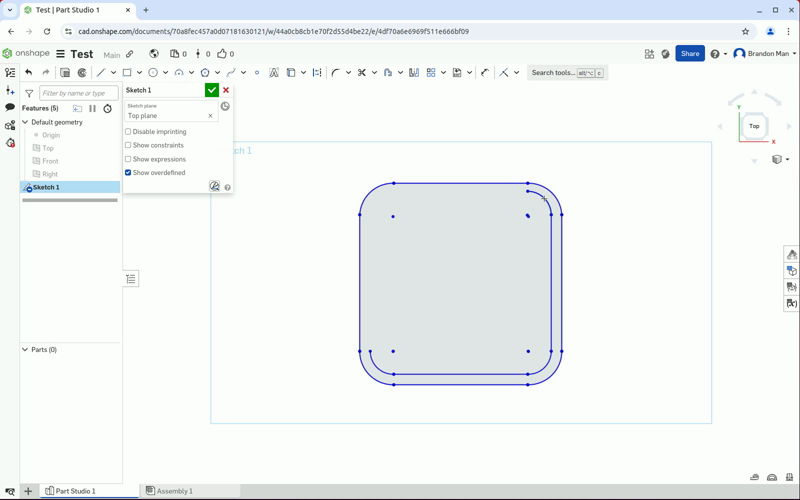
mouse_move(527, 191)
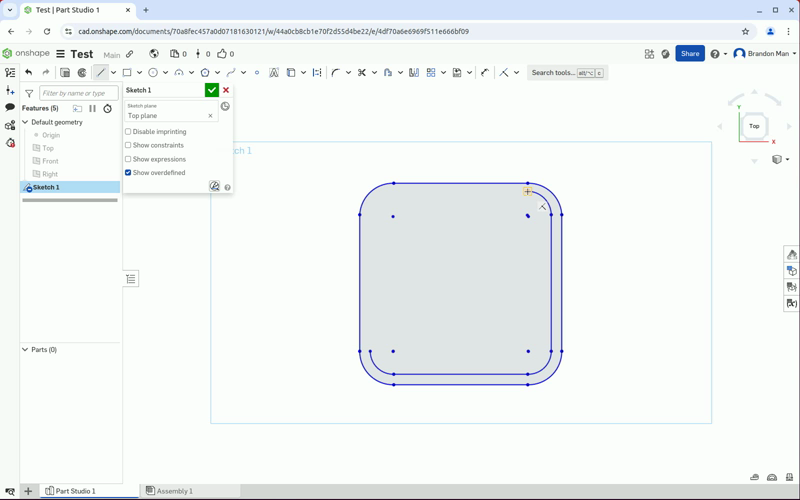
click(527, 191)
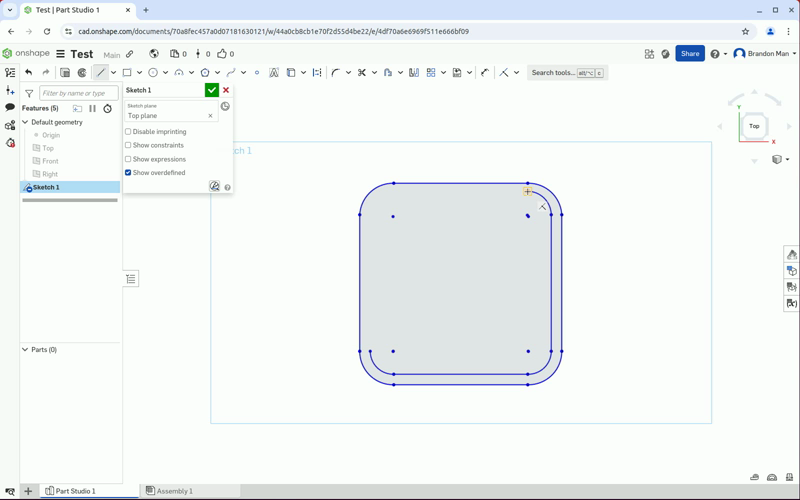
key_down(shift)
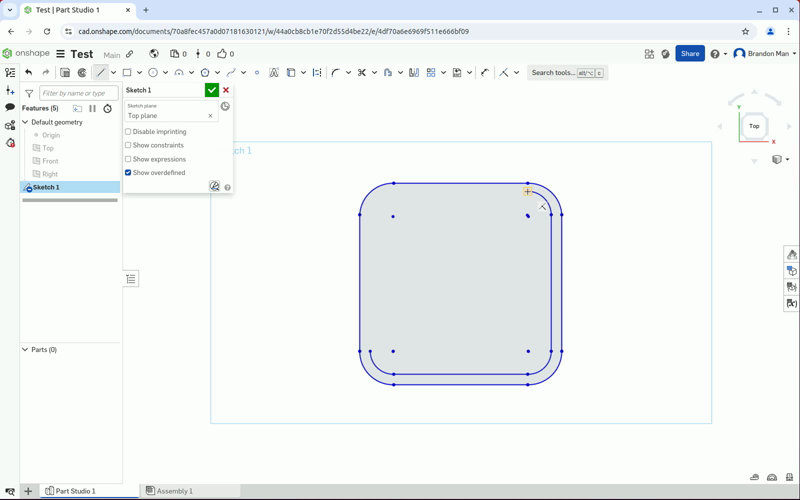
mouse_move(393, 191)
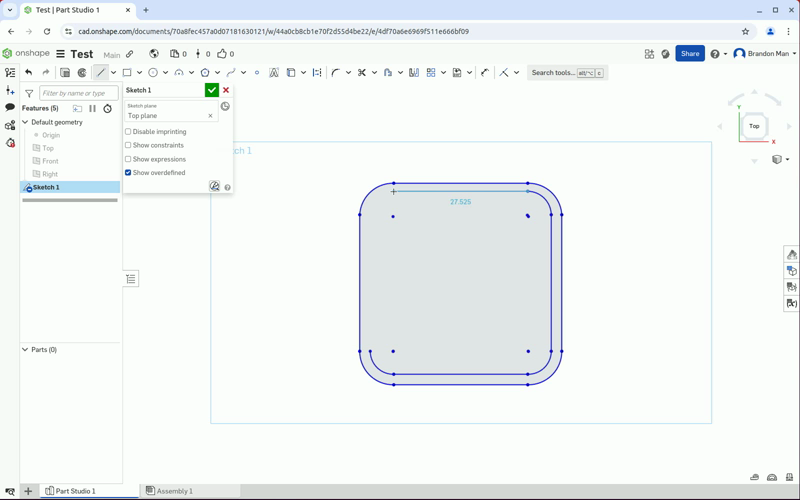
click(393, 191)
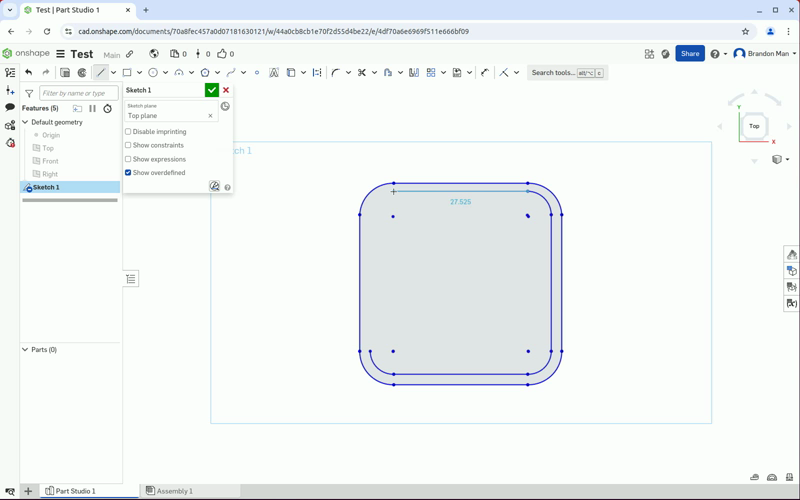
key_up(shift)
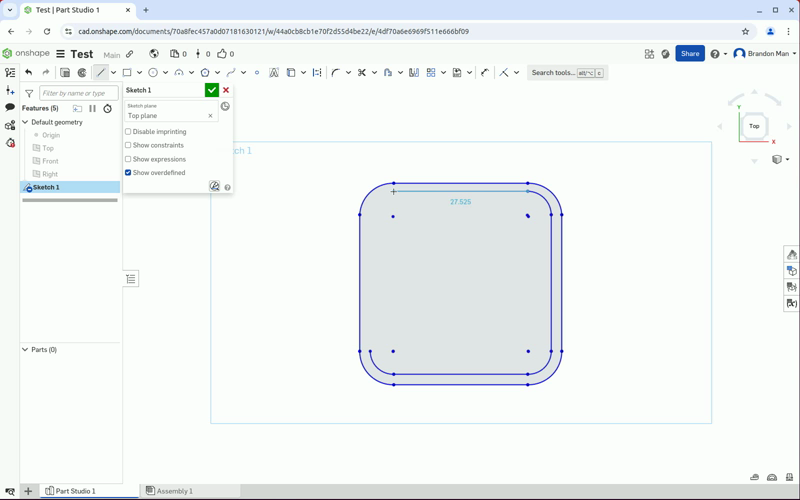
key(esc)
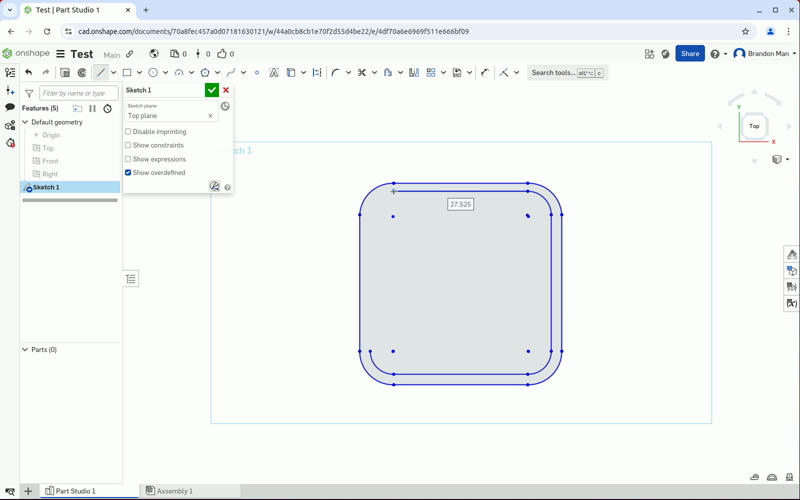
key(a)
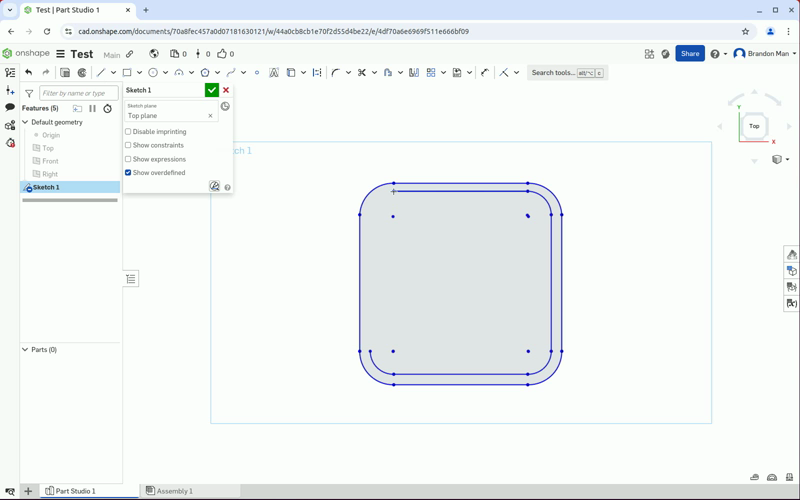
mouse_move(393, 191)
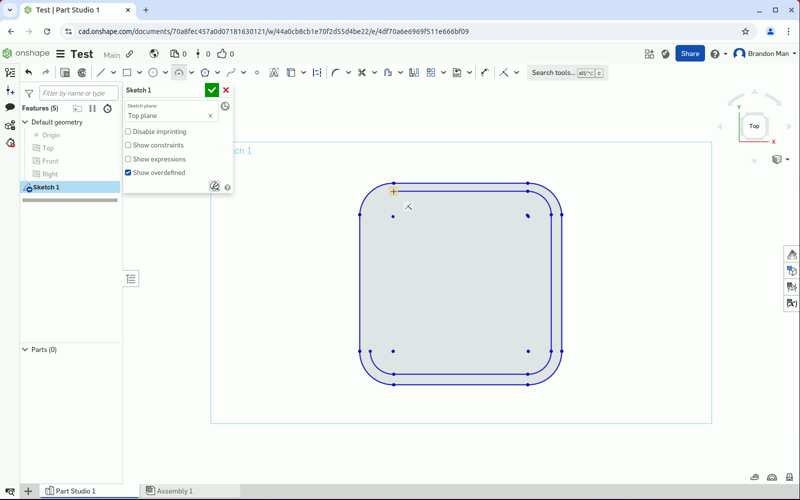
click(393, 191)
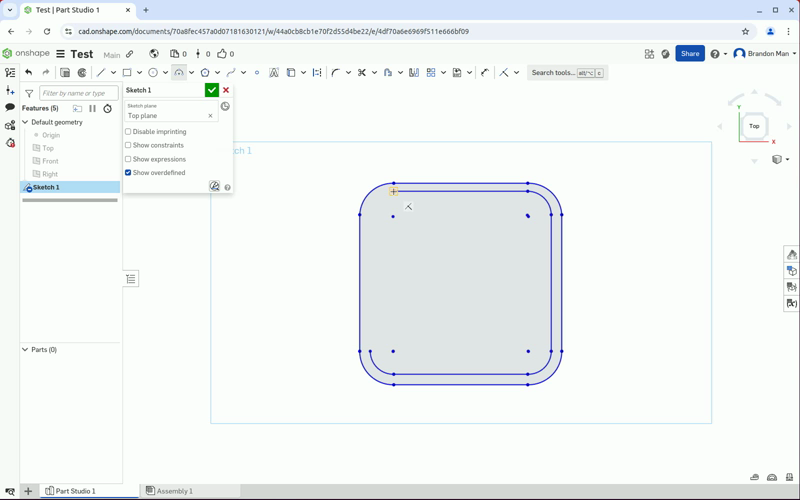
key_down(shift)
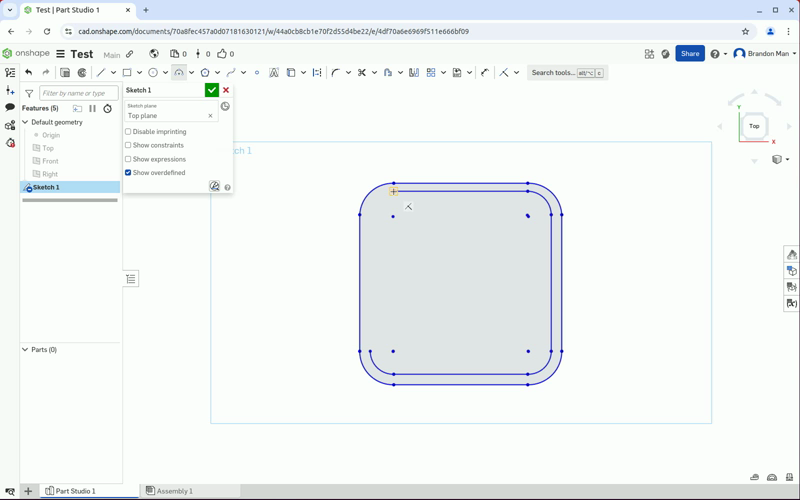
mouse_move(370, 214)
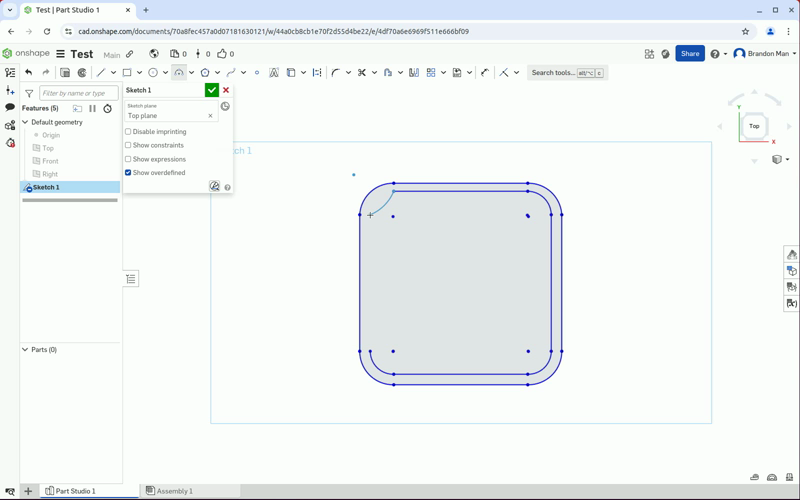
click(370, 214)
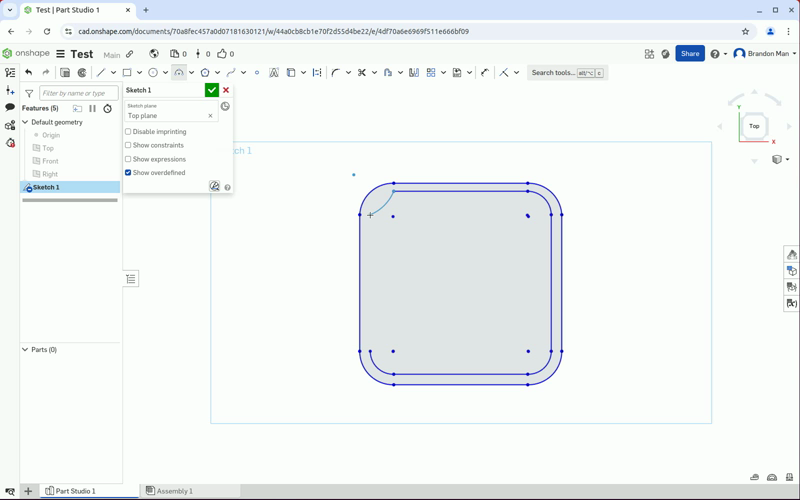
mouse_move(377, 198)
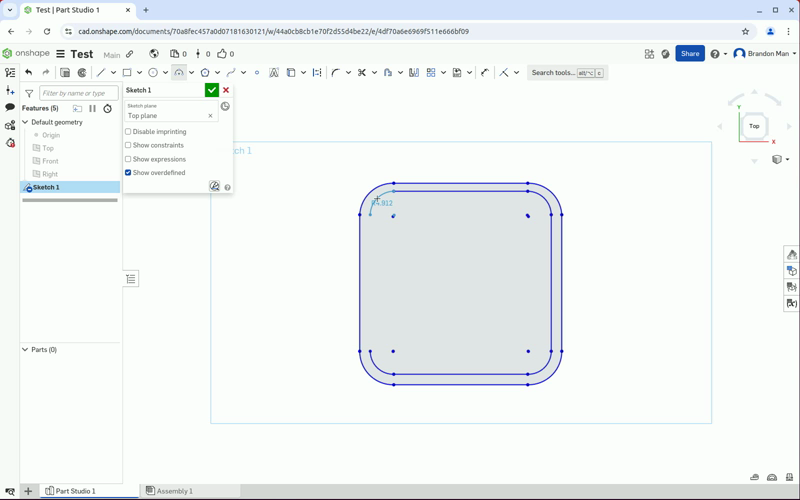
click(377, 198)
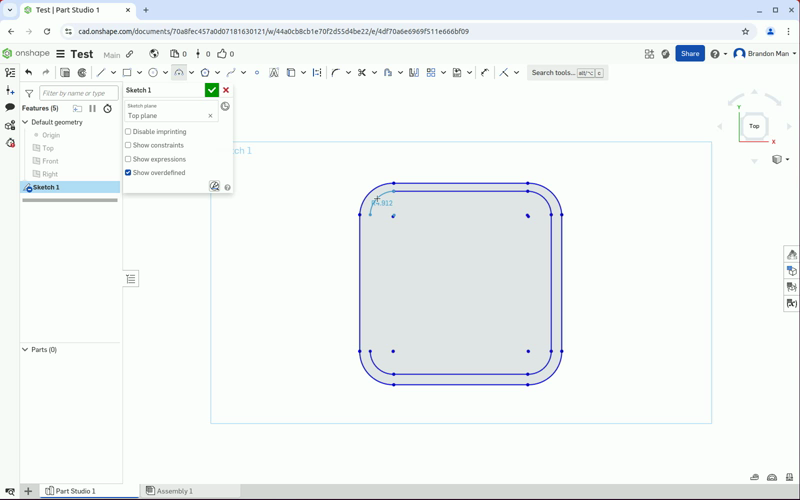
key_up(shift)
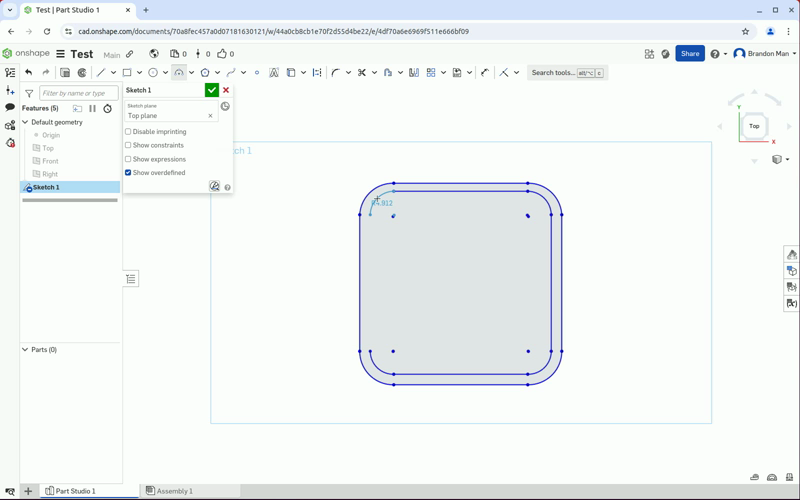
key(esc)
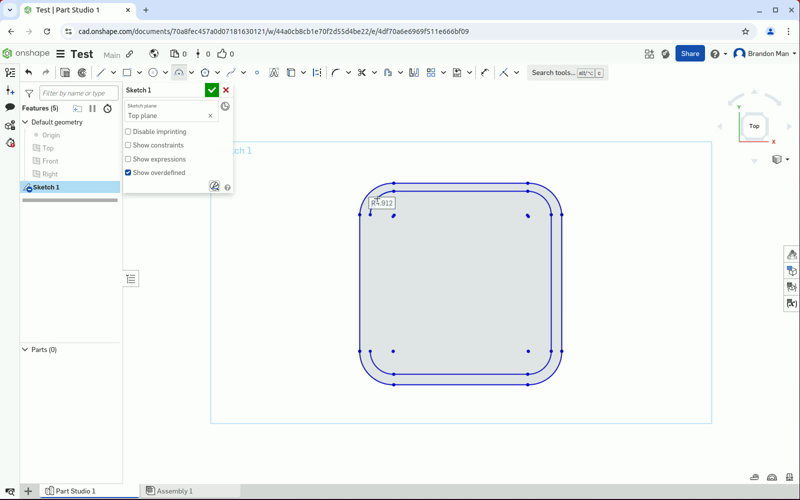
key(l)
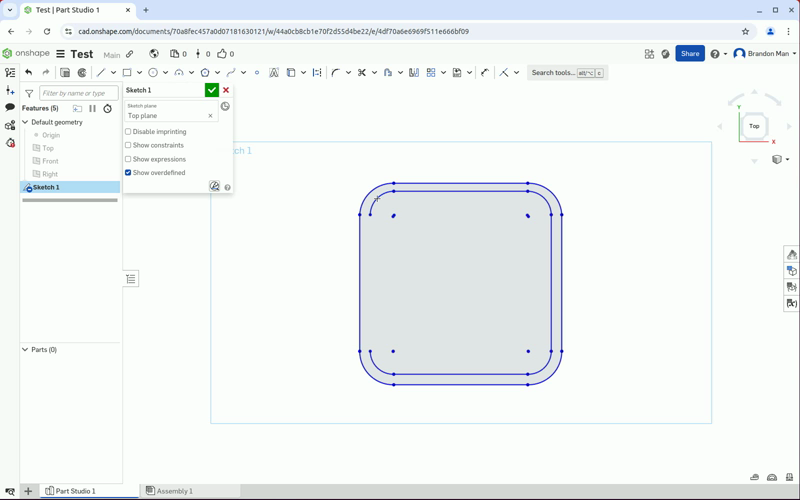
mouse_move(370, 214)
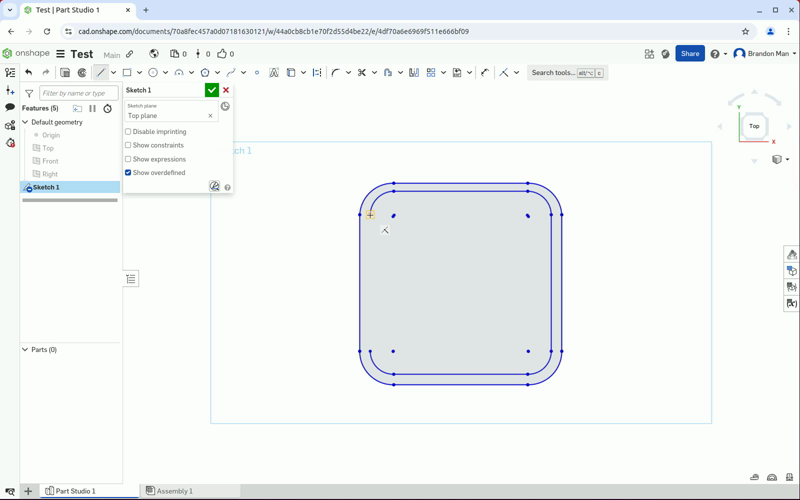
click(370, 214)
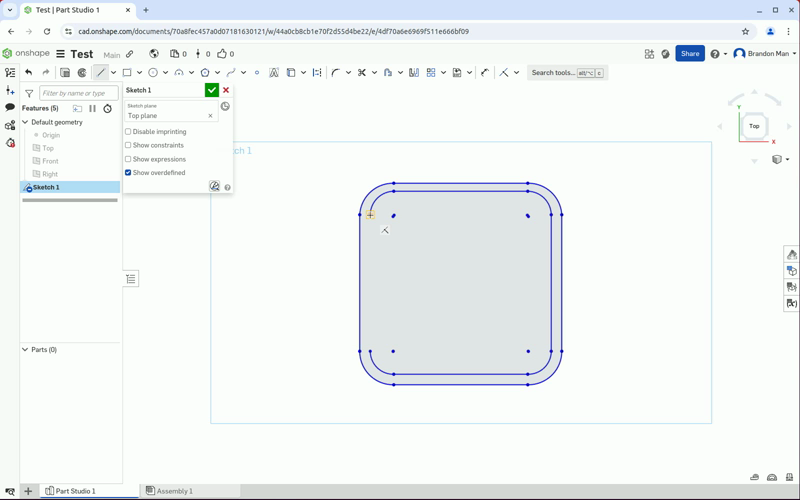
key_down(shift)
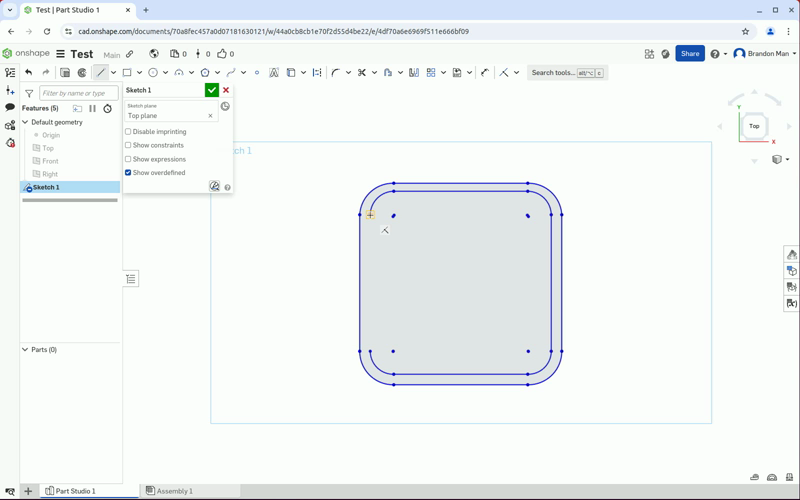
mouse_move(370, 351)
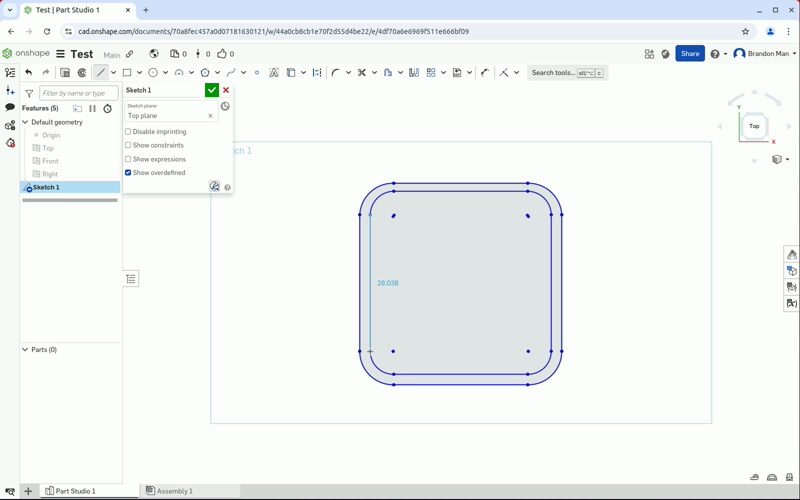
key_up(shift)
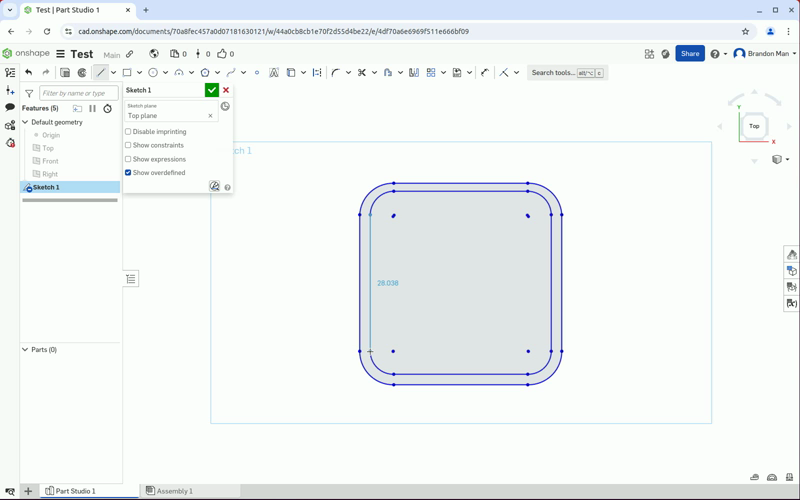
click(370, 351)
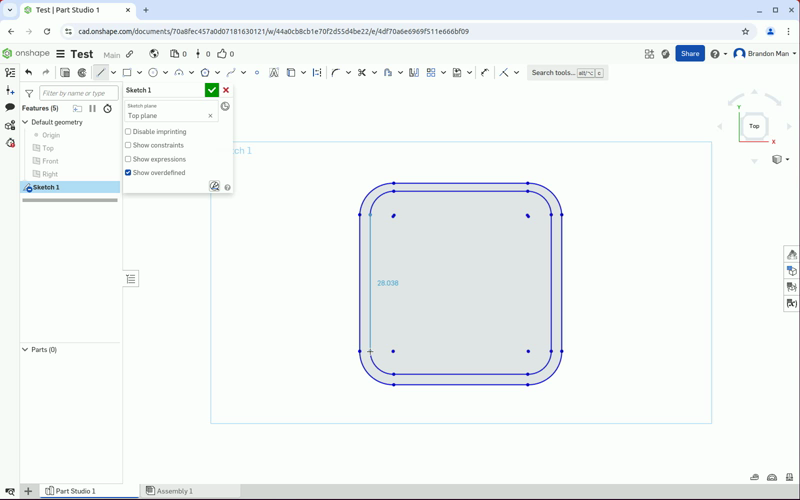
key(esc)
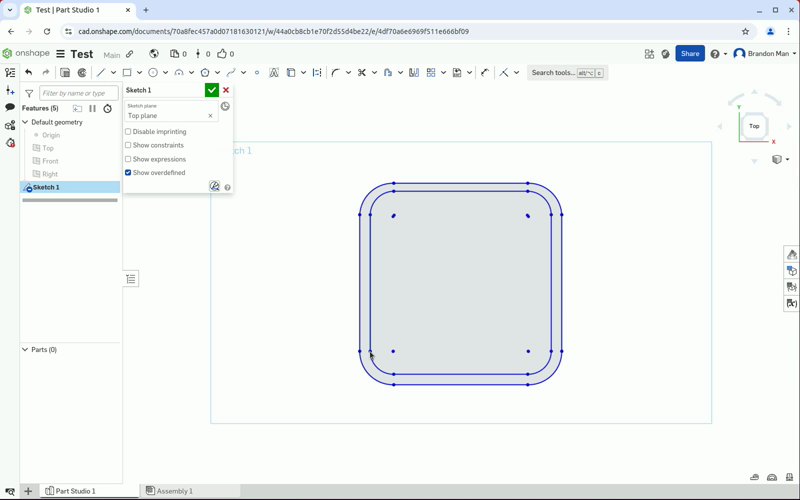
mouse_move(364, 316)
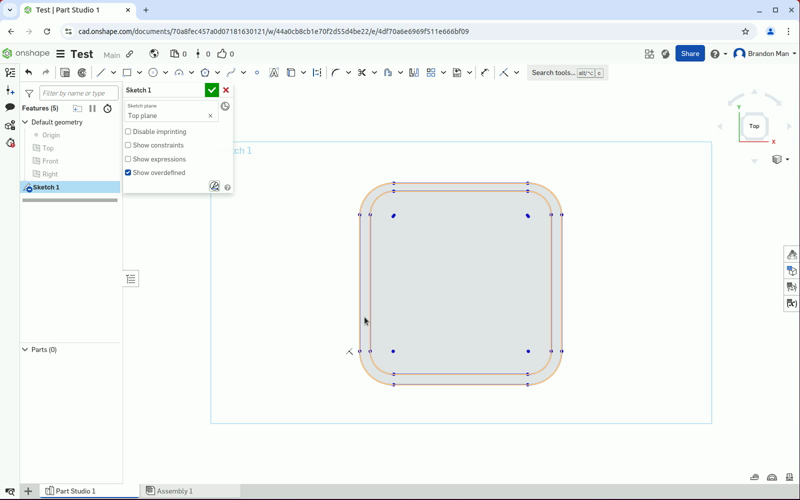
click(364, 316)
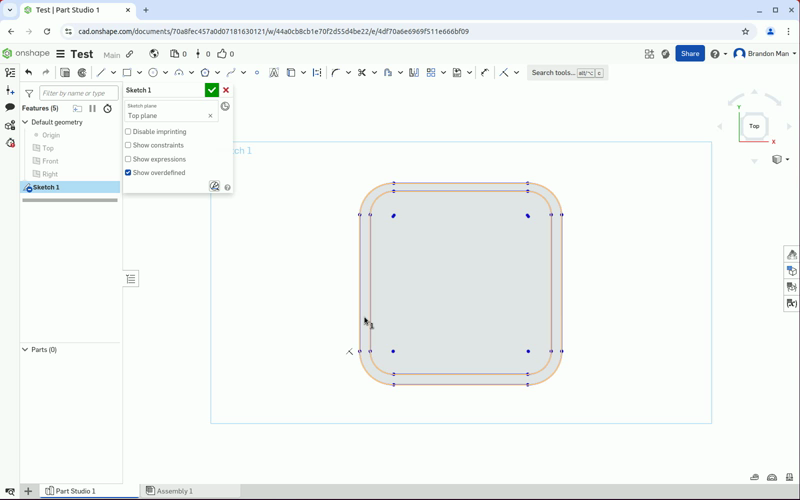
mouse_move(73, 352)
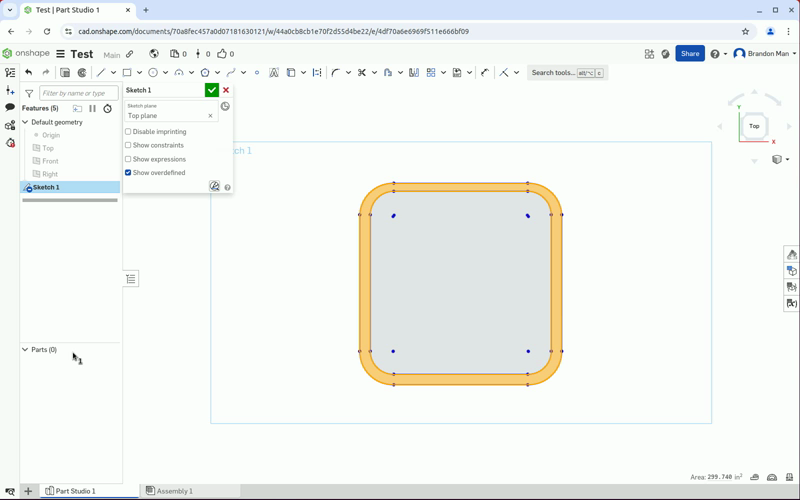
key(shift+y)
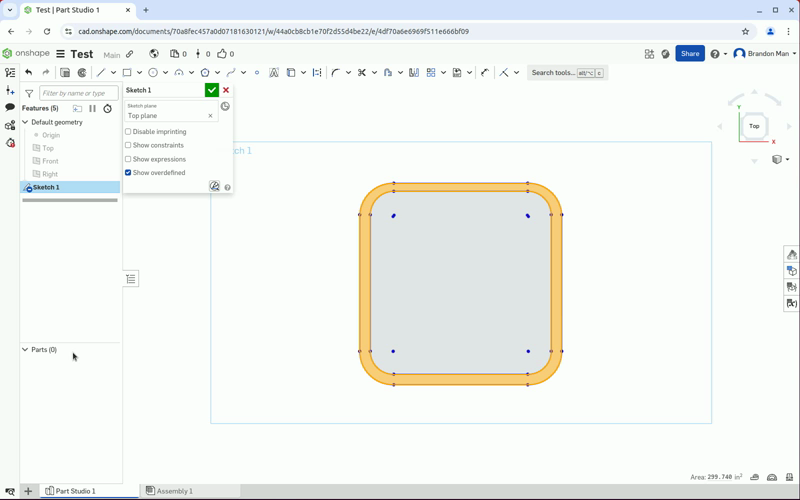
key(shift+e)
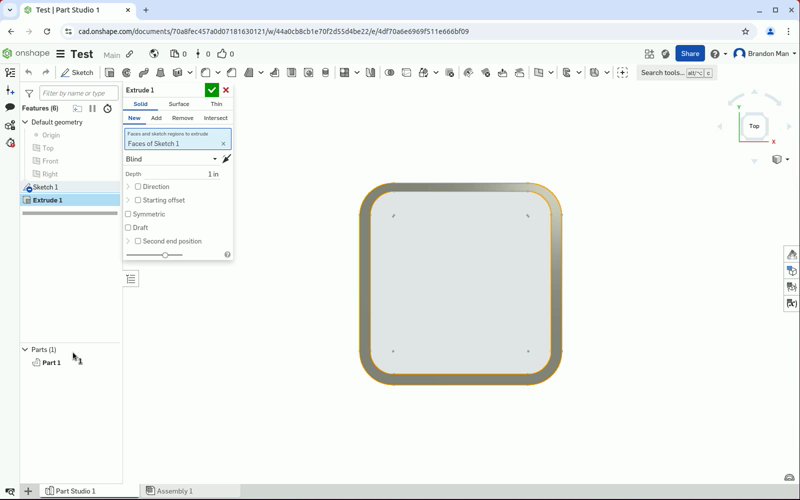
mouse_move(143, 106)
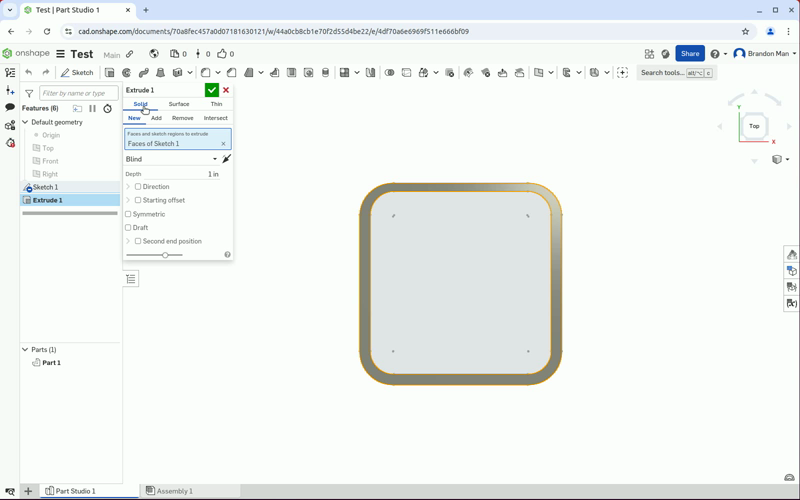
click(143, 106)
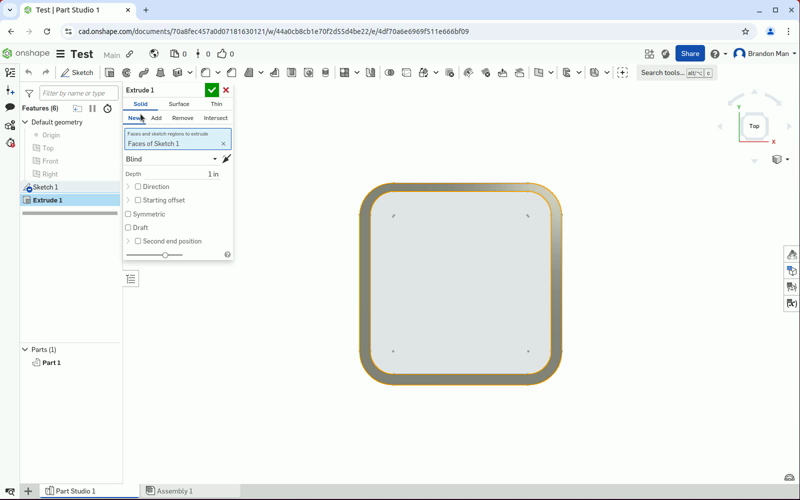
mouse_move(137, 120)
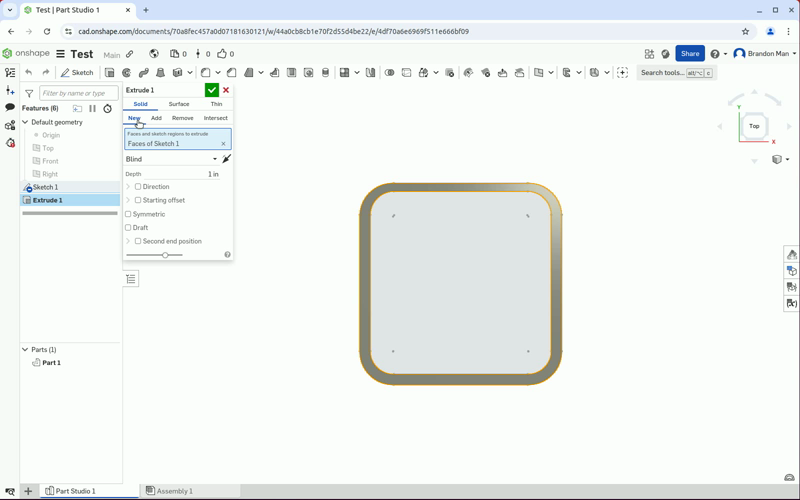
click(137, 120)
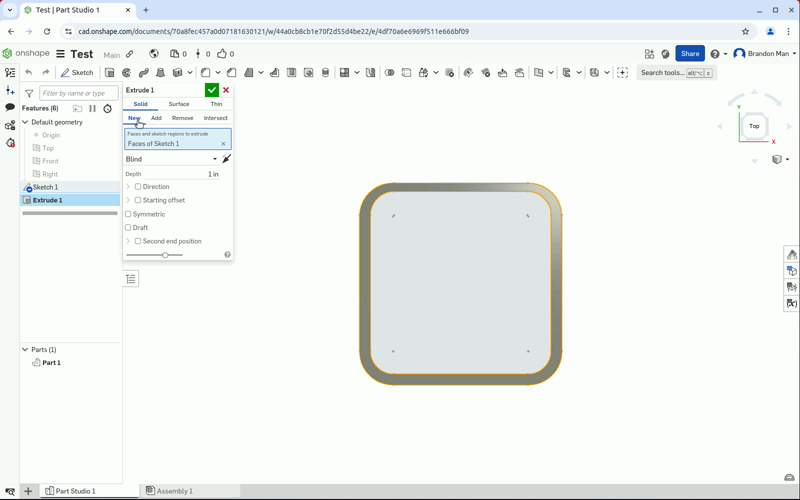
key(tab, 4)
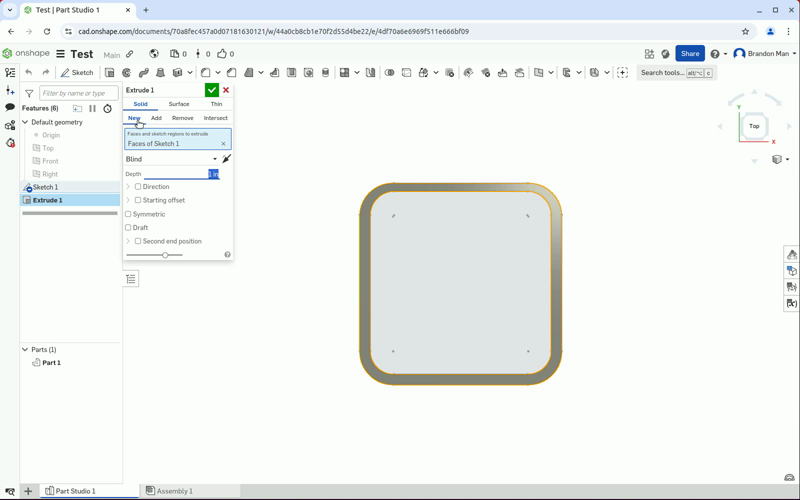
text(5.777)
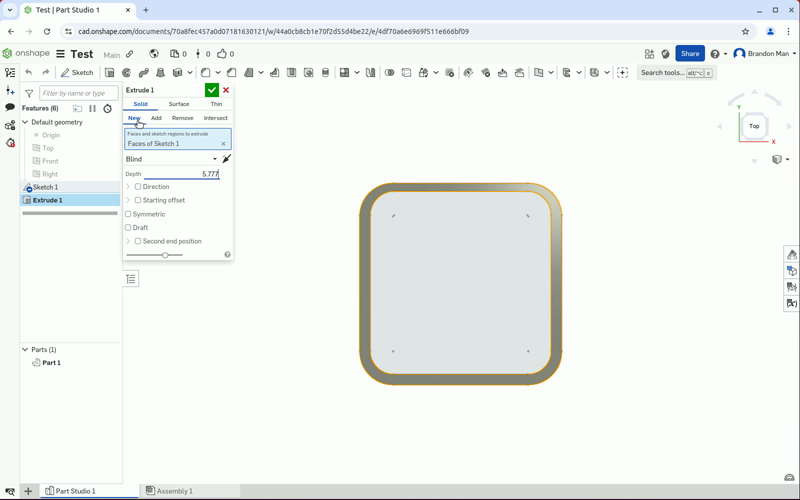
key(enter)
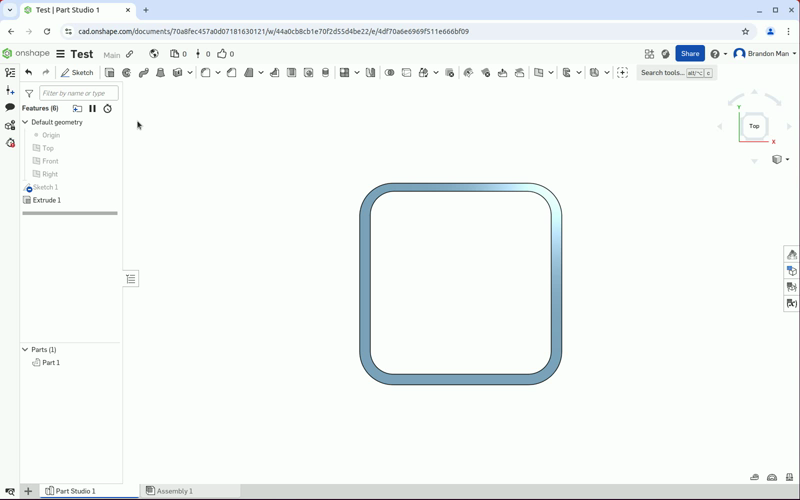
key(shift+h)
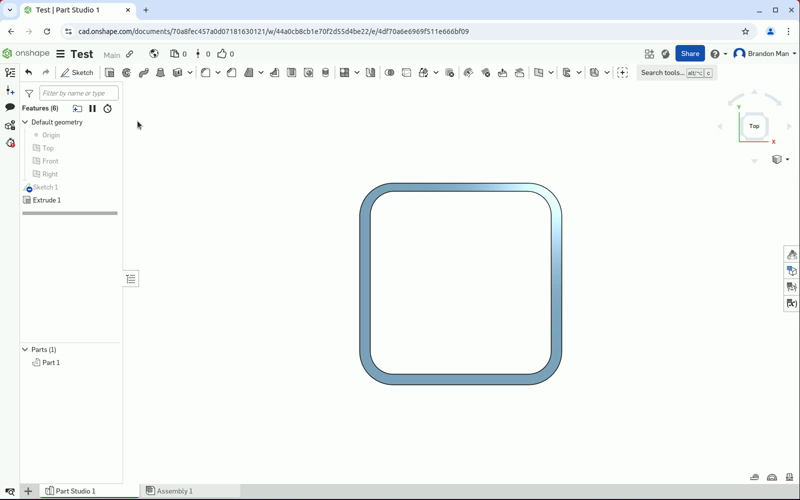
key(shift+h)
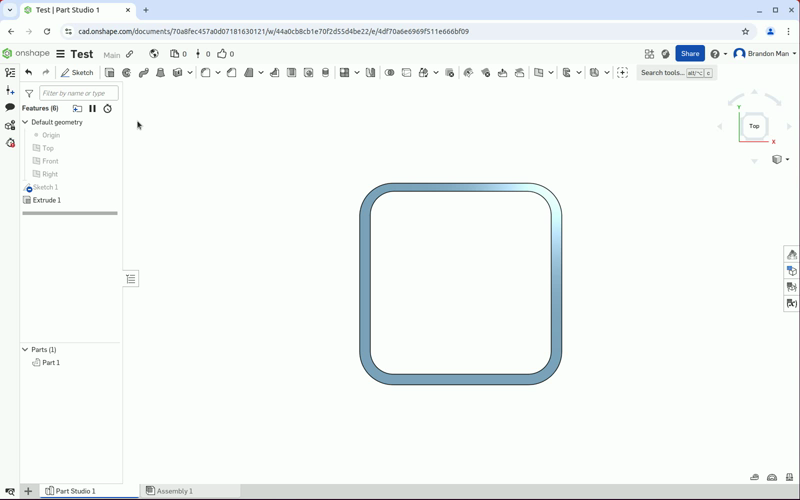
mouse_move(73, 189)
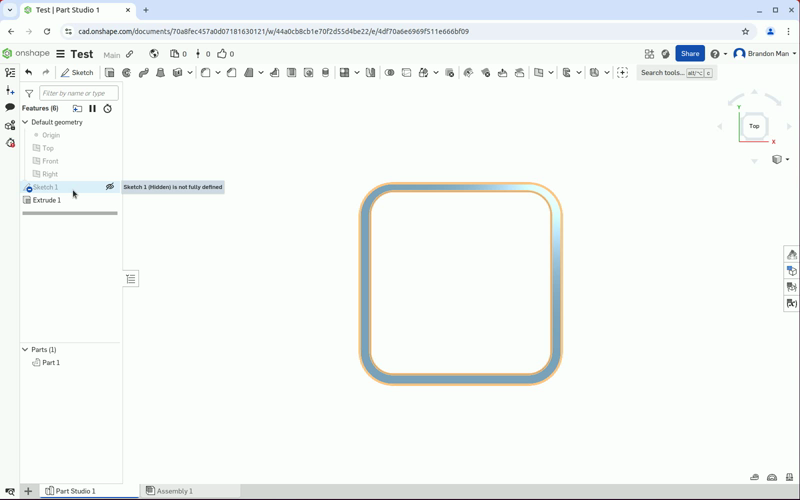
click(73, 189)
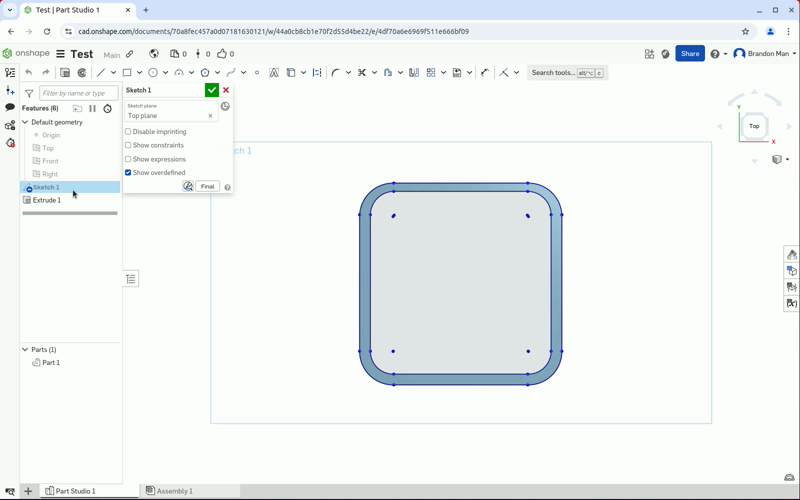
mouse_move(229, 92)
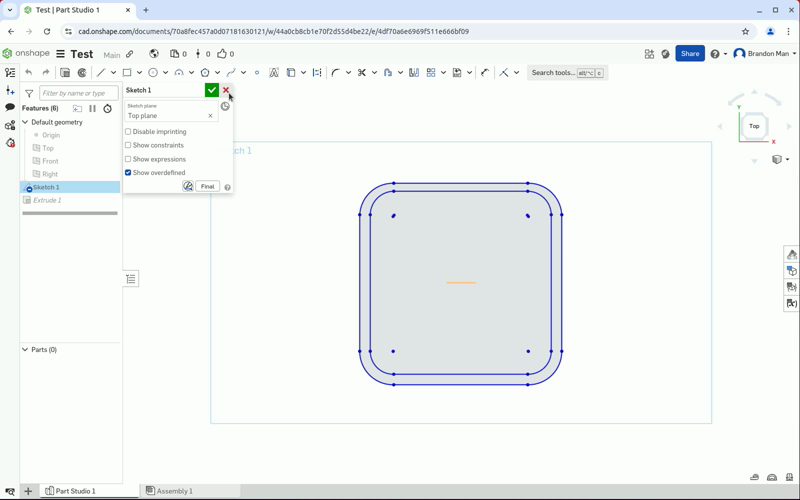
click(229, 92)
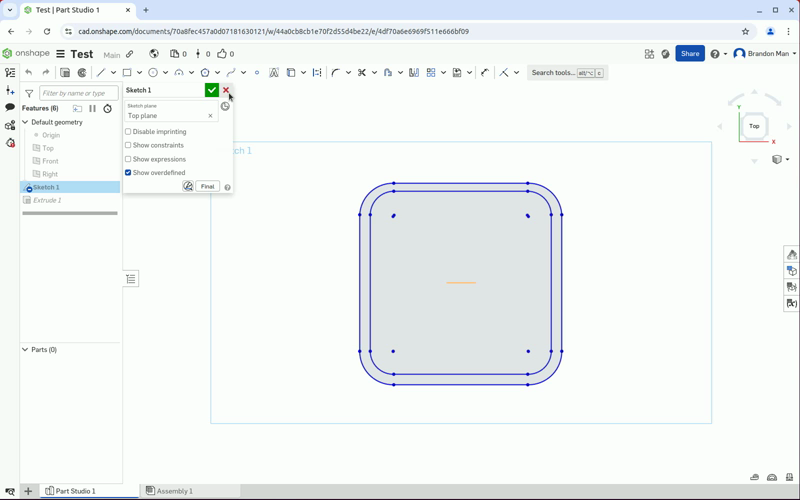
key(shift+s)
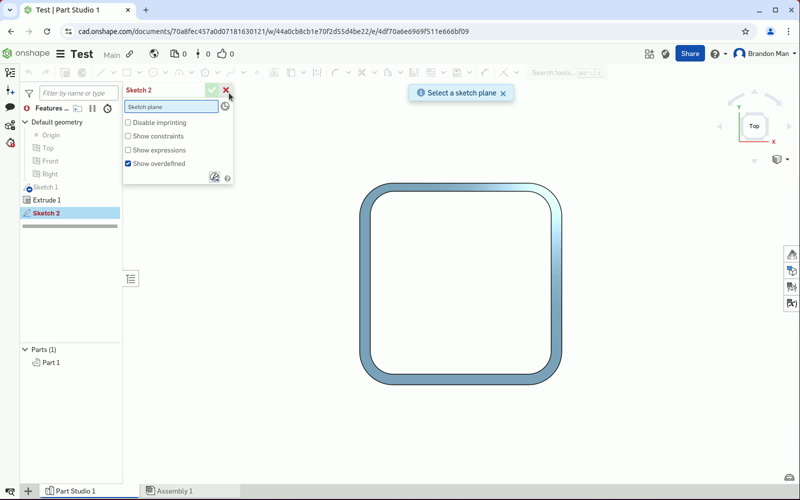
mouse_move(73, 150)
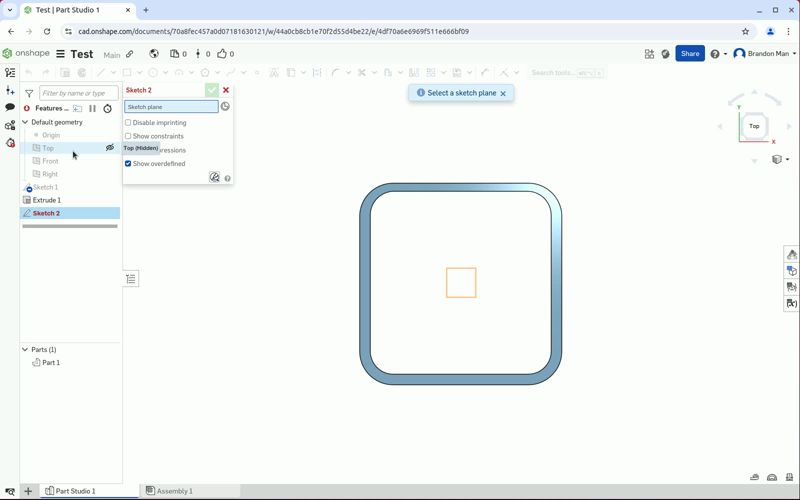
click(73, 150)
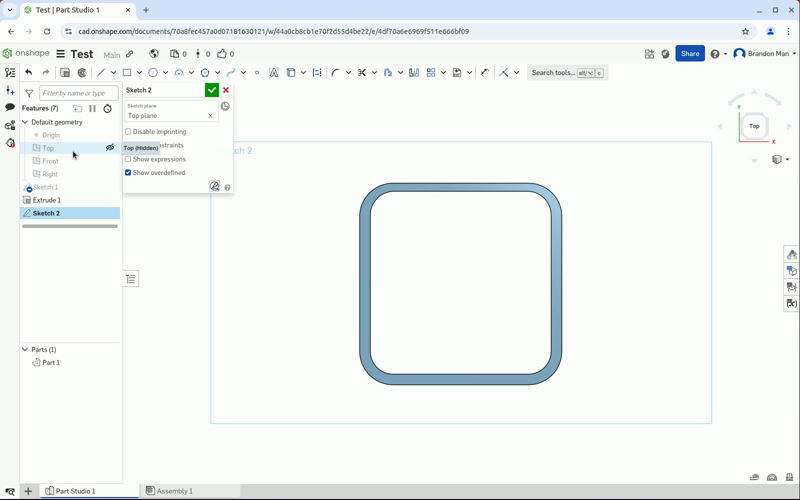
mouse_move(73, 352)
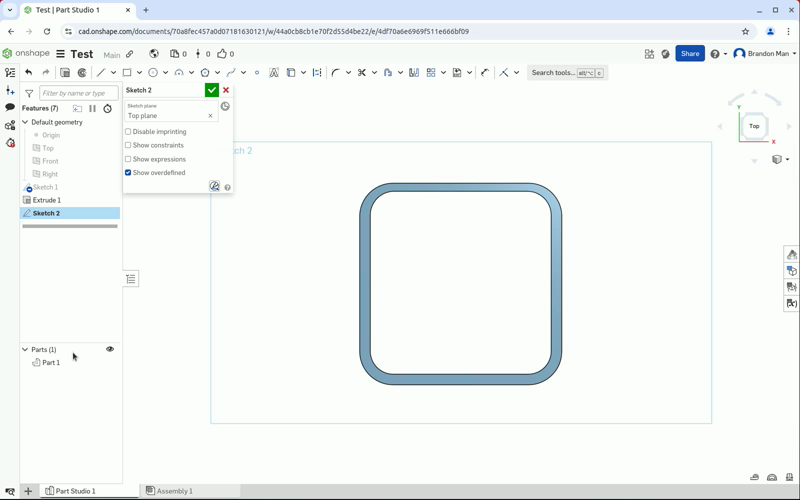
key(y)
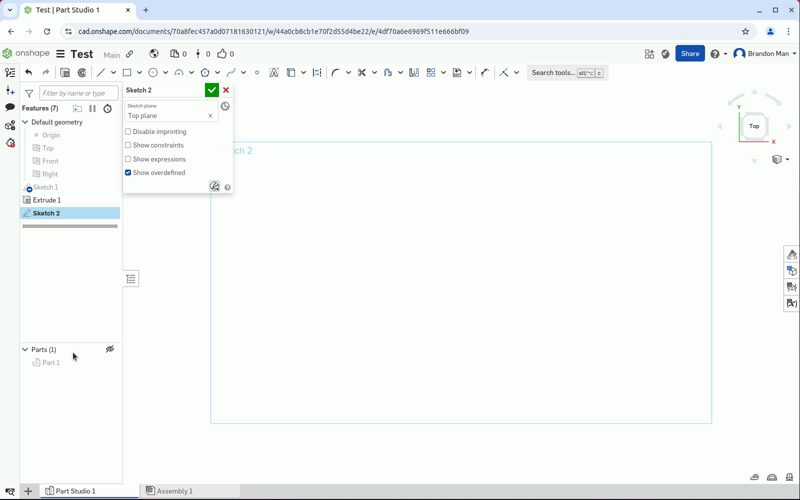
key(a)
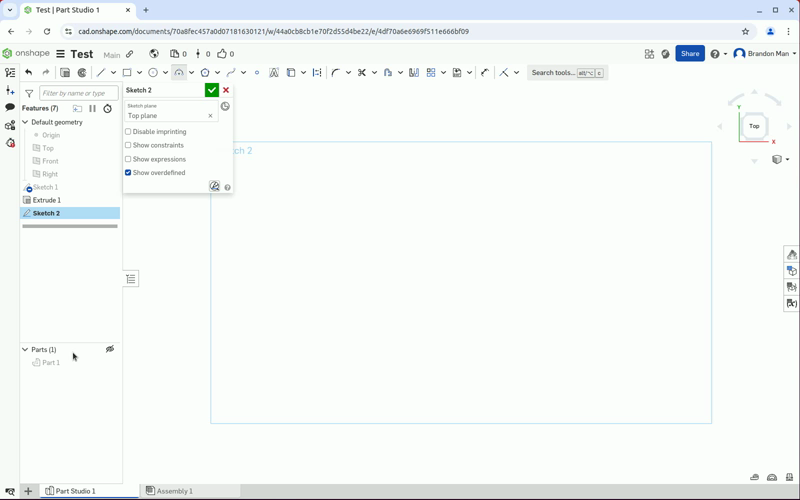
key_down(shift)
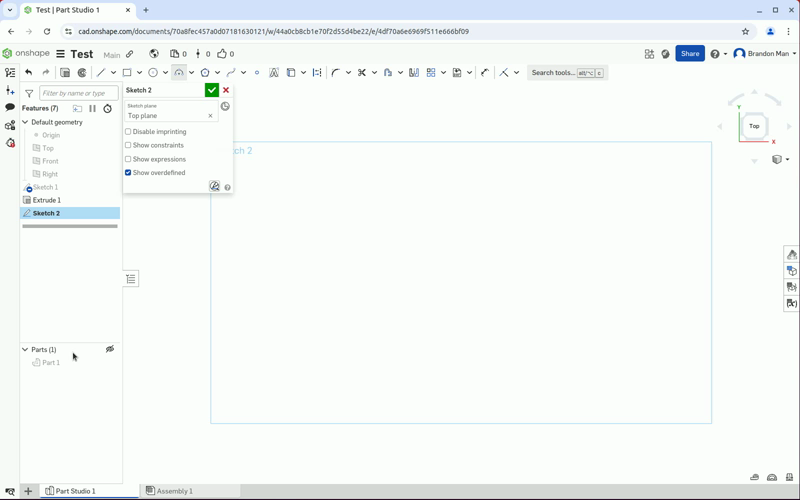
mouse_move(370, 351)
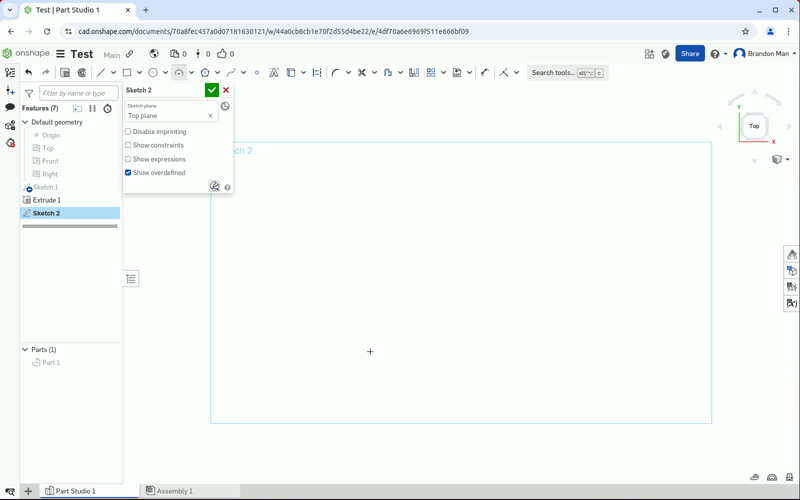
click(370, 351)
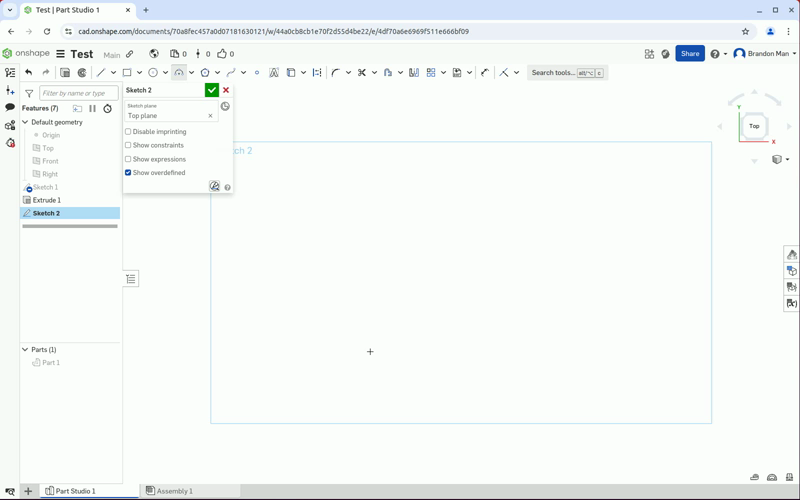
key_up(shift)
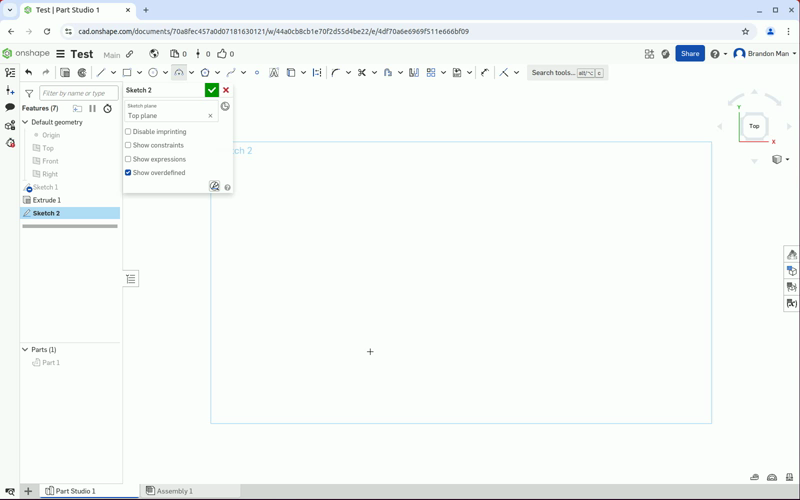
key_down(shift)
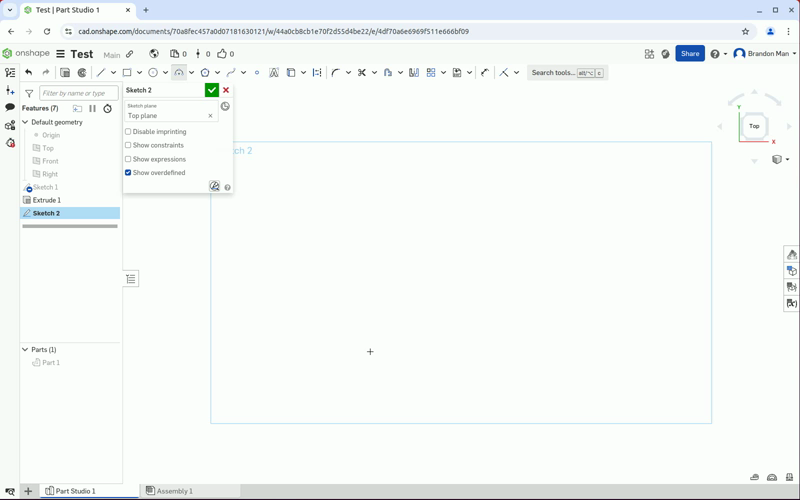
mouse_move(393, 373)
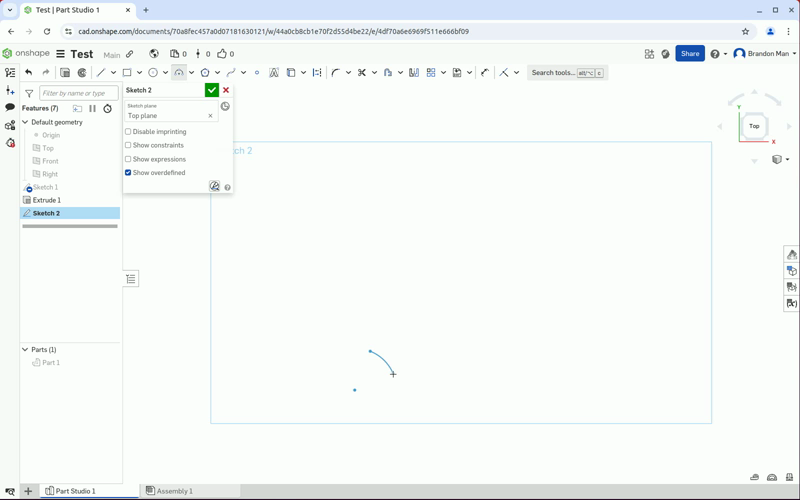
click(393, 373)
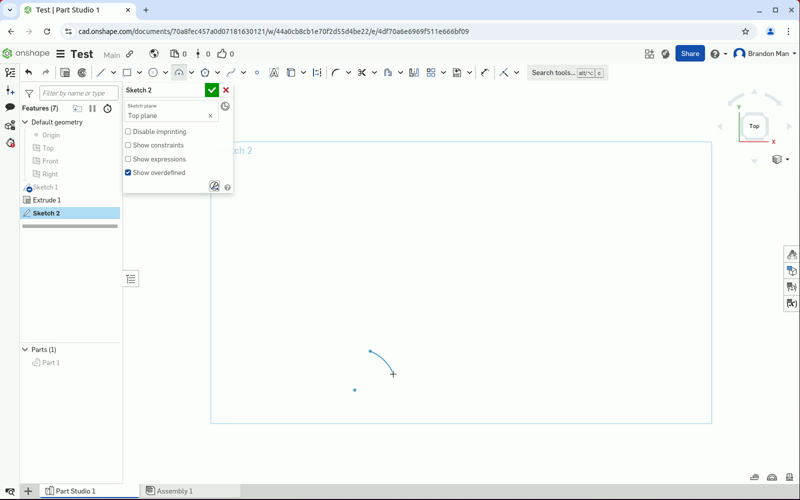
mouse_move(377, 366)
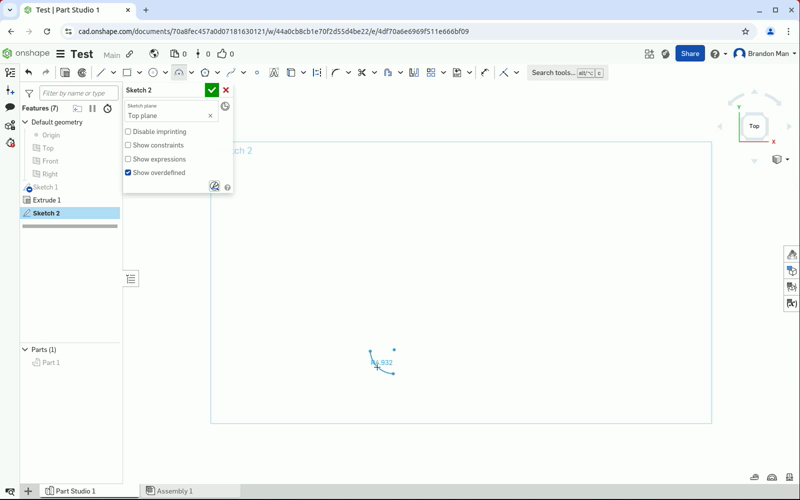
click(377, 366)
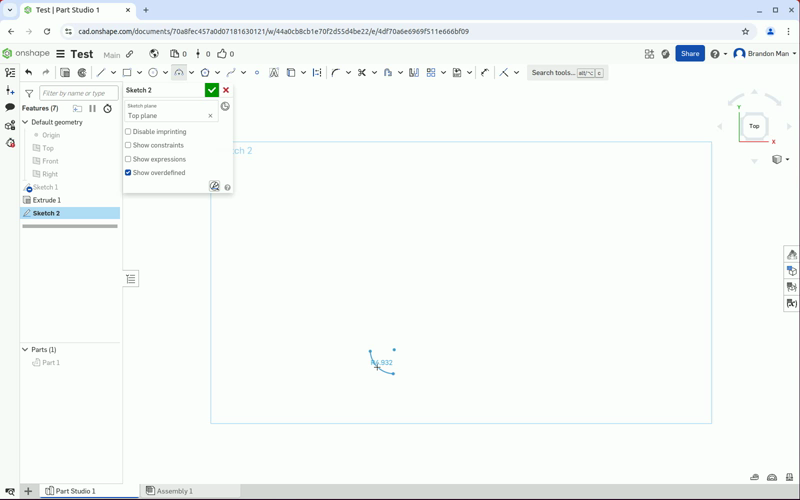
key_up(shift)
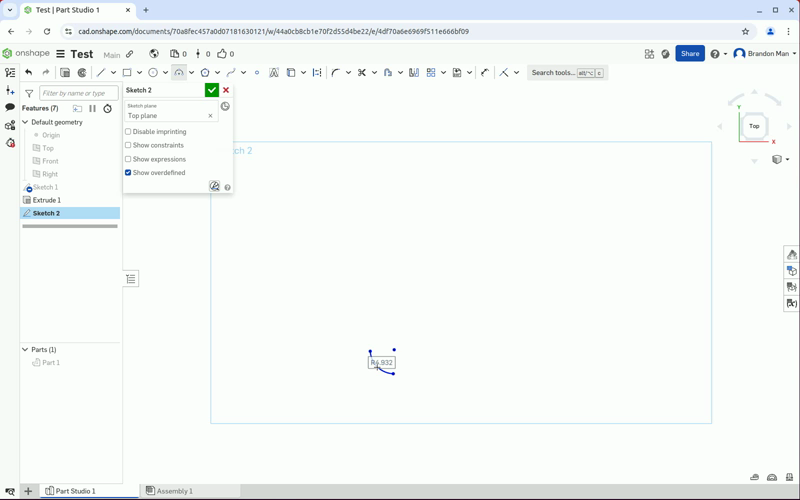
key(esc)
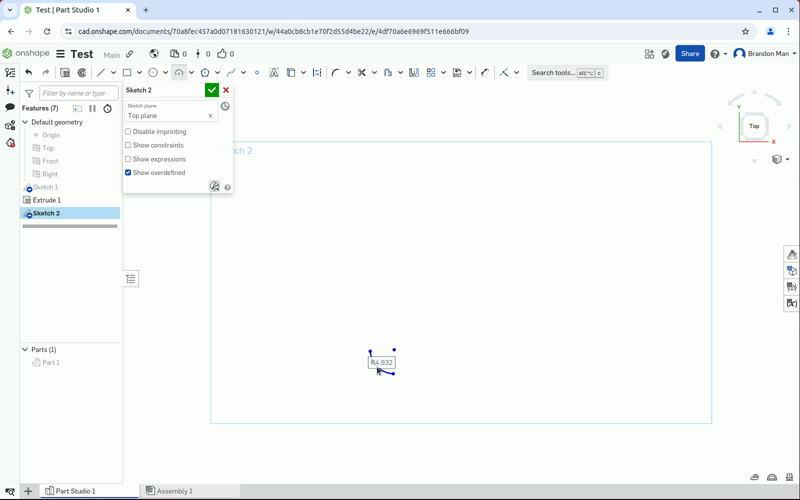
key(l)
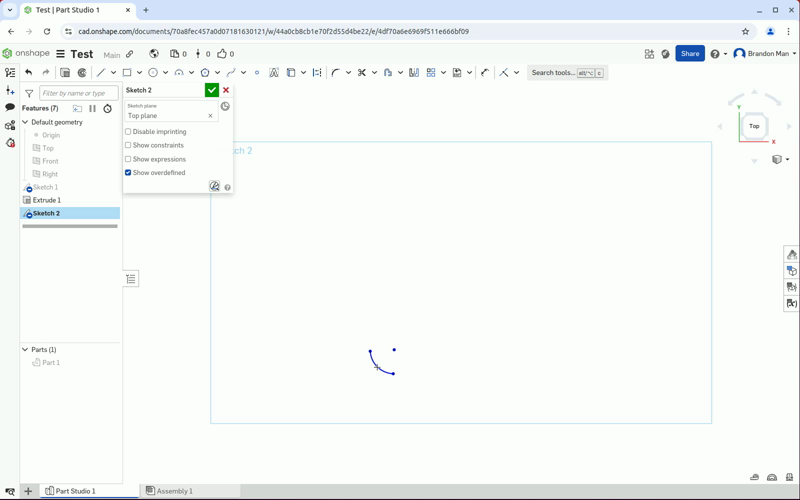
mouse_move(393, 373)
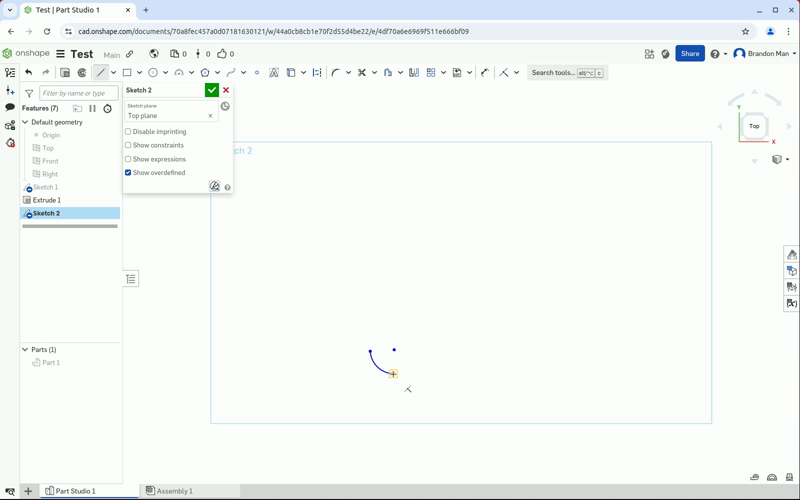
click(393, 373)
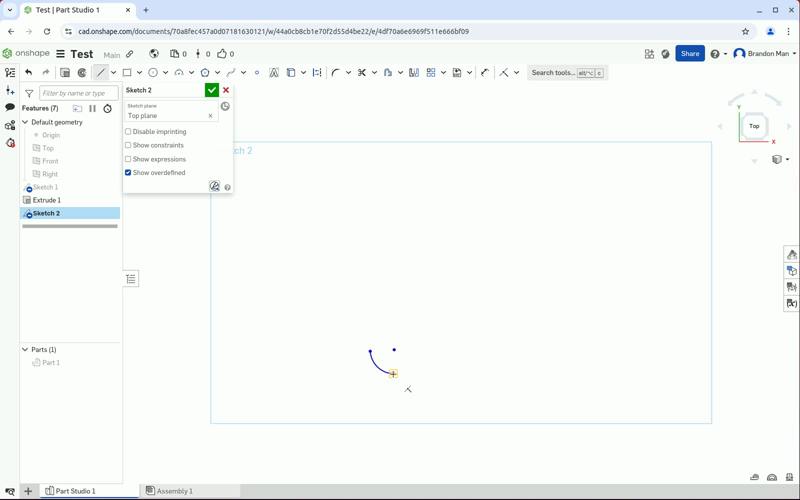
key_down(shift)
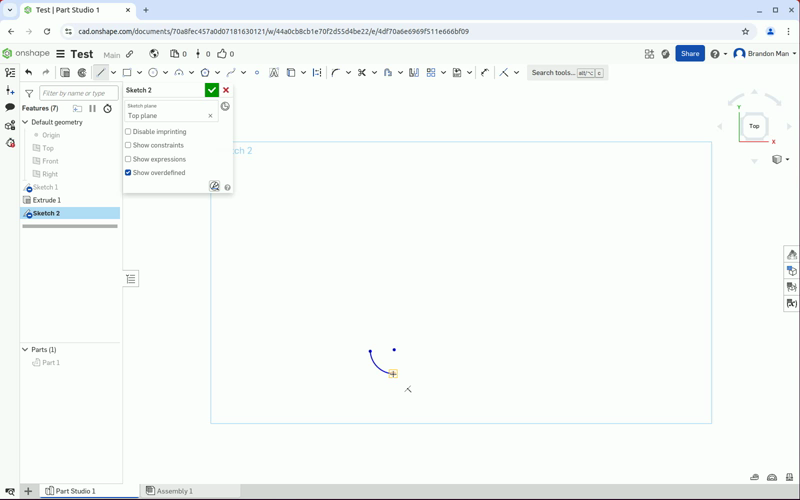
mouse_move(528, 373)
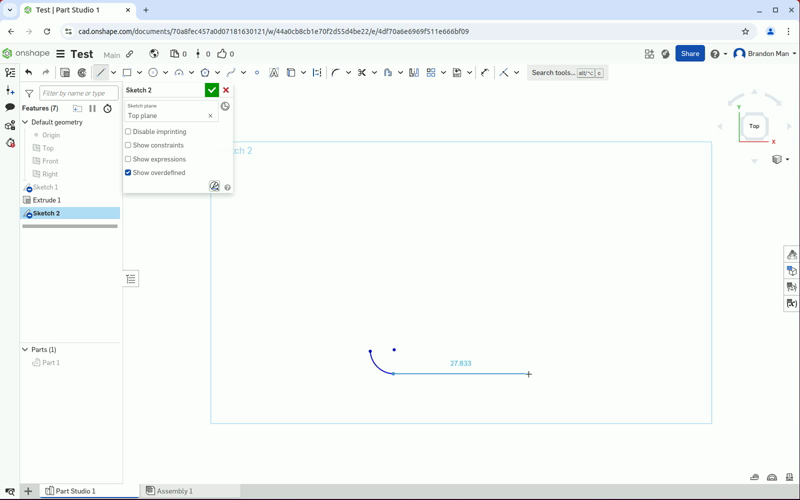
click(528, 373)
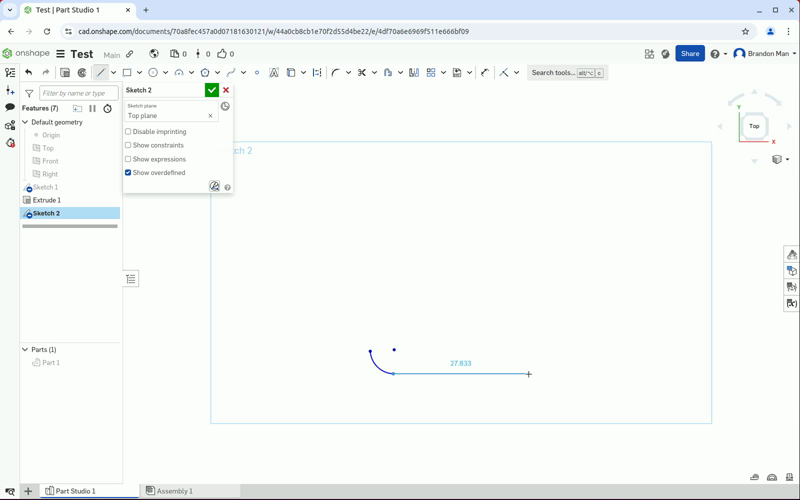
key_up(shift)
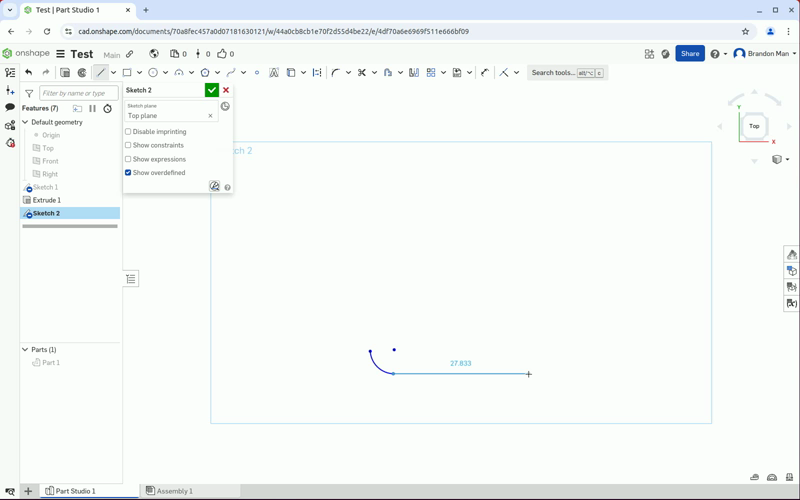
key(esc)
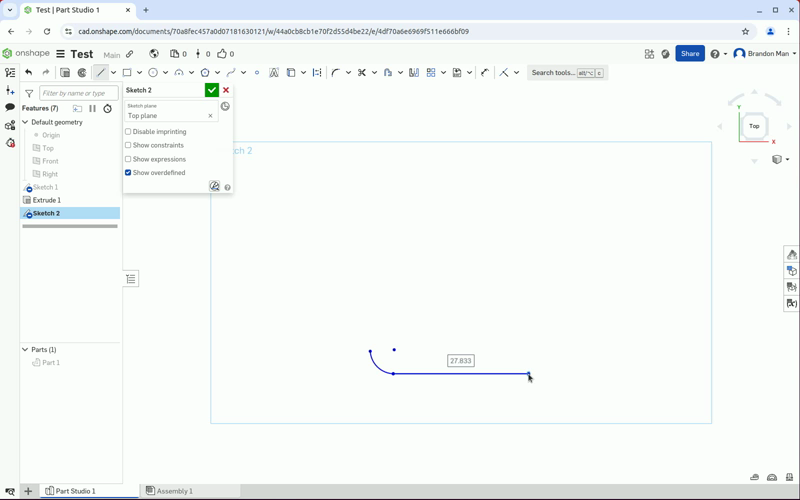
key(a)
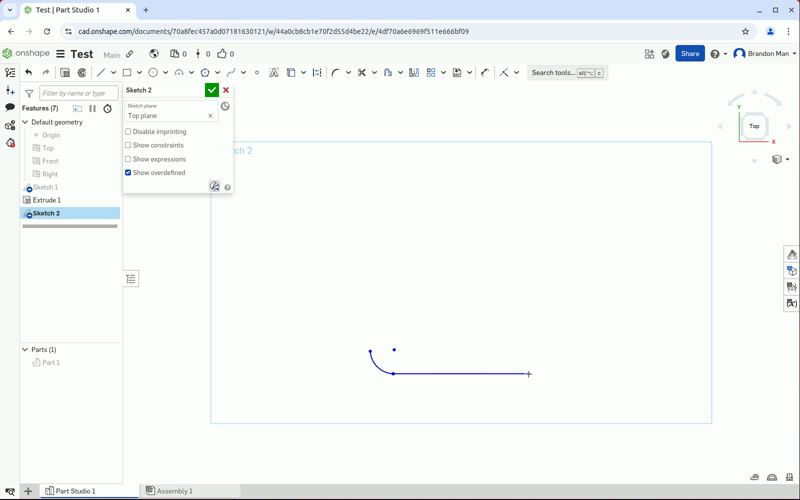
mouse_move(528, 373)
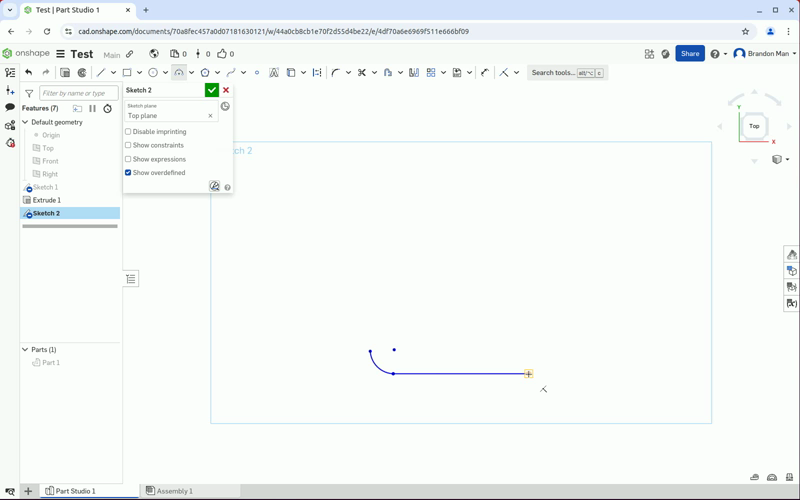
click(528, 373)
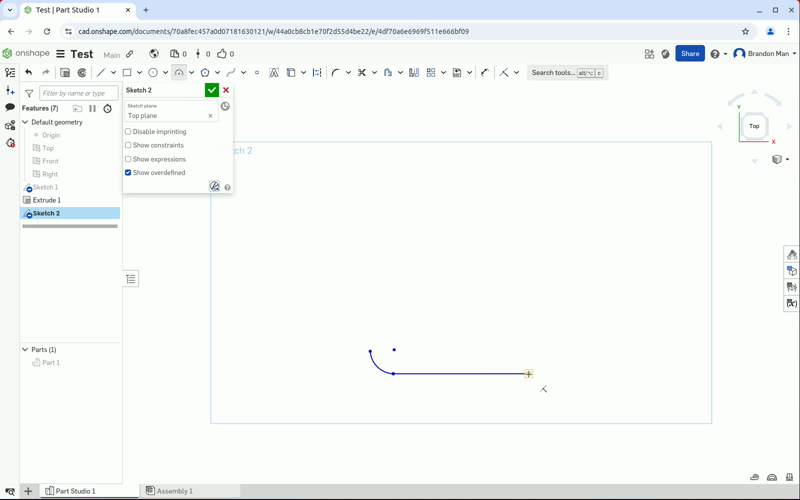
key_down(shift)
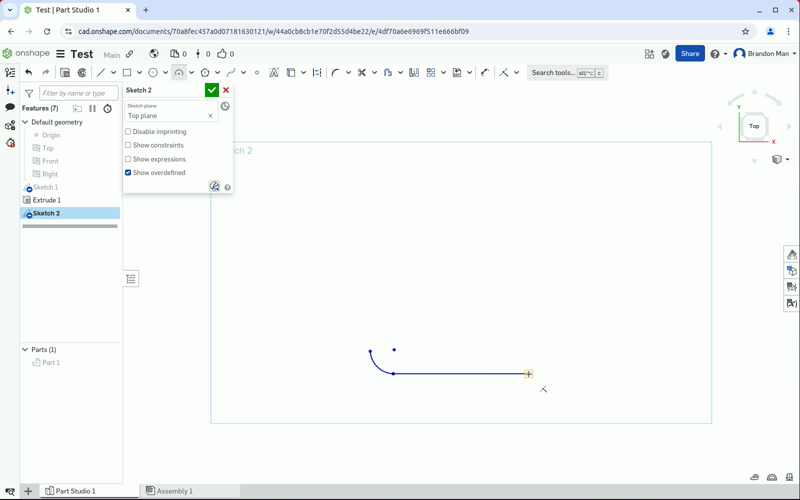
mouse_move(551, 351)
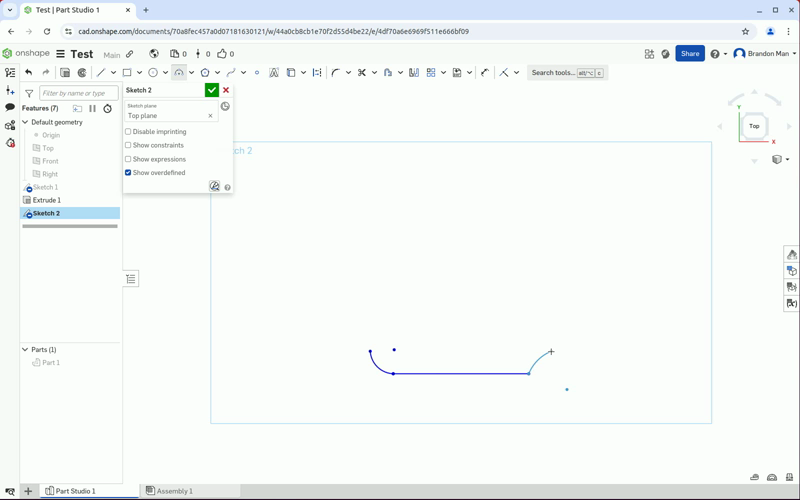
click(551, 351)
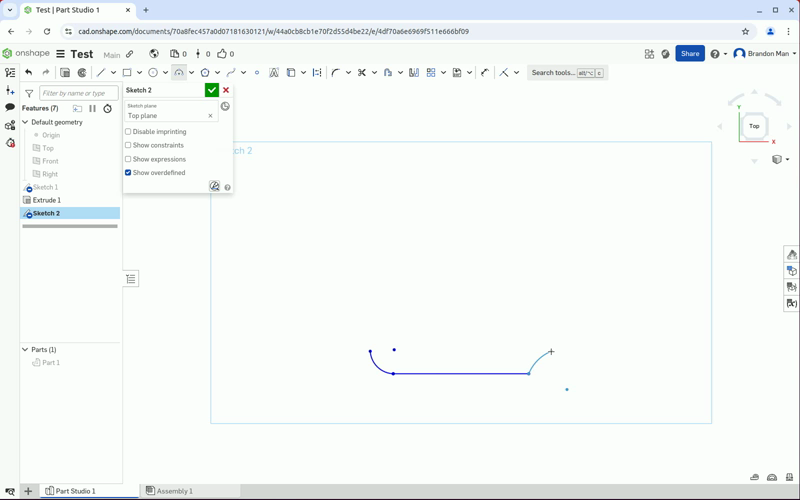
mouse_move(544, 366)
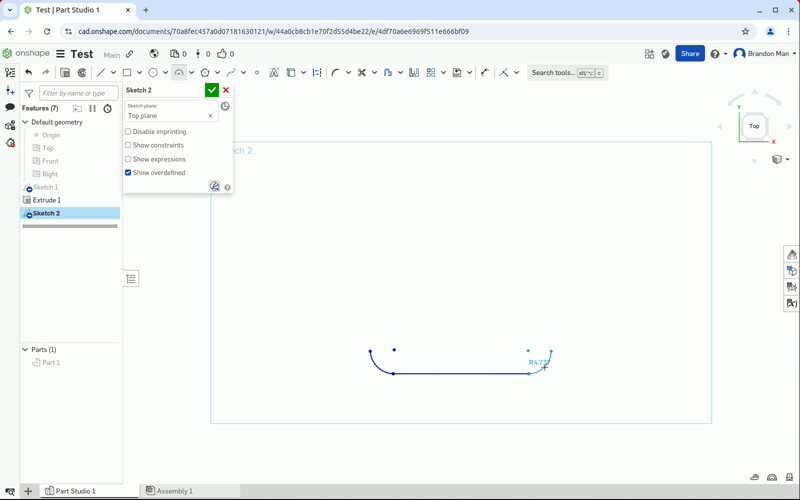
click(544, 366)
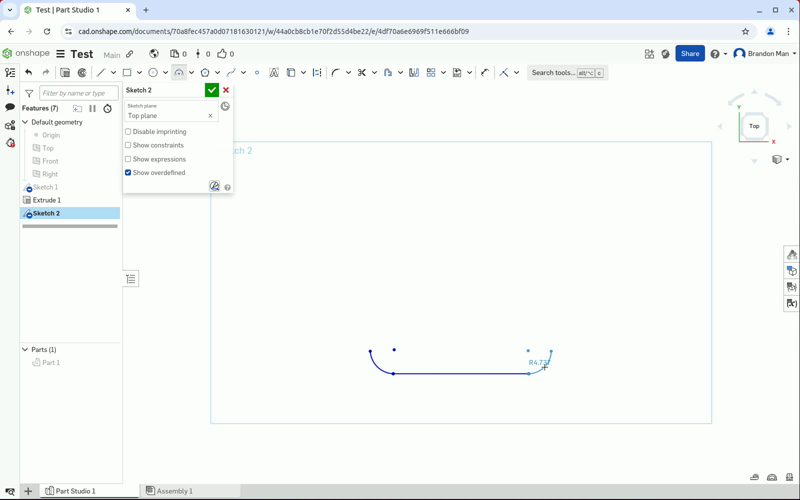
key_up(shift)
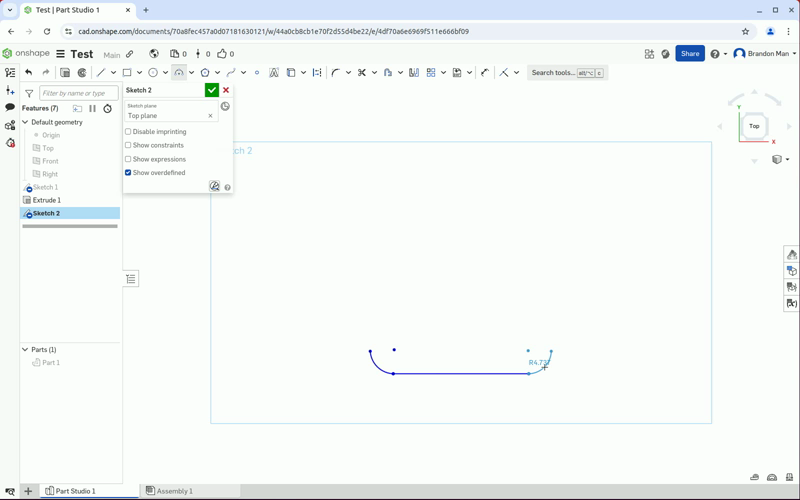
key(esc)
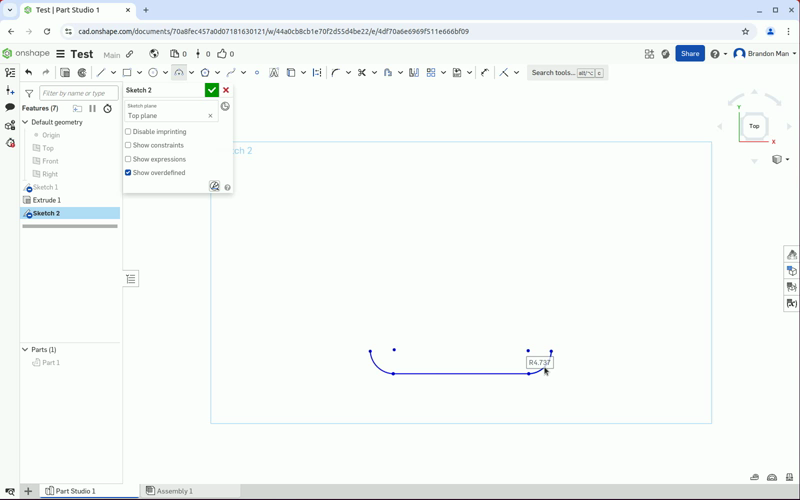
key(l)
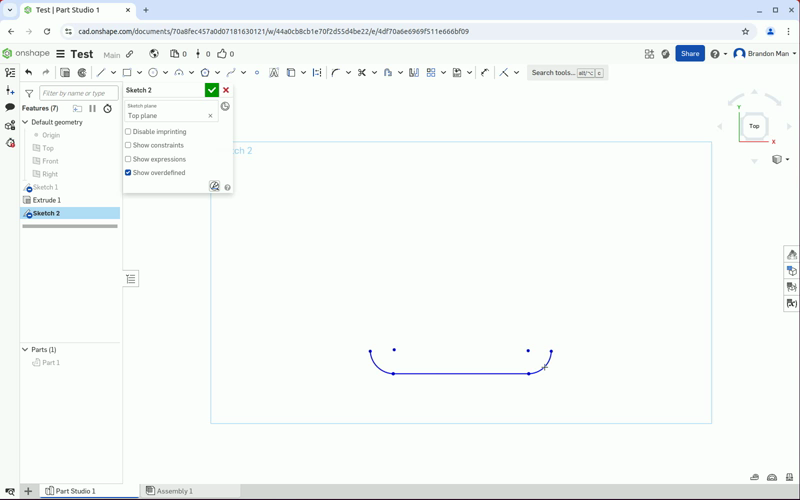
mouse_move(551, 351)
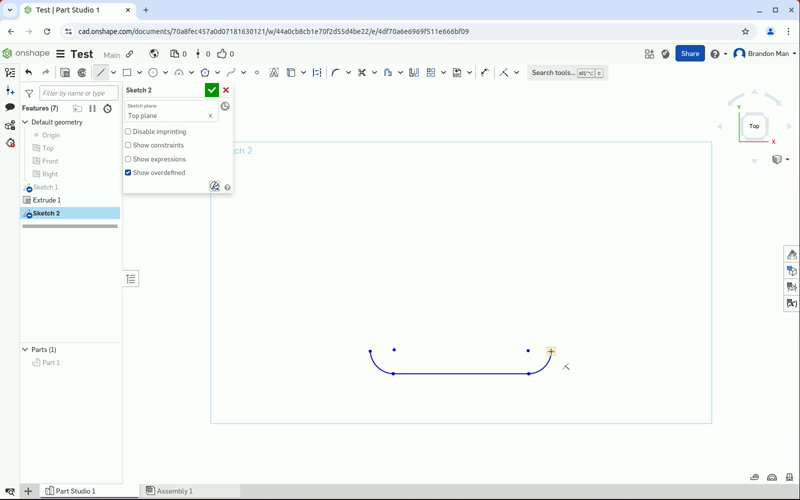
click(551, 351)
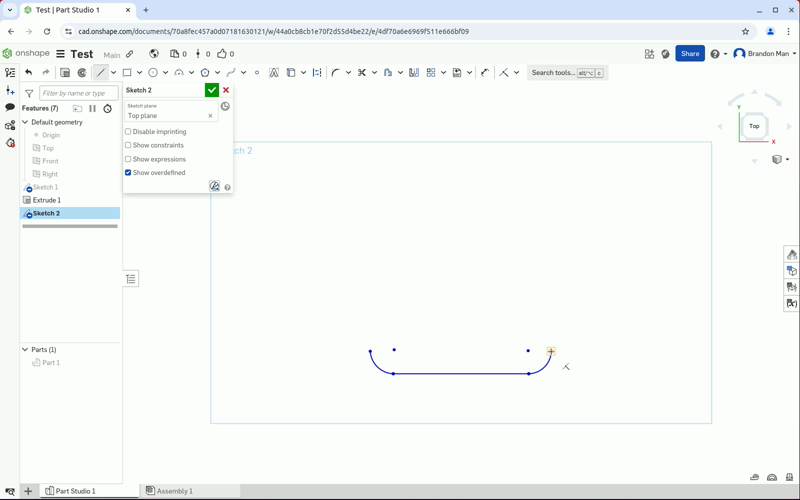
key_down(shift)
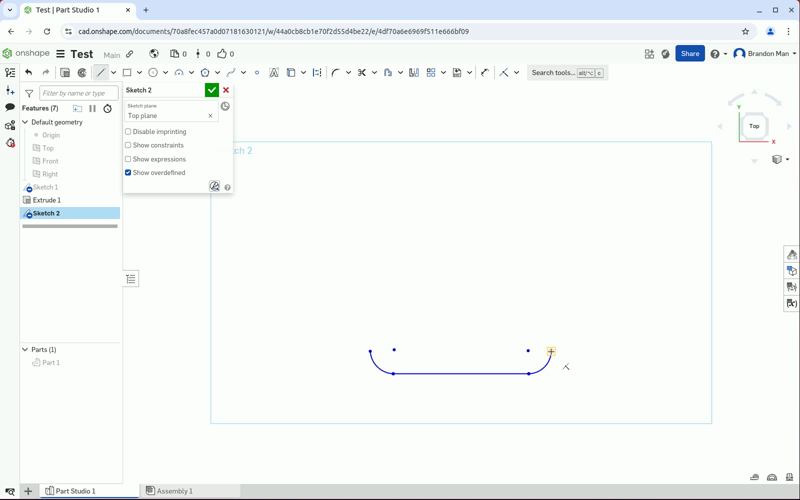
mouse_move(551, 215)
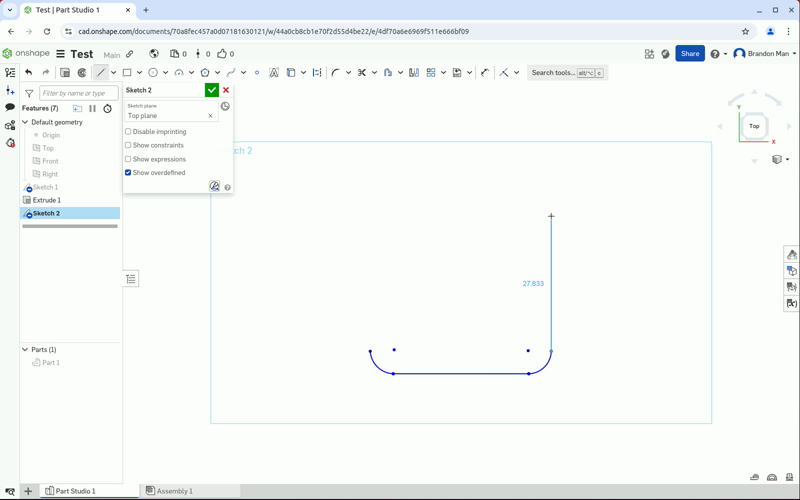
click(551, 215)
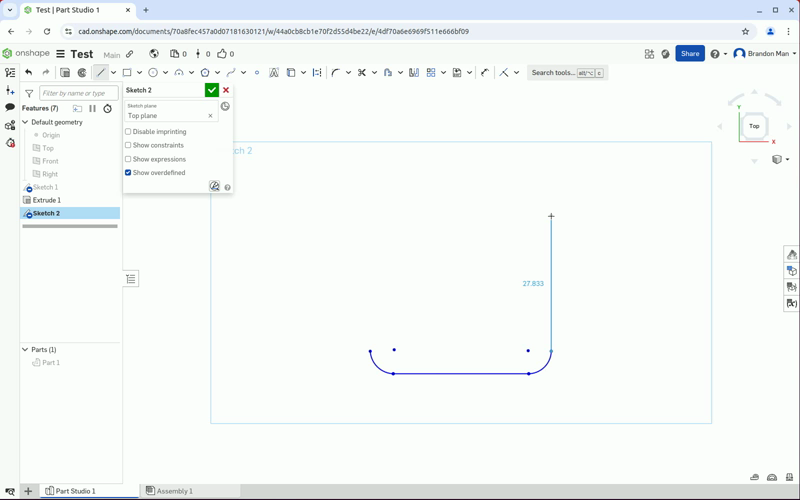
key_up(shift)
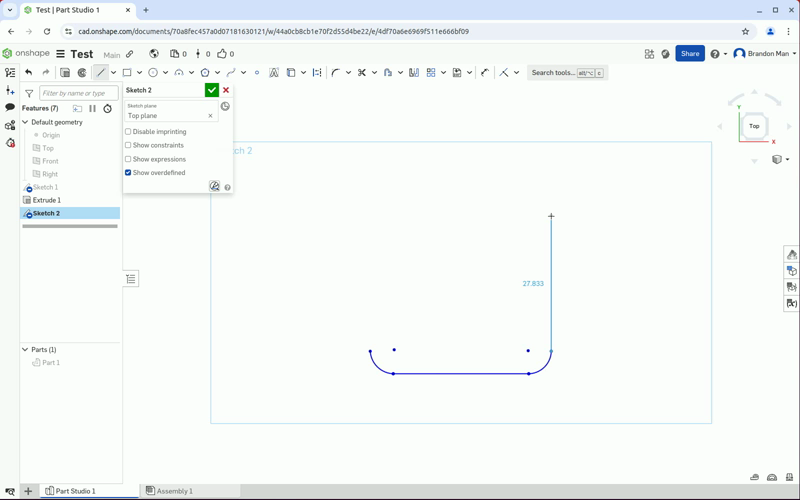
key(esc)
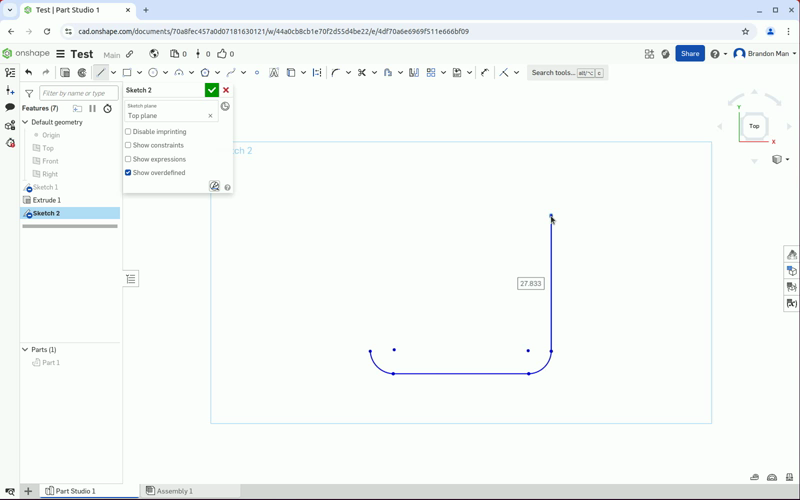
key(a)
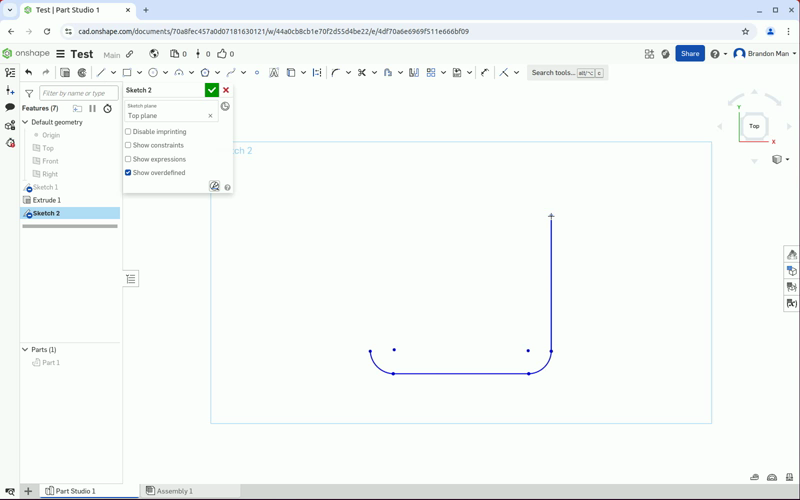
mouse_move(551, 215)
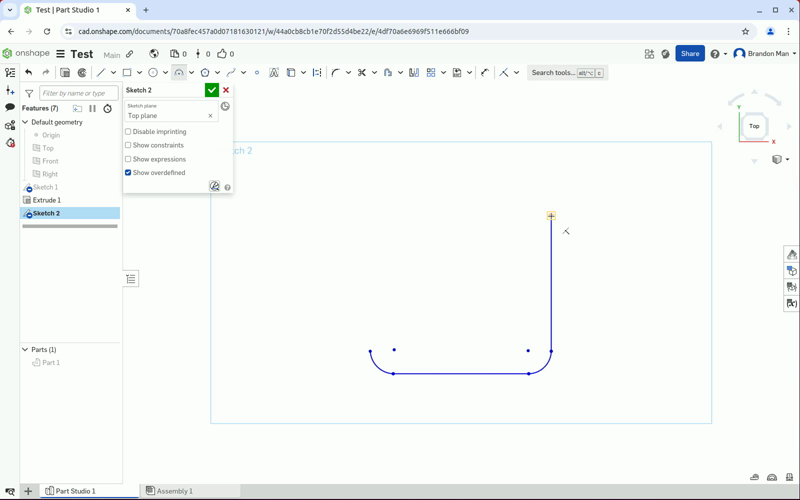
click(551, 215)
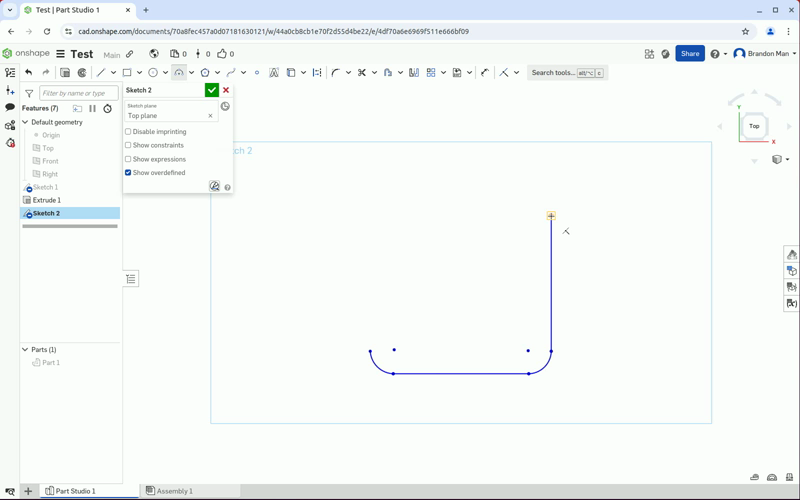
key_down(shift)
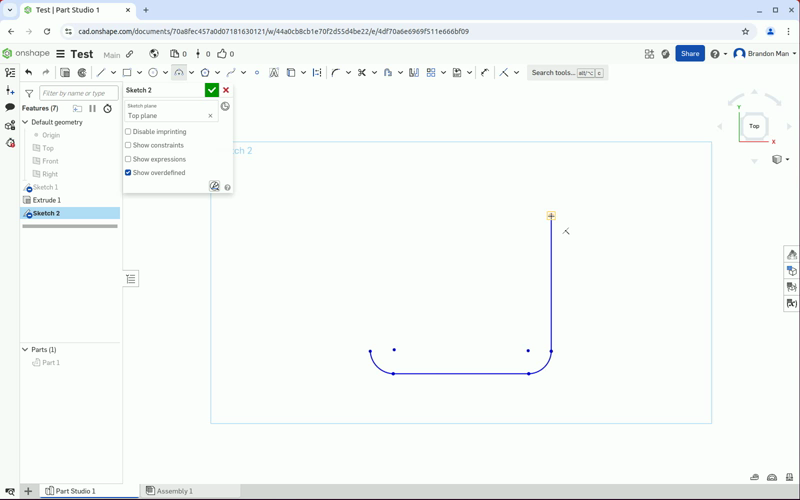
mouse_move(528, 192)
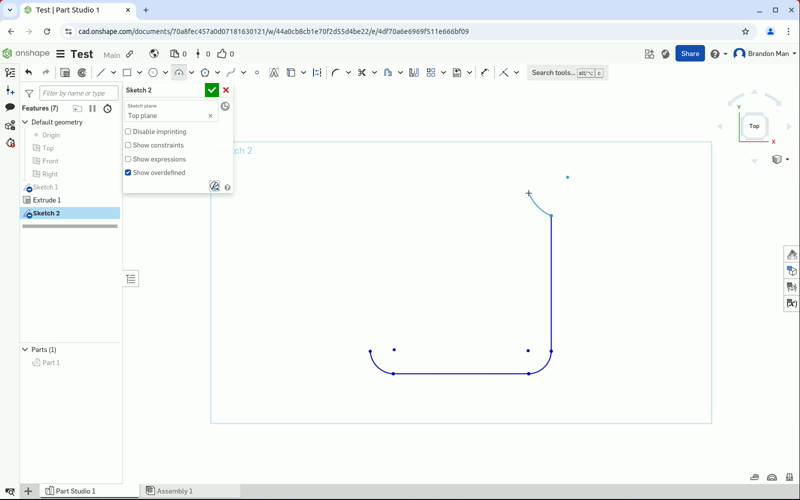
click(528, 192)
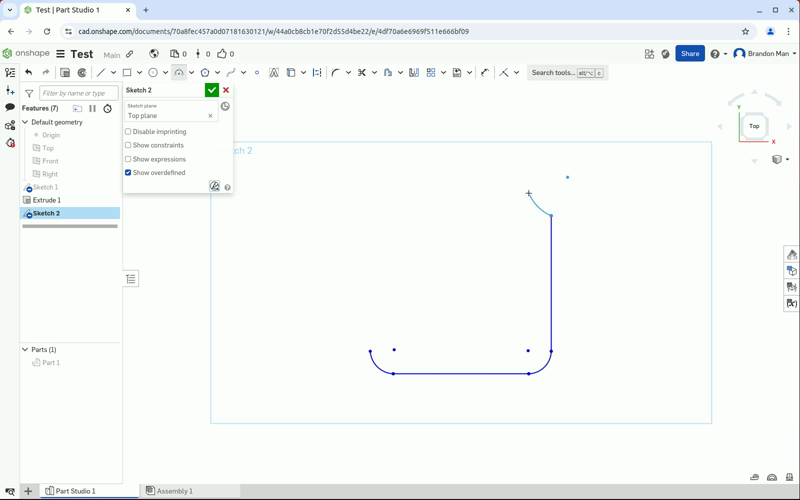
mouse_move(544, 199)
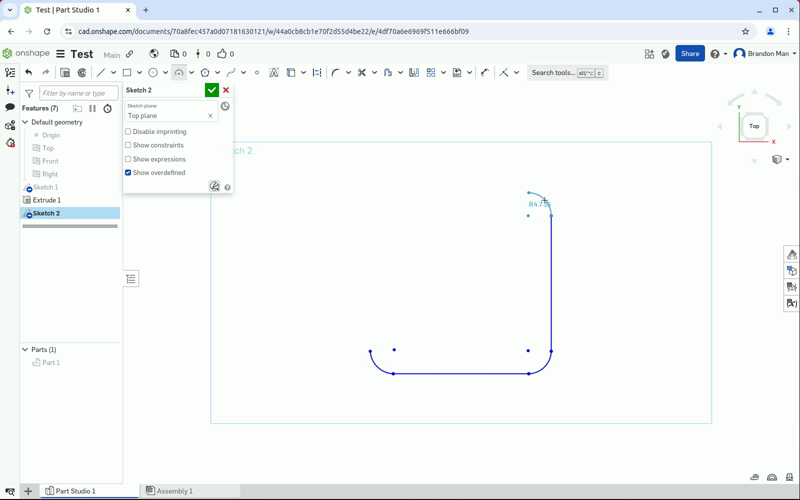
click(544, 199)
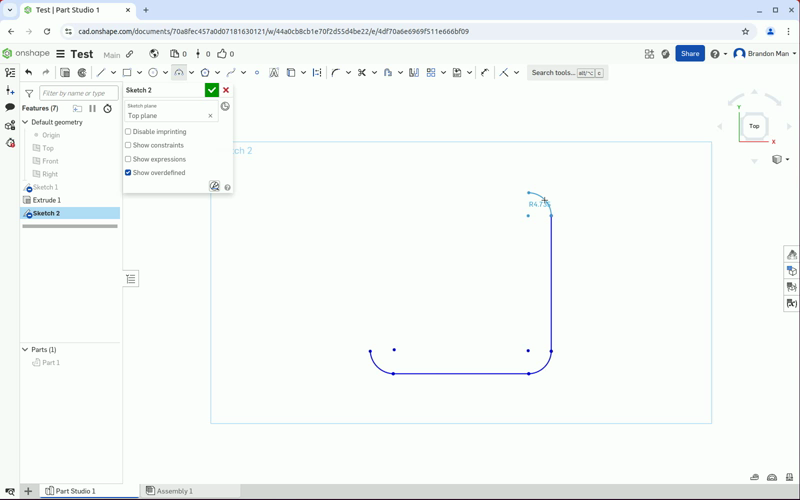
key_up(shift)
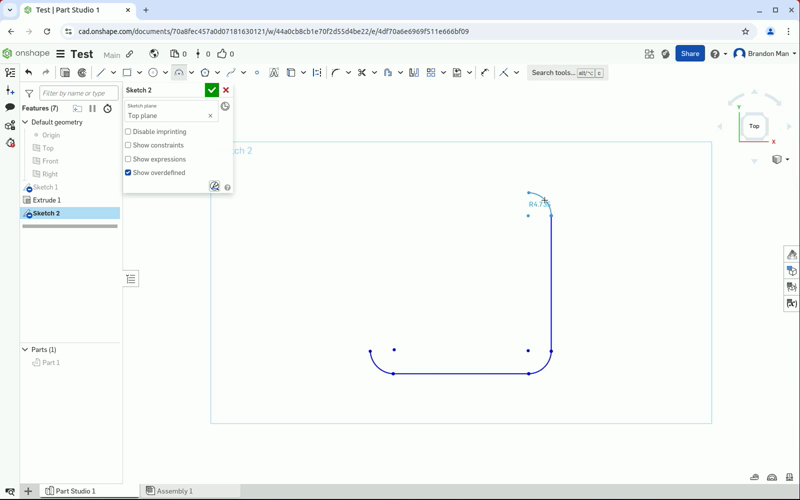
key(esc)
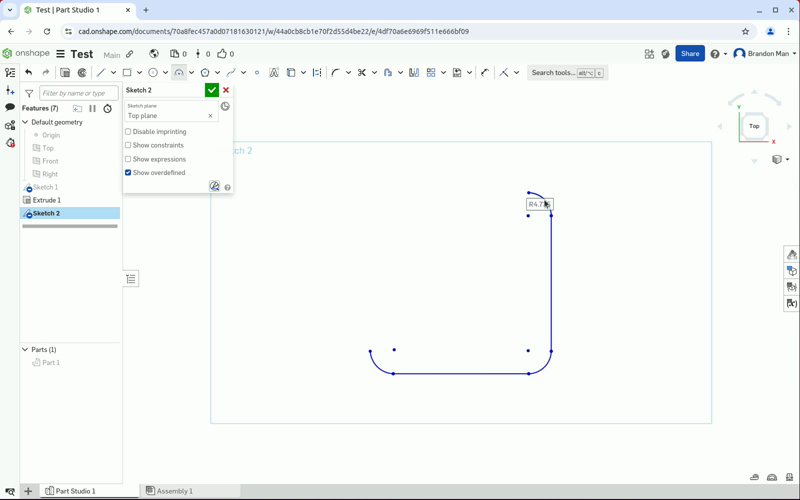
key(l)
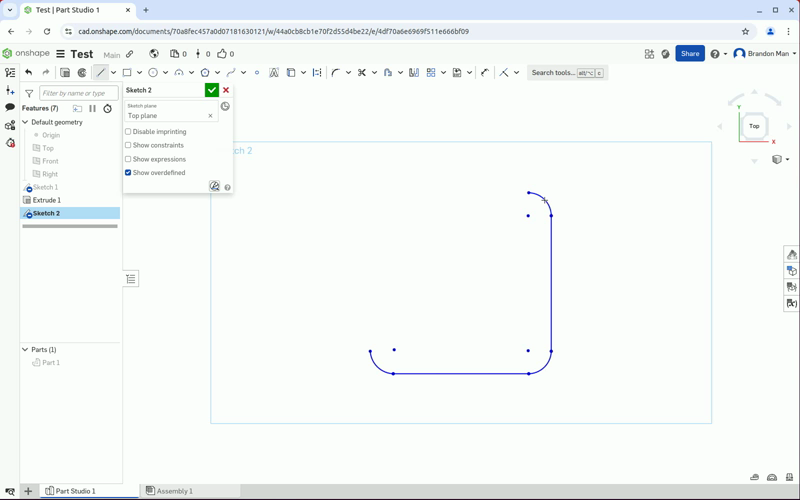
mouse_move(528, 192)
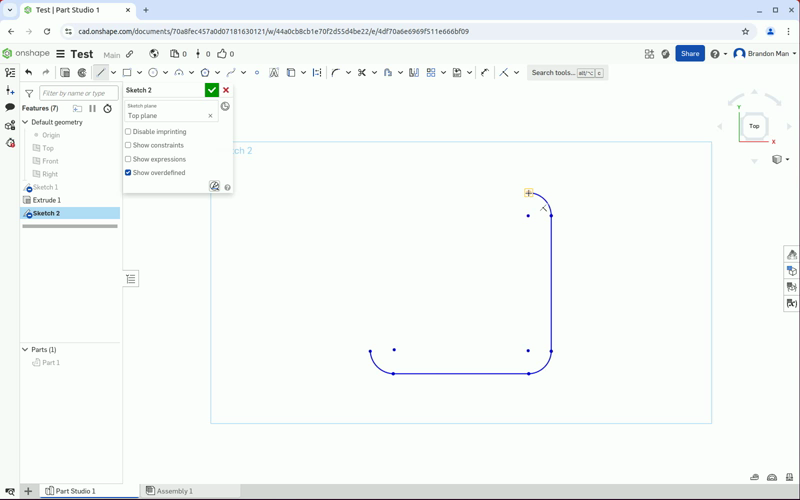
click(528, 192)
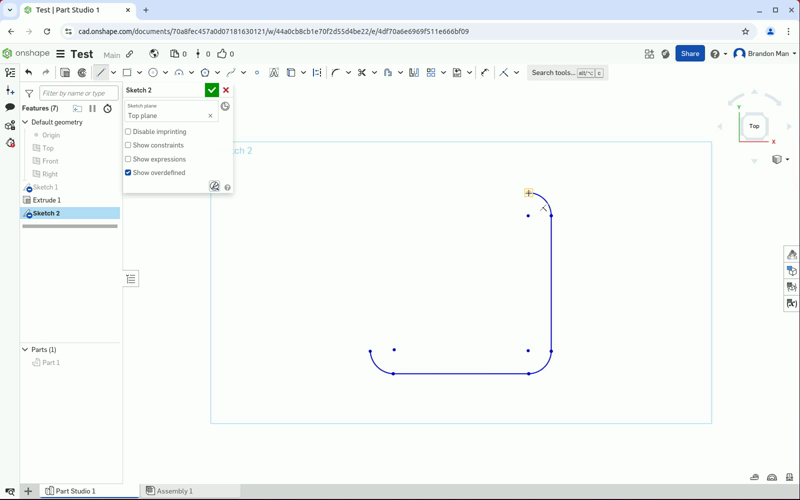
key_down(shift)
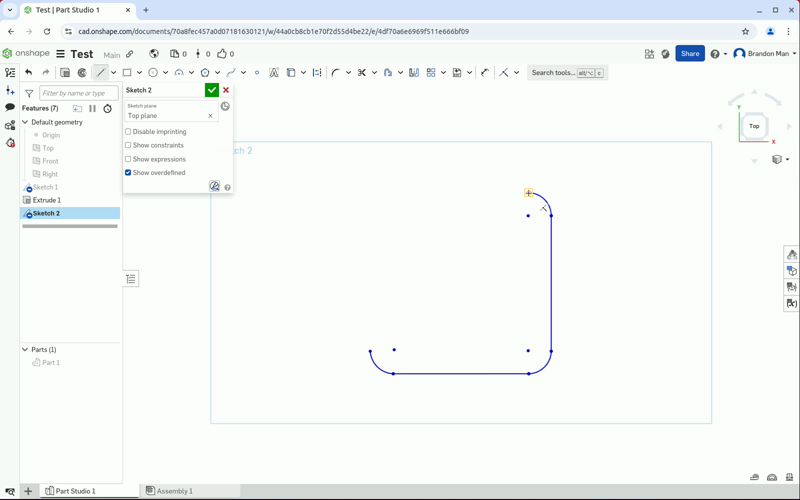
mouse_move(393, 192)
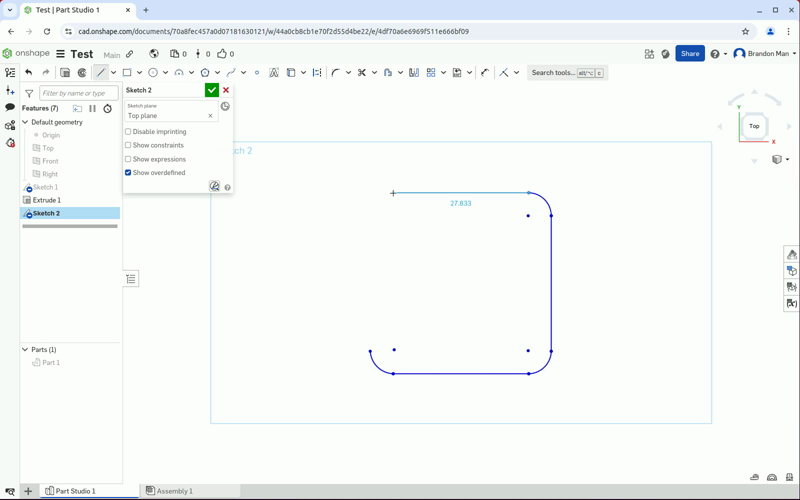
click(393, 192)
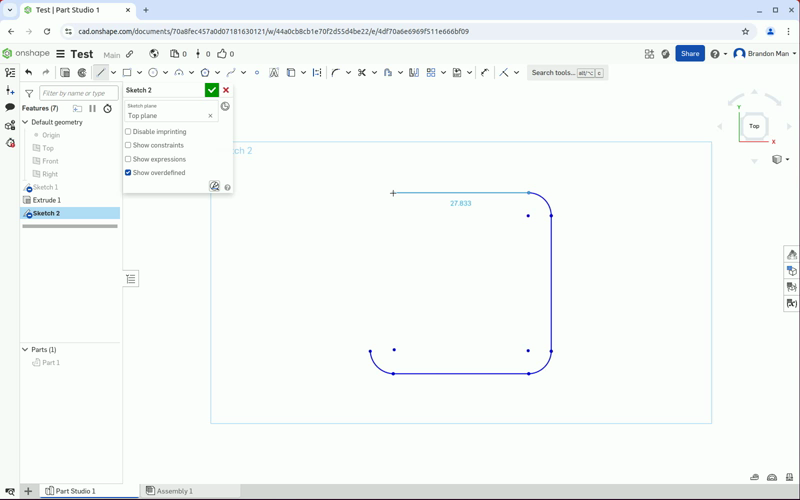
key_up(shift)
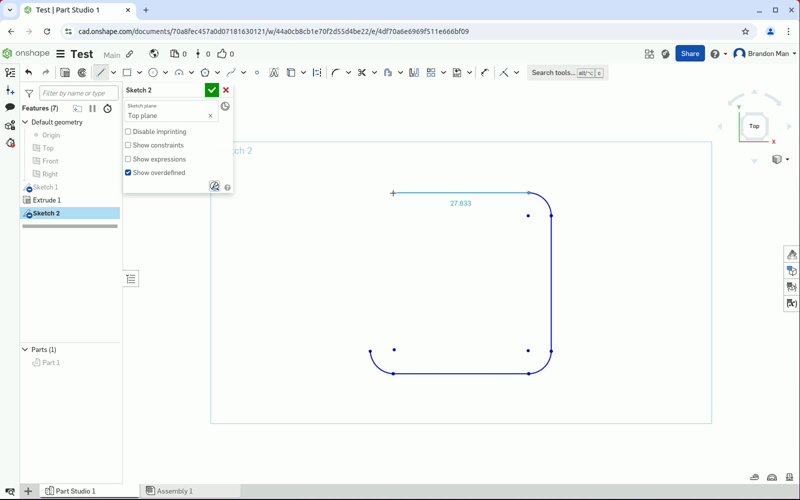
key(esc)
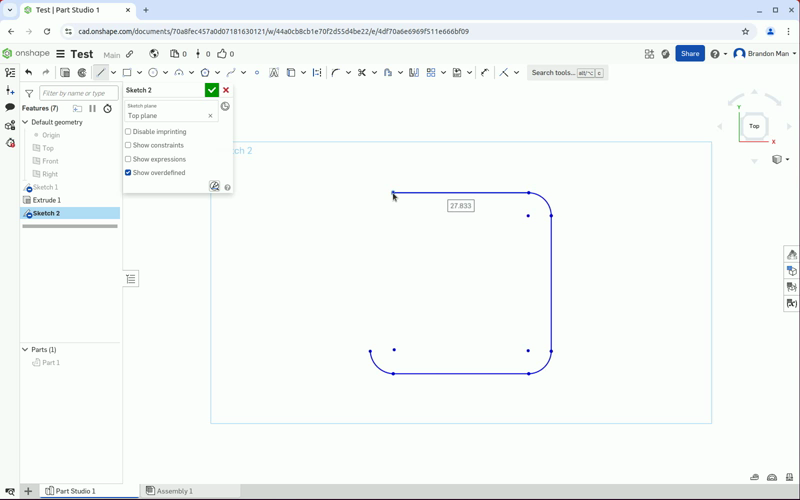
key(a)
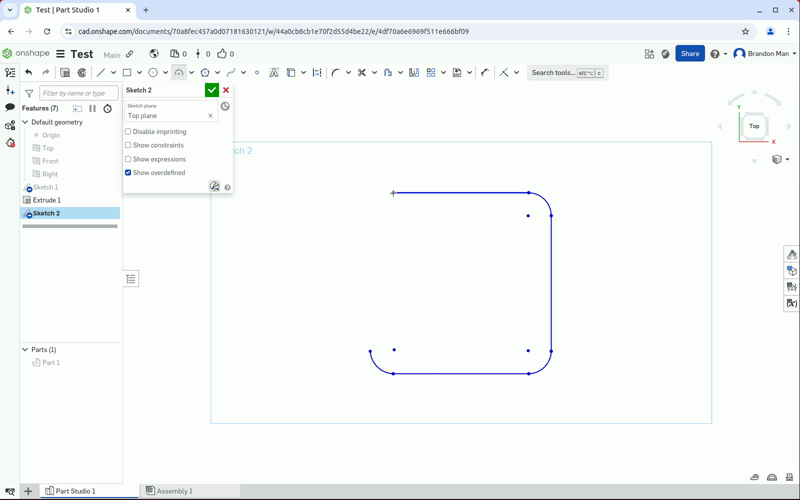
mouse_move(393, 192)
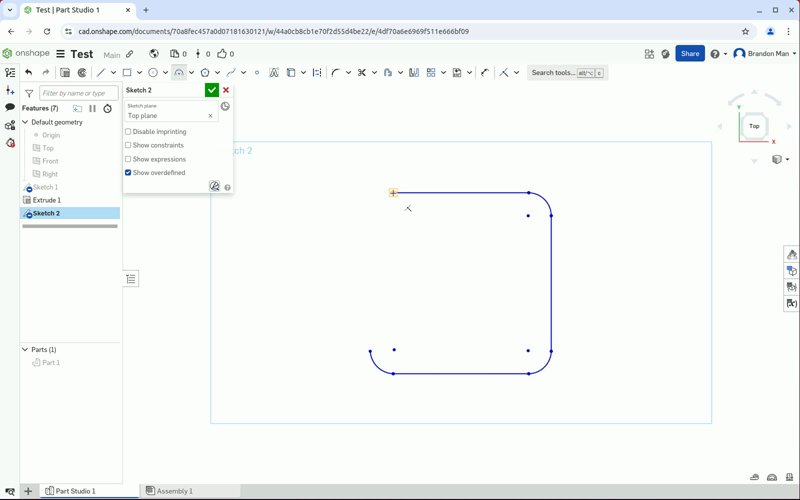
click(393, 192)
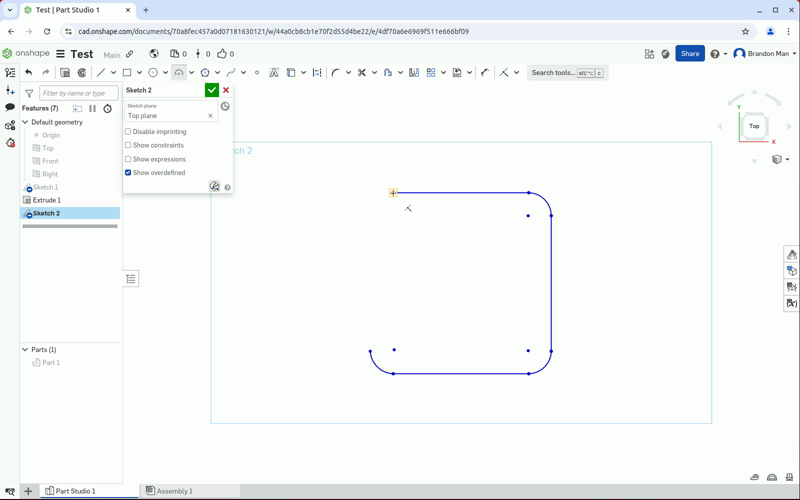
key_down(shift)
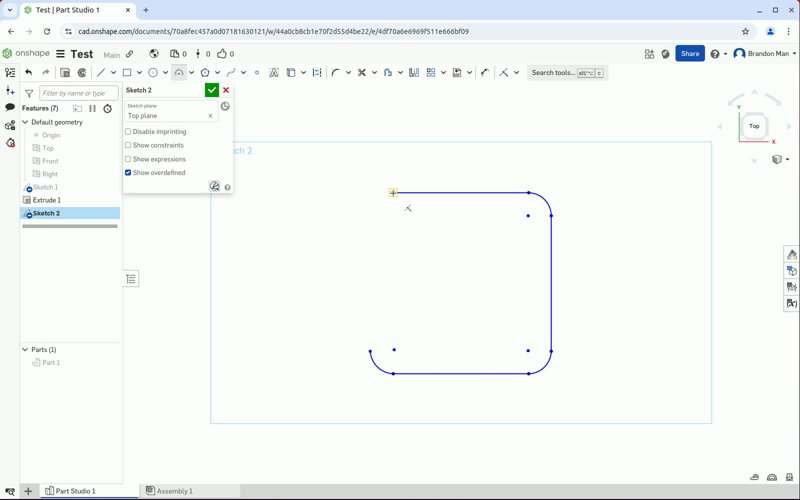
mouse_move(370, 215)
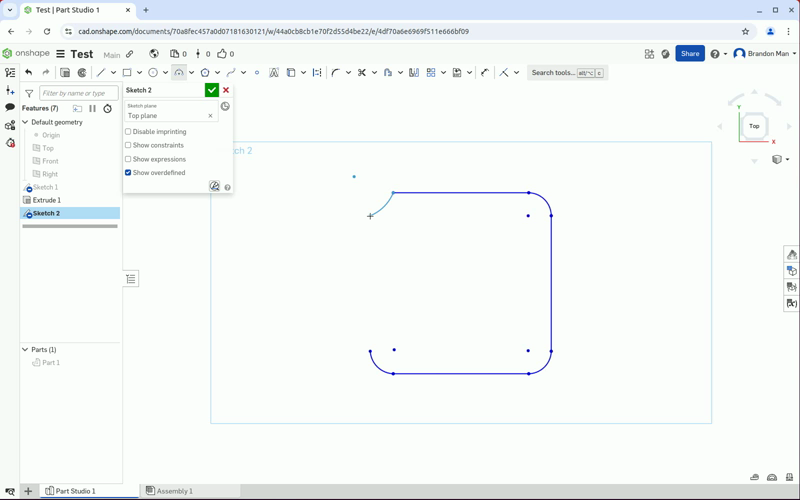
click(370, 215)
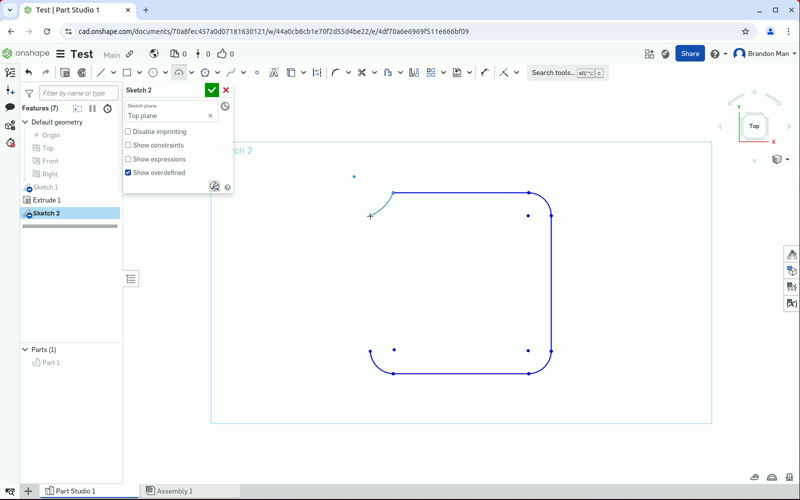
mouse_move(377, 199)
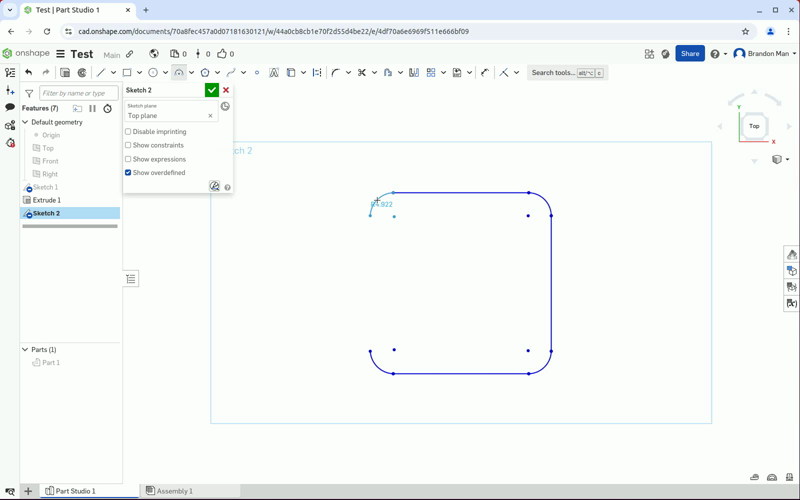
click(377, 199)
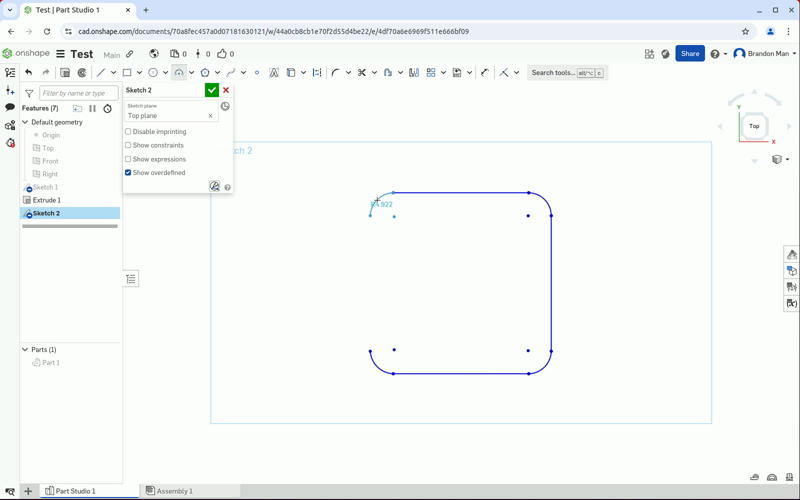
key_up(shift)
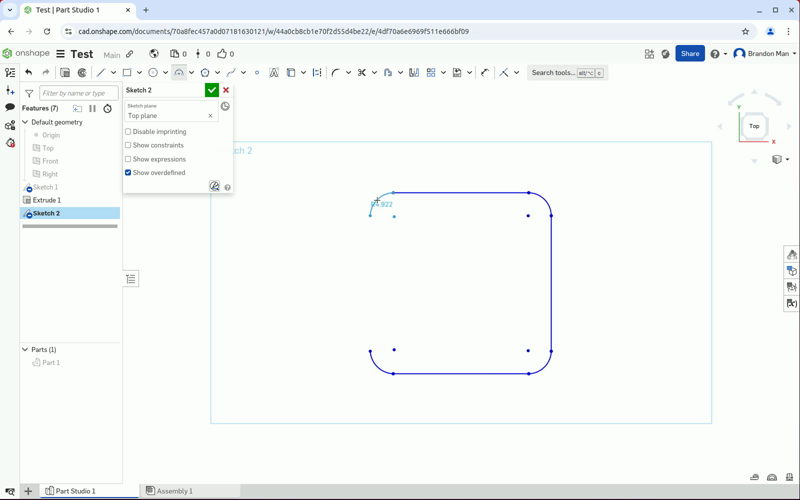
key(esc)
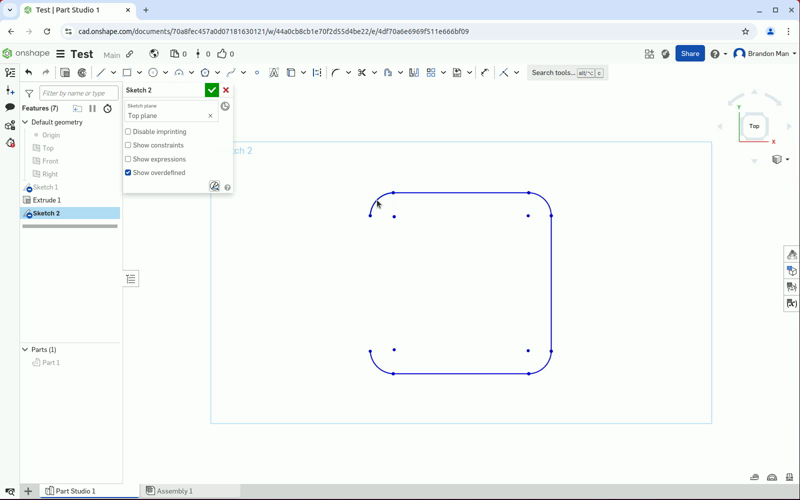
key(l)
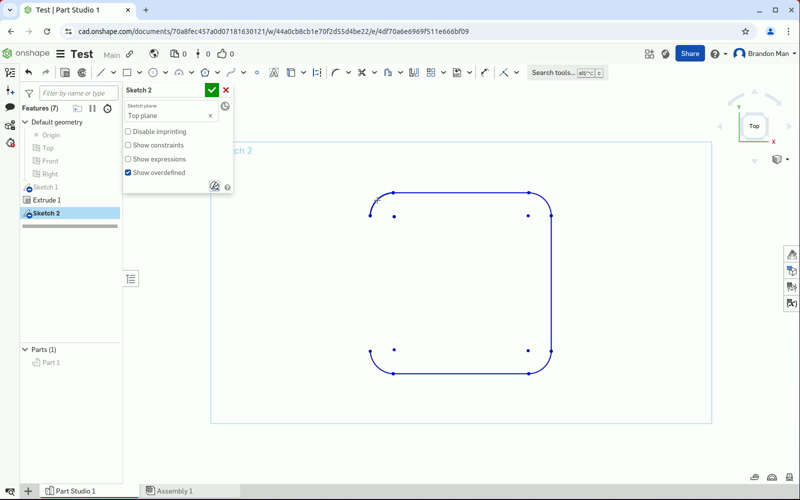
mouse_move(370, 215)
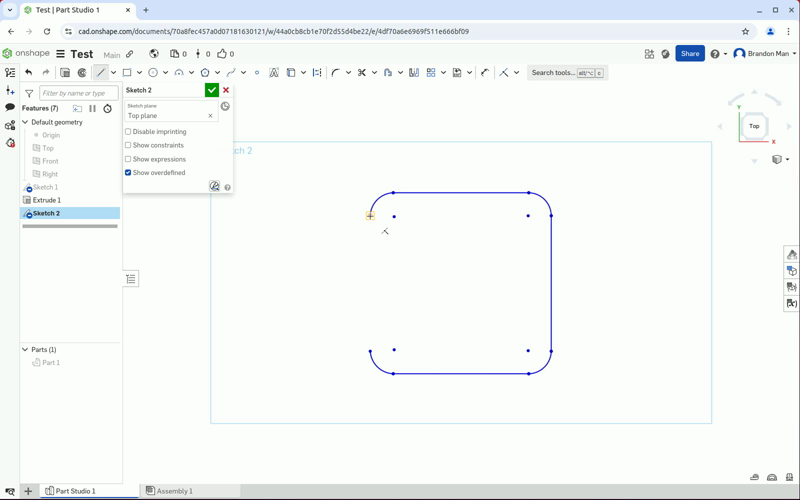
click(370, 215)
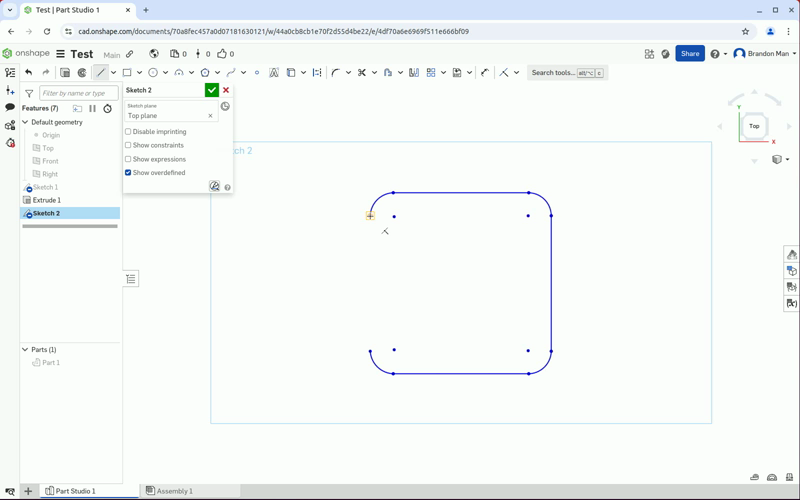
key_down(shift)
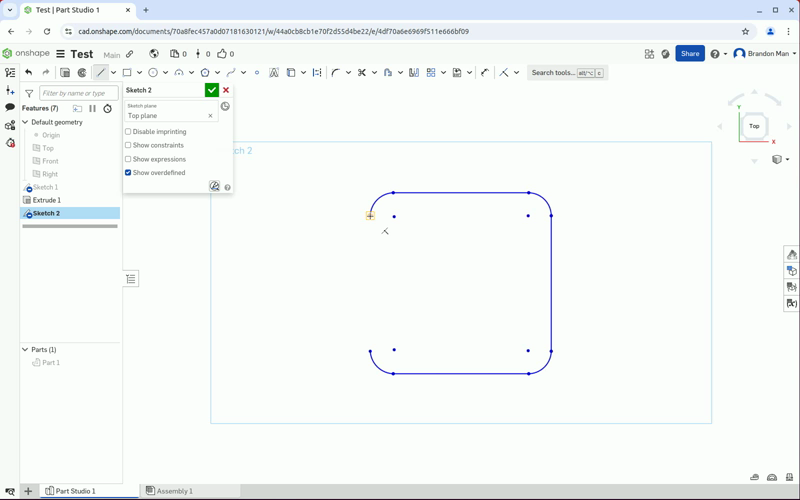
mouse_move(370, 351)
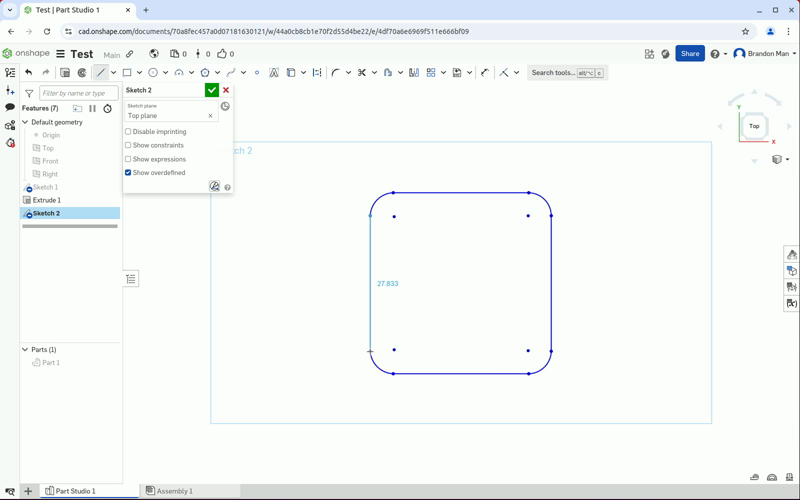
key_up(shift)
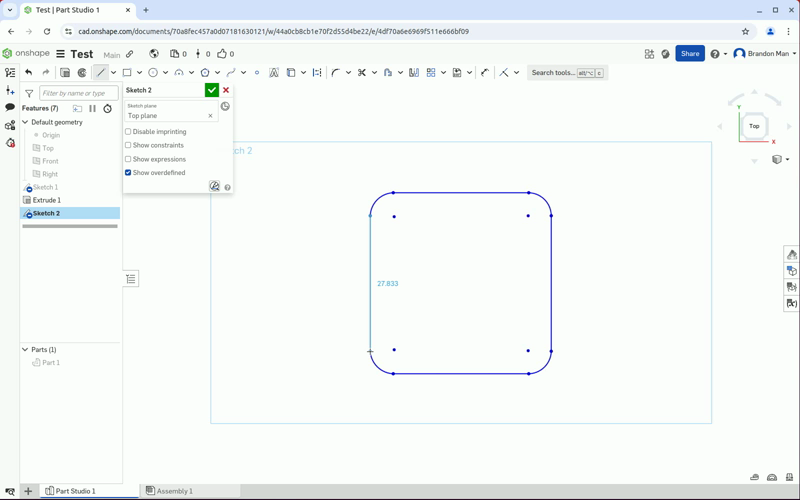
click(370, 351)
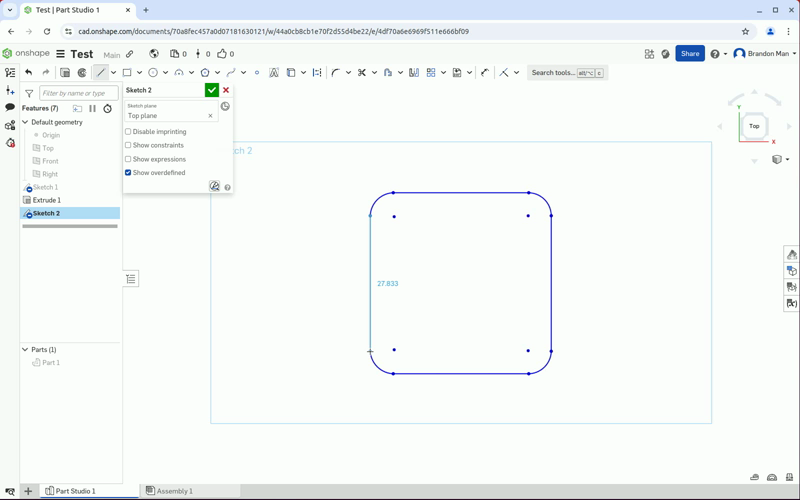
key(esc)
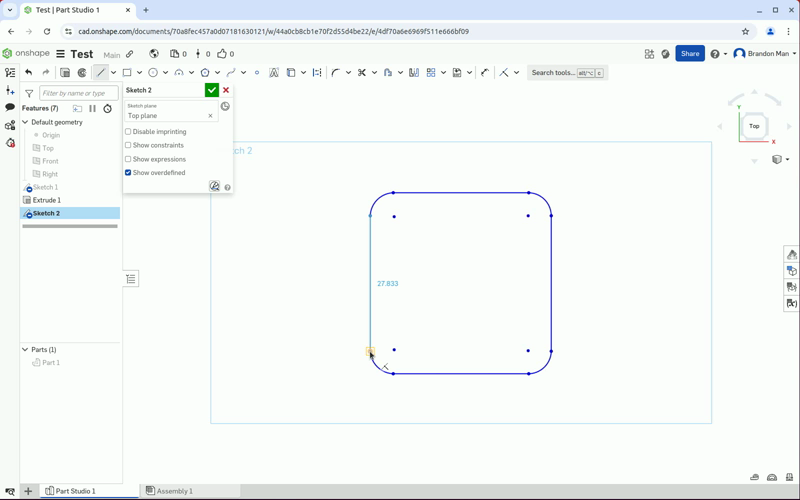
key(l)
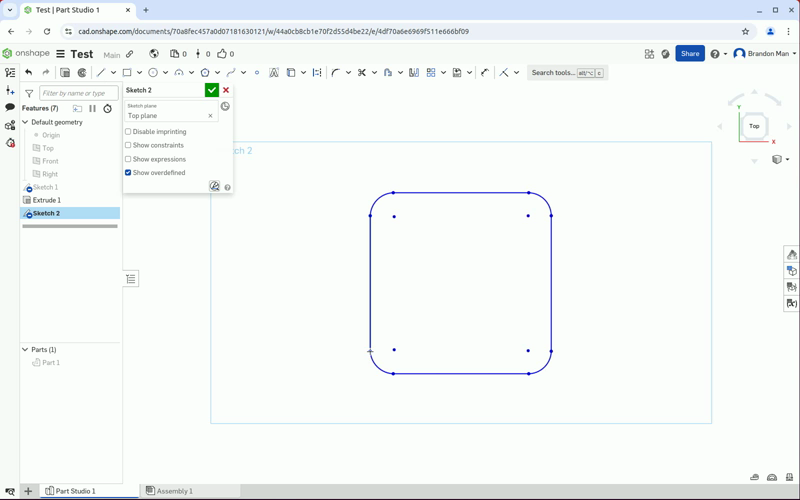
key_down(shift)
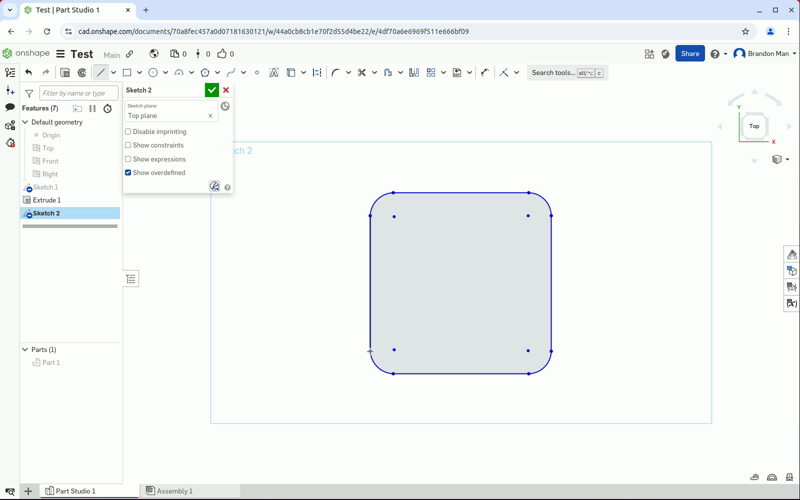
mouse_move(442, 246)
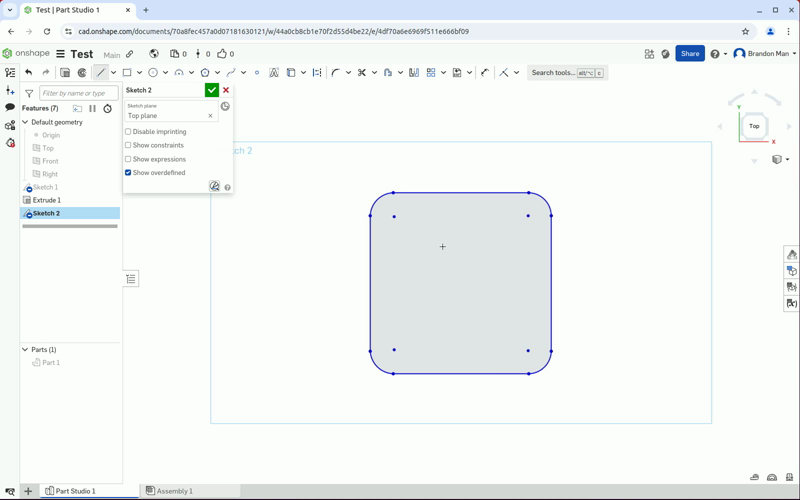
click(442, 246)
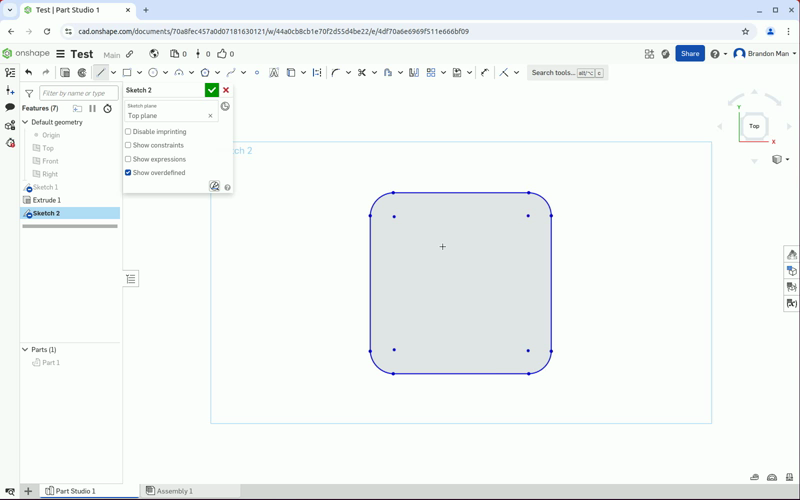
key_up(shift)
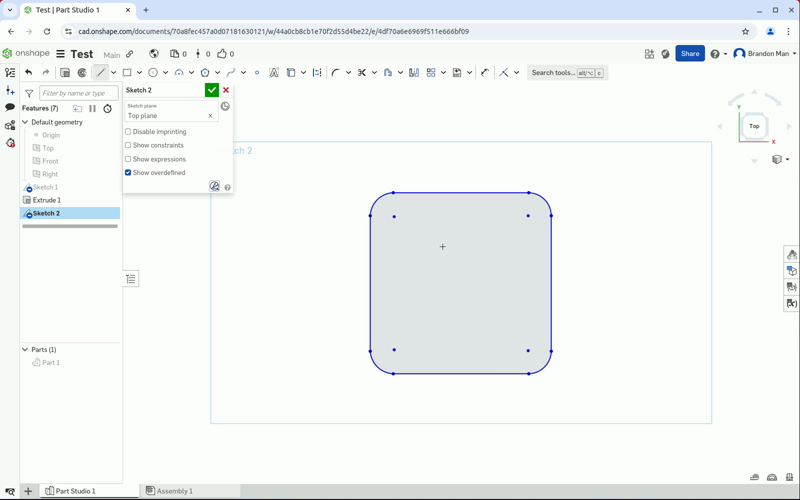
key_down(shift)
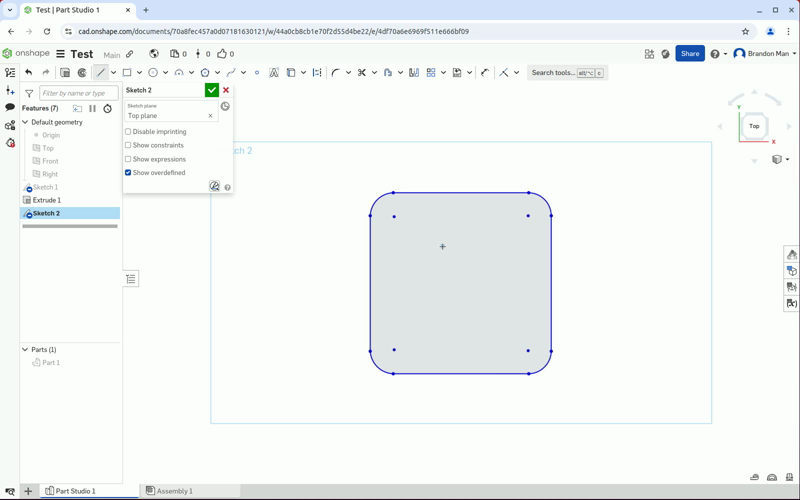
mouse_move(472, 246)
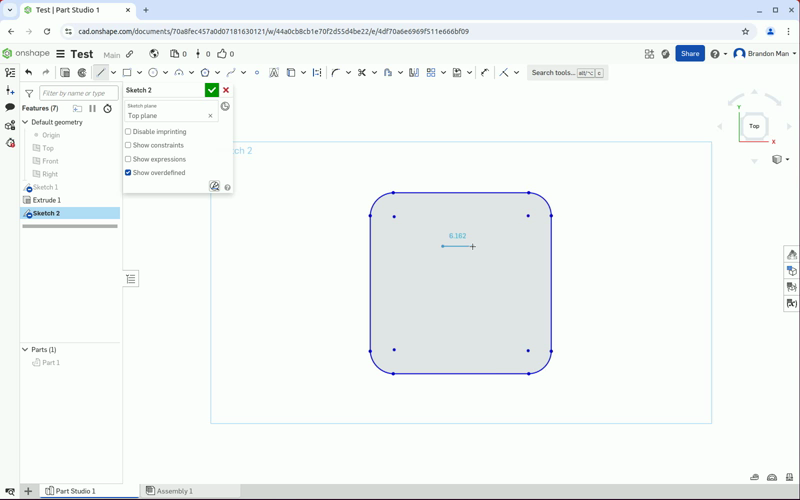
mouse_move(463, 246)
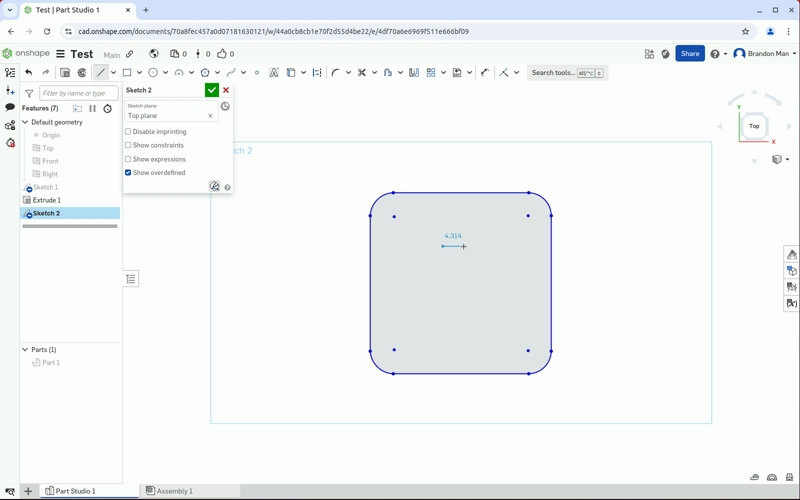
click(463, 246)
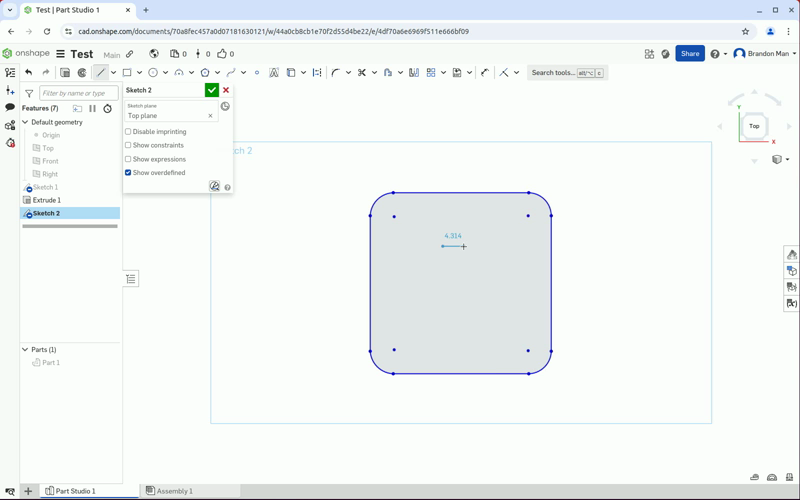
key_up(shift)
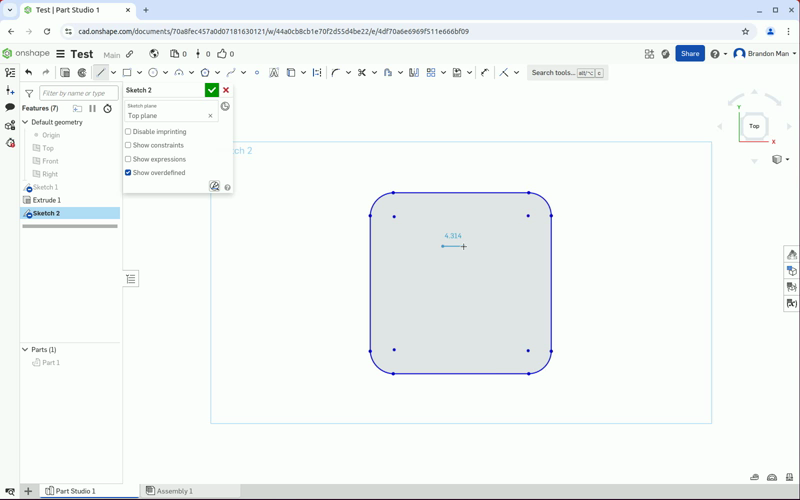
key_down(shift)
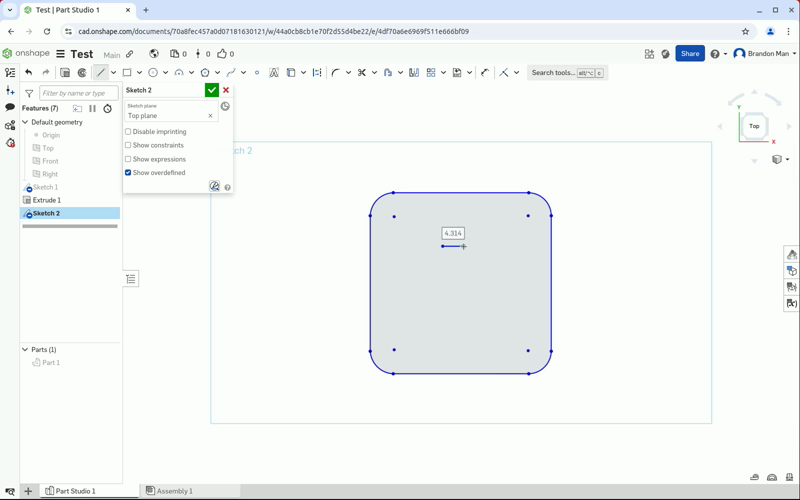
mouse_move(463, 331)
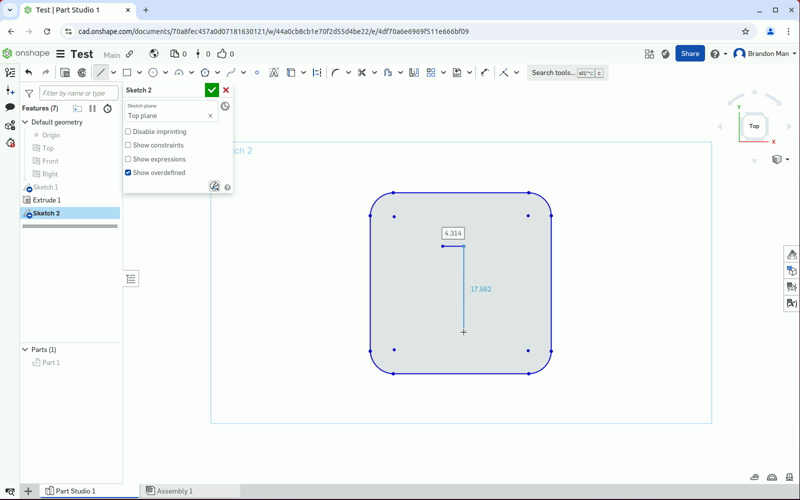
click(463, 331)
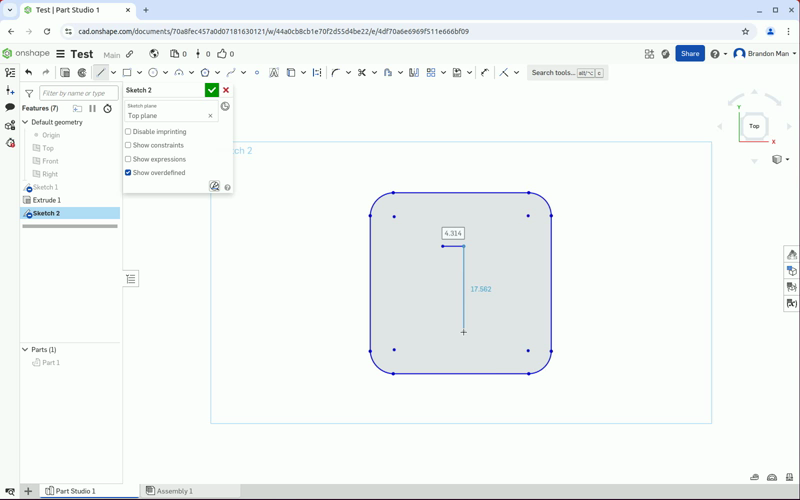
key_up(shift)
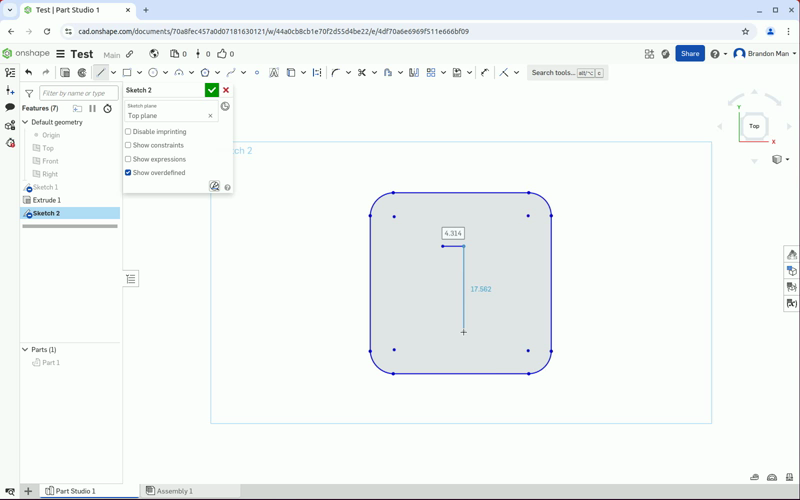
key_down(shift)
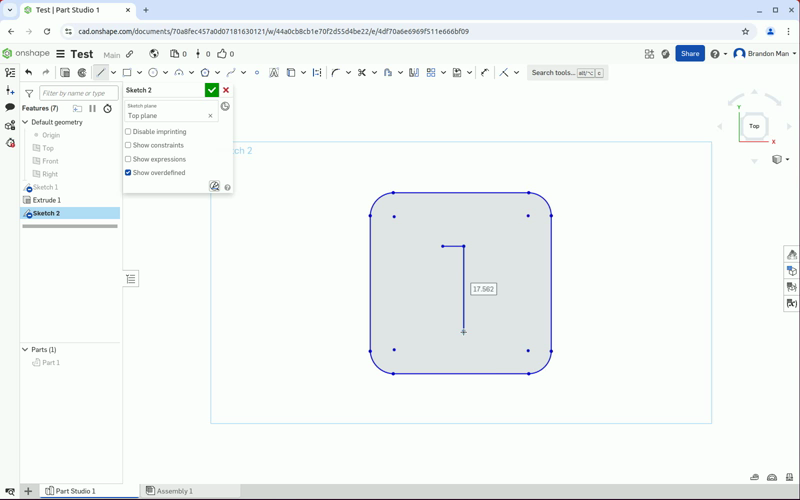
mouse_move(493, 331)
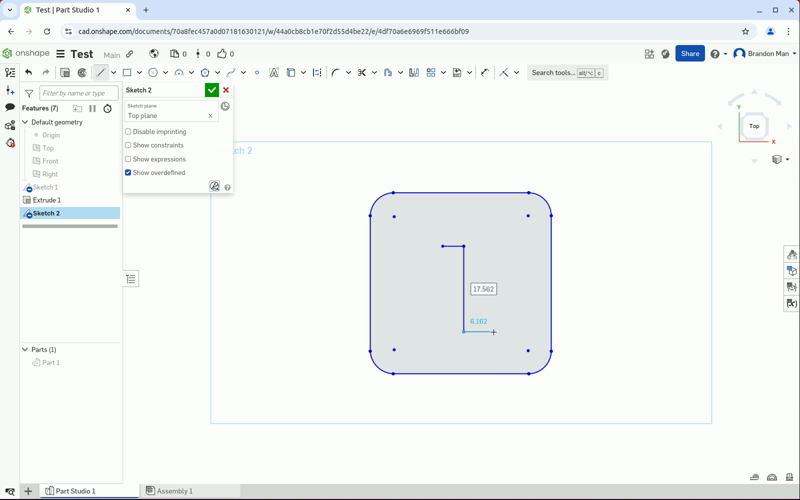
mouse_move(479, 331)
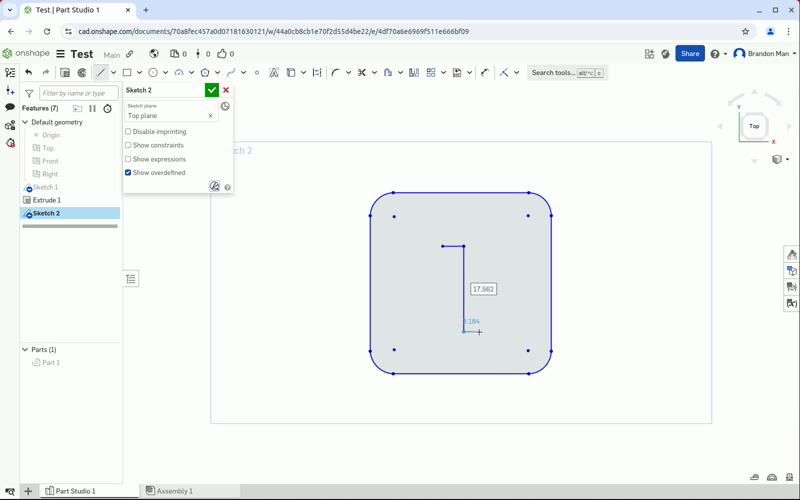
click(479, 331)
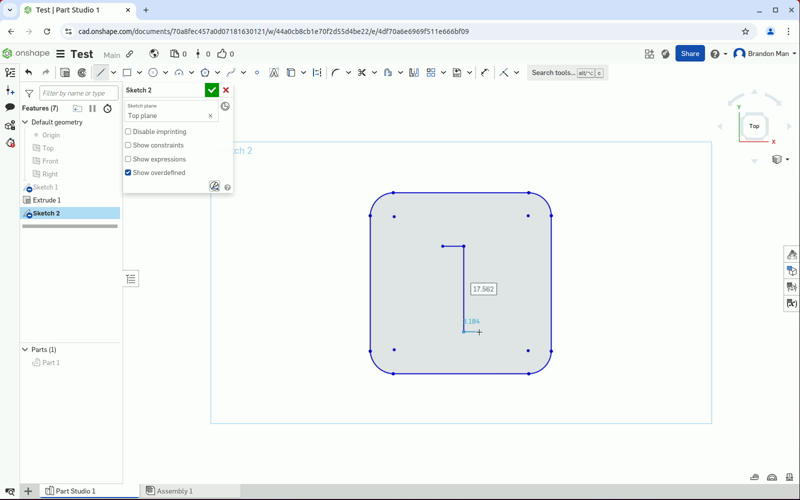
key_up(shift)
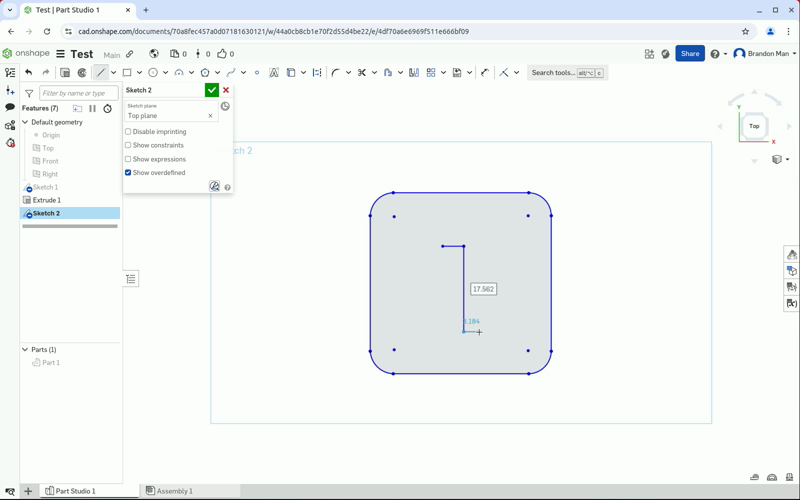
key_down(shift)
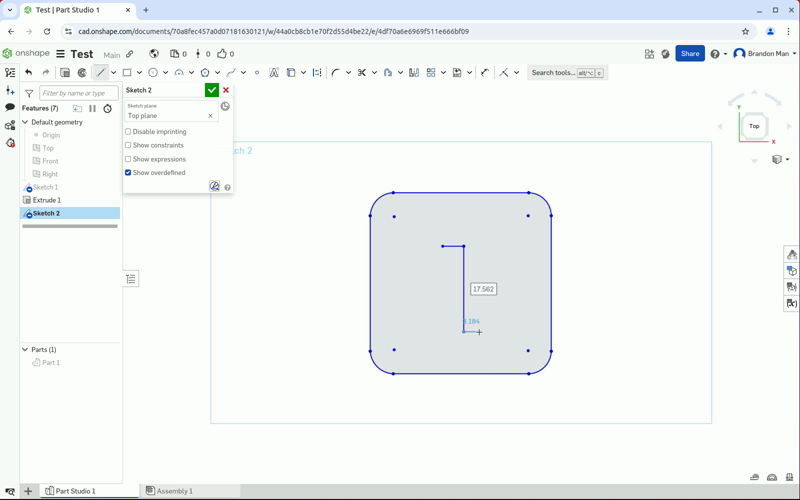
mouse_move(479, 234)
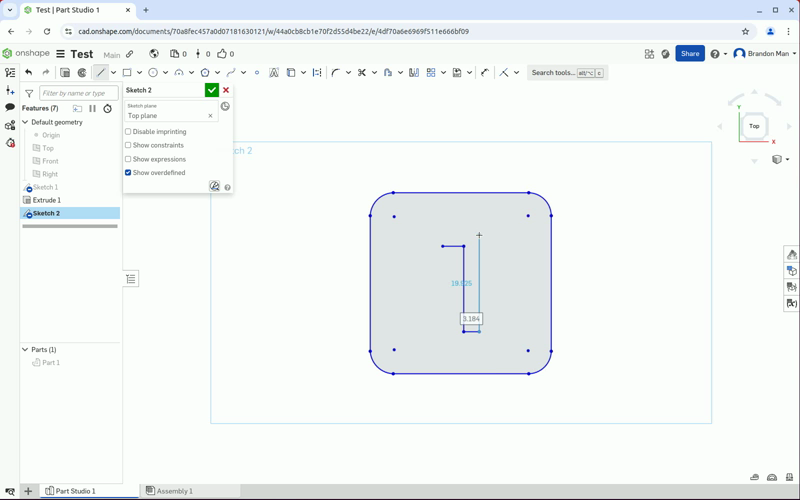
click(479, 234)
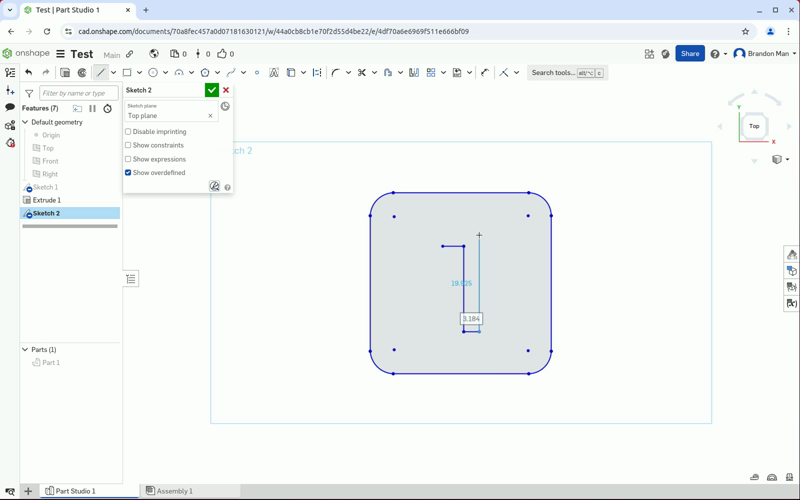
key_up(shift)
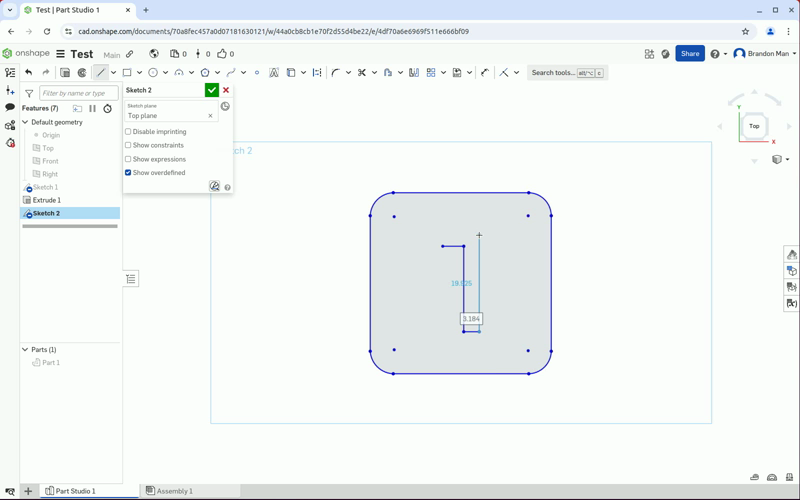
key_down(shift)
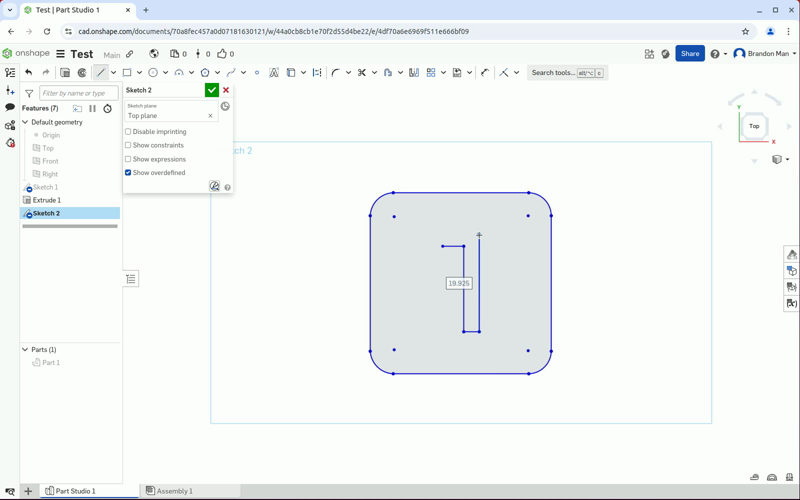
mouse_move(509, 234)
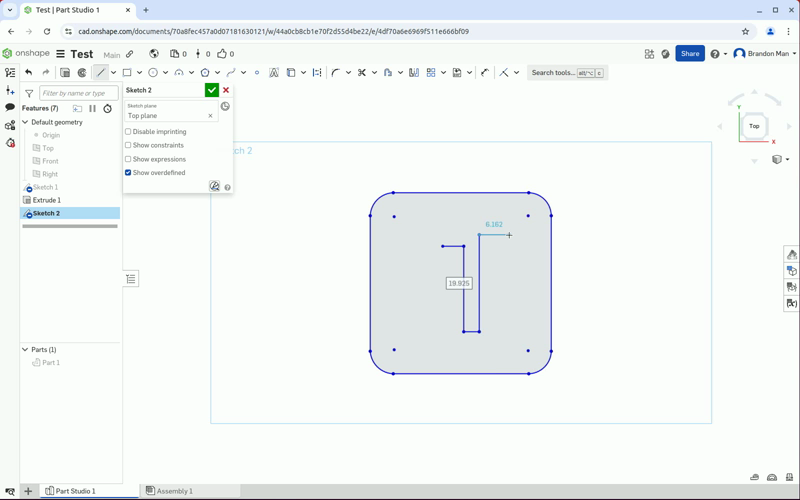
mouse_move(450, 234)
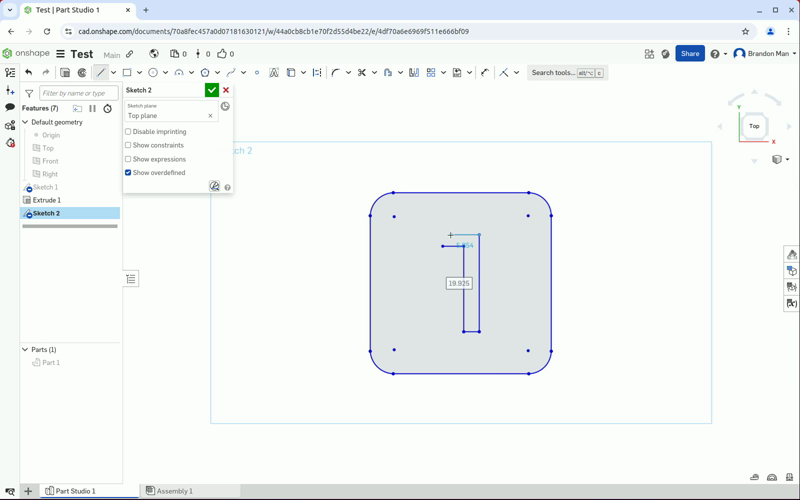
click(450, 234)
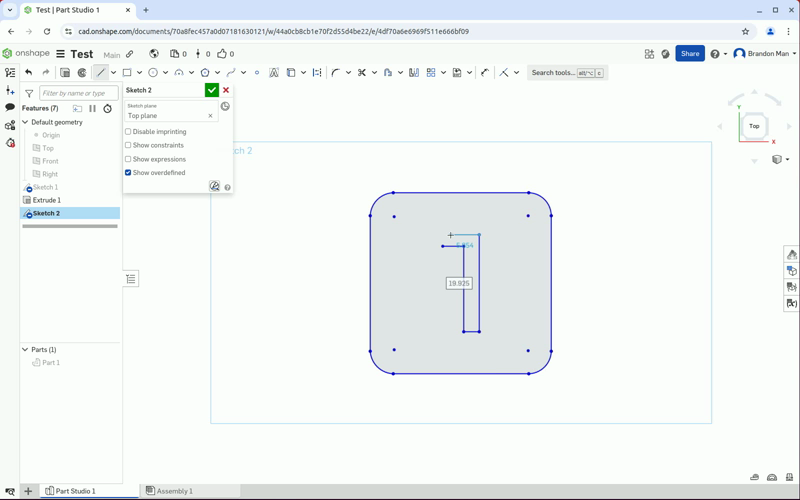
key_up(shift)
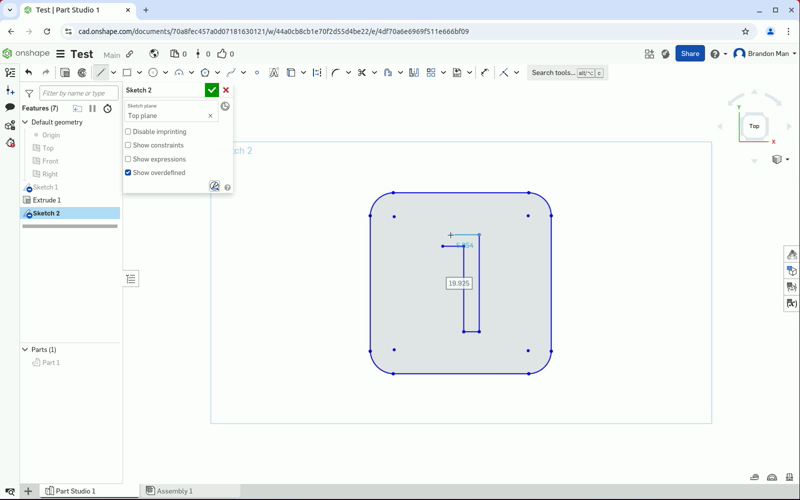
mouse_move(480, 234)
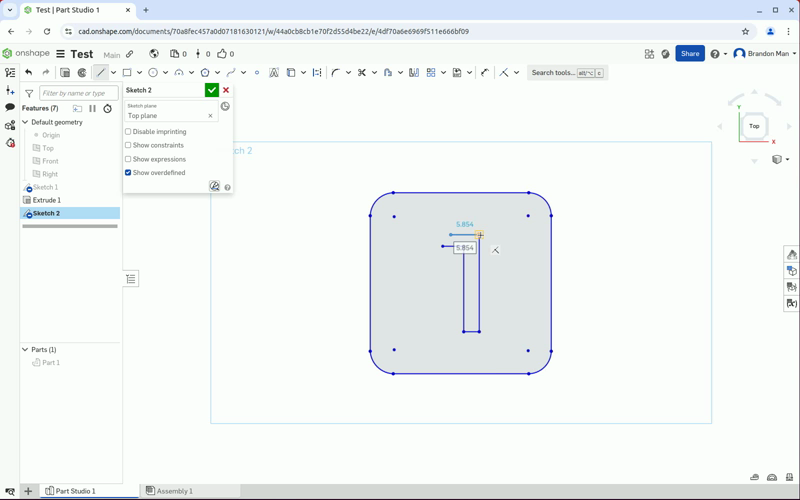
key_down(shift)
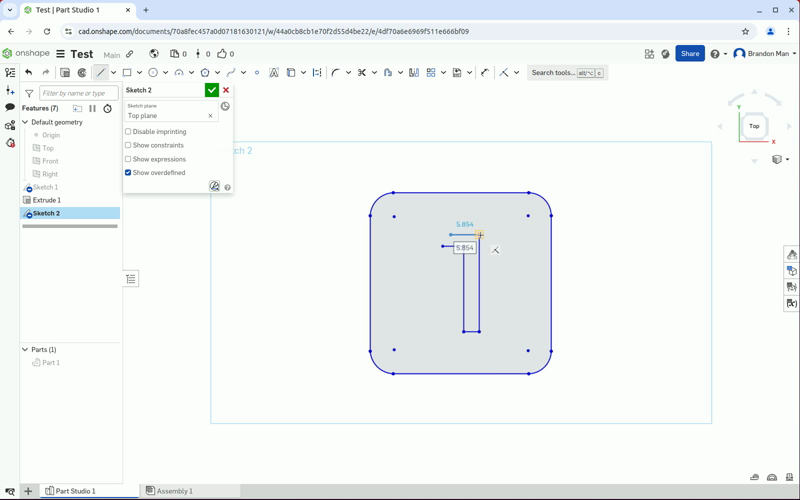
mouse_move(442, 246)
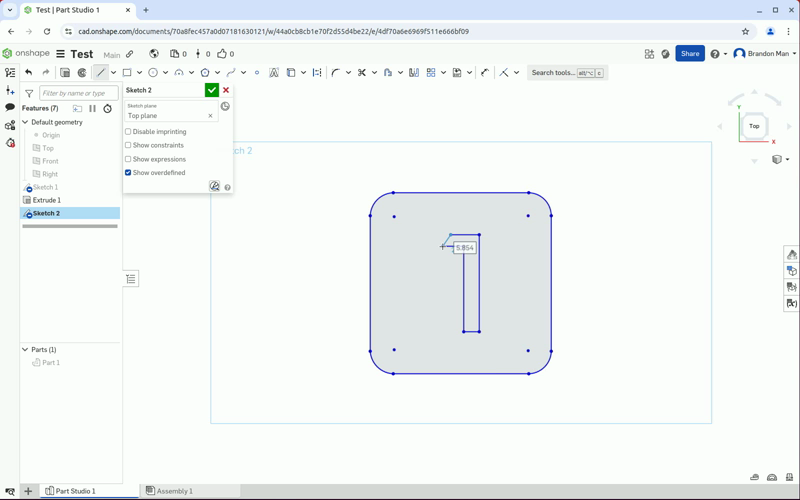
key_up(shift)
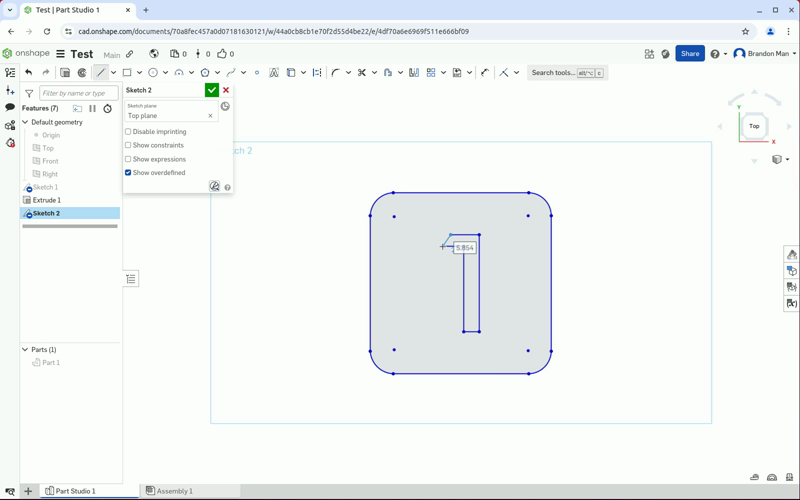
click(442, 246)
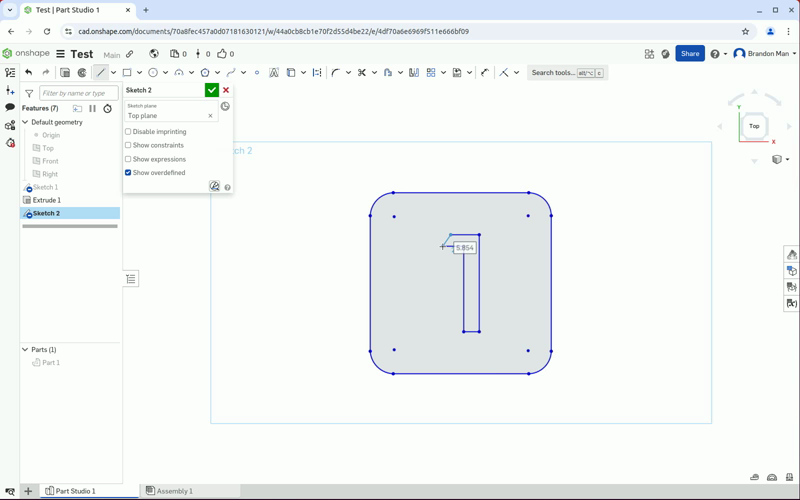
key(esc)
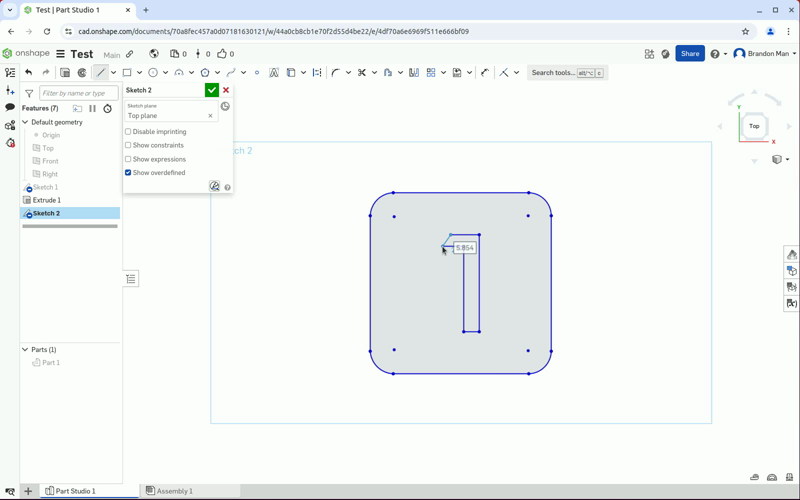
mouse_move(402, 233)
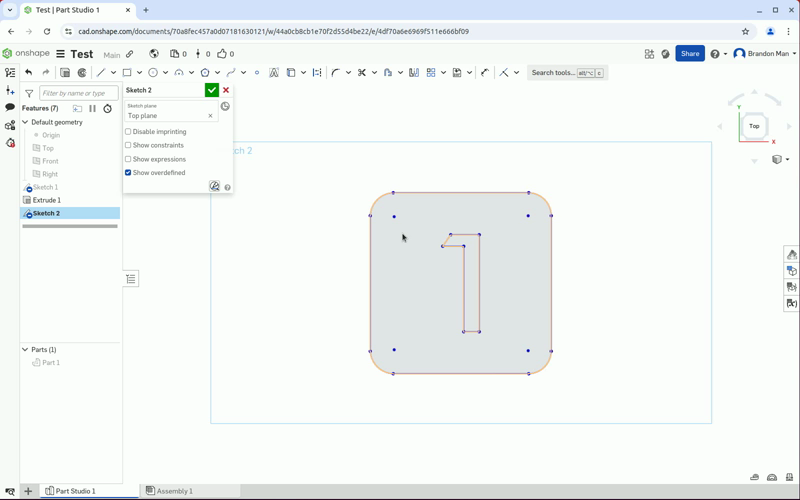
click(402, 233)
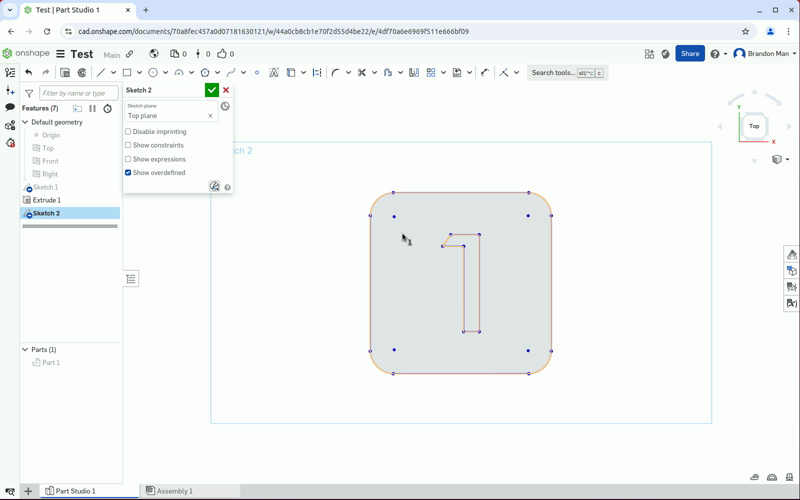
mouse_move(73, 352)
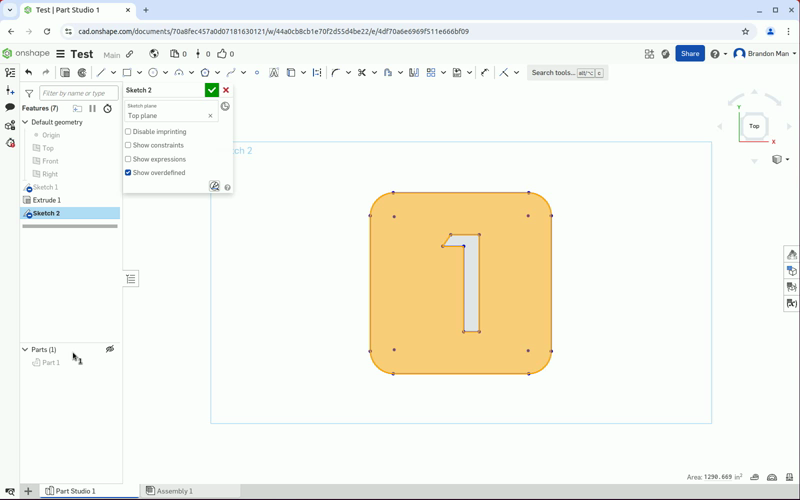
key(shift+y)
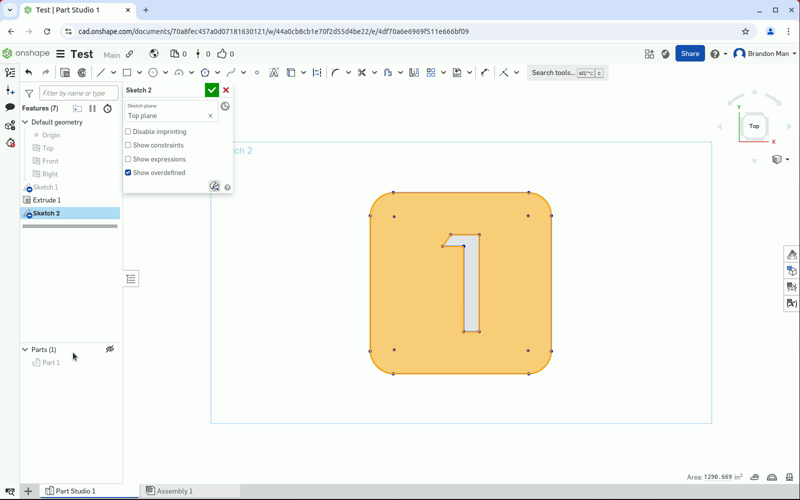
key(shift+e)
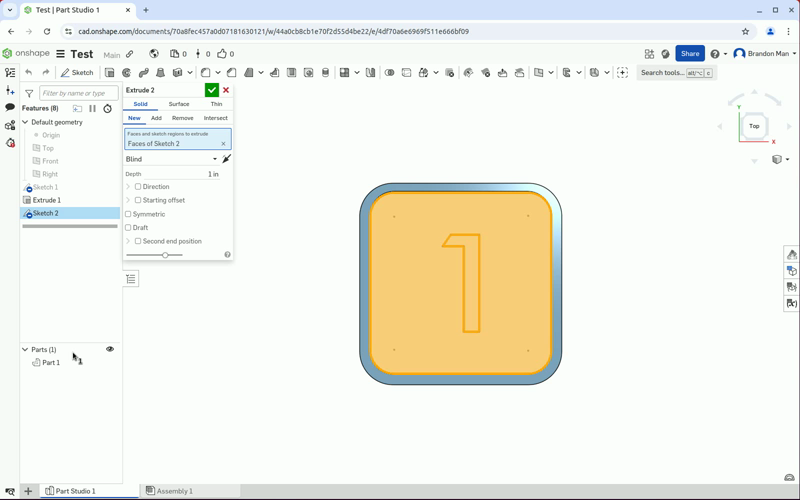
mouse_move(143, 106)
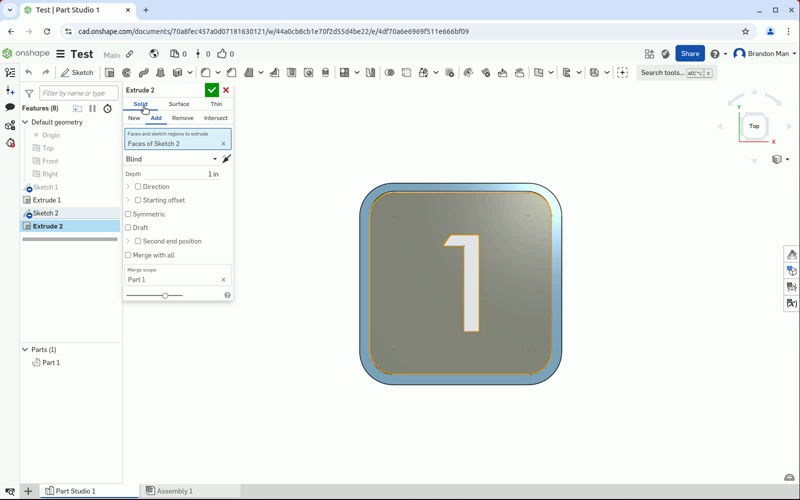
click(143, 106)
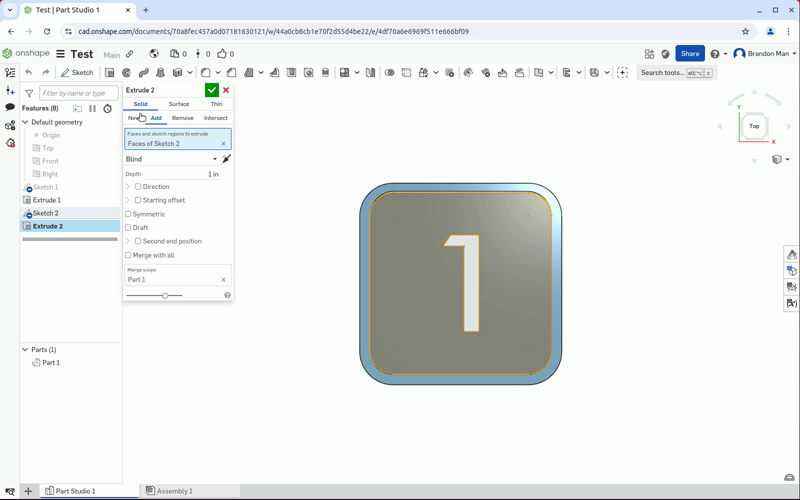
mouse_move(137, 120)
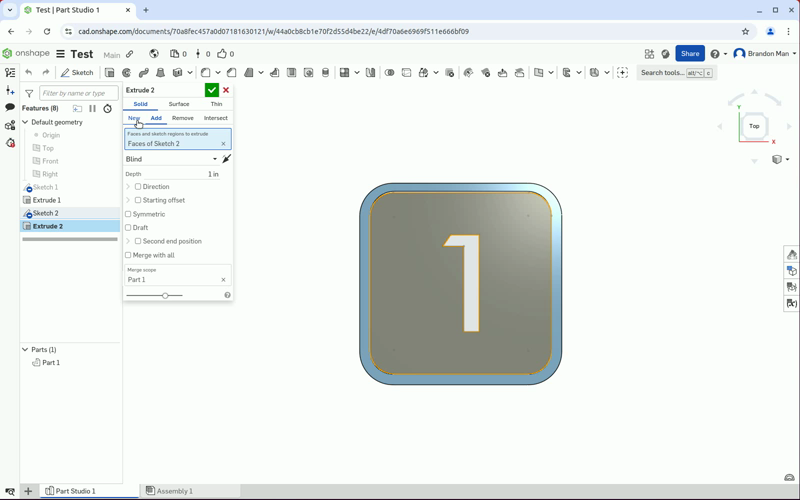
click(137, 120)
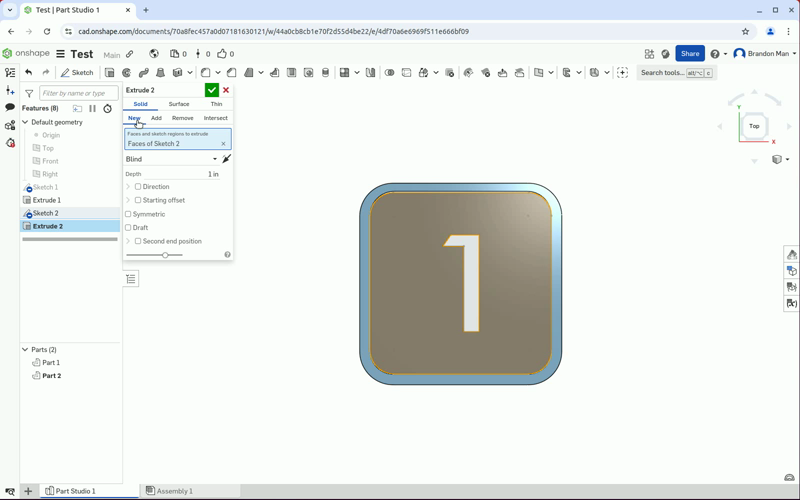
key(tab, 4)
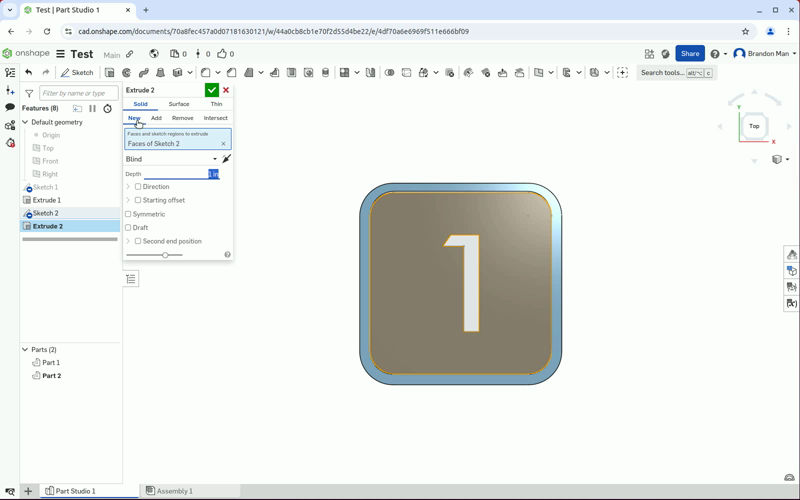
text(23.108)
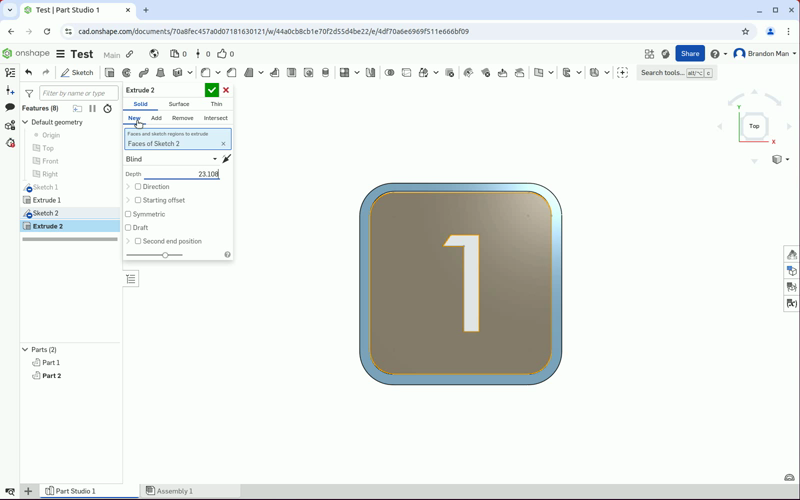
key(enter)
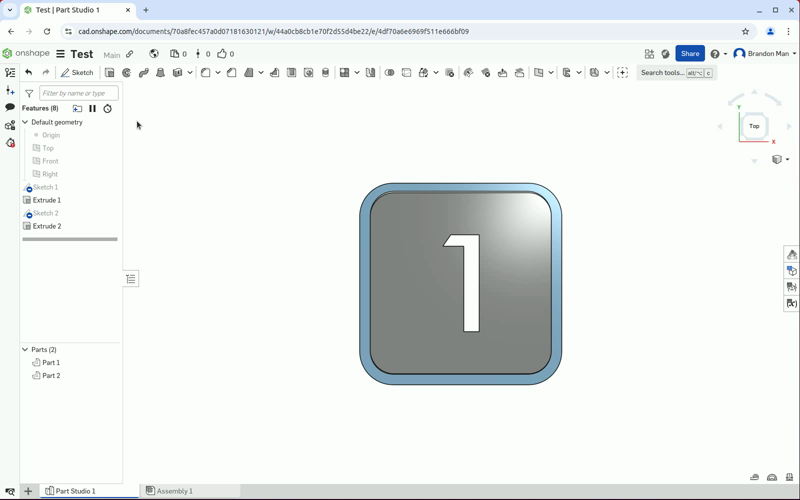
key(shift+h)
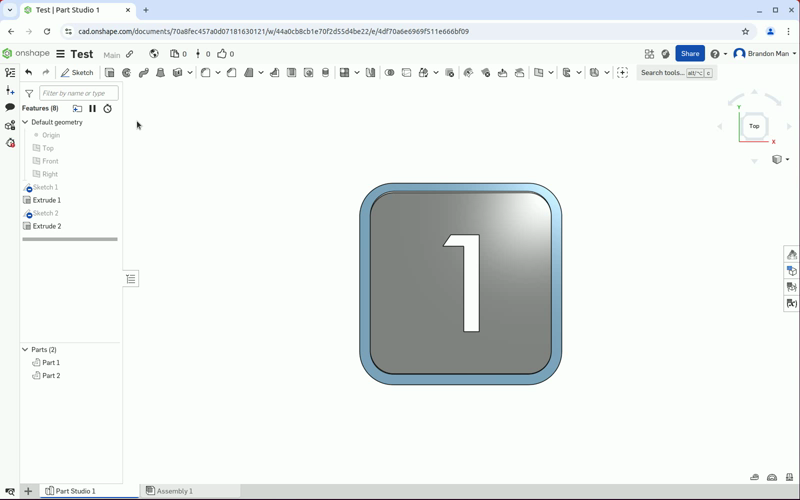
key(shift+h)
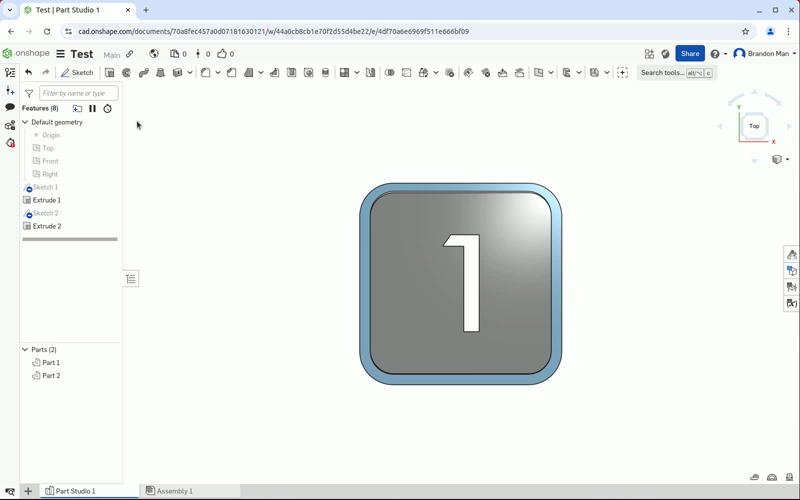
mouse_move(73, 189)
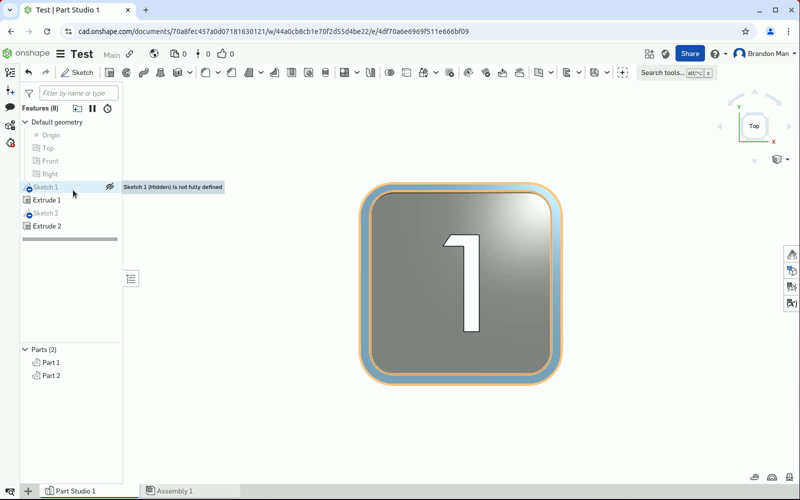
click(73, 189)
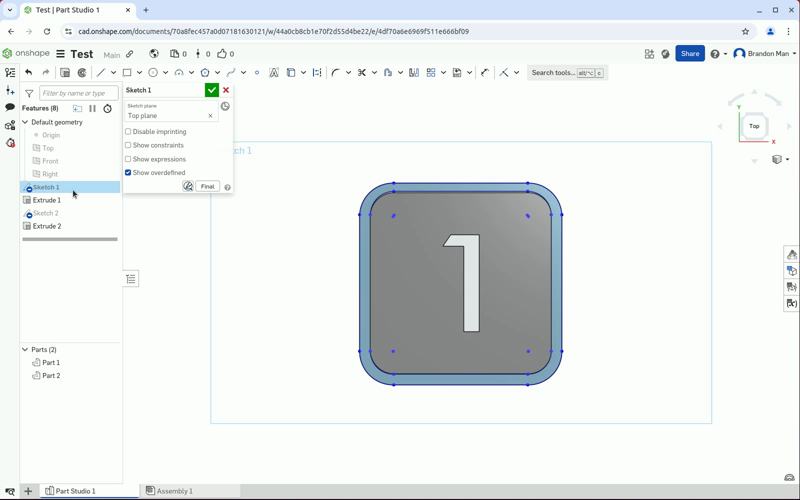
mouse_move(229, 92)
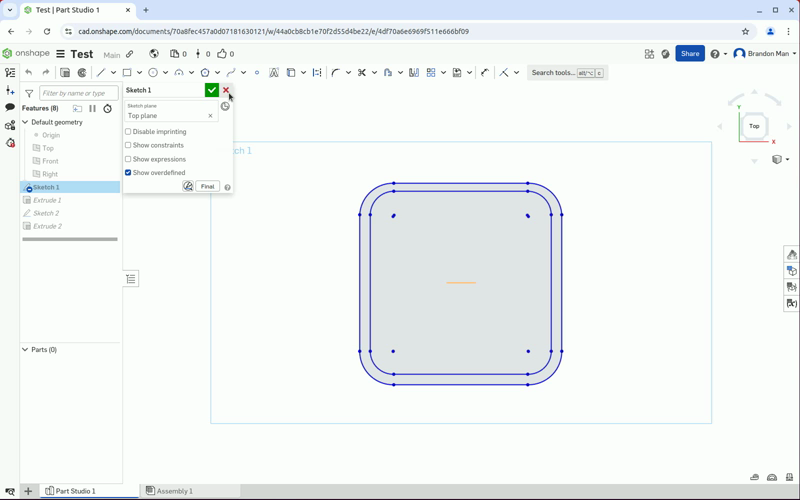
click(229, 92)
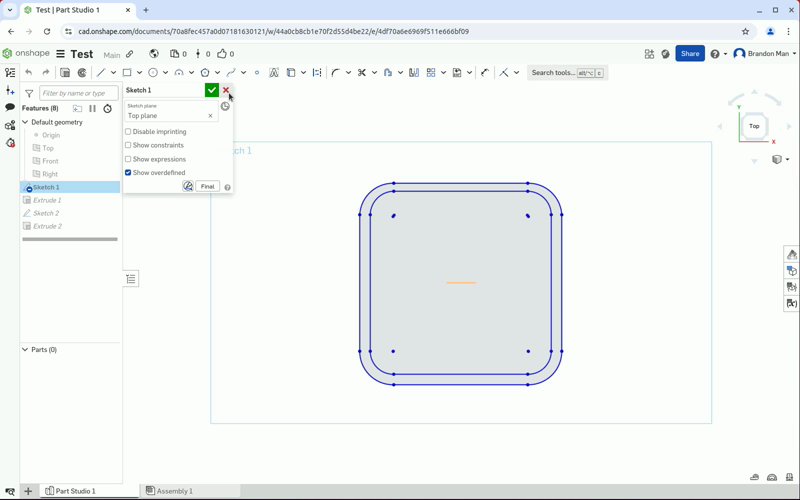
key(shift+s)
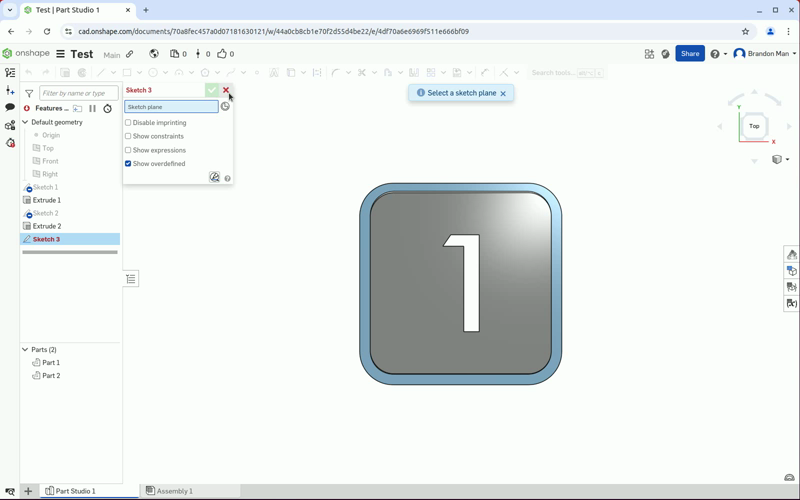
mouse_move(73, 150)
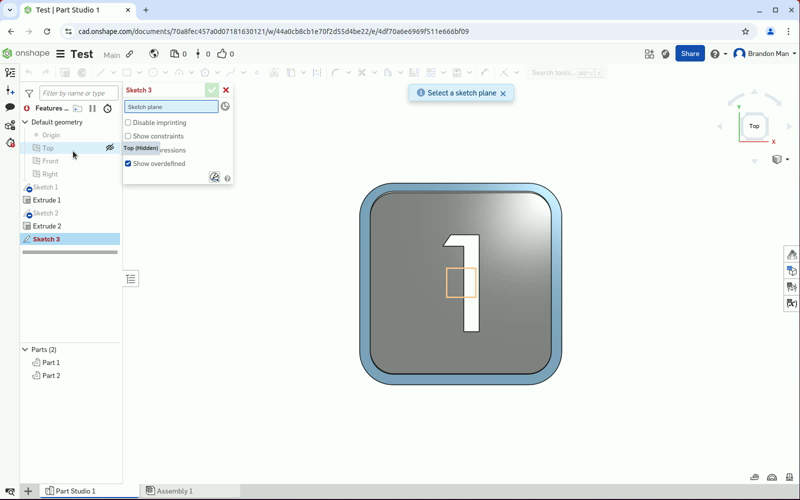
click(73, 150)
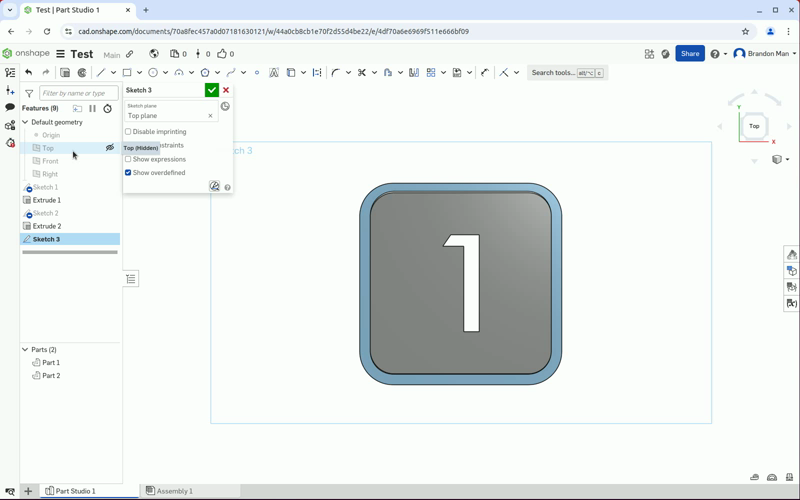
mouse_move(73, 352)
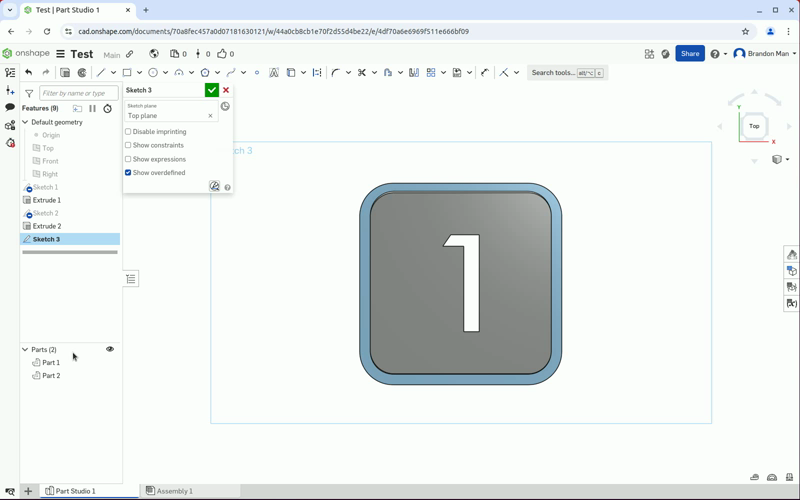
key(y)
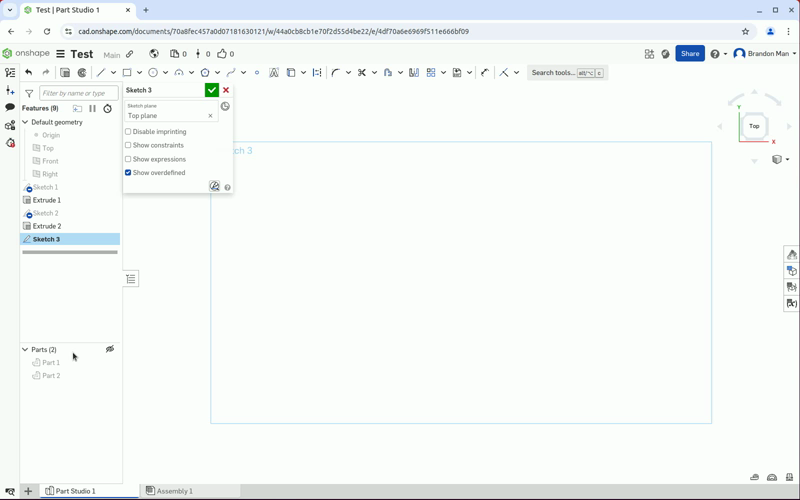
key(l)
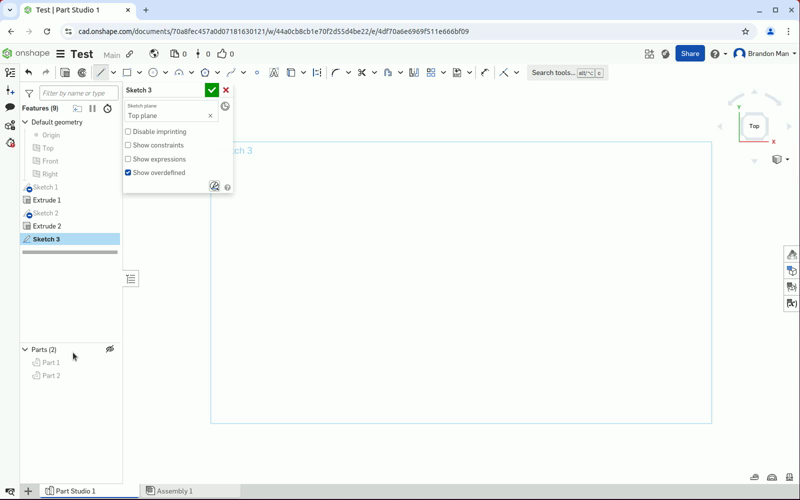
key_down(shift)
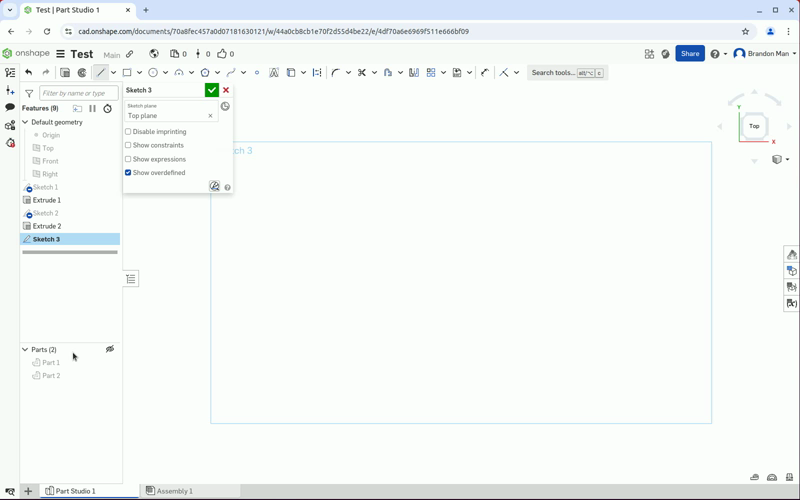
mouse_move(443, 246)
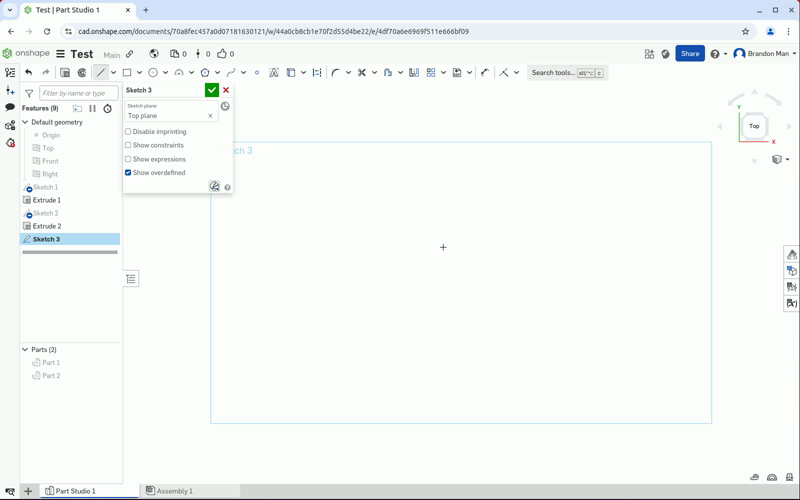
click(443, 246)
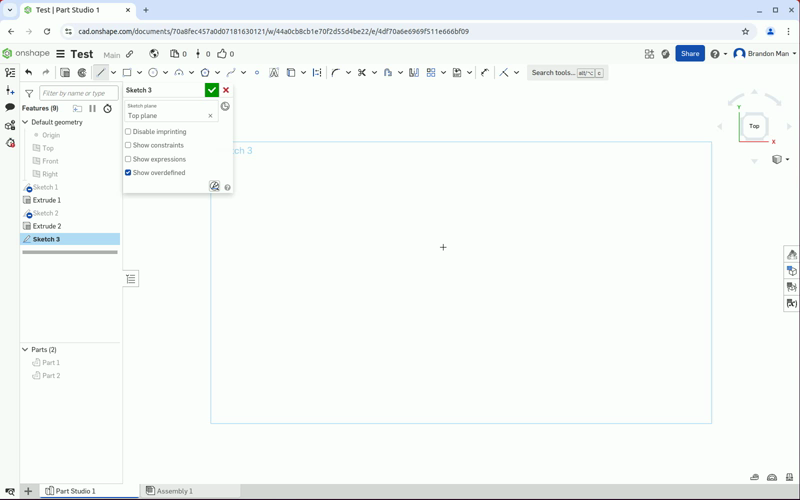
key_up(shift)
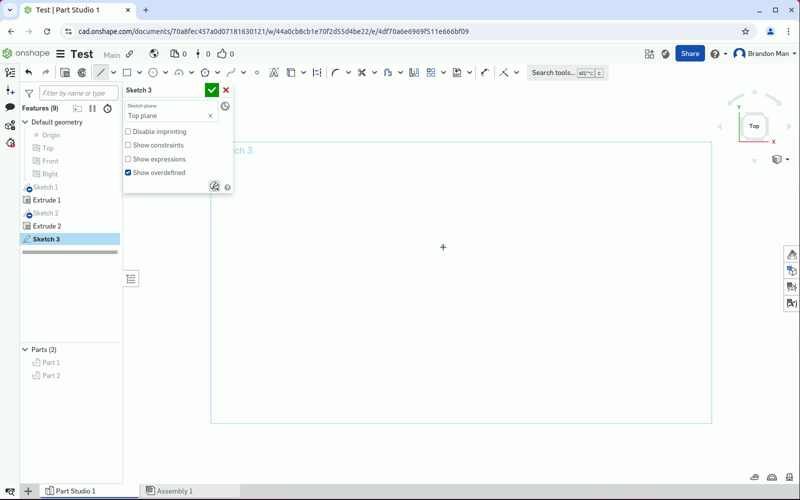
key_down(shift)
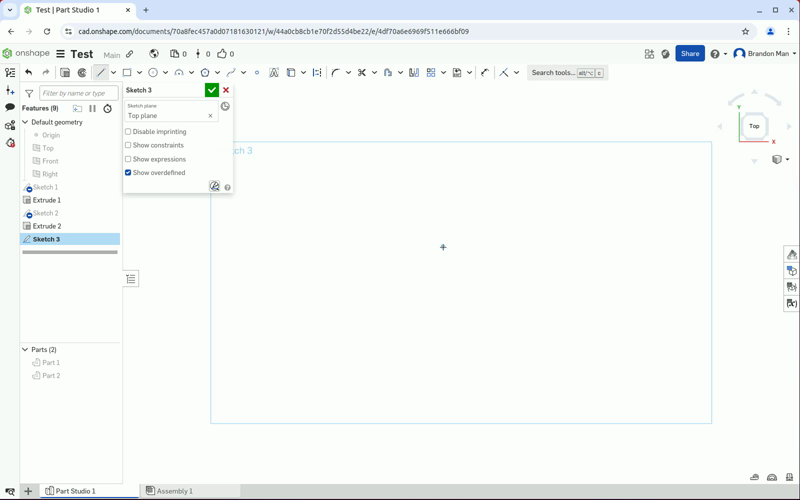
mouse_move(473, 246)
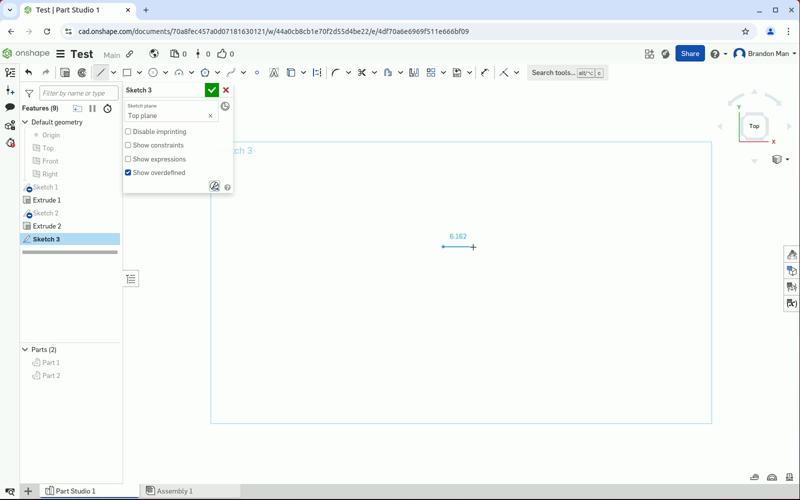
mouse_move(463, 246)
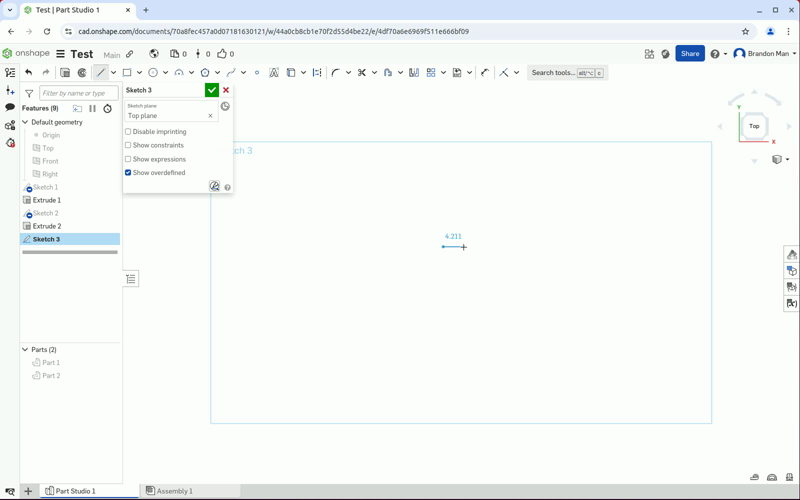
click(463, 246)
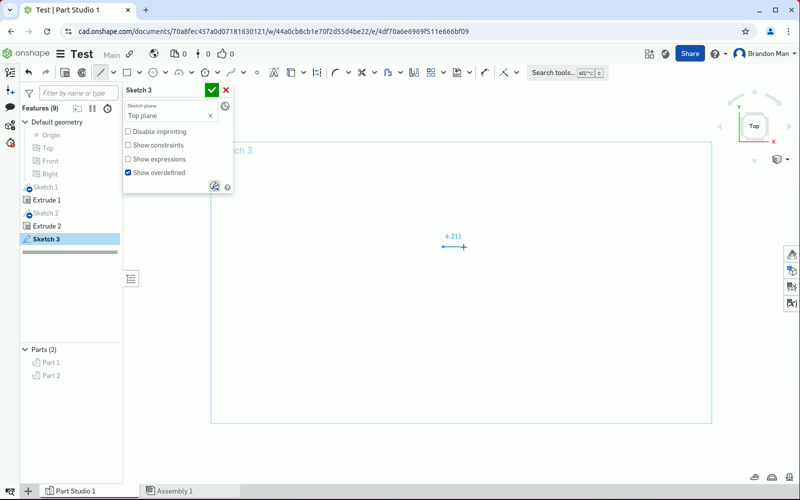
key_up(shift)
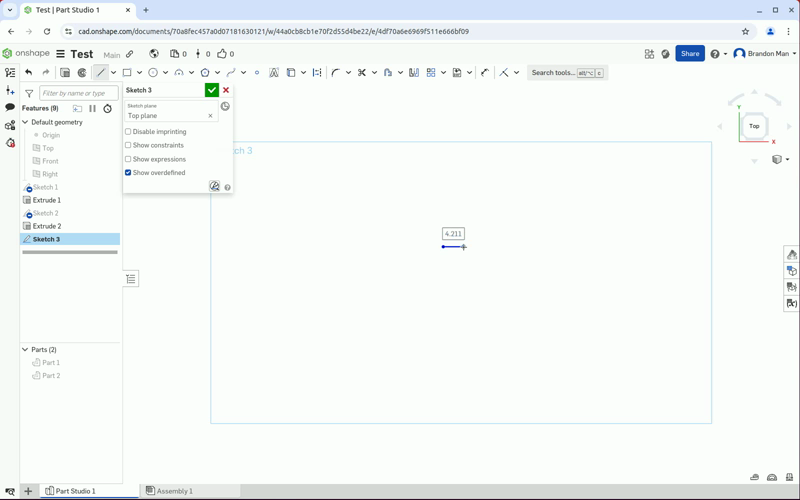
key_down(shift)
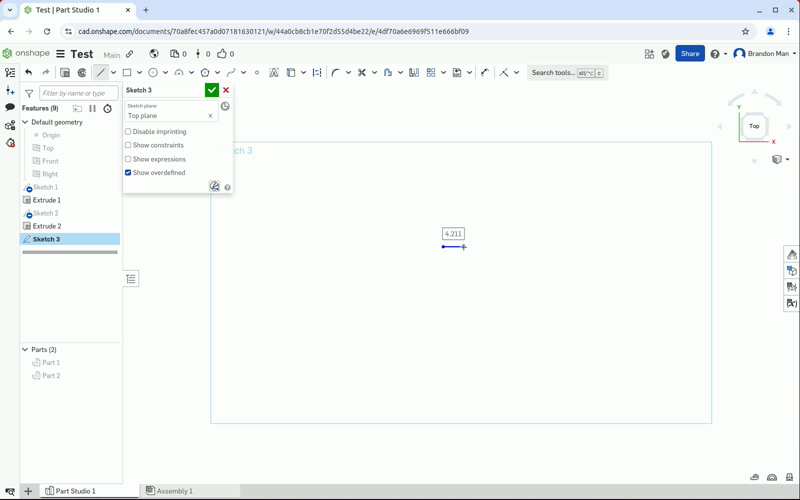
mouse_move(463, 331)
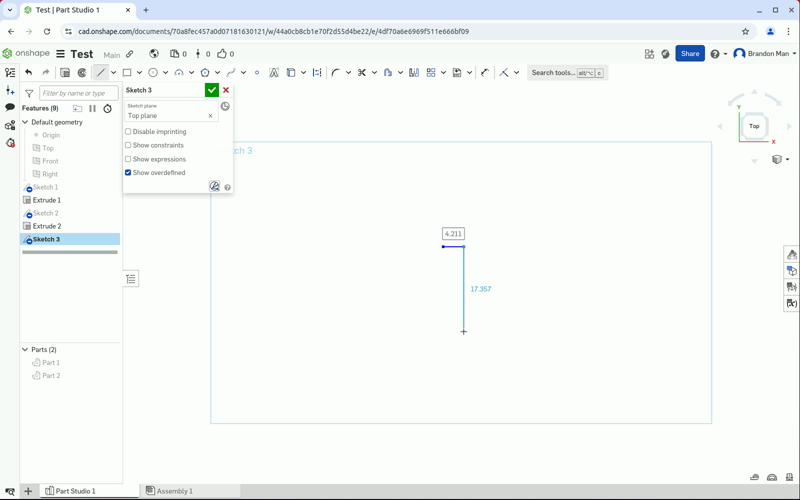
click(463, 331)
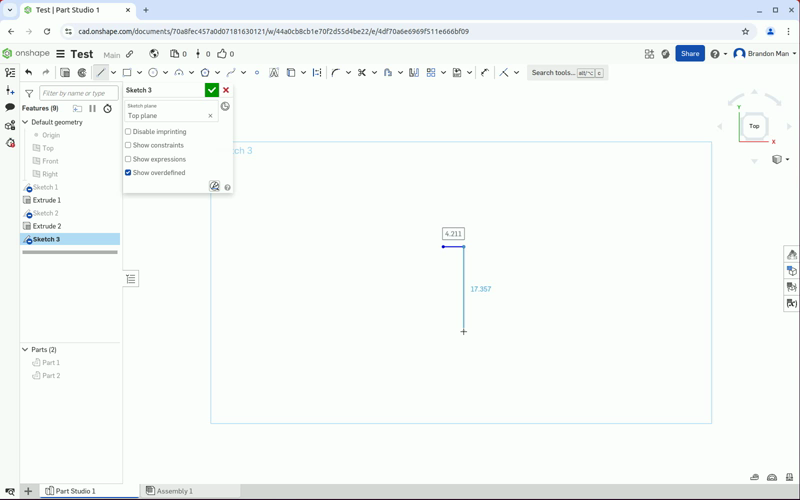
key_up(shift)
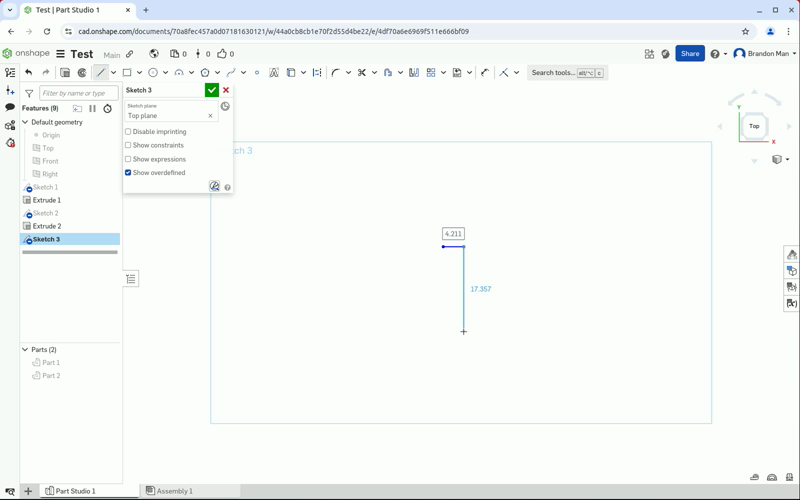
key_down(shift)
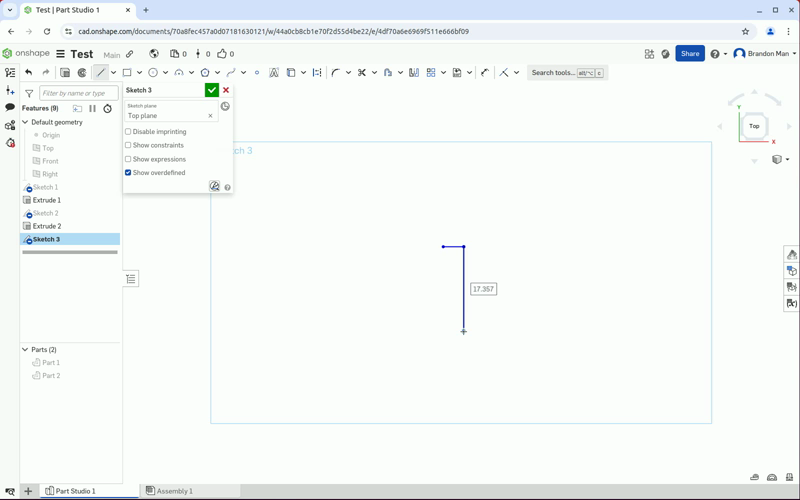
mouse_move(493, 331)
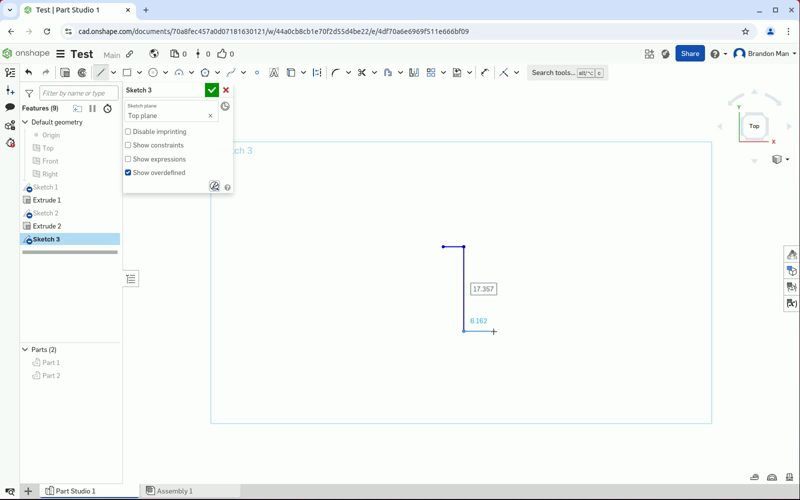
mouse_move(477, 331)
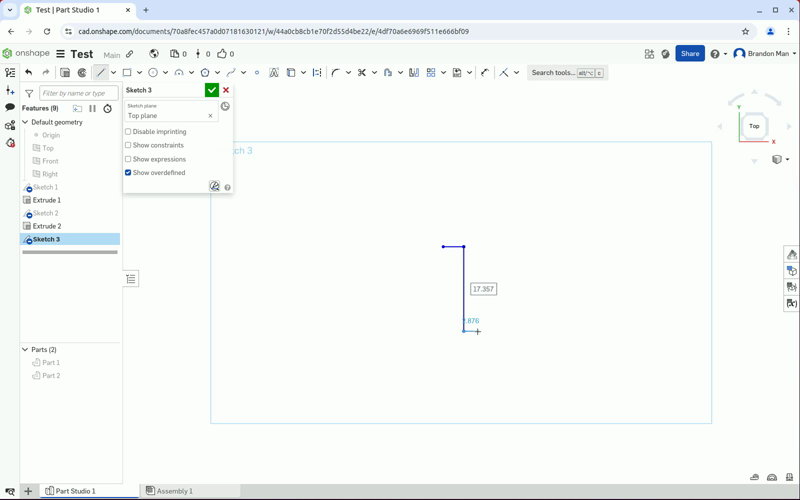
click(477, 331)
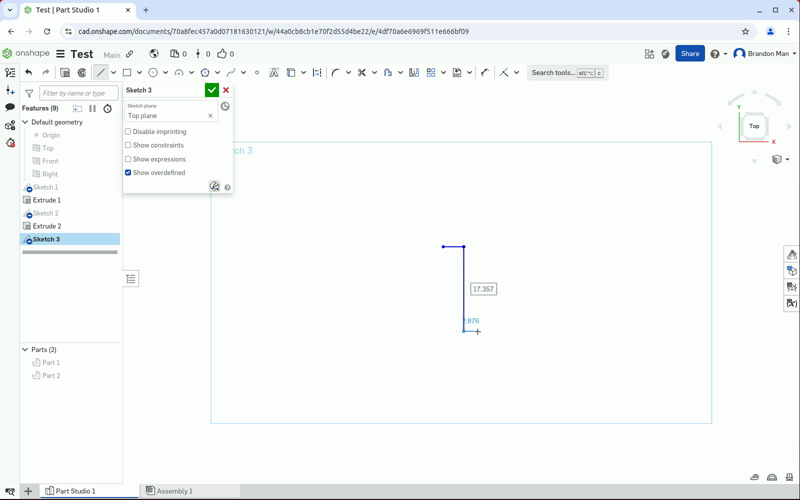
key_up(shift)
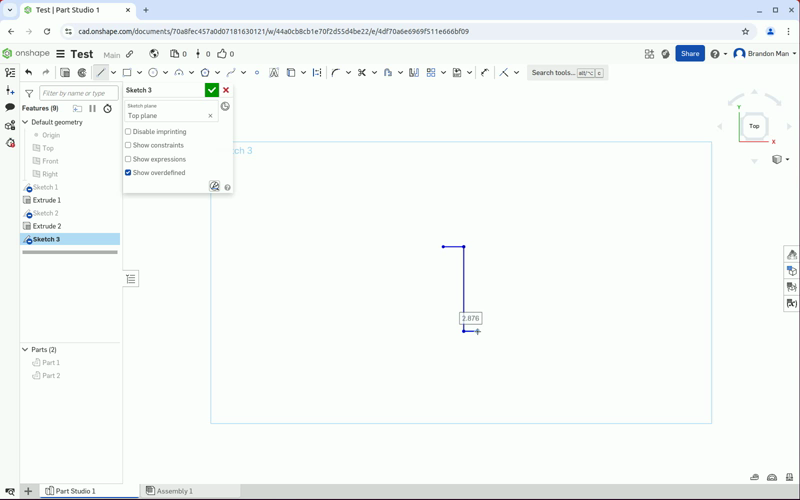
key_down(shift)
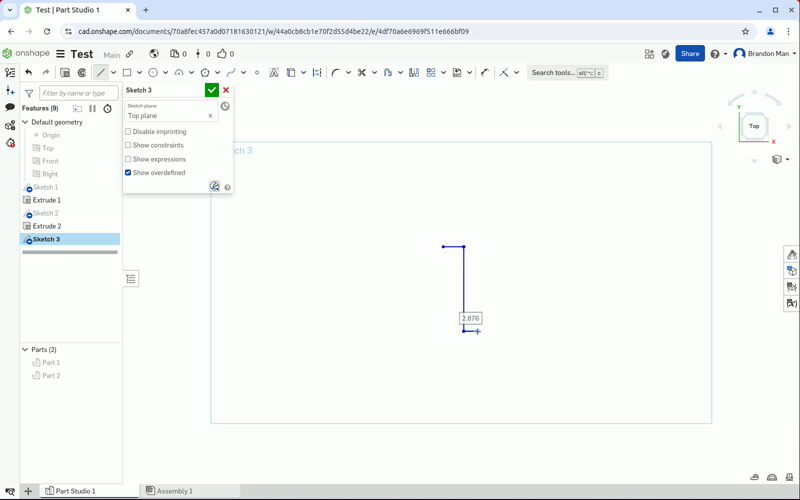
mouse_move(477, 234)
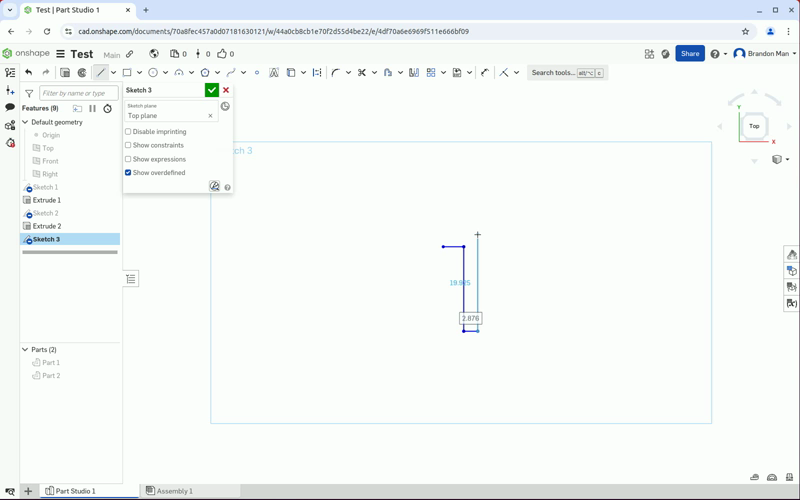
click(477, 234)
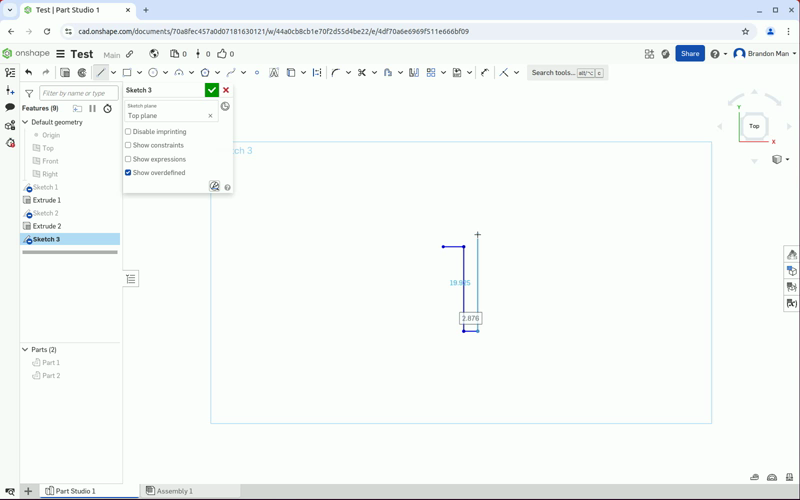
key_up(shift)
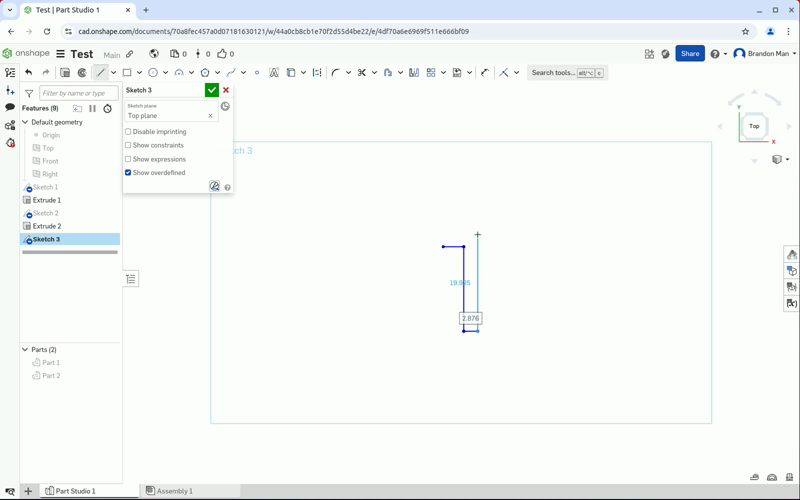
key_down(shift)
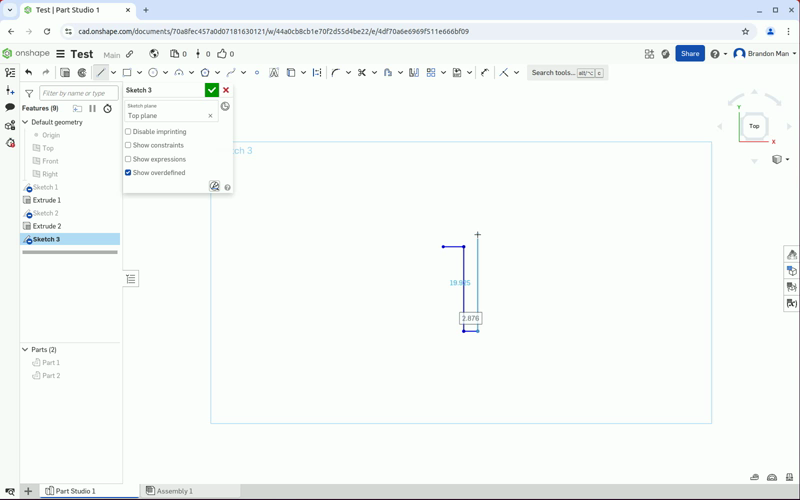
mouse_move(507, 234)
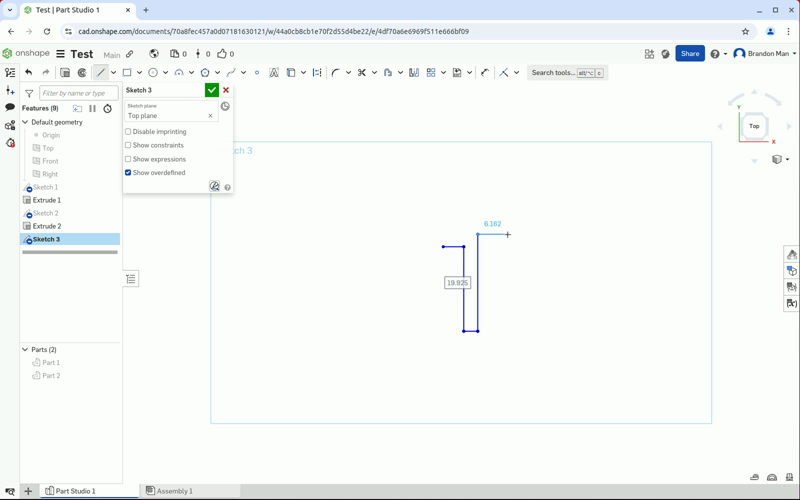
mouse_move(449, 234)
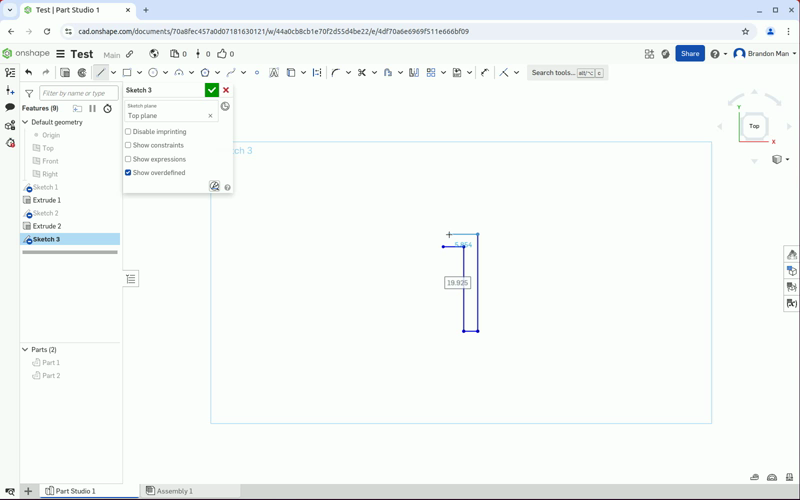
click(449, 234)
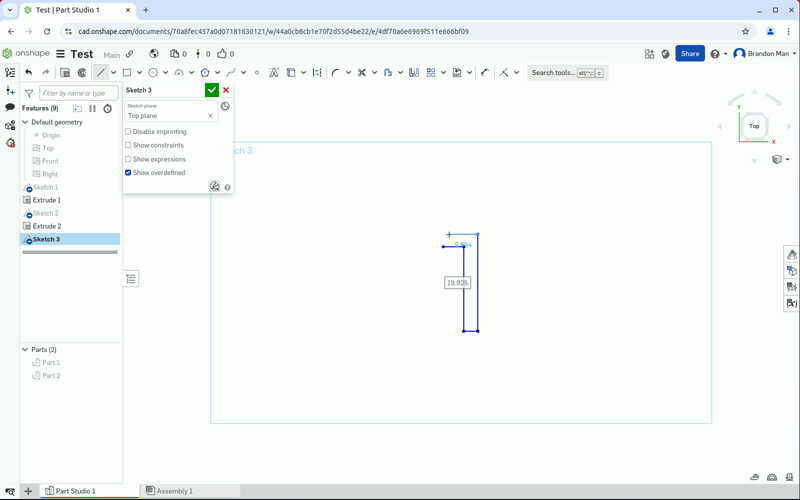
key_up(shift)
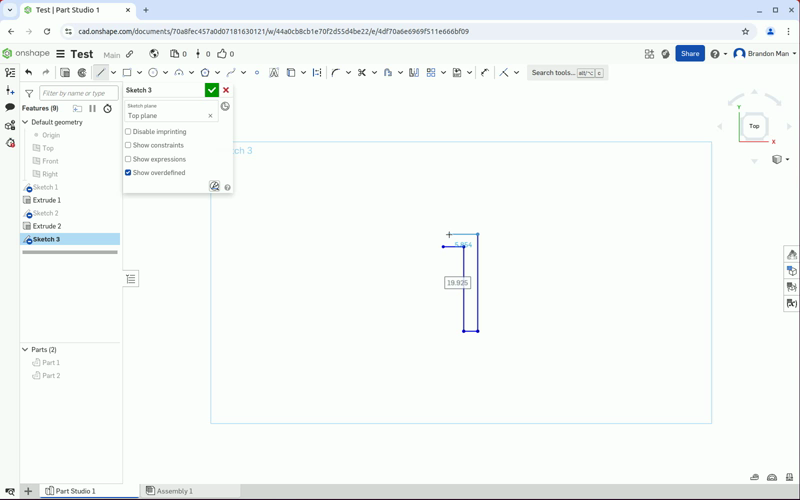
mouse_move(479, 234)
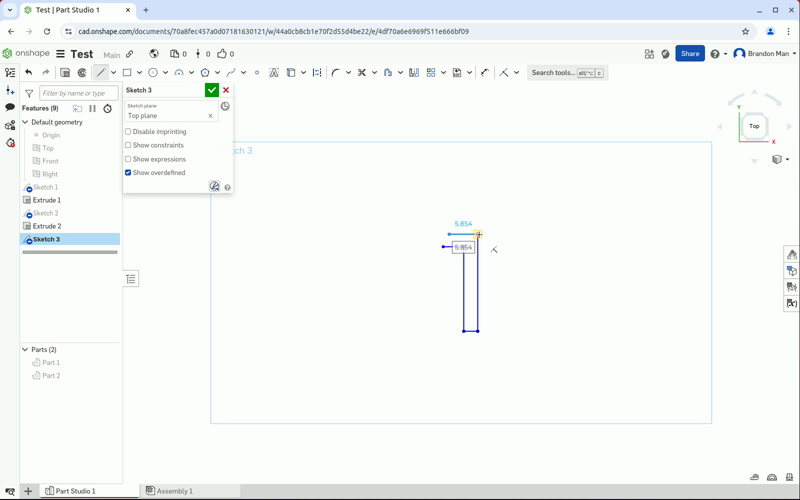
key_down(shift)
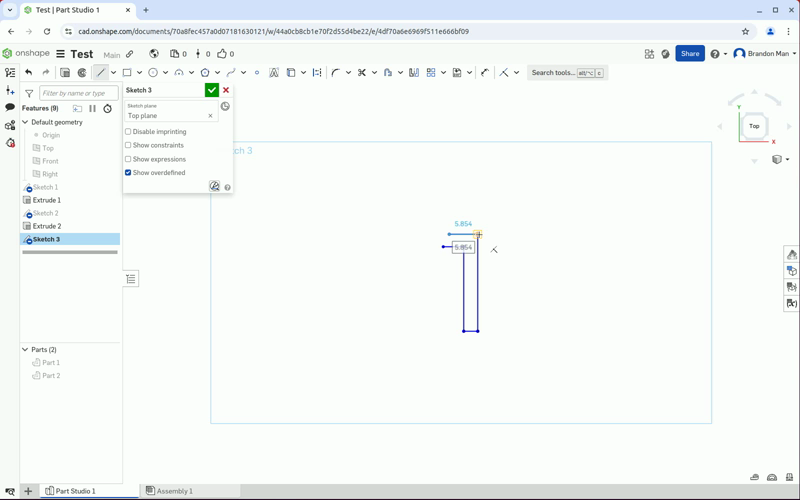
mouse_move(443, 246)
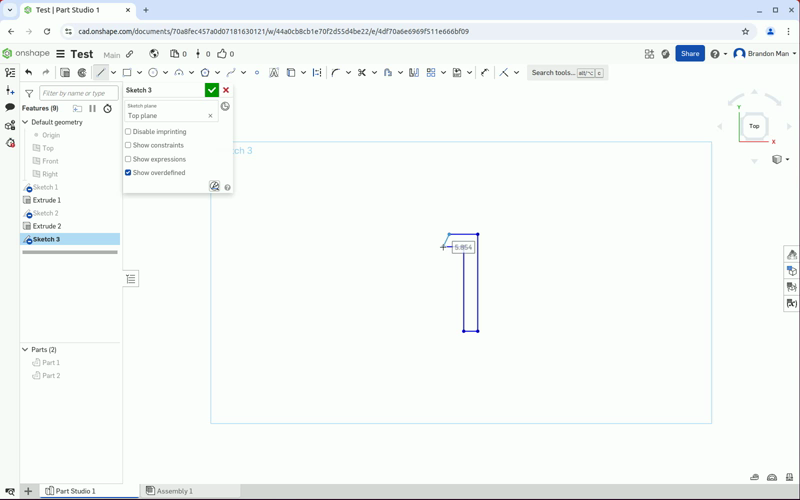
key_up(shift)
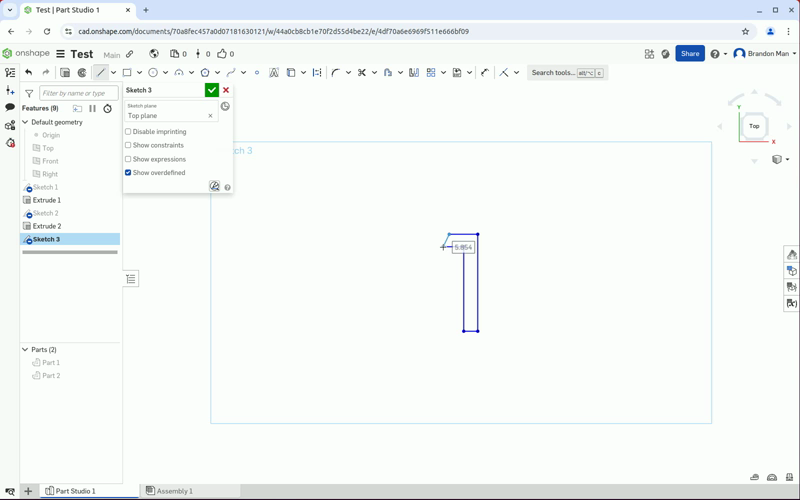
click(443, 246)
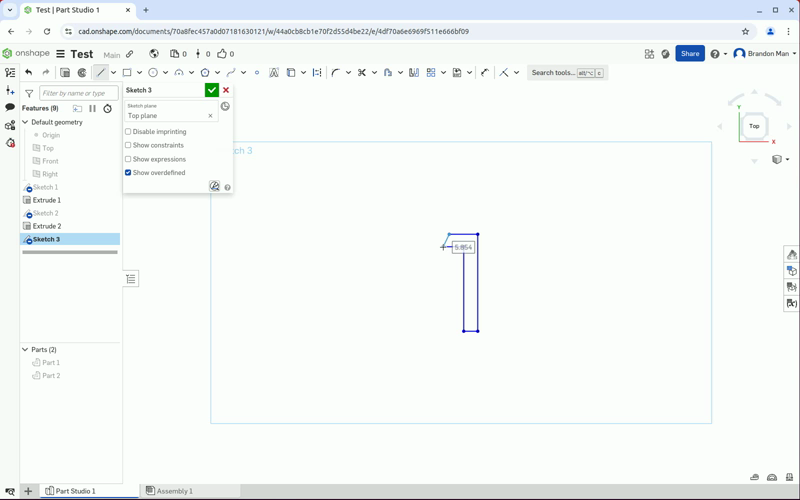
key(esc)
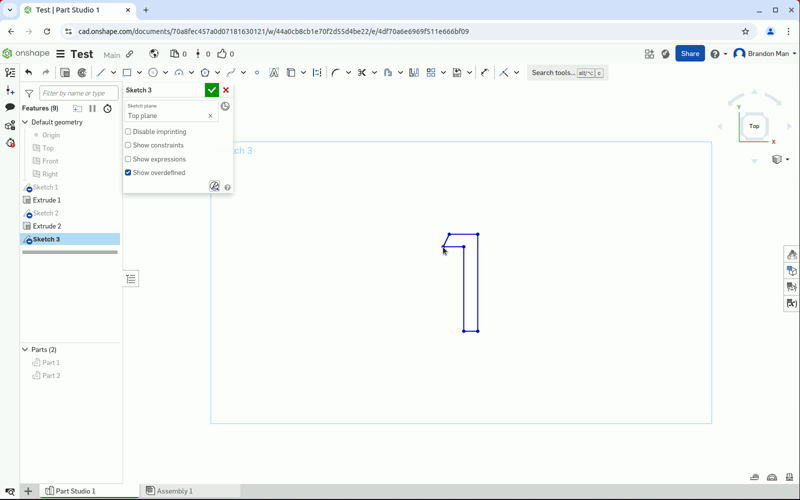
mouse_move(474, 303)
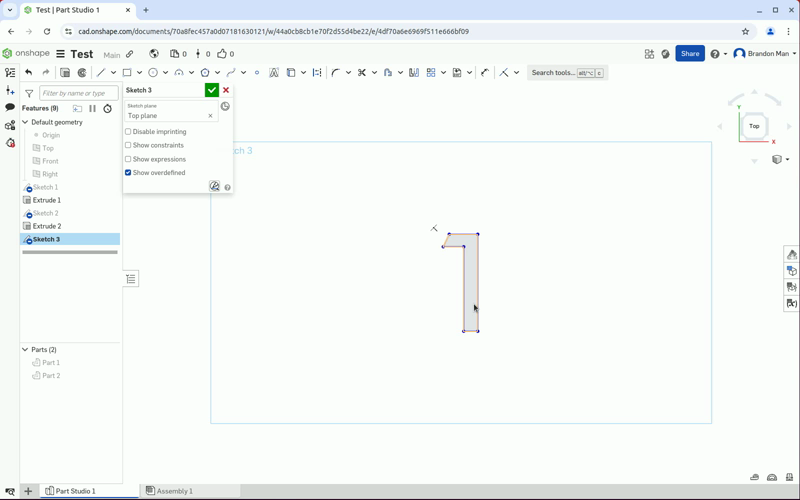
scroll(6)
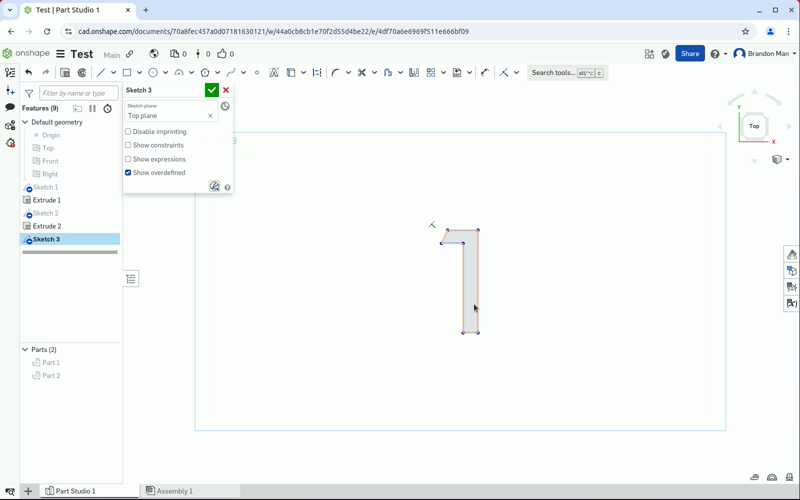
scroll(6)
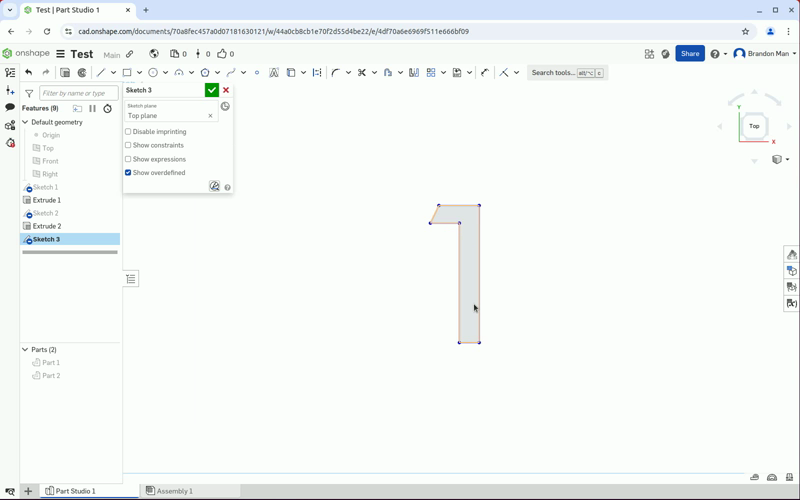
scroll(6)
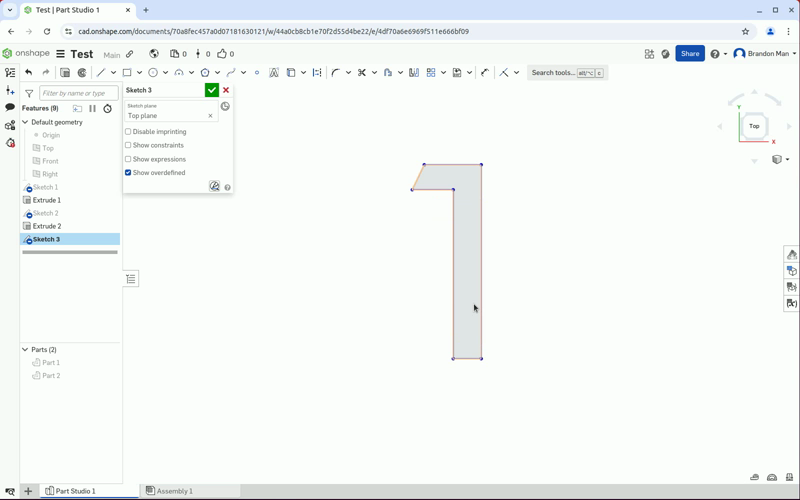
scroll(6)
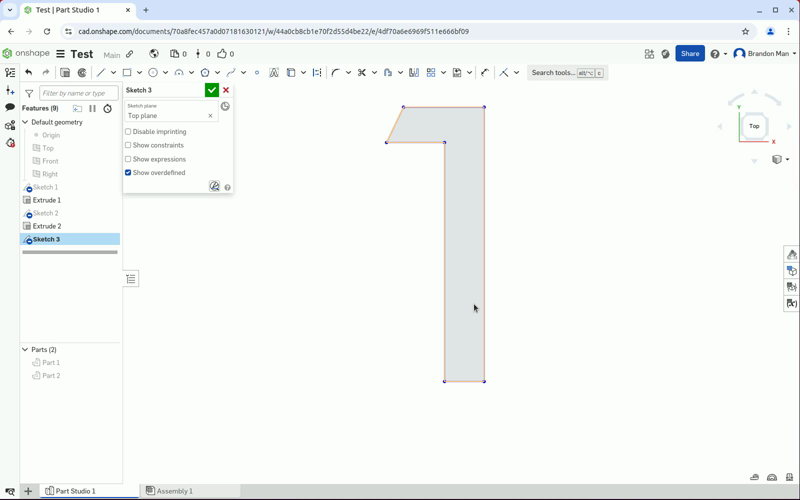
scroll(6)
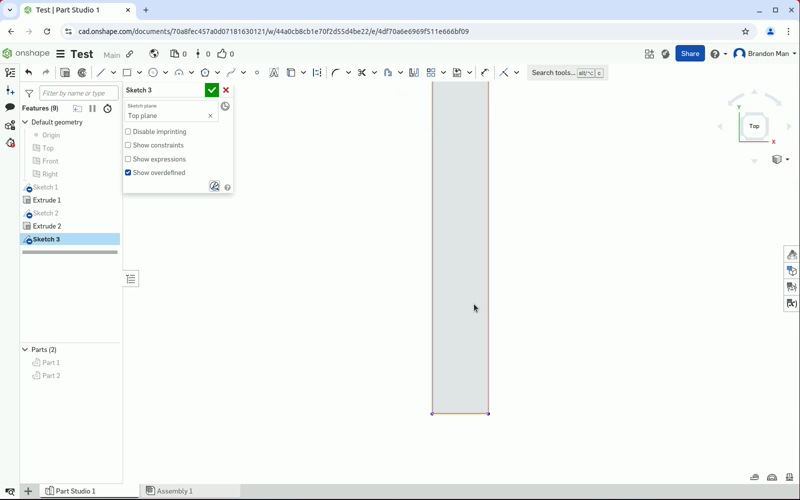
scroll(6)
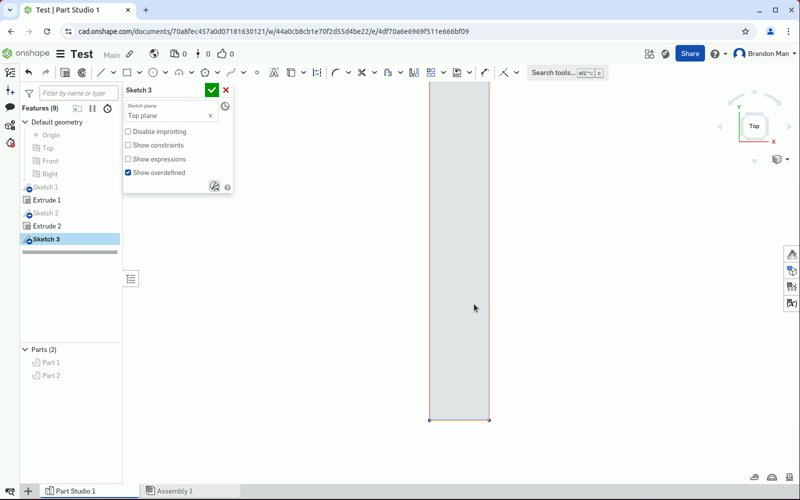
scroll(6)
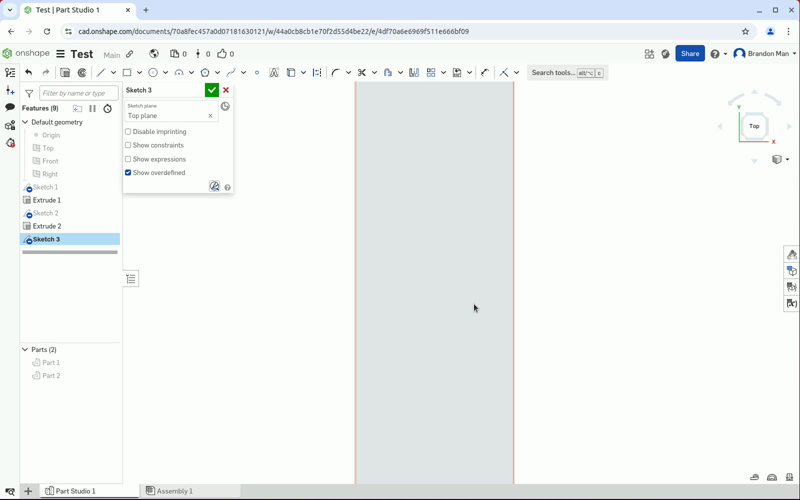
click(474, 303)
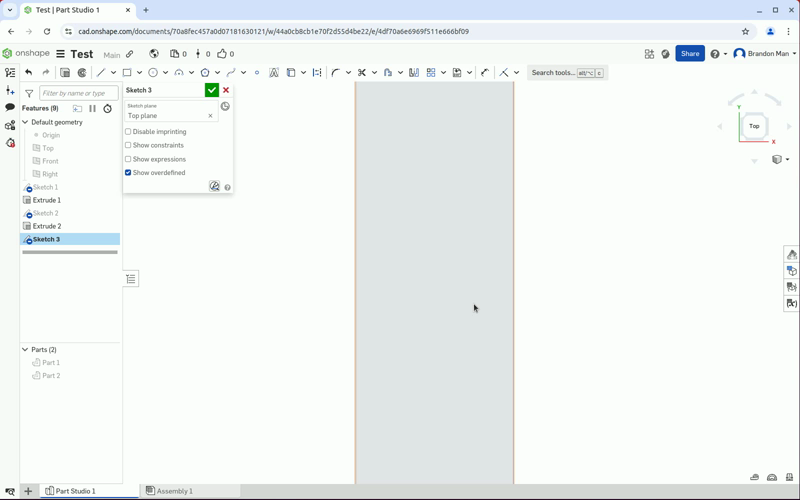
scroll(-6)
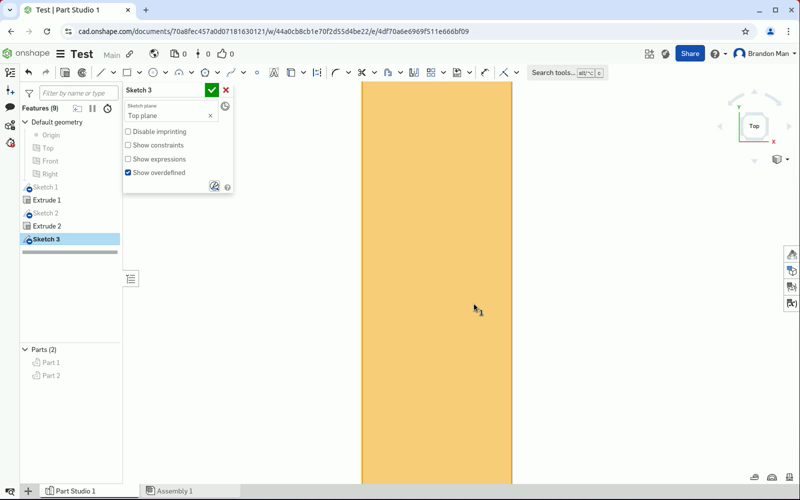
scroll(-6)
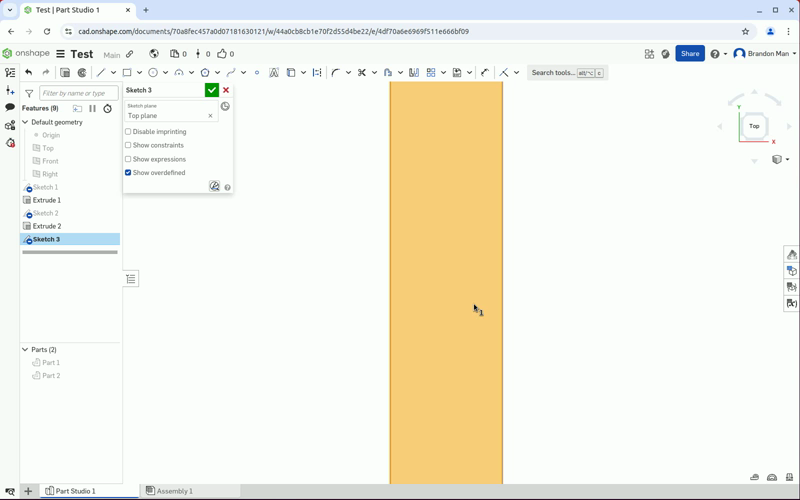
scroll(-6)
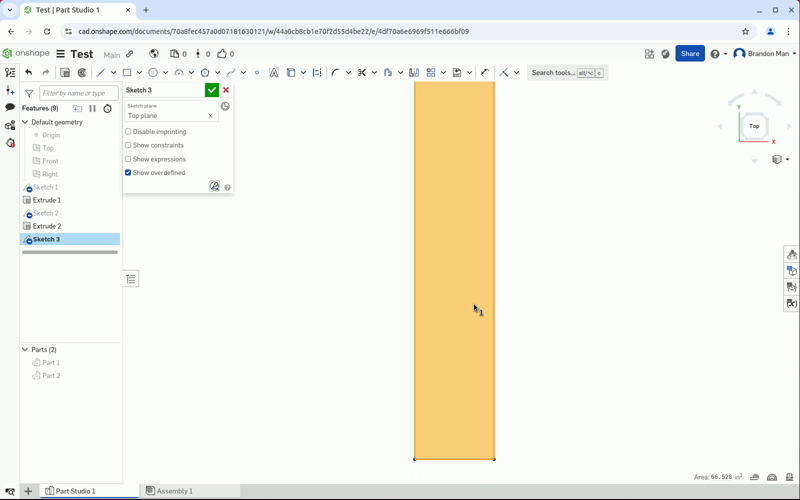
scroll(-6)
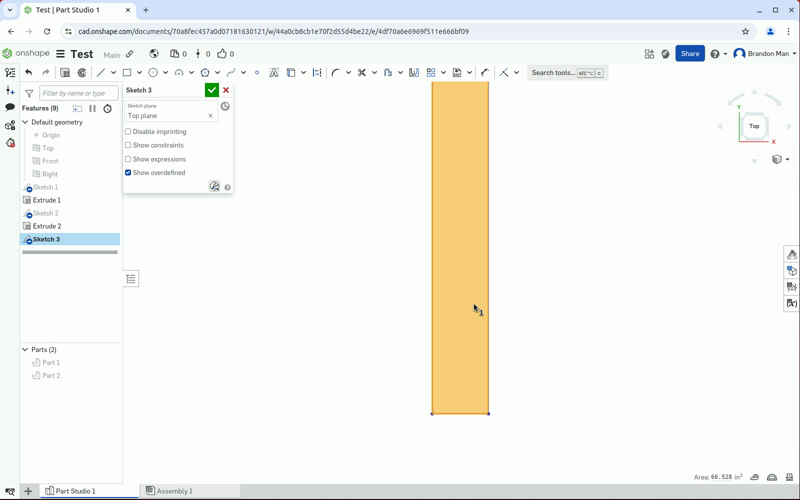
scroll(-6)
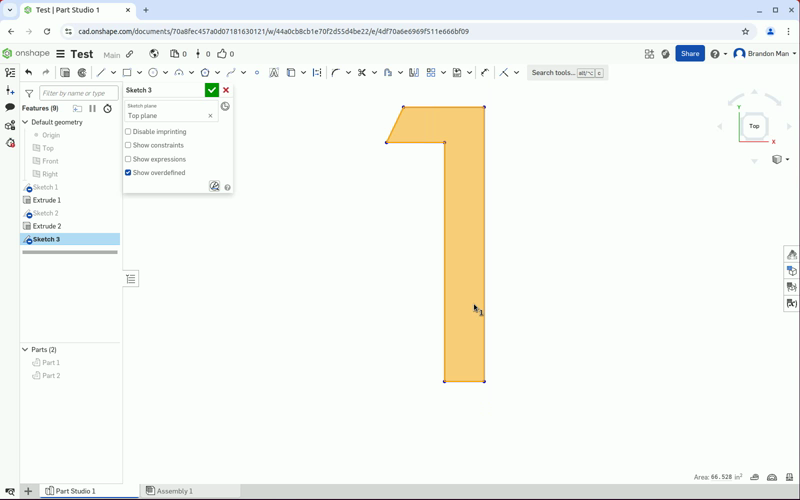
scroll(-6)
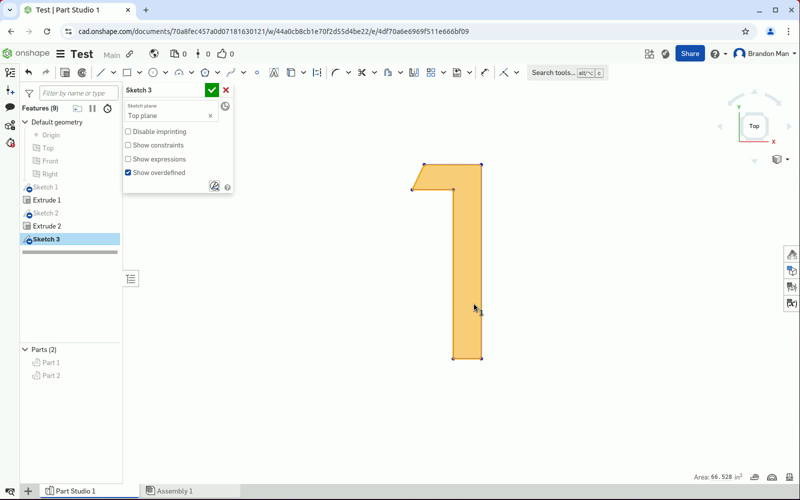
scroll(-6)
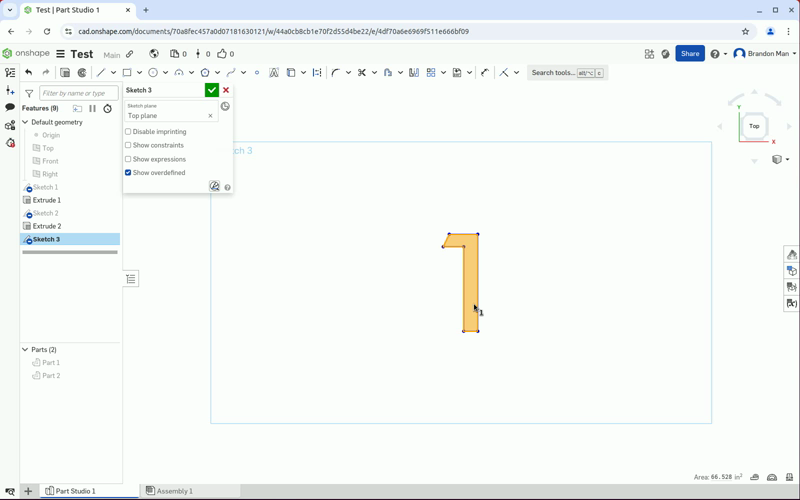
mouse_move(73, 352)
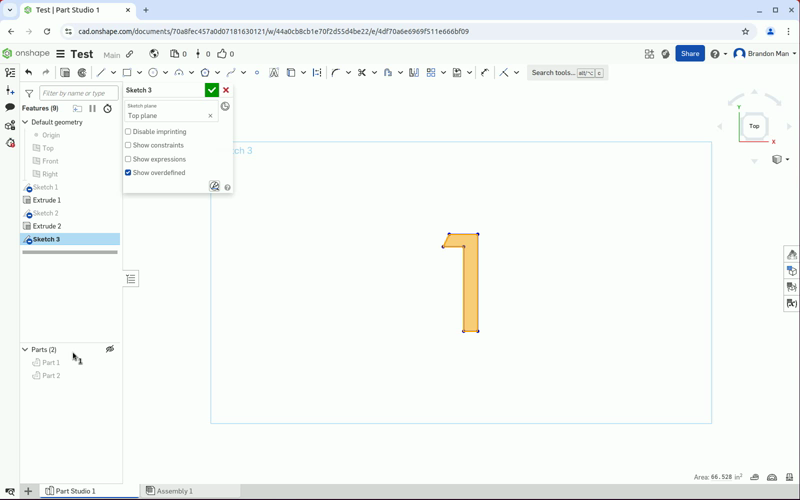
key(shift+y)
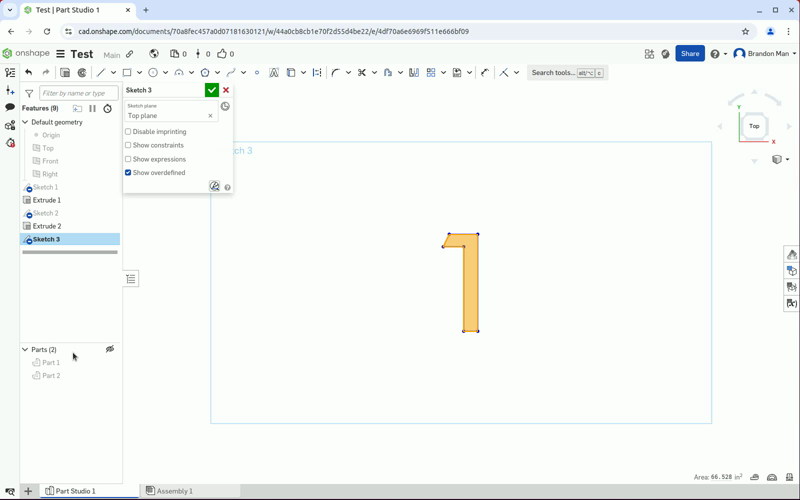
key(shift+e)
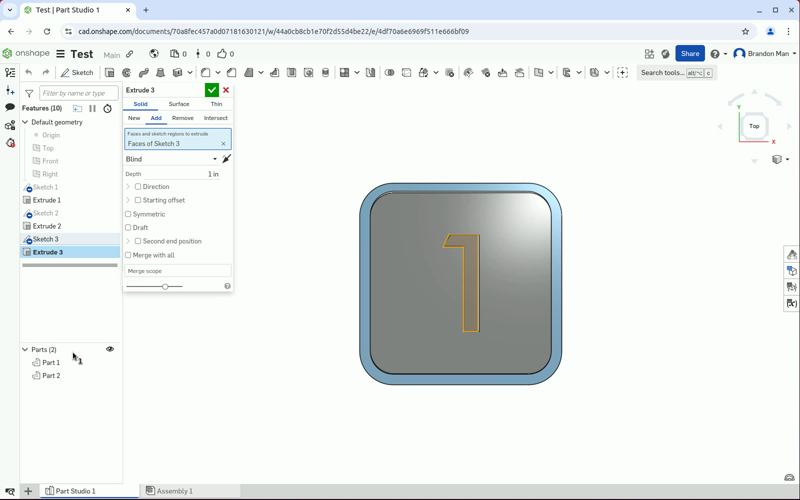
mouse_move(143, 106)
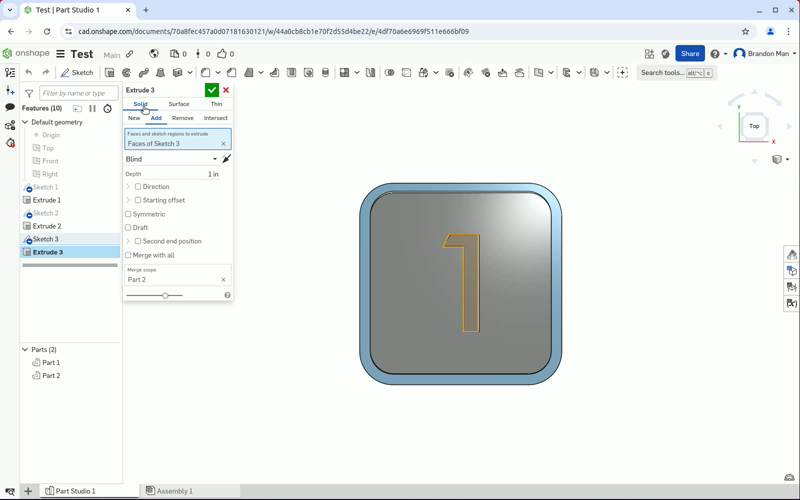
click(143, 106)
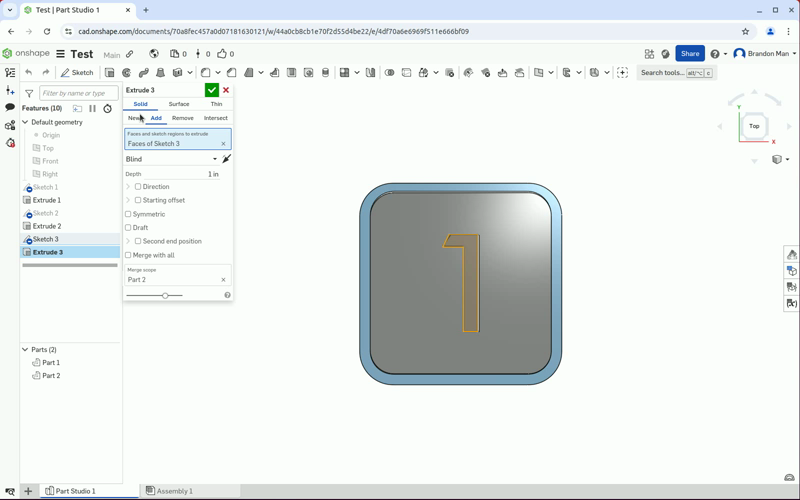
mouse_move(137, 120)
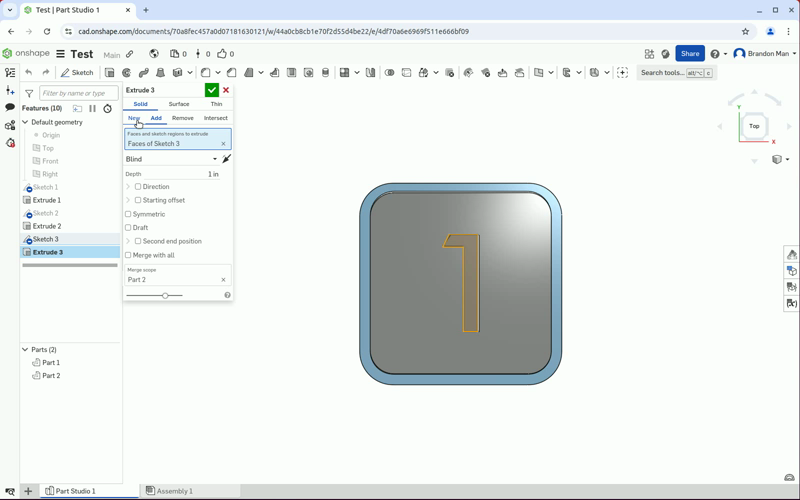
click(137, 120)
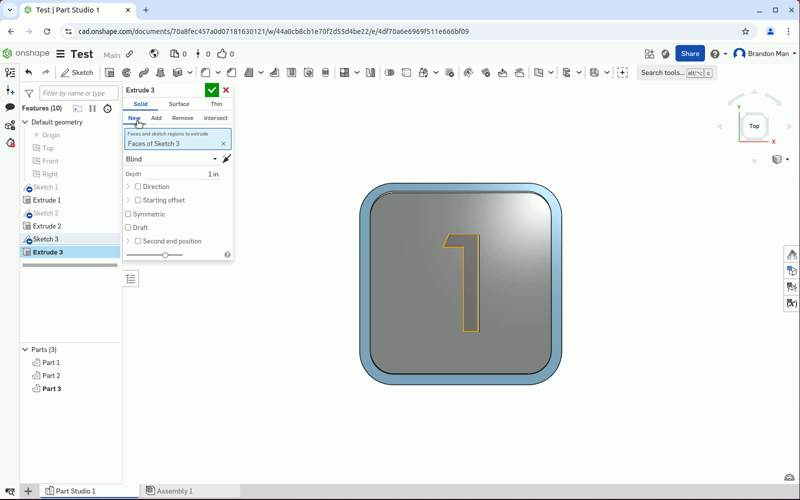
key(tab, 4)
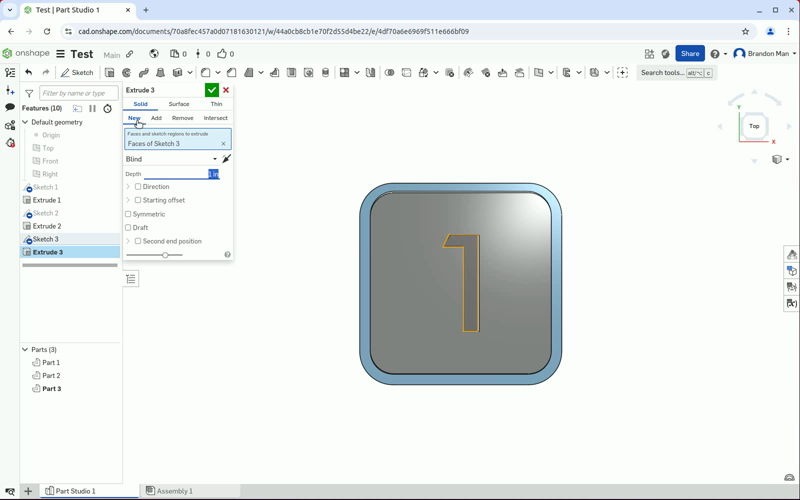
text(20.942)
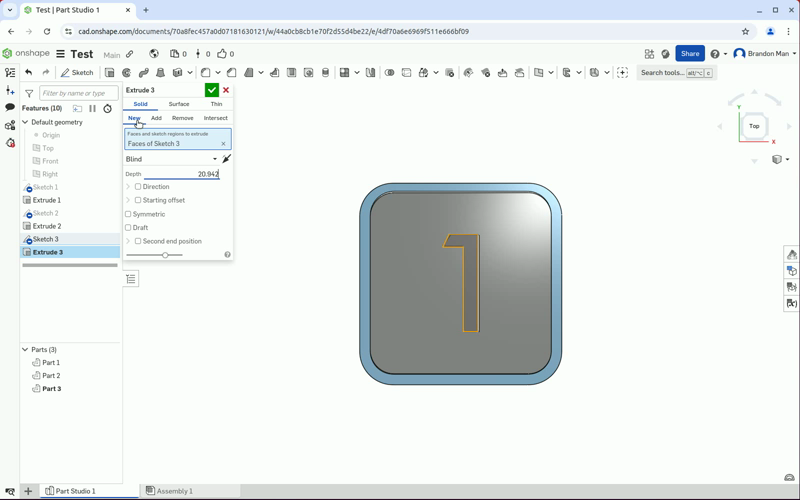
key(enter)
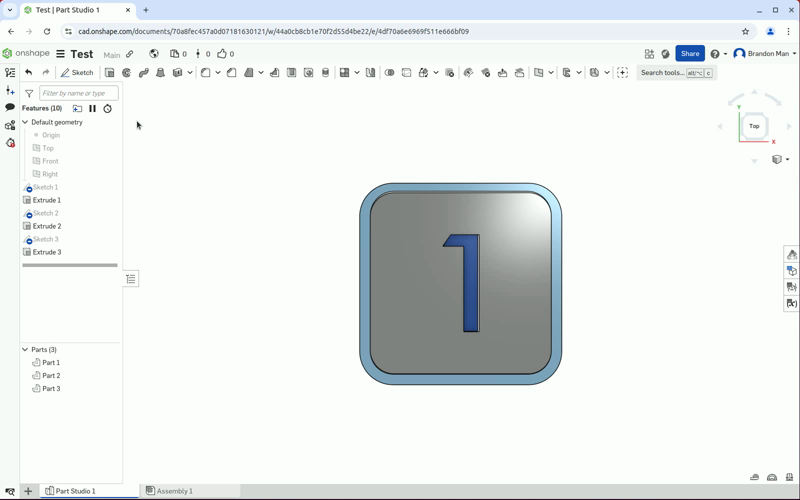
key(shift+h)
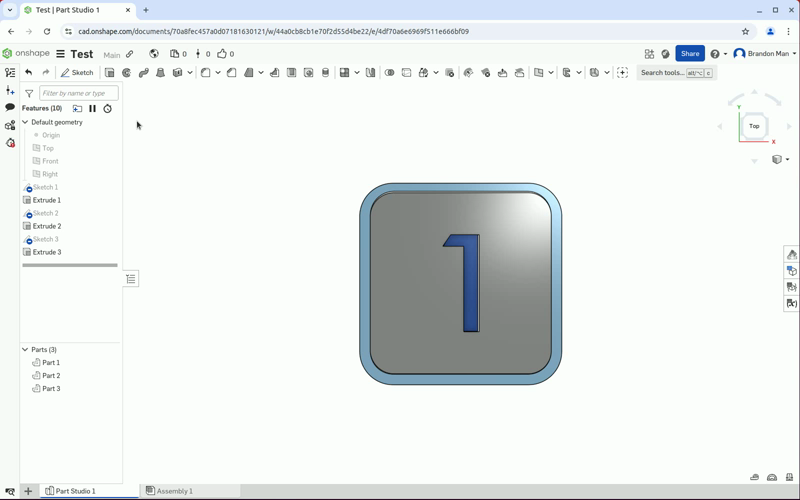
key(shift+h)
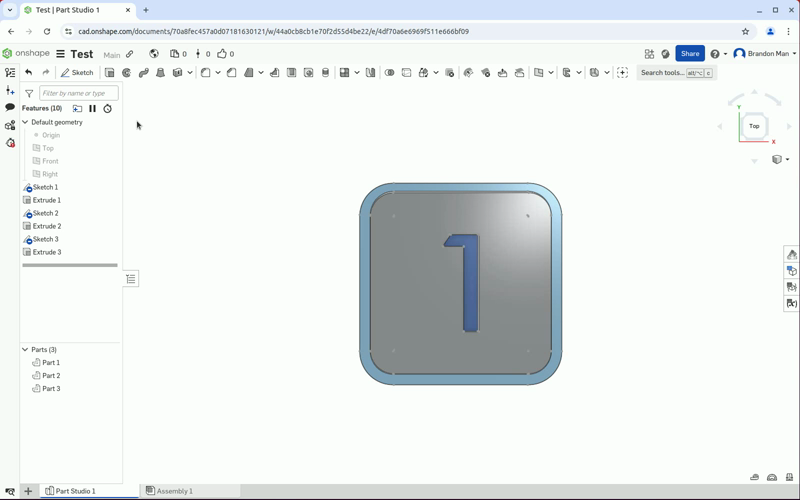
key(shift+7)
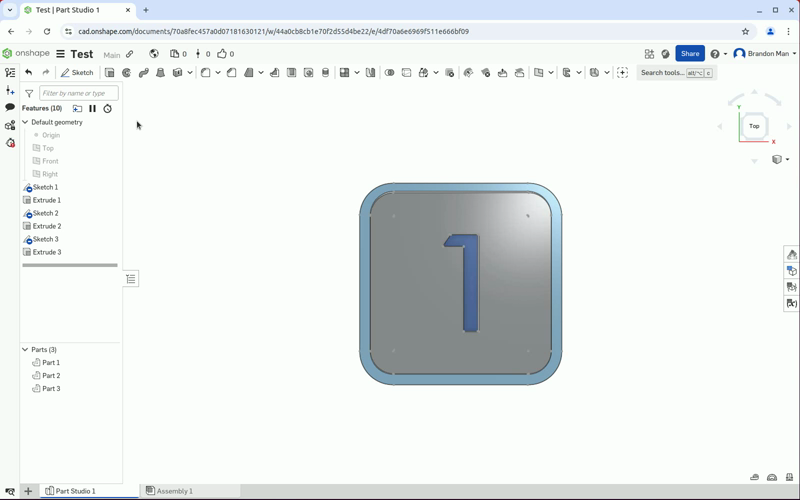
key(up, 3)
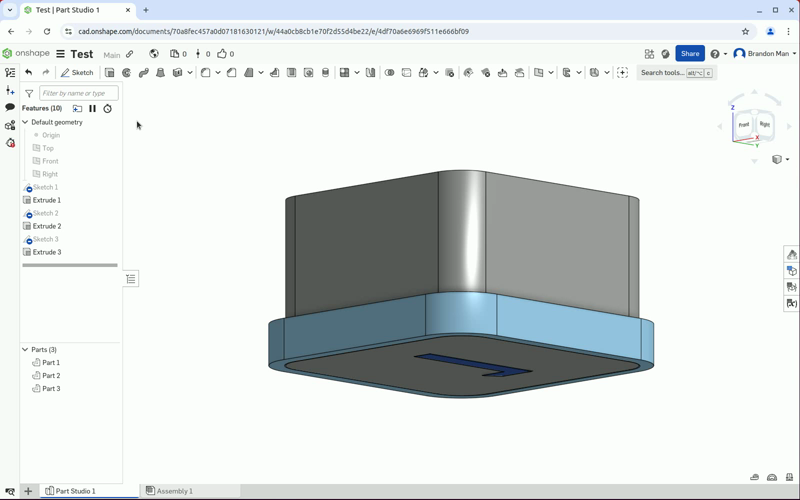
key(left, 3)
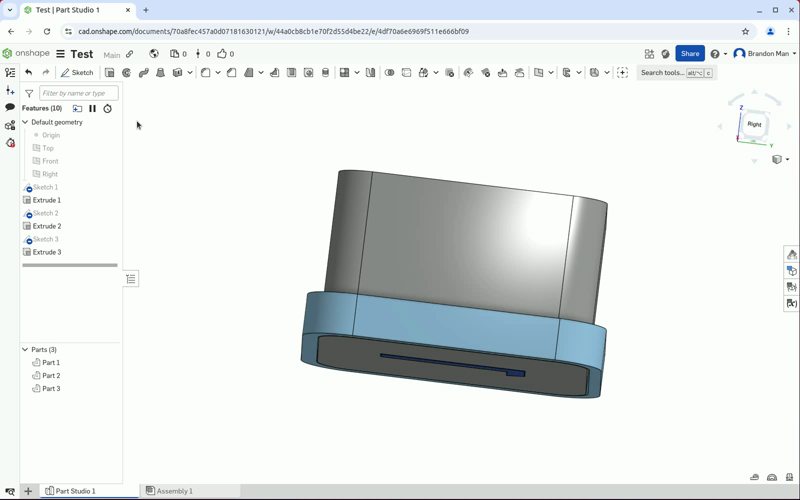
key(right, 3)
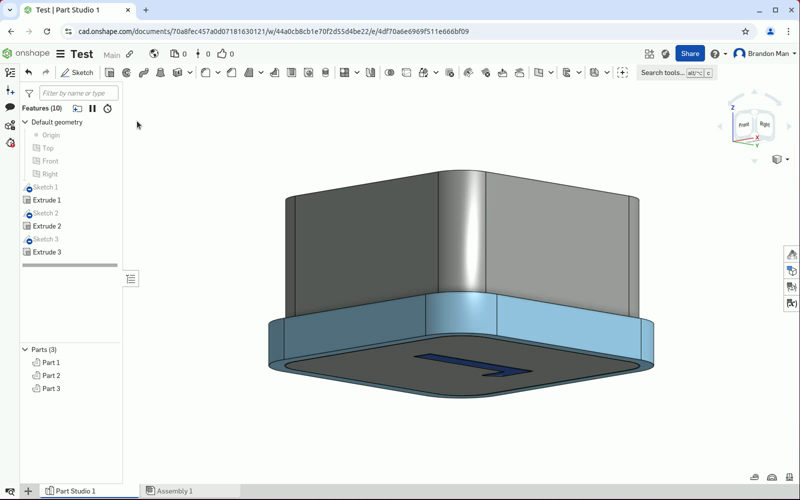
key(down, 3)
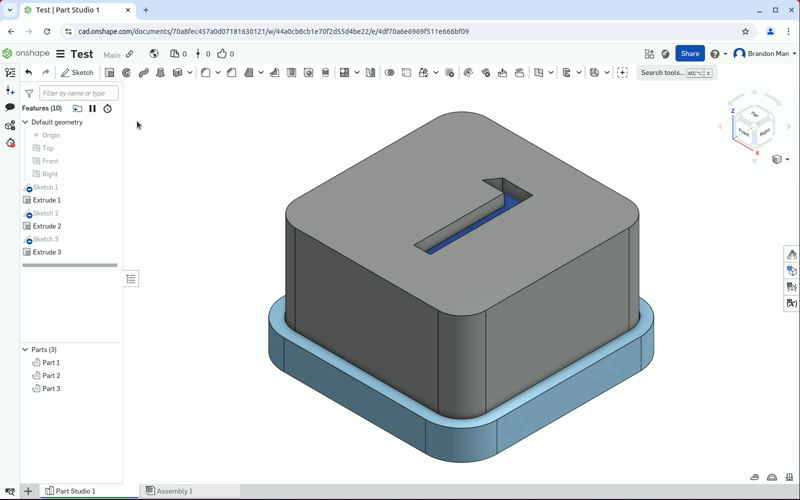
mouse_move(73, 189)
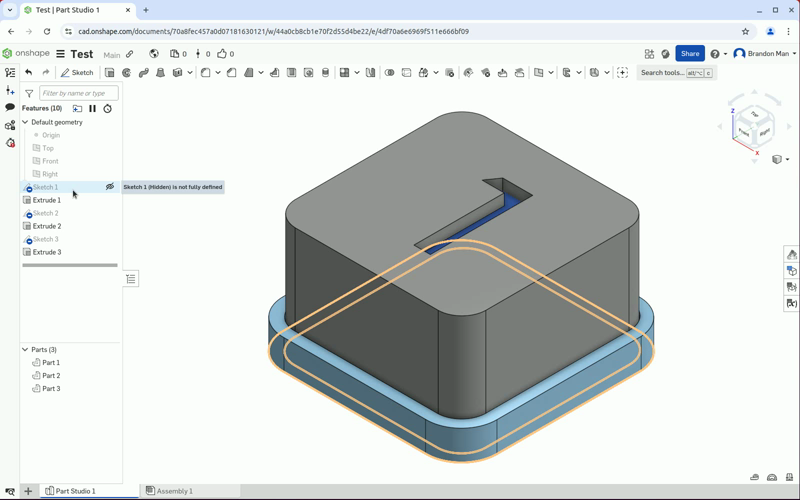
click(73, 189)